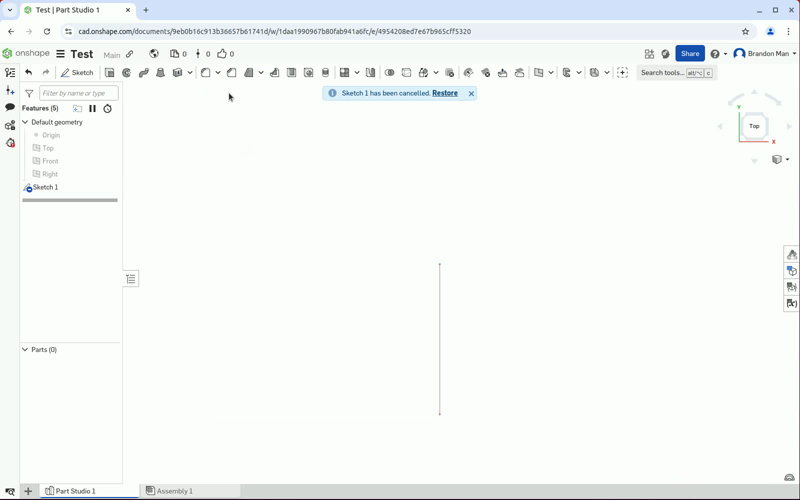
key(shift+h)
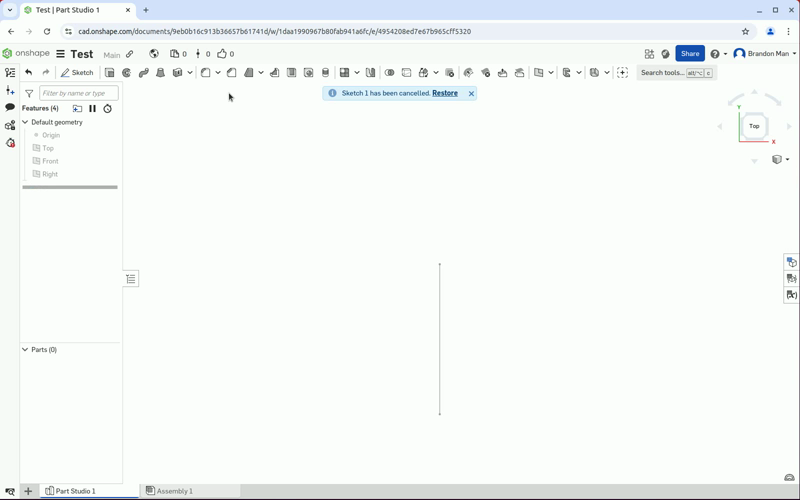
key(shift+s)
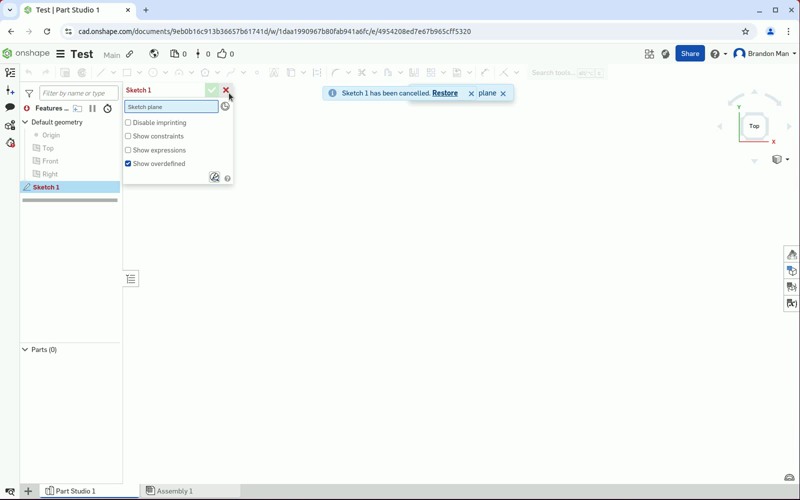
mouse_move(73, 150)
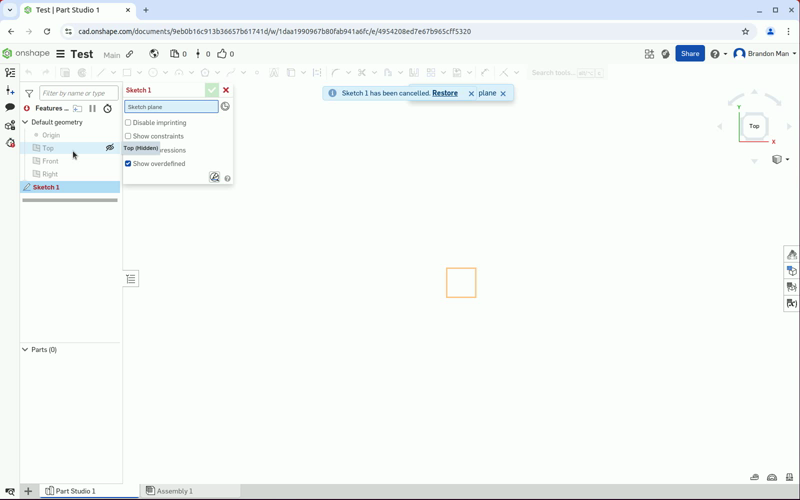
click(73, 150)
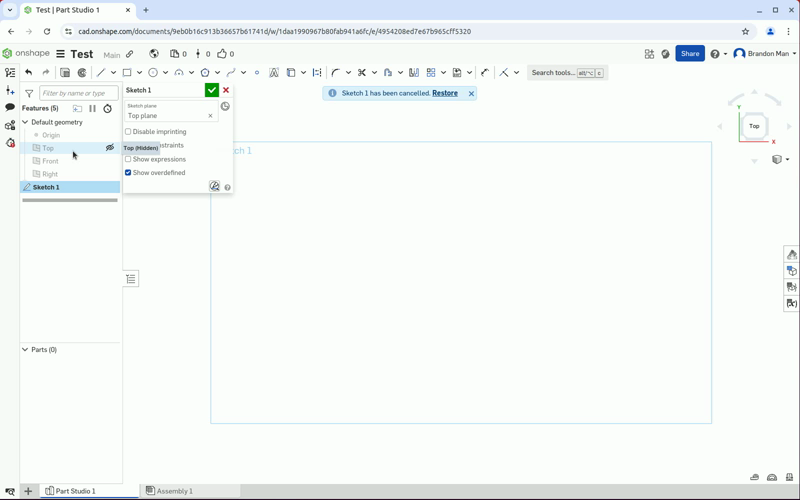
mouse_move(73, 352)
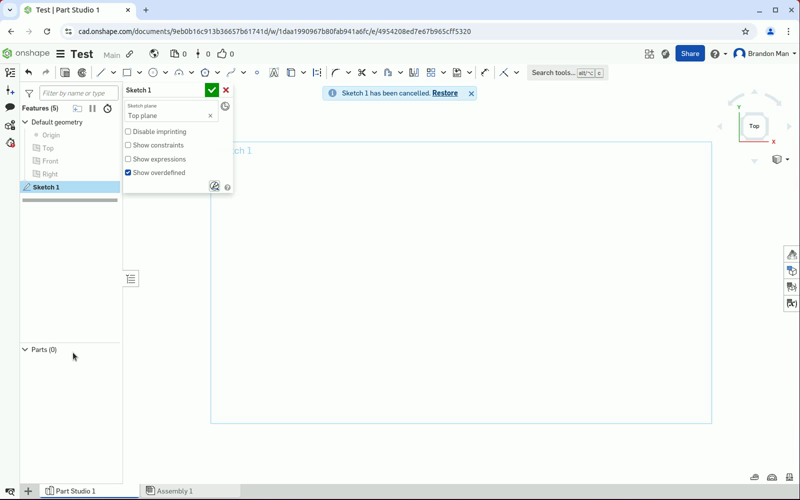
key(y)
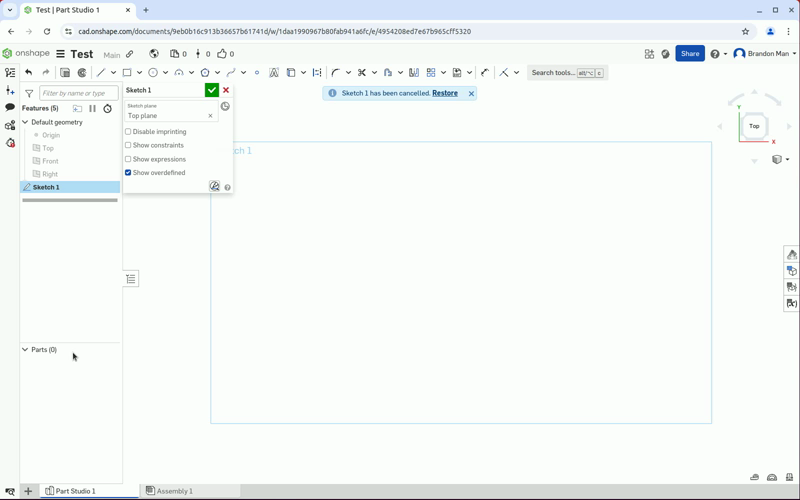
key(a)
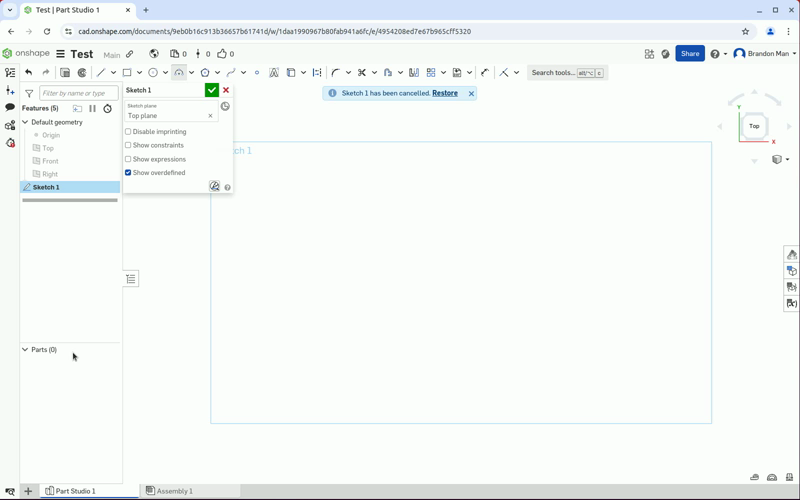
key_down(shift)
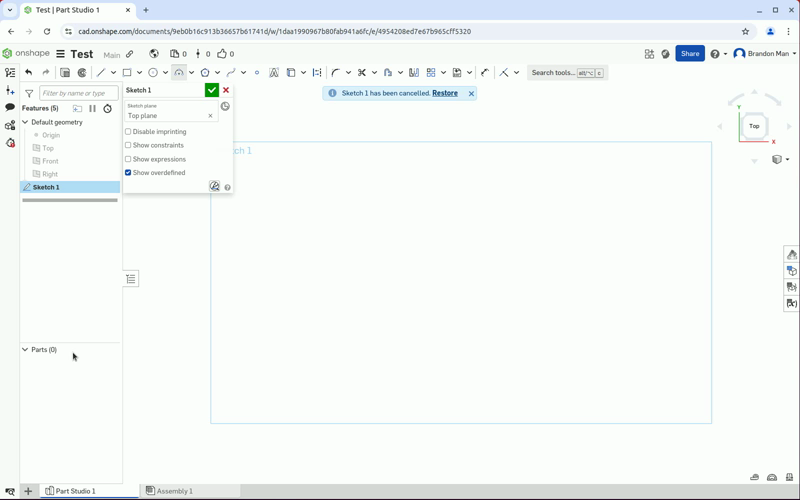
mouse_move(364, 299)
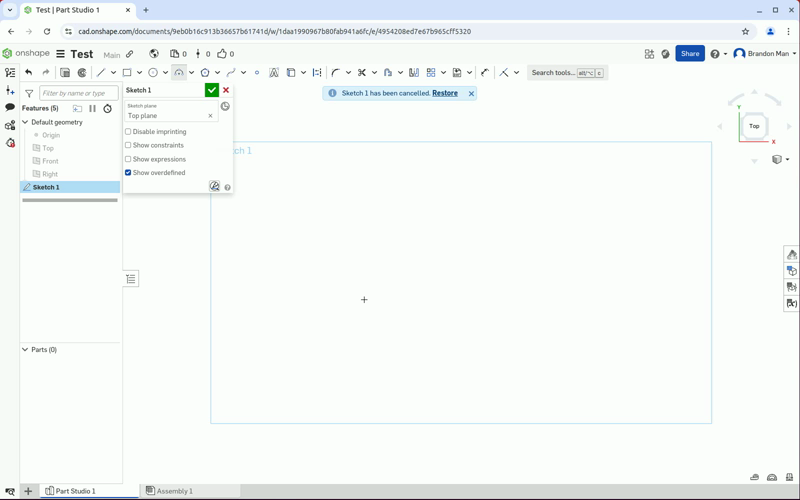
click(364, 299)
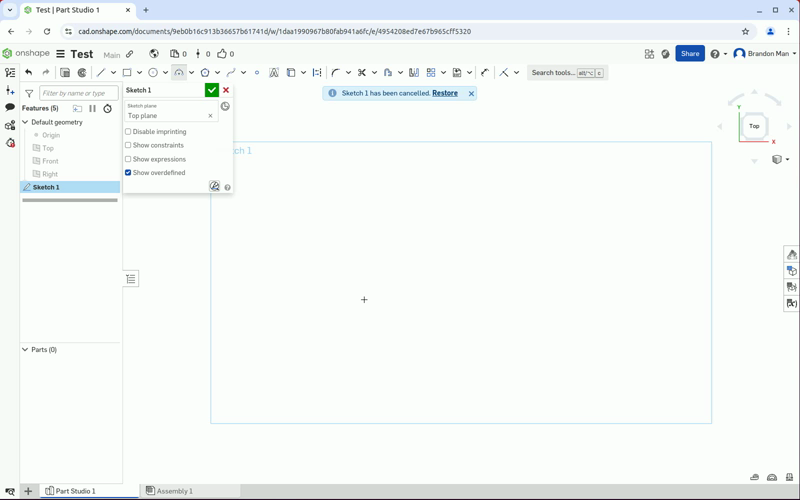
key_up(shift)
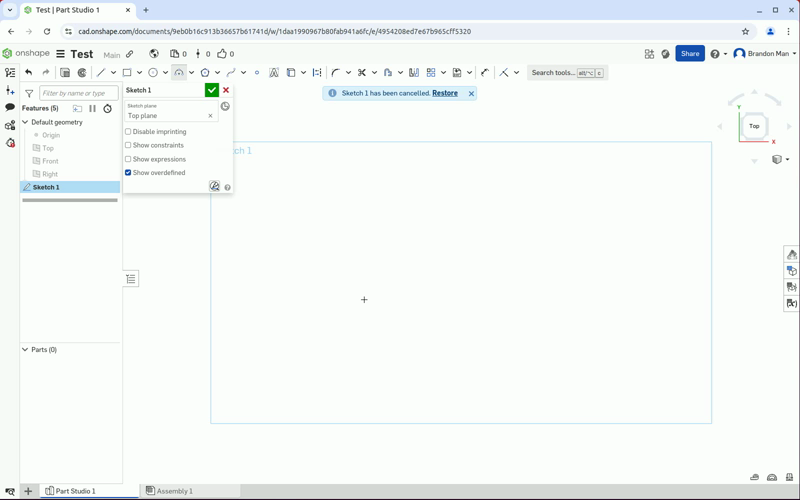
key_down(shift)
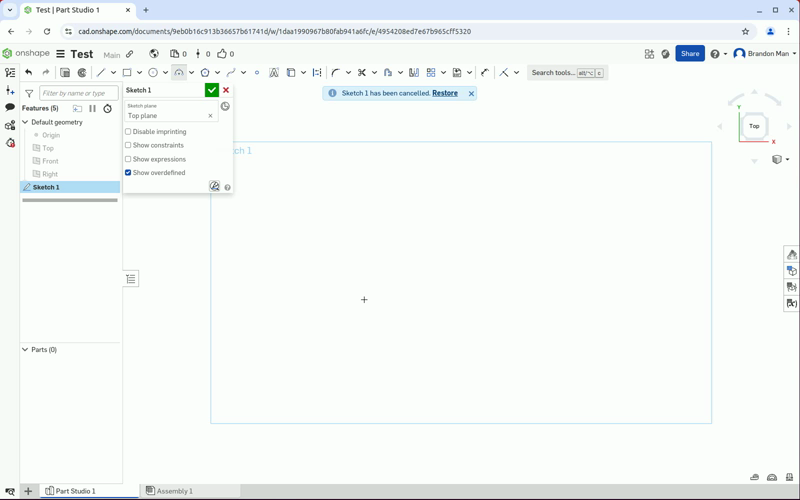
mouse_move(433, 307)
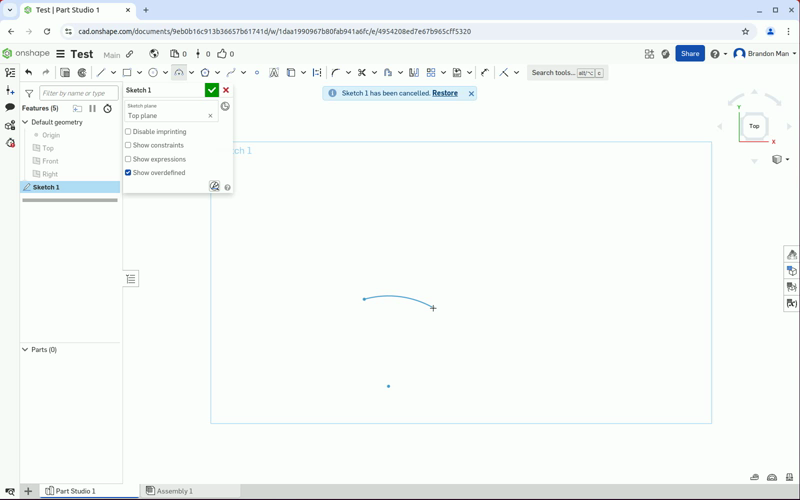
click(433, 307)
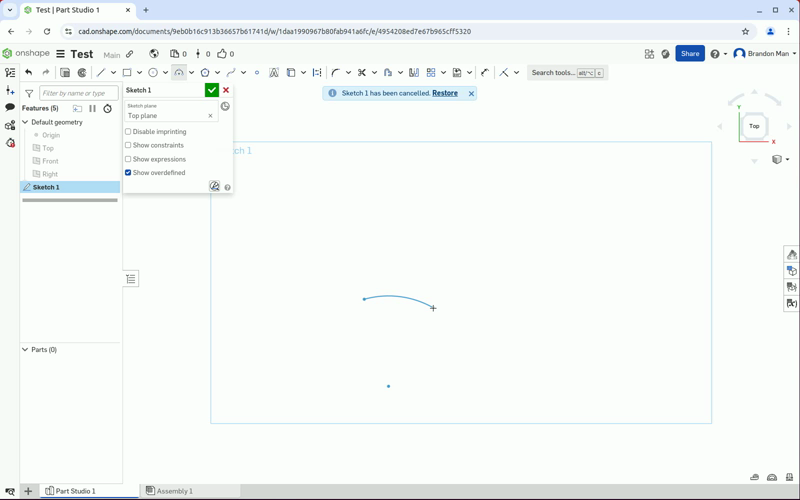
mouse_move(392, 359)
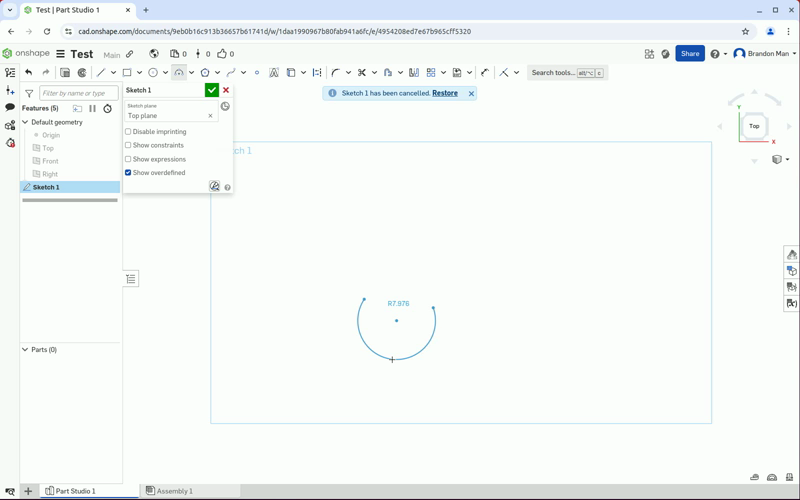
click(392, 359)
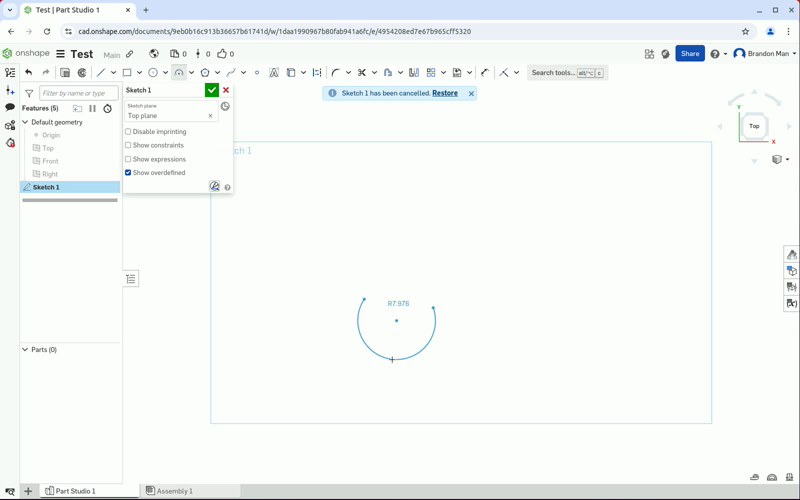
key_up(shift)
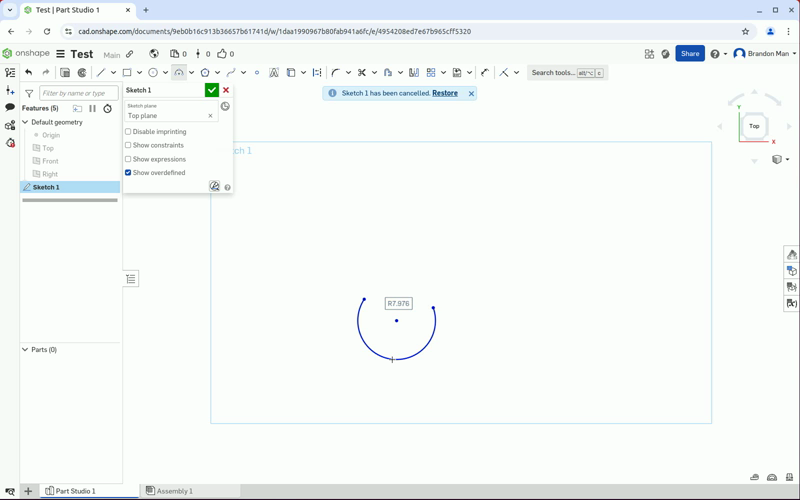
mouse_move(433, 307)
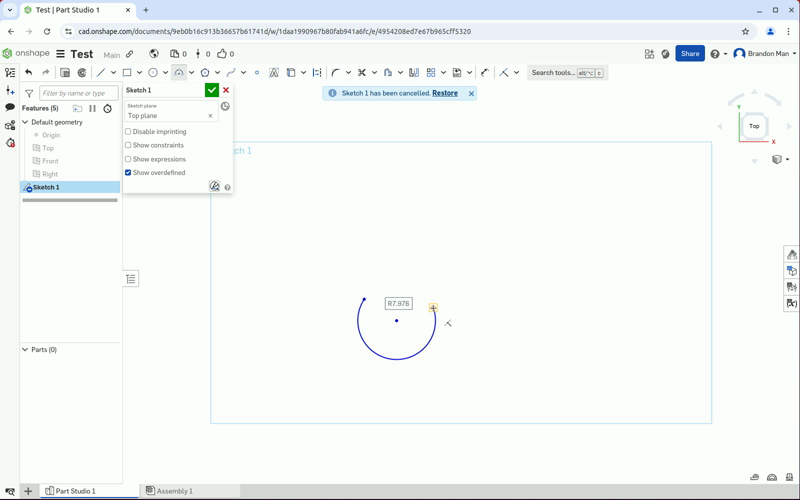
click(433, 307)
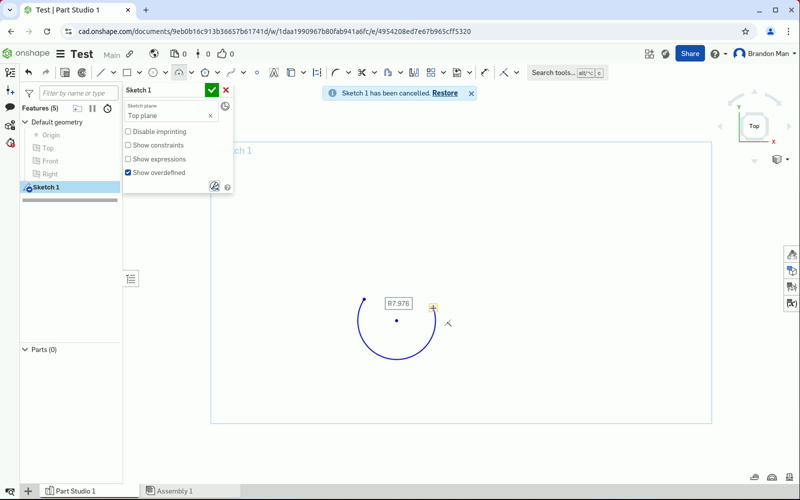
key_down(shift)
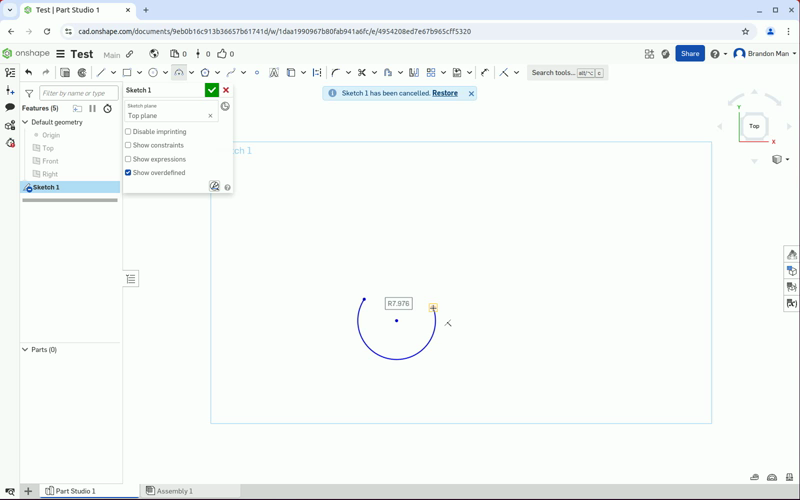
mouse_move(523, 357)
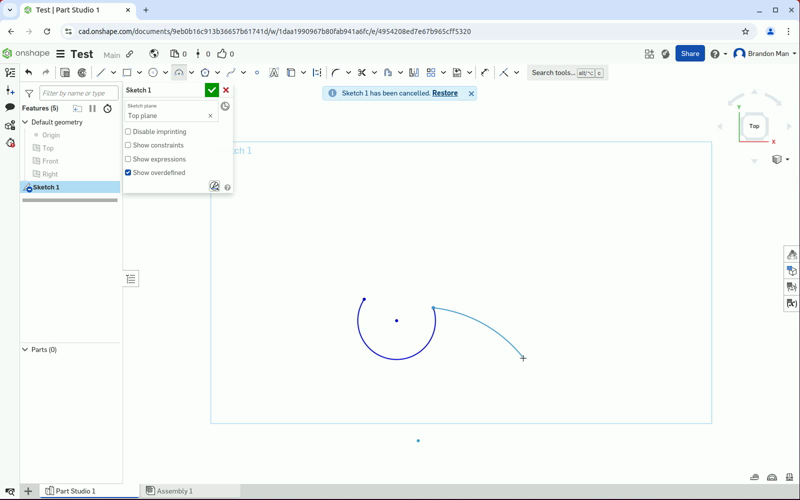
click(523, 357)
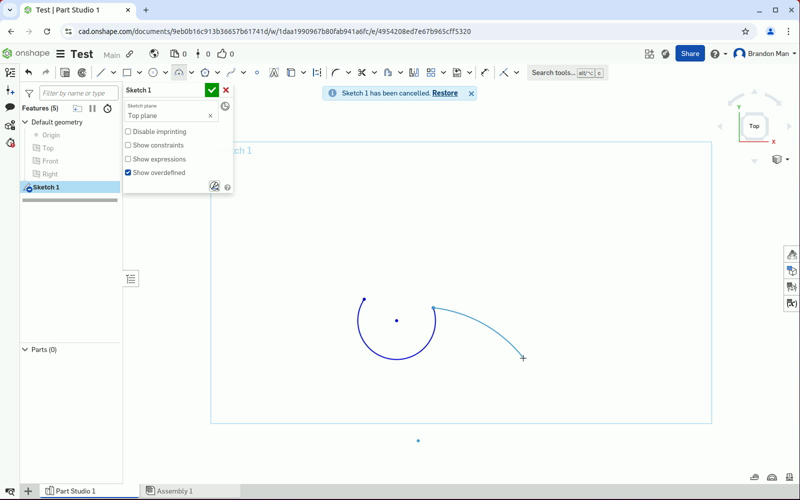
mouse_move(472, 343)
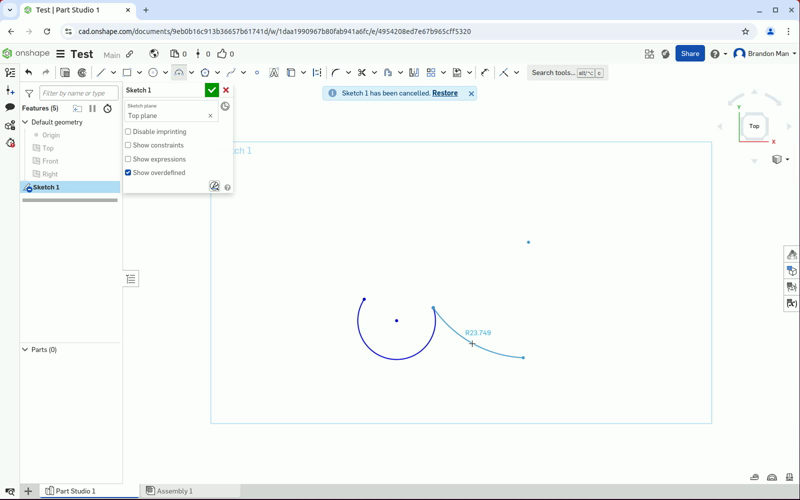
click(472, 343)
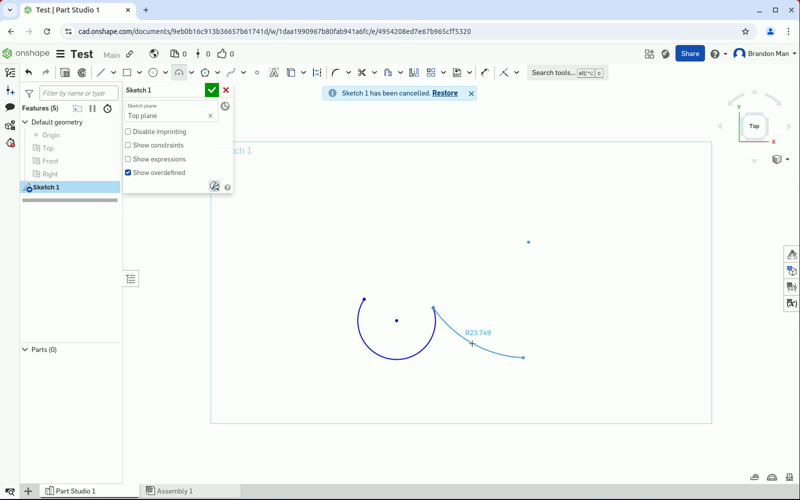
key_up(shift)
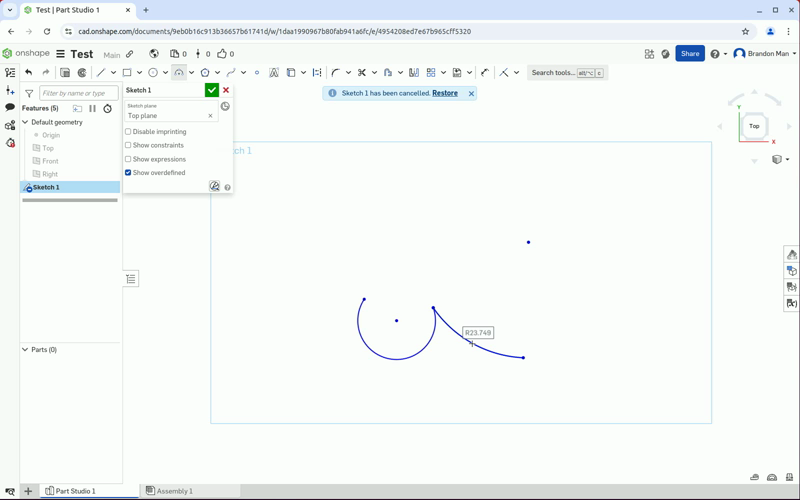
mouse_move(523, 357)
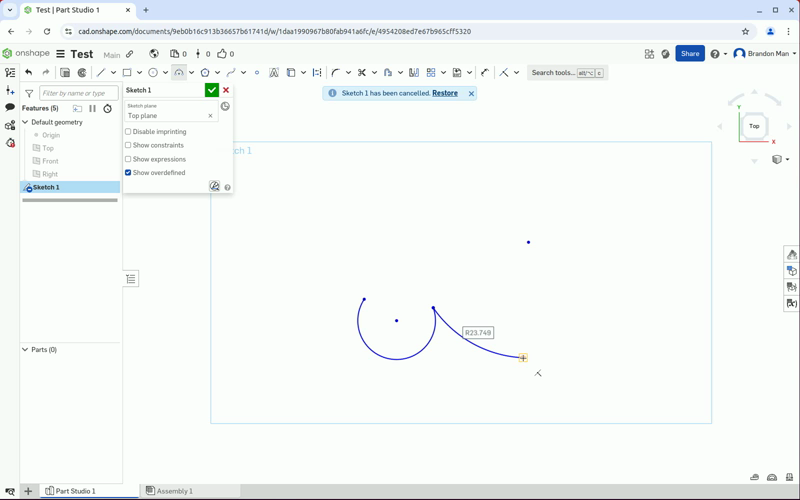
click(523, 357)
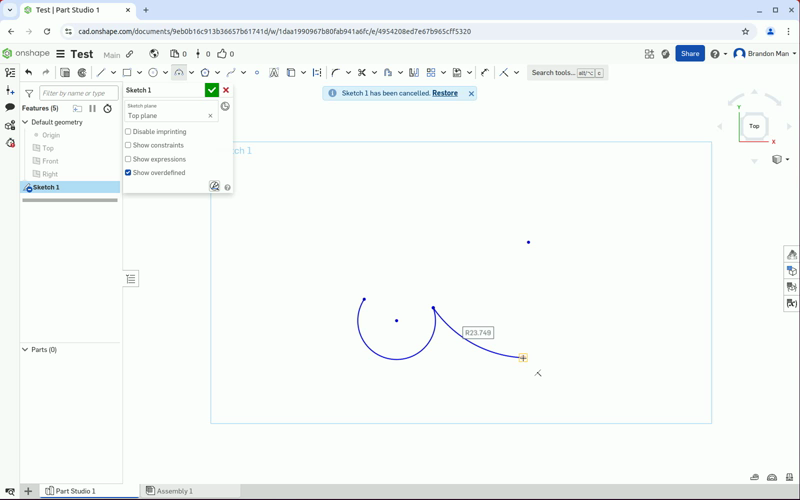
key_down(shift)
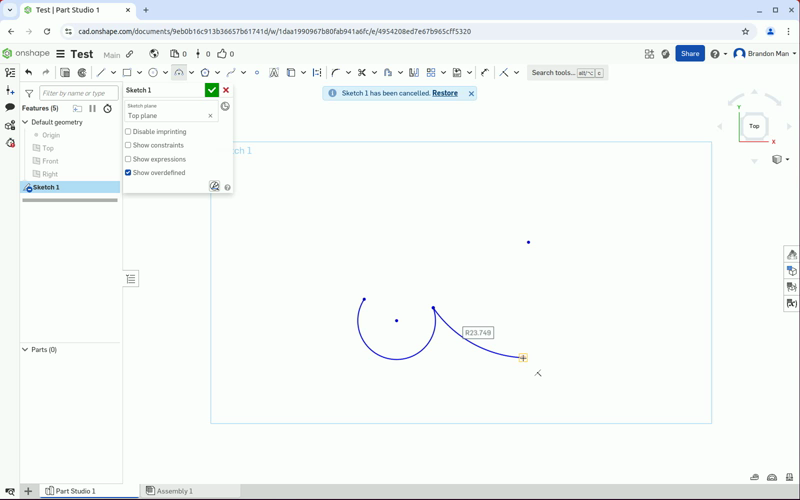
mouse_move(496, 295)
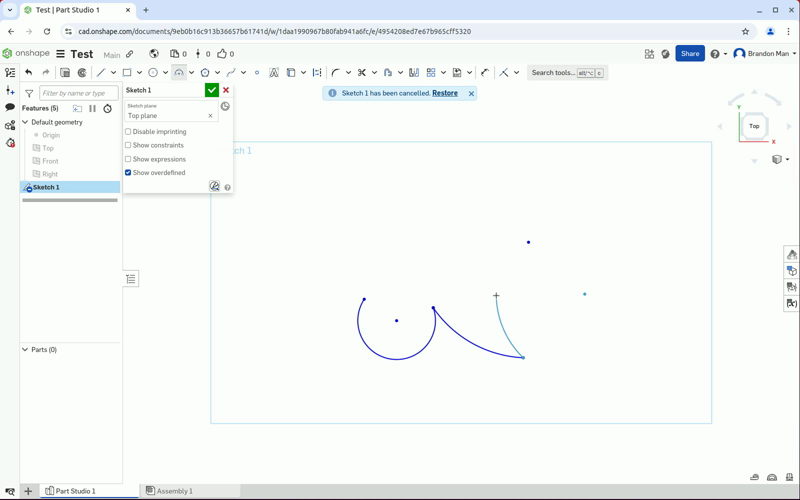
click(496, 295)
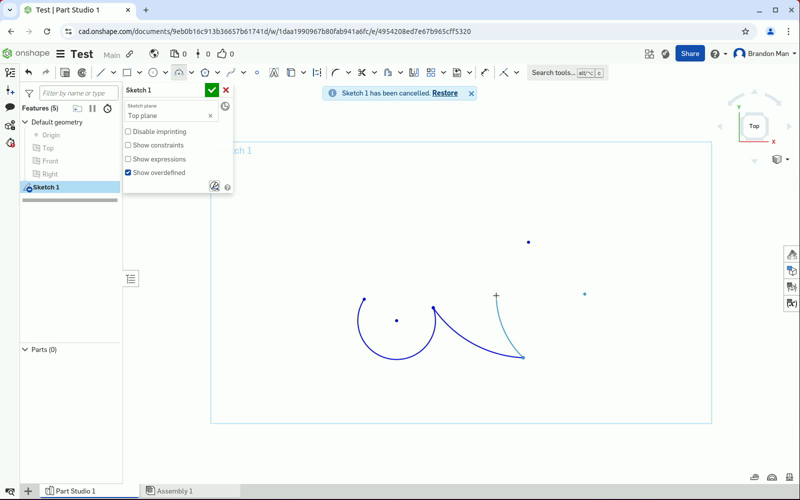
mouse_move(560, 304)
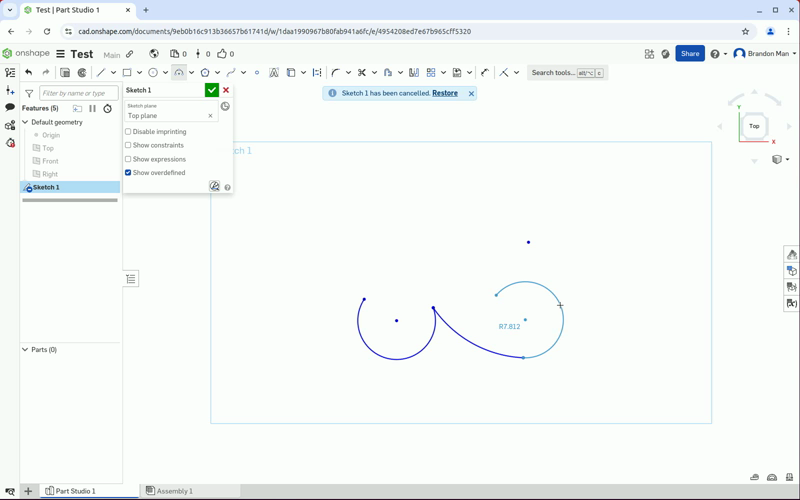
click(560, 304)
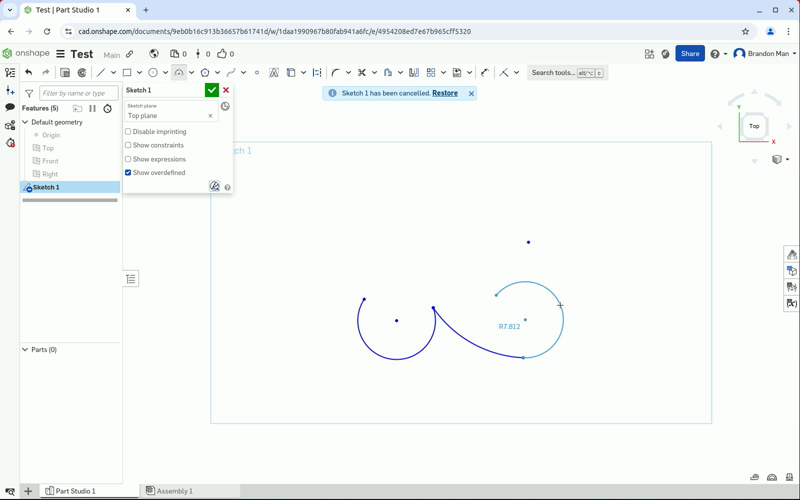
key_up(shift)
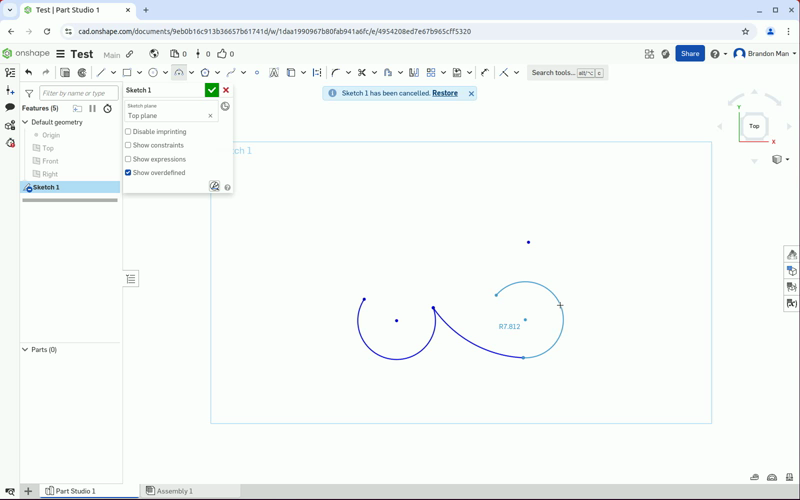
mouse_move(496, 295)
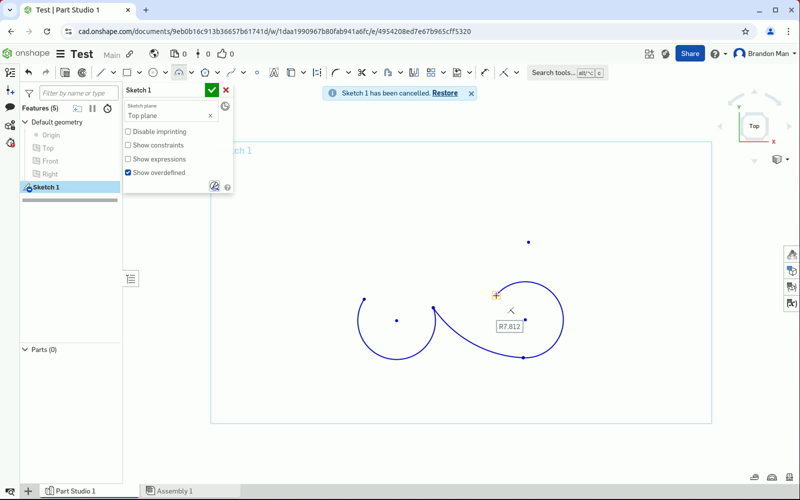
click(496, 295)
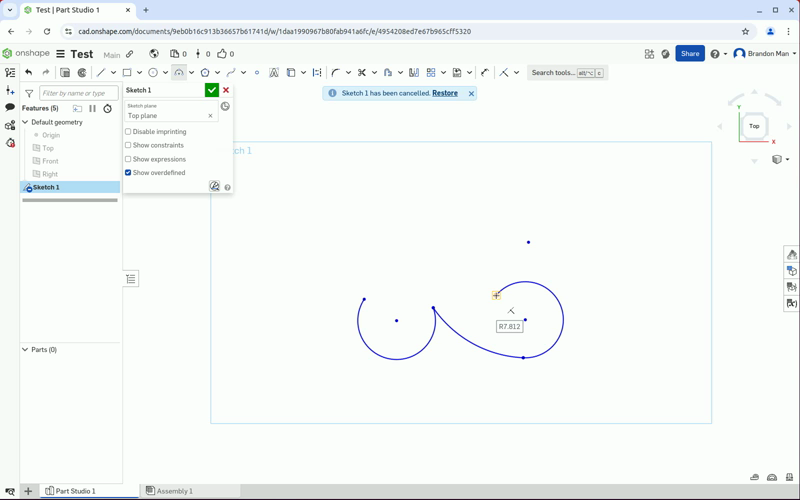
key_down(shift)
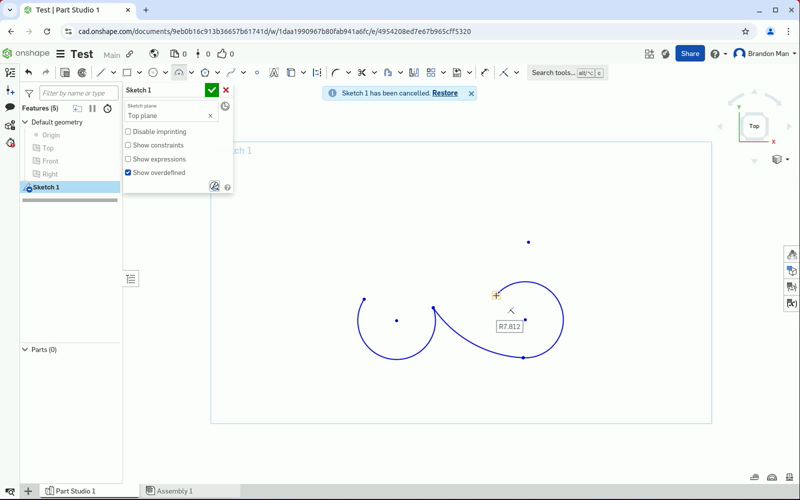
mouse_move(494, 190)
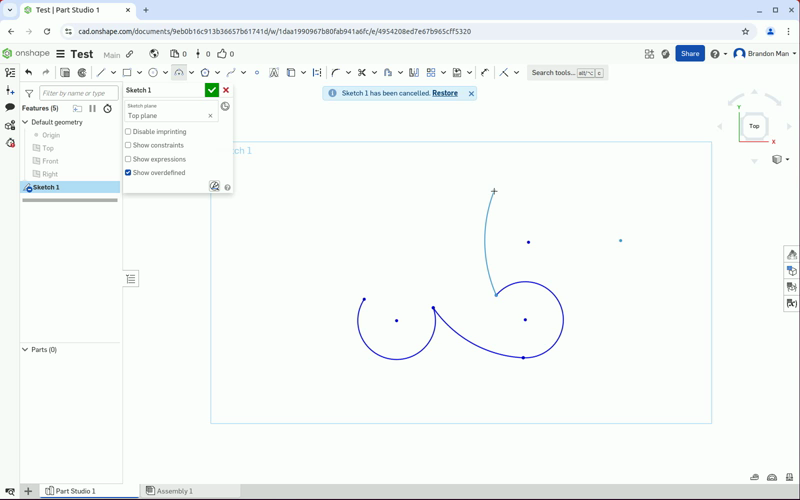
click(494, 190)
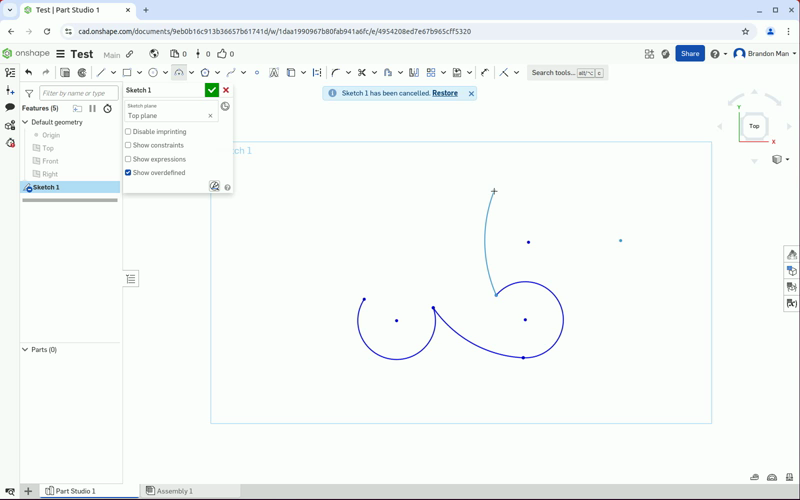
mouse_move(507, 242)
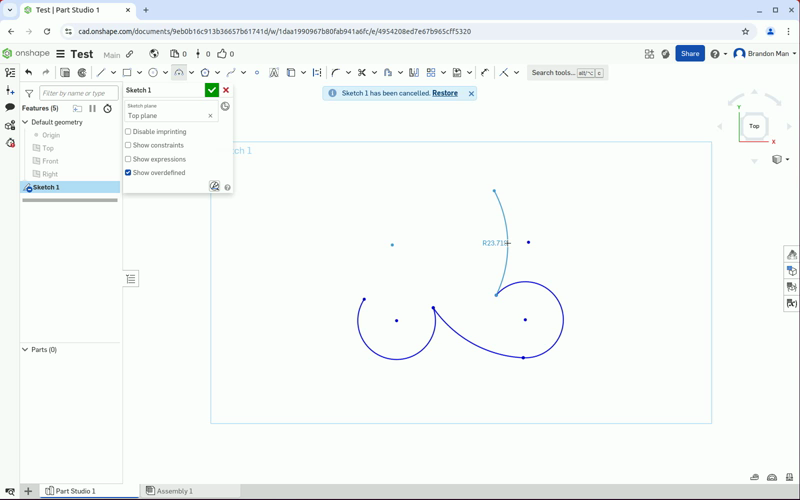
click(507, 242)
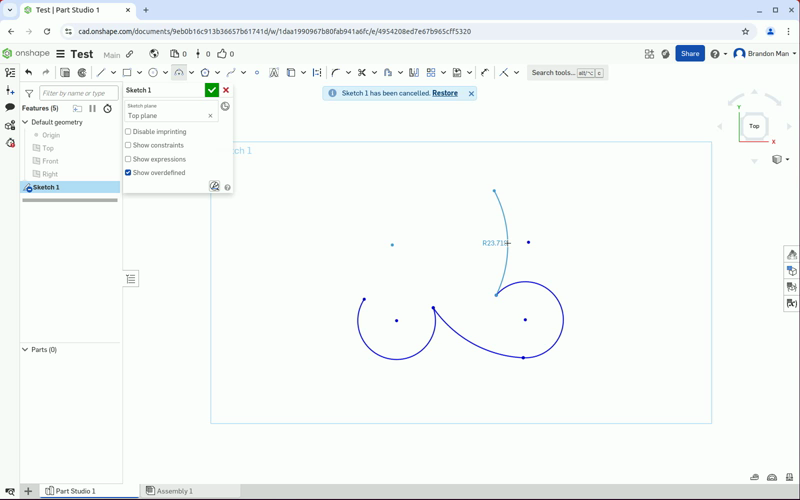
key_up(shift)
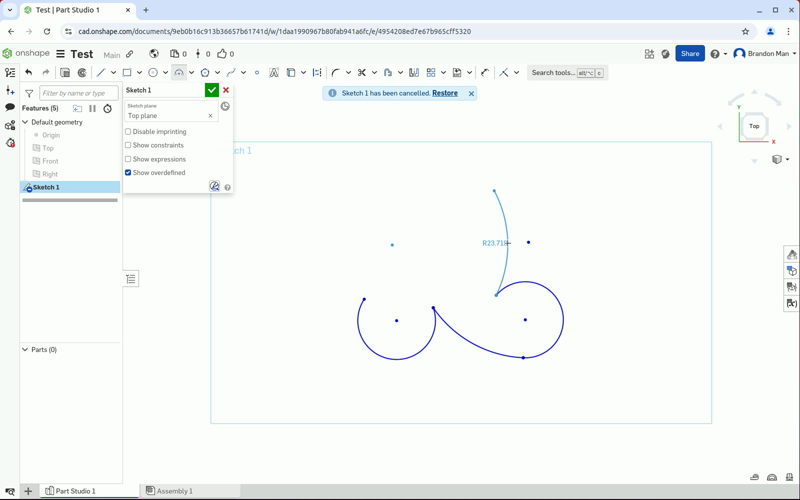
mouse_move(494, 190)
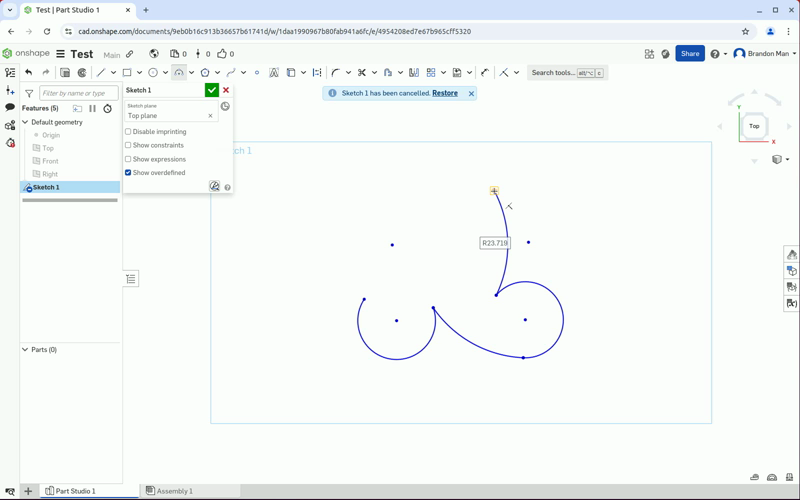
click(494, 190)
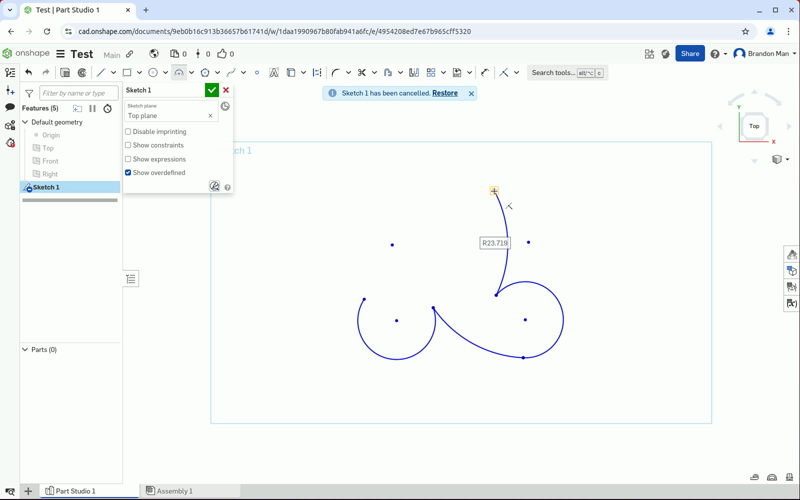
key_down(shift)
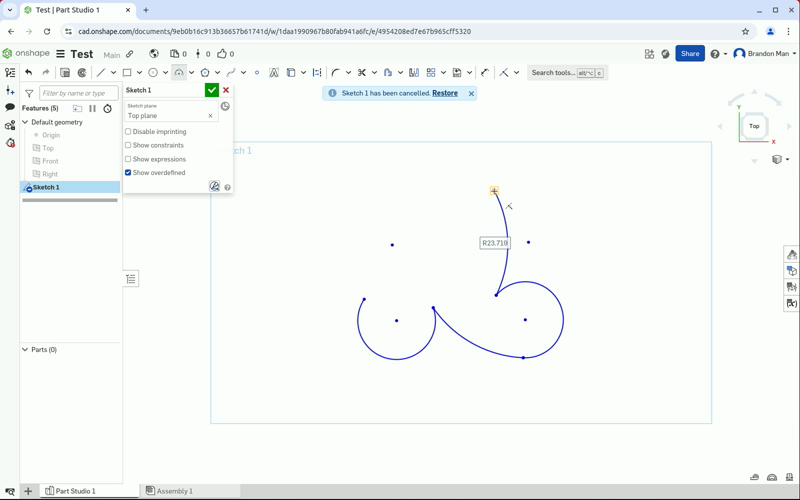
mouse_move(454, 247)
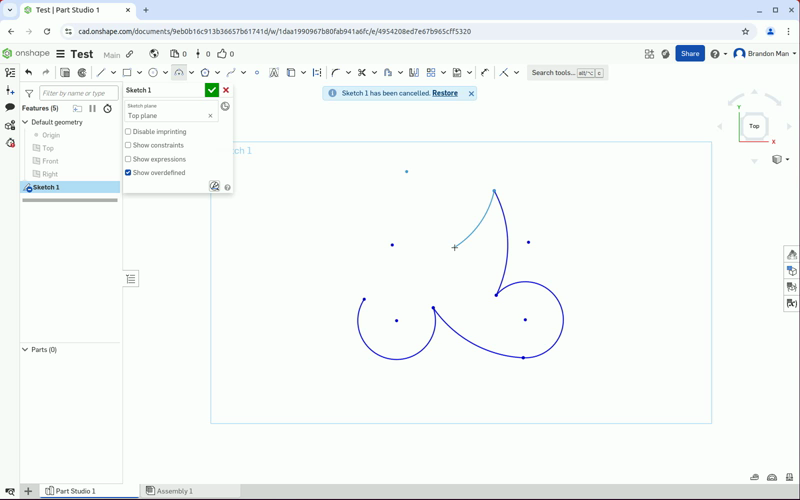
click(454, 247)
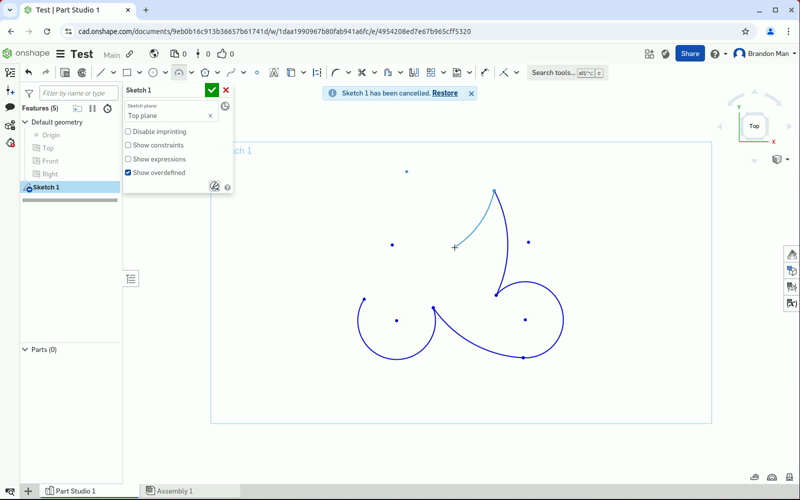
mouse_move(428, 186)
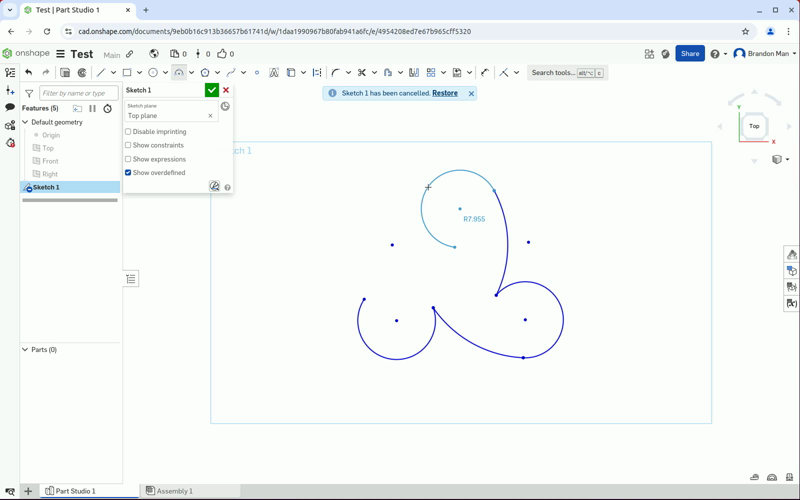
click(428, 186)
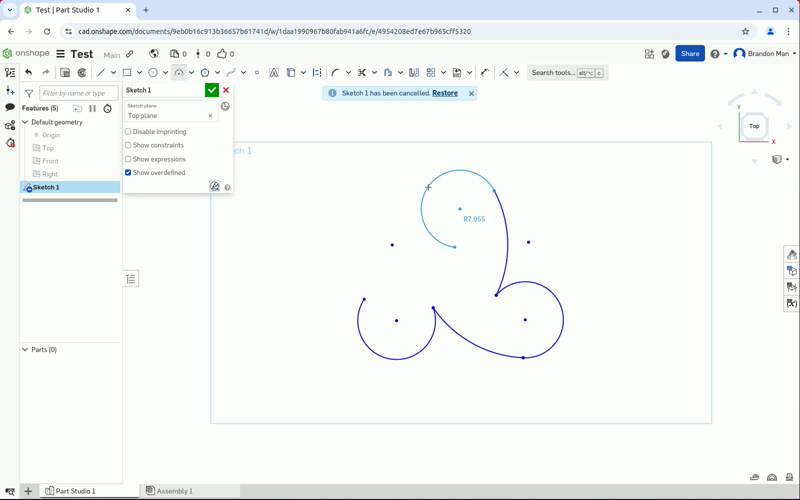
key_up(shift)
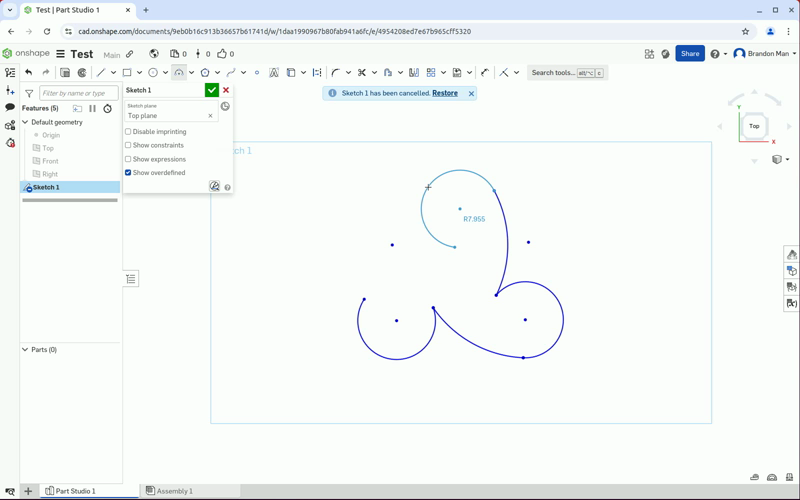
mouse_move(454, 247)
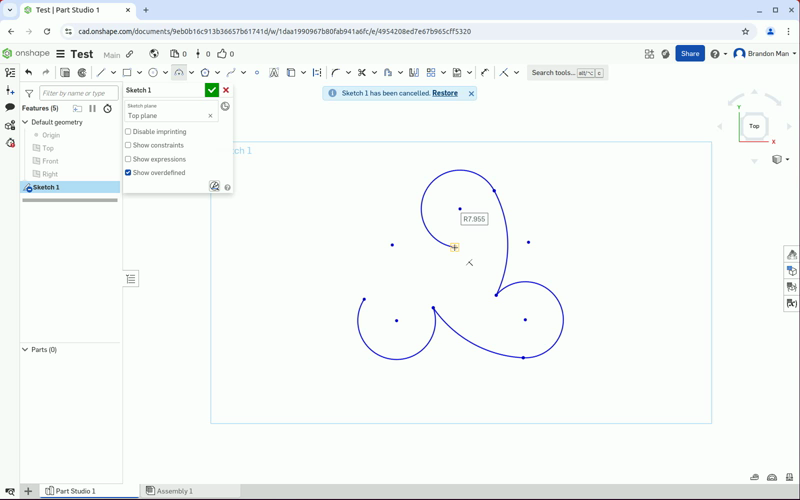
click(454, 247)
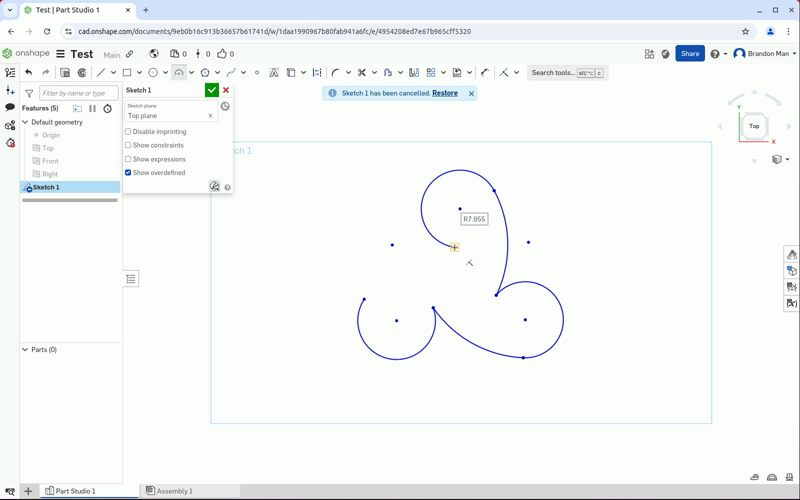
mouse_move(364, 299)
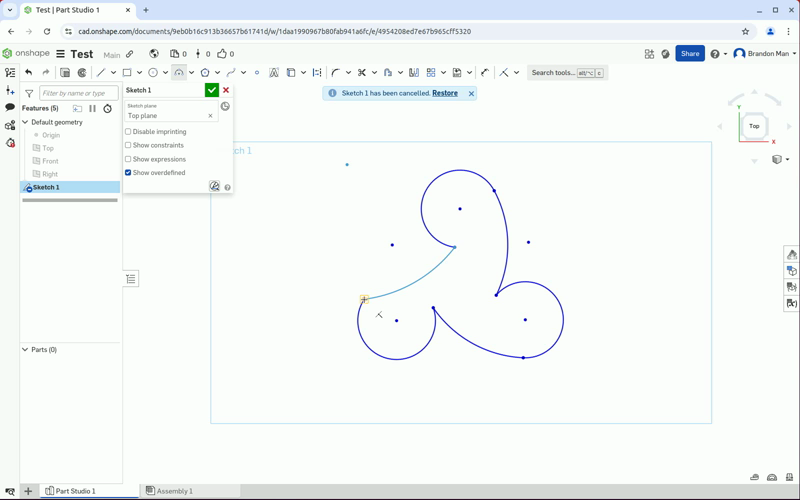
click(364, 299)
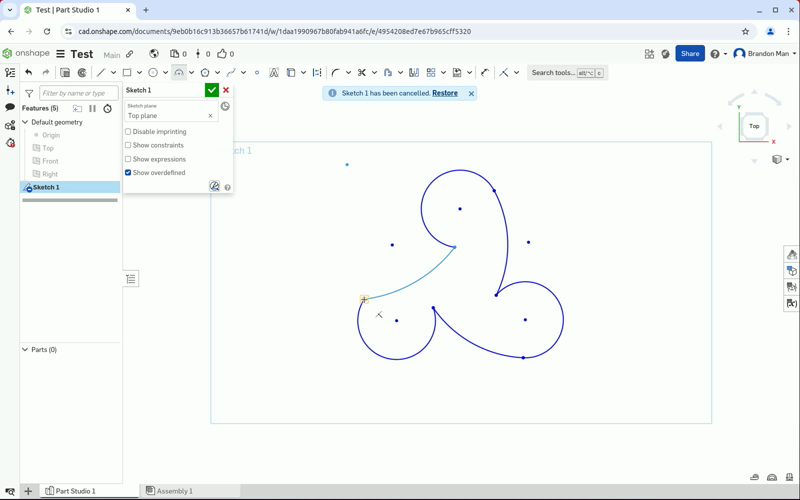
key_down(shift)
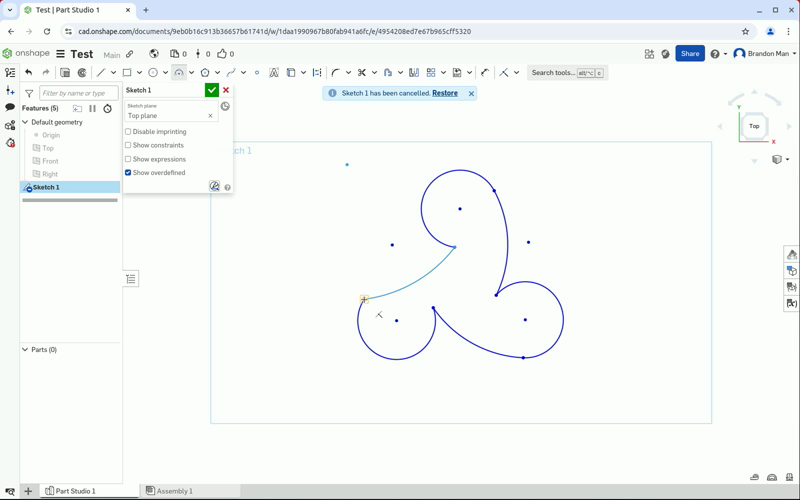
mouse_move(403, 262)
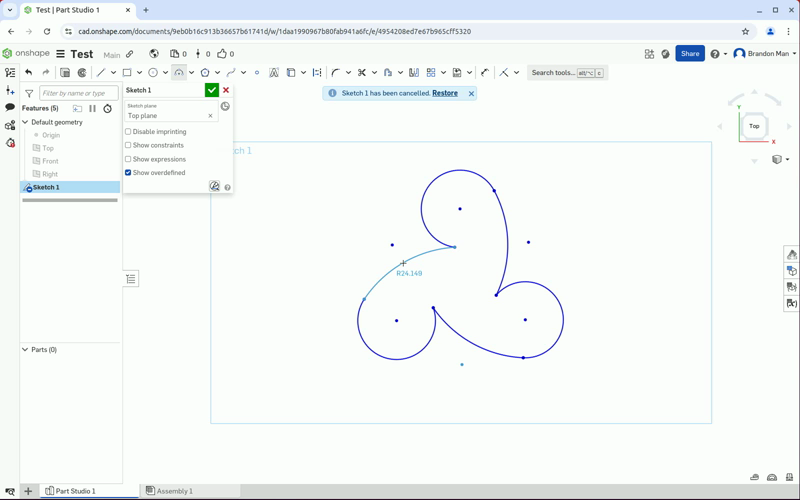
click(403, 262)
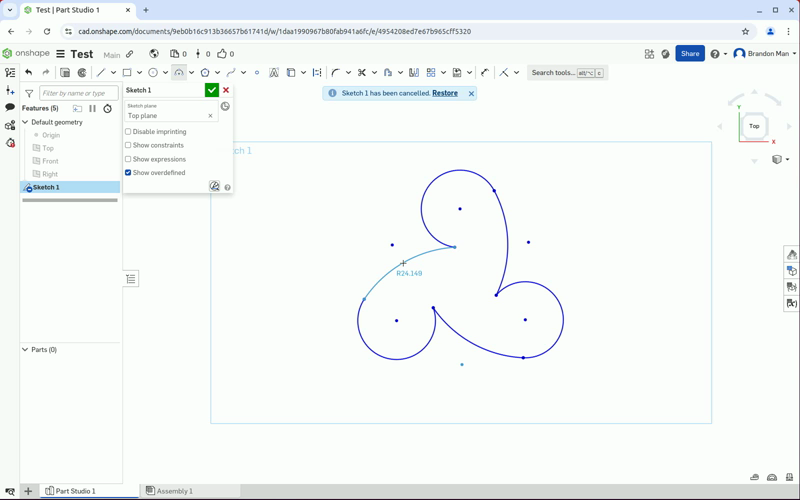
key_up(shift)
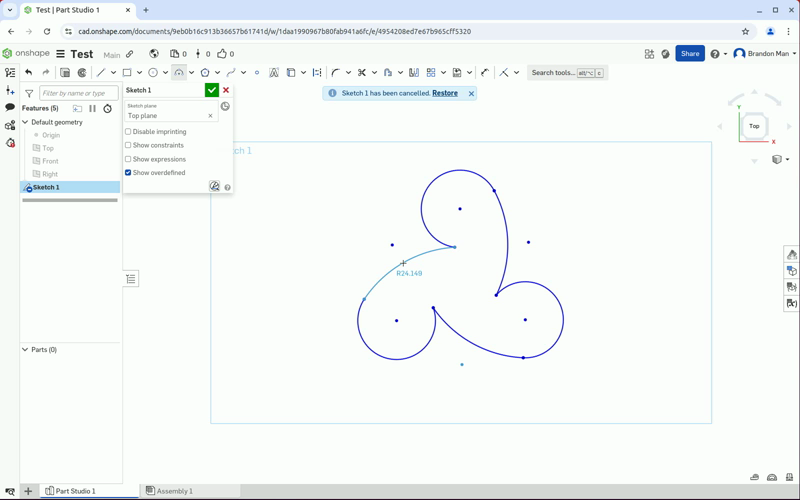
key(esc)
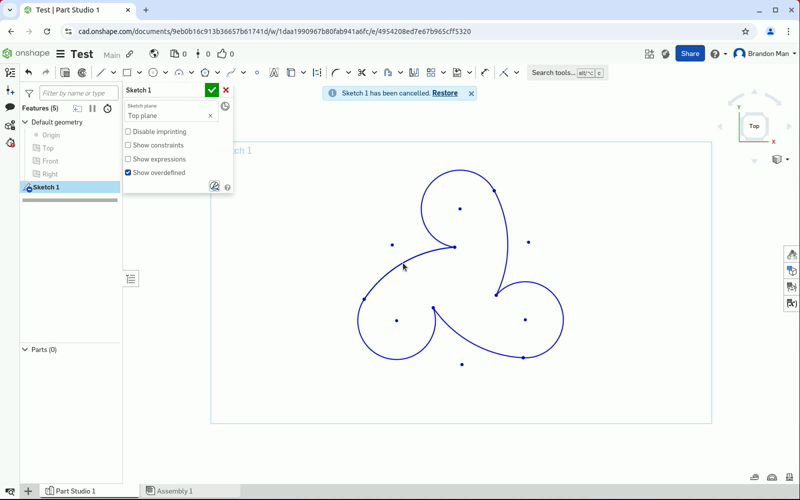
key(c)
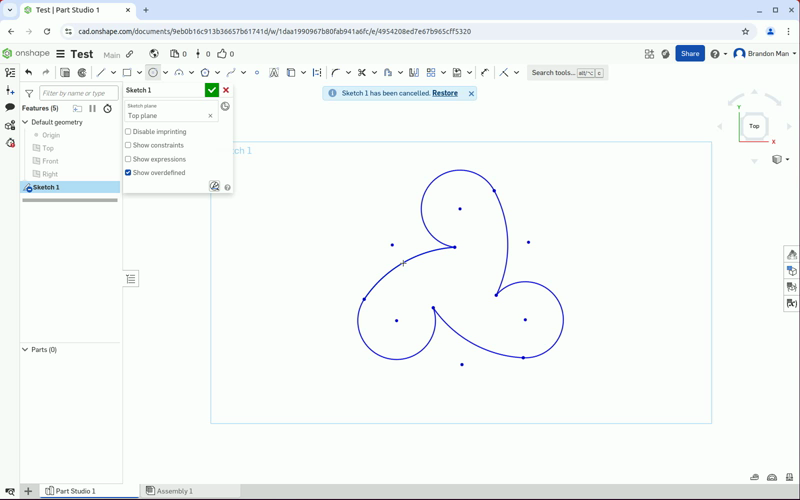
key_down(shift)
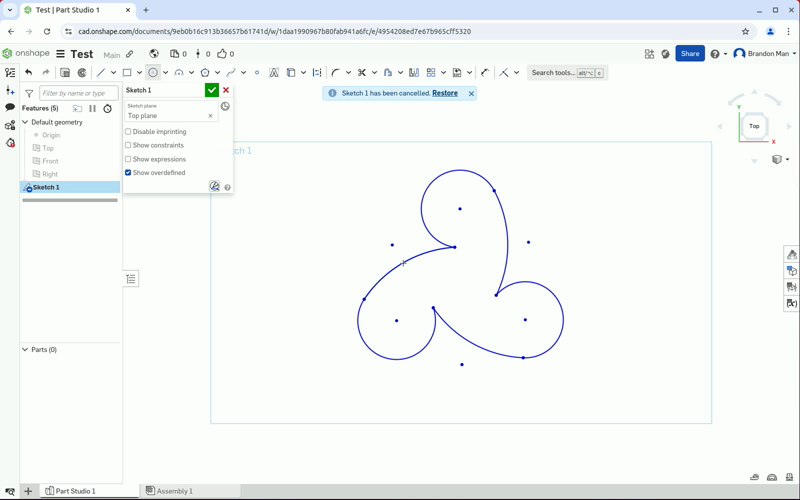
mouse_move(395, 320)
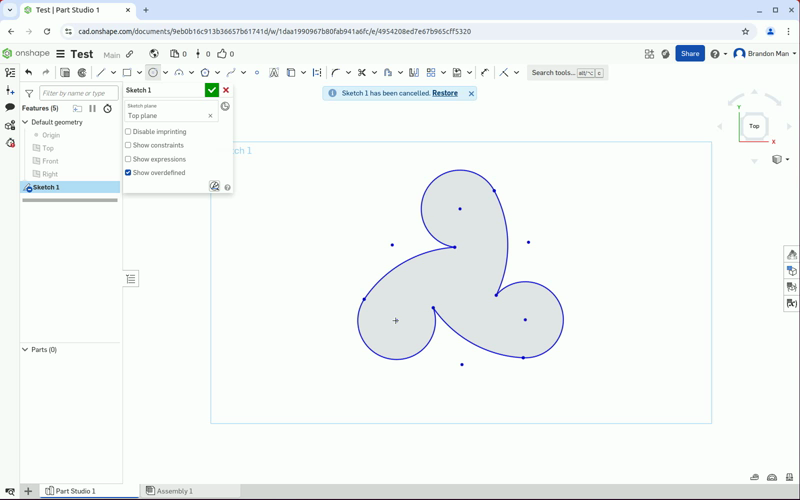
scroll(6)
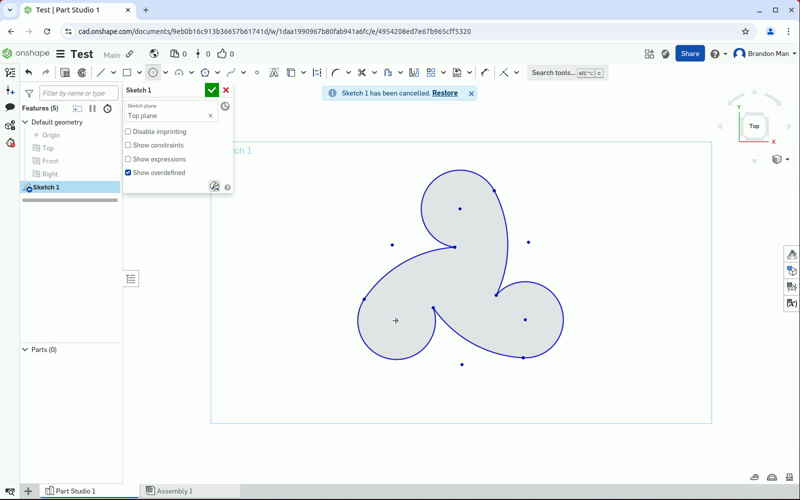
scroll(6)
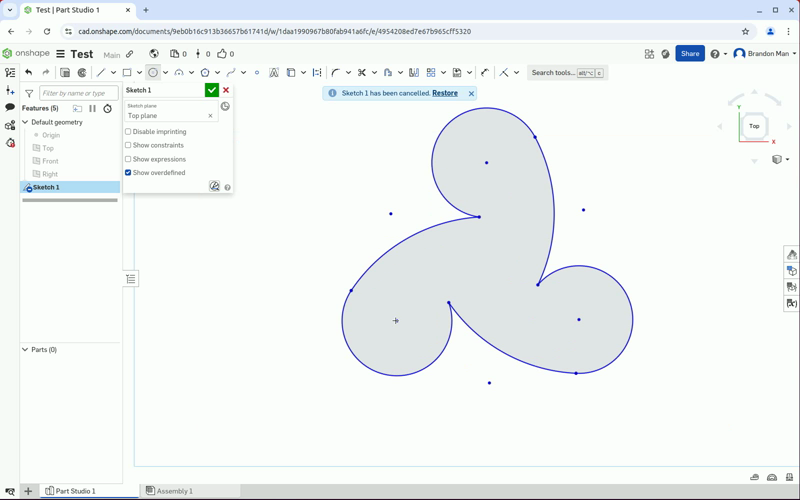
scroll(6)
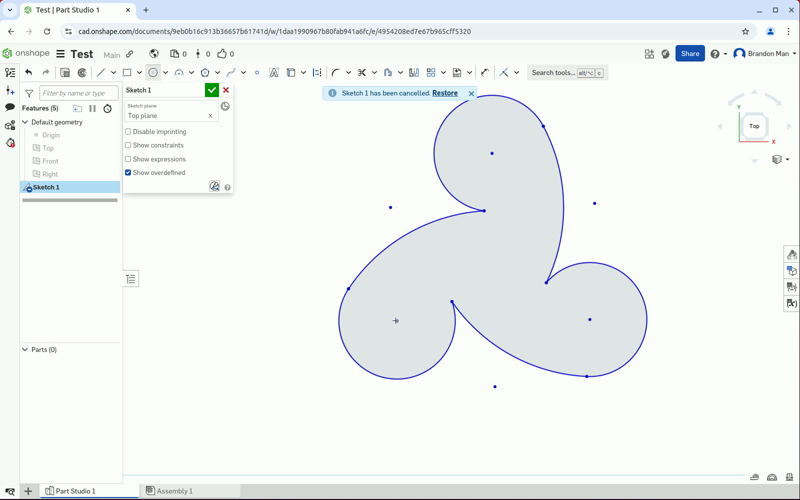
scroll(6)
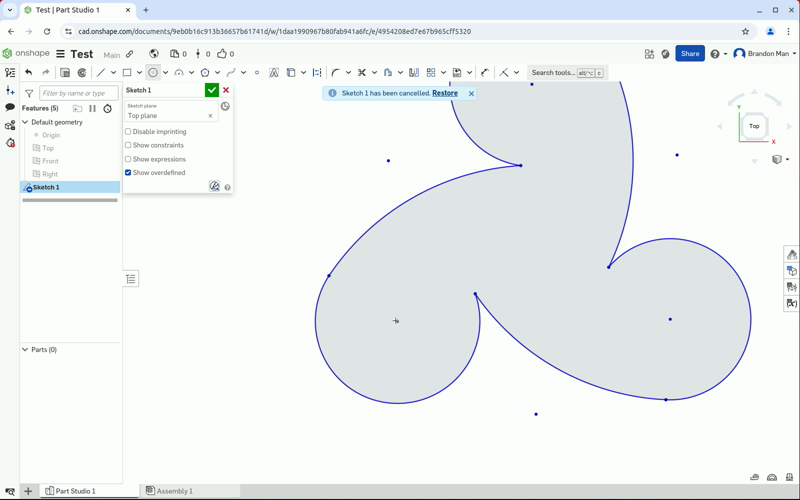
scroll(6)
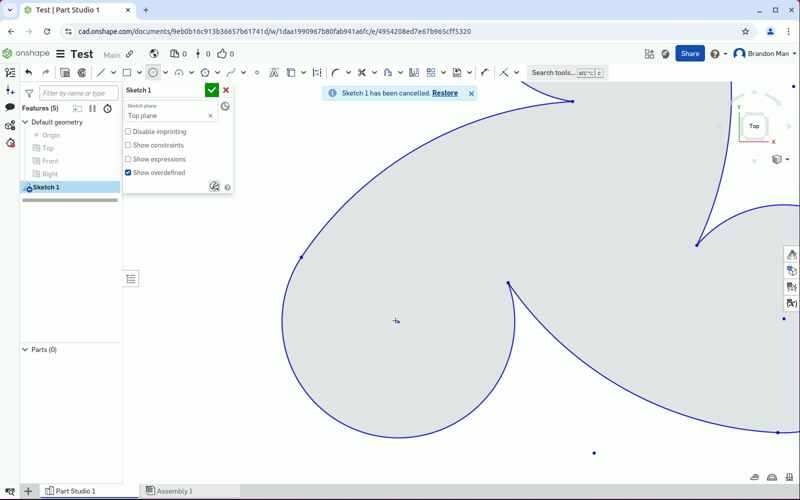
scroll(6)
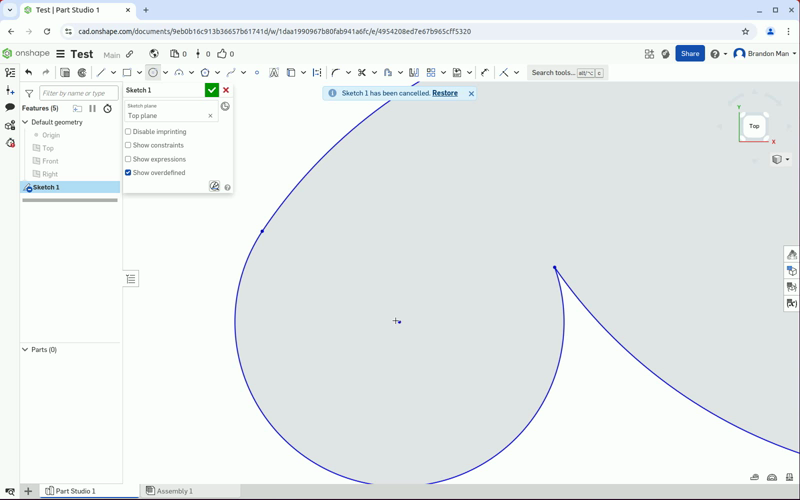
scroll(6)
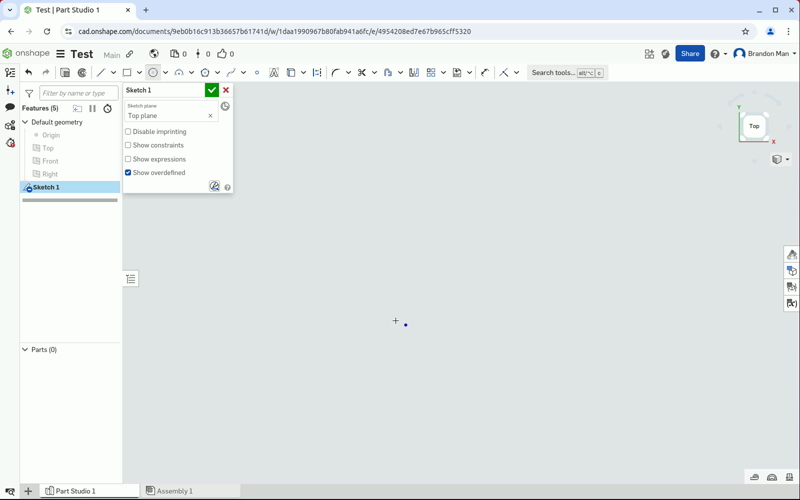
click(395, 320)
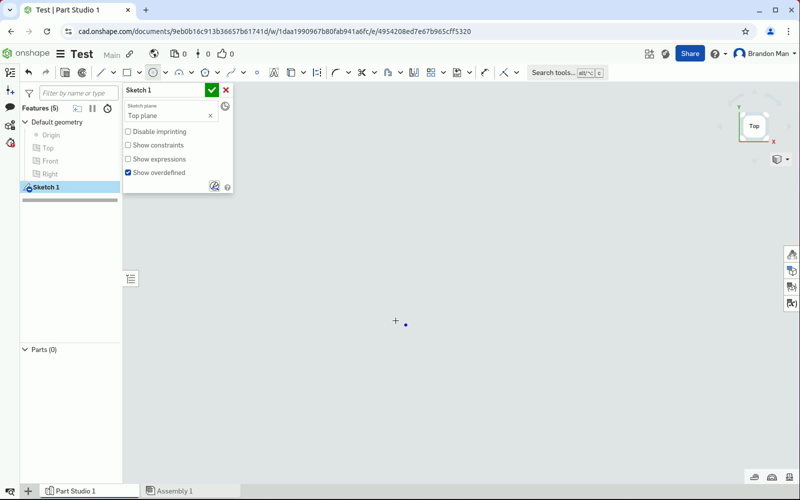
scroll(-6)
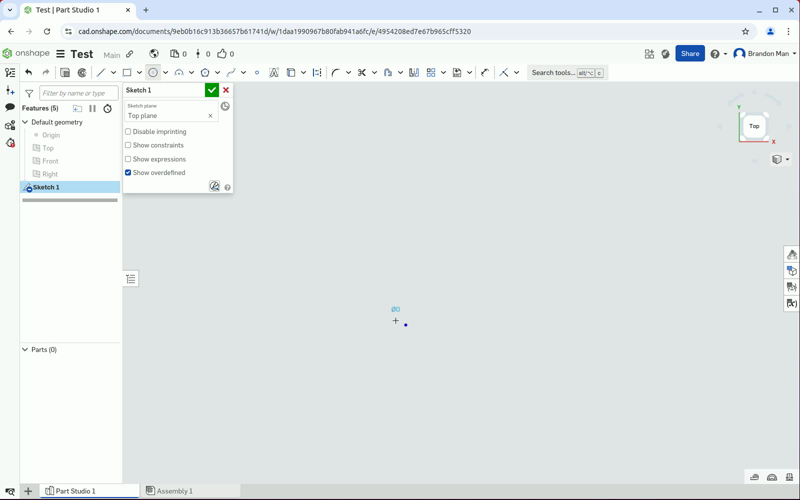
scroll(-6)
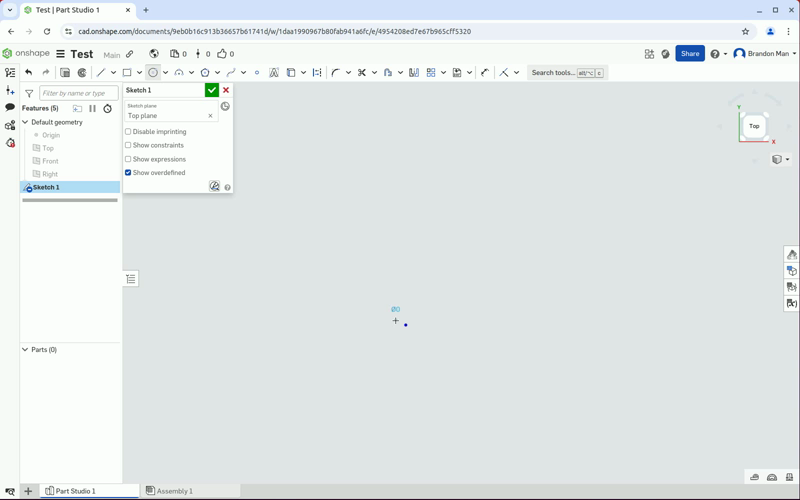
scroll(-6)
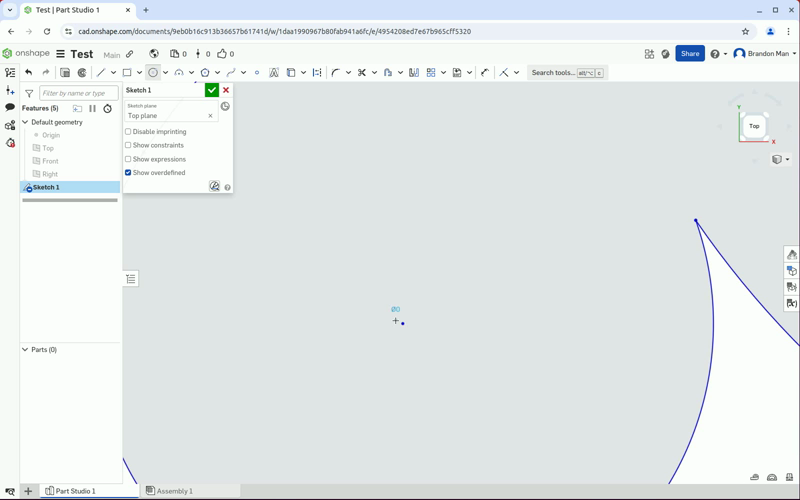
scroll(-6)
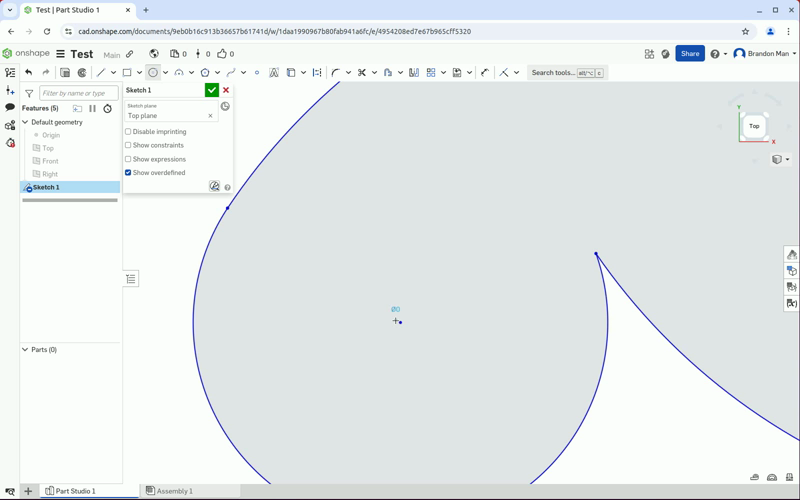
scroll(-6)
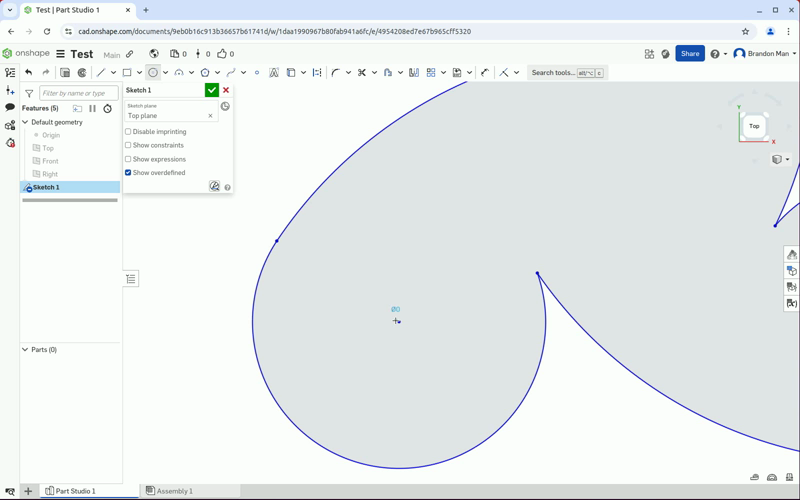
scroll(-6)
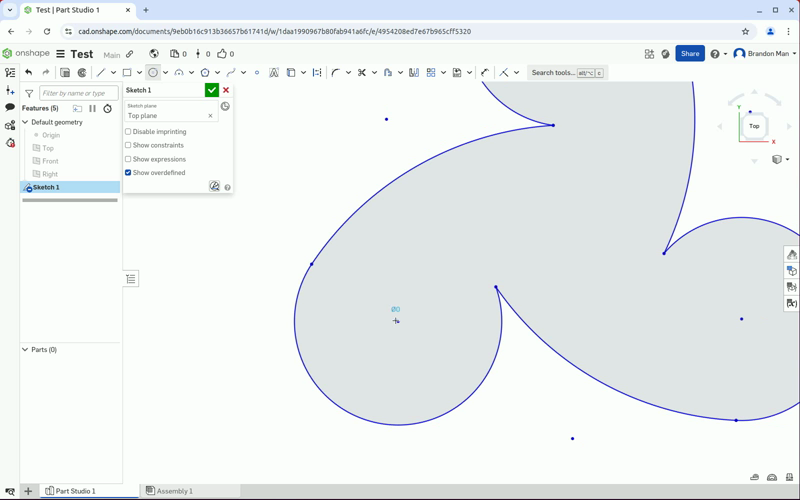
scroll(-6)
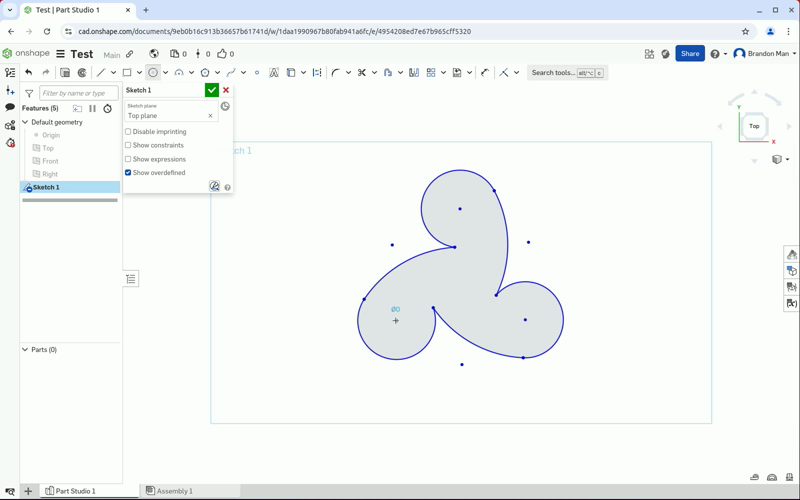
key_up(shift)
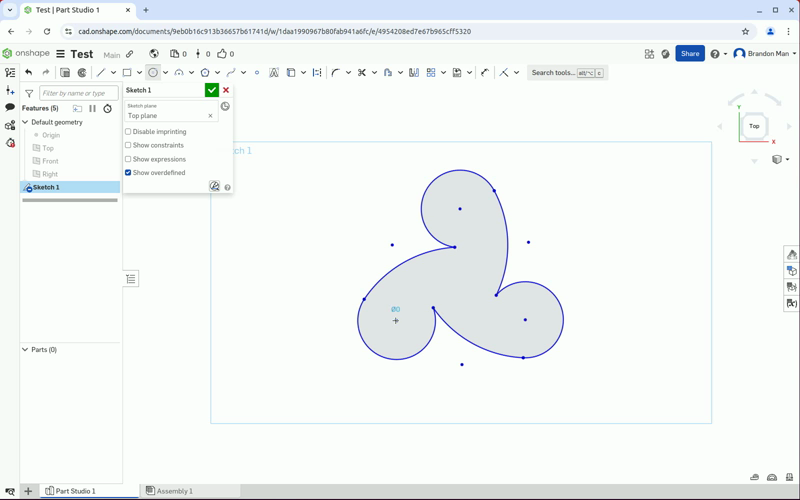
mouse_move(422, 320)
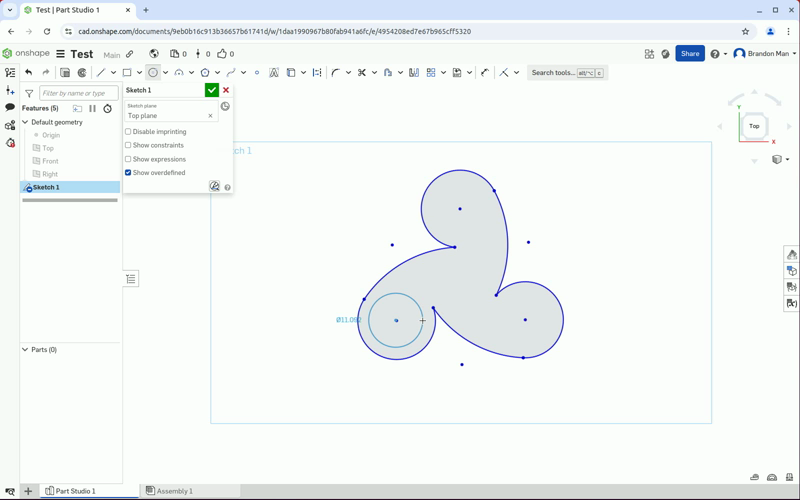
click(422, 320)
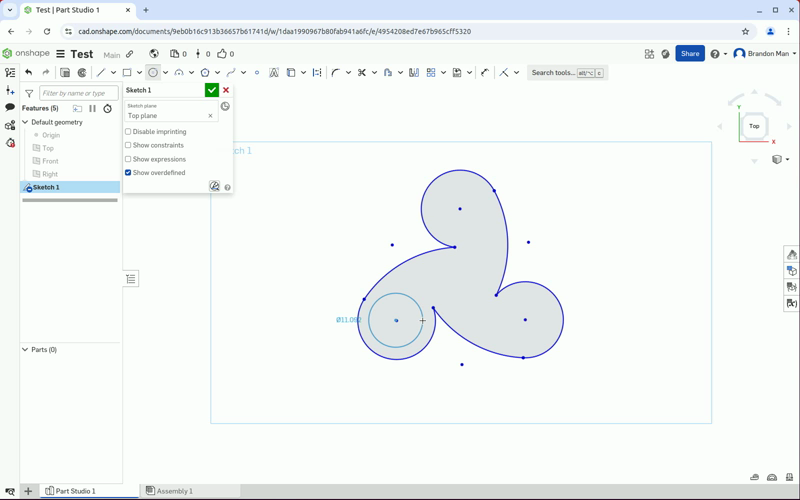
key(esc)
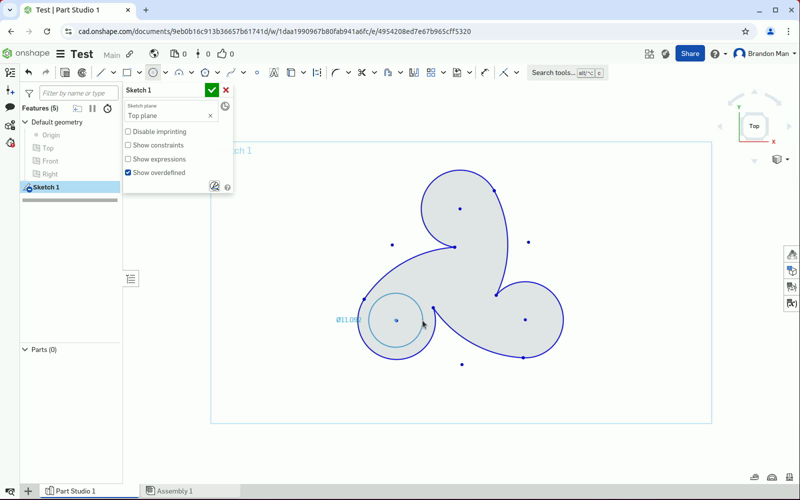
key(c)
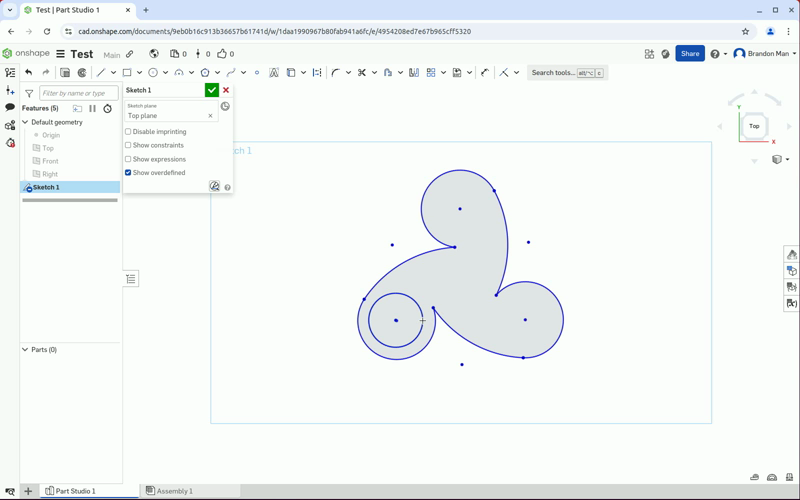
key_down(shift)
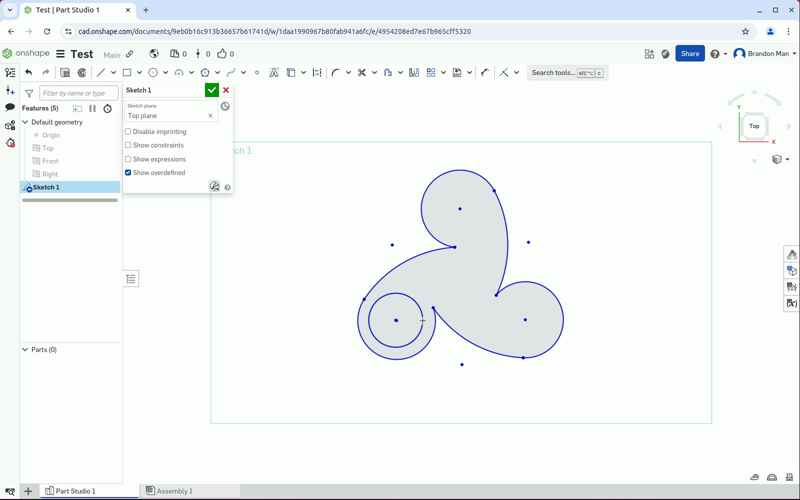
mouse_move(460, 282)
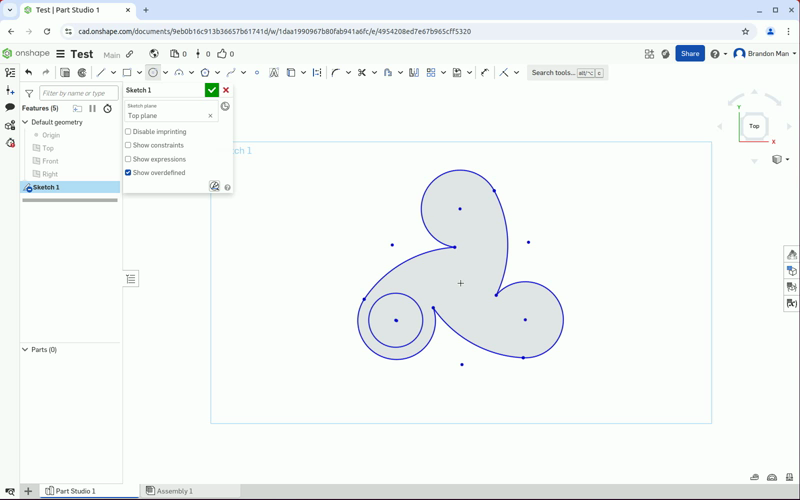
click(460, 282)
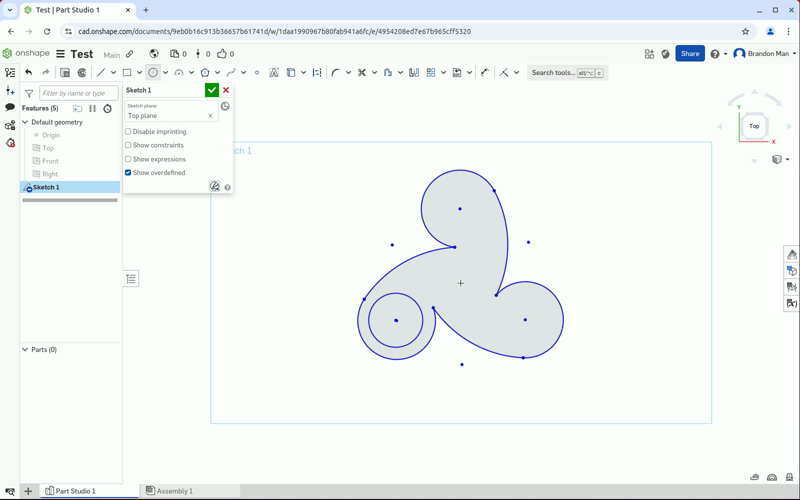
key_up(shift)
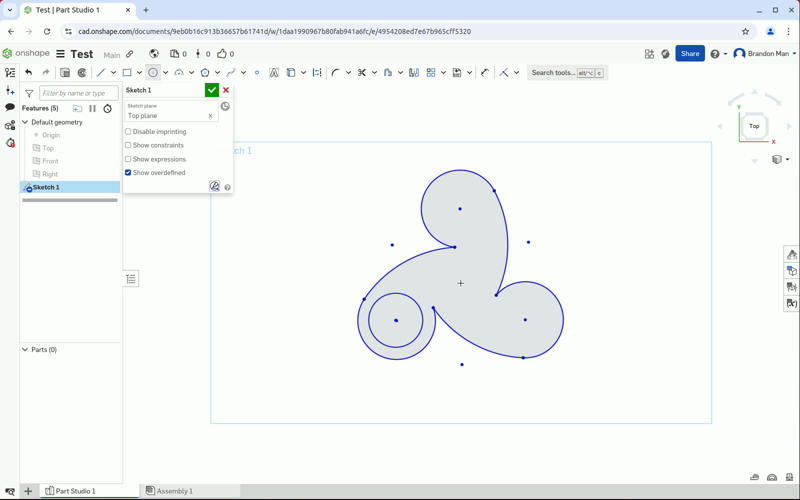
mouse_move(487, 282)
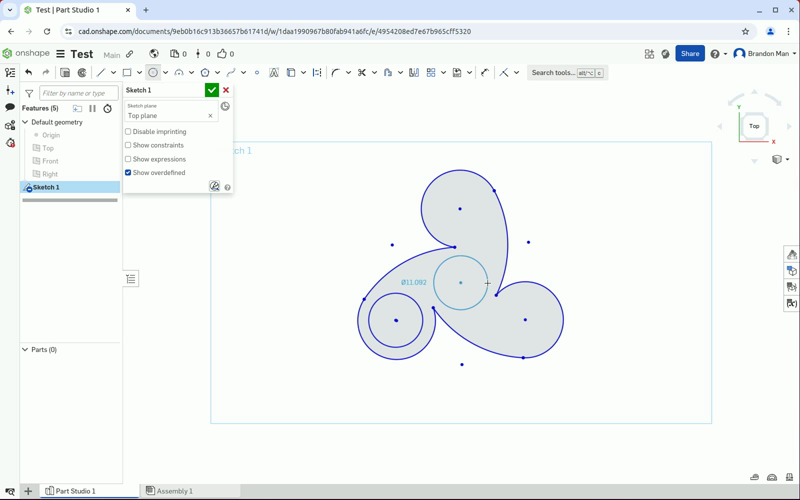
click(487, 282)
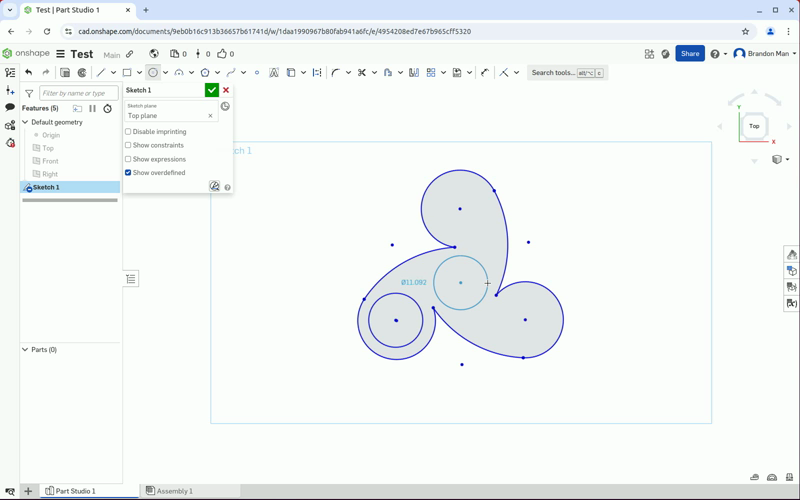
key(esc)
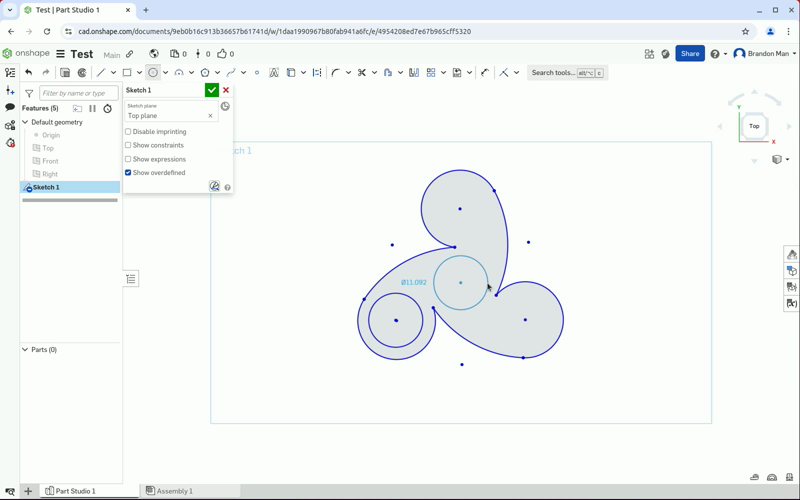
key(c)
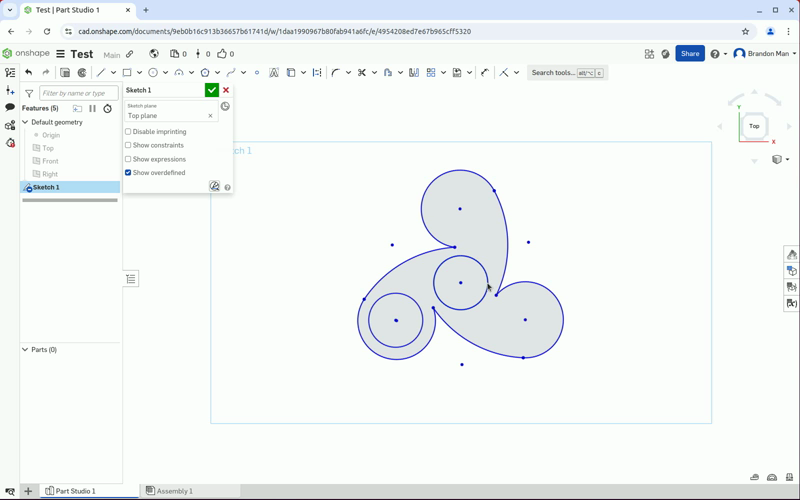
key_down(shift)
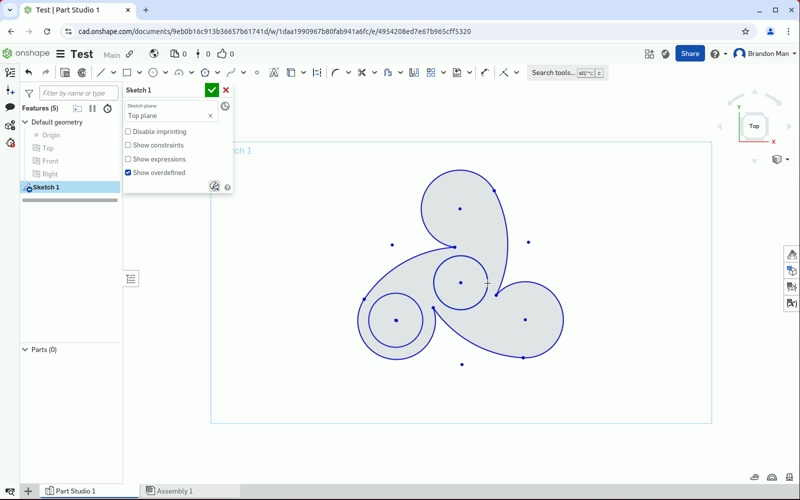
mouse_move(460, 209)
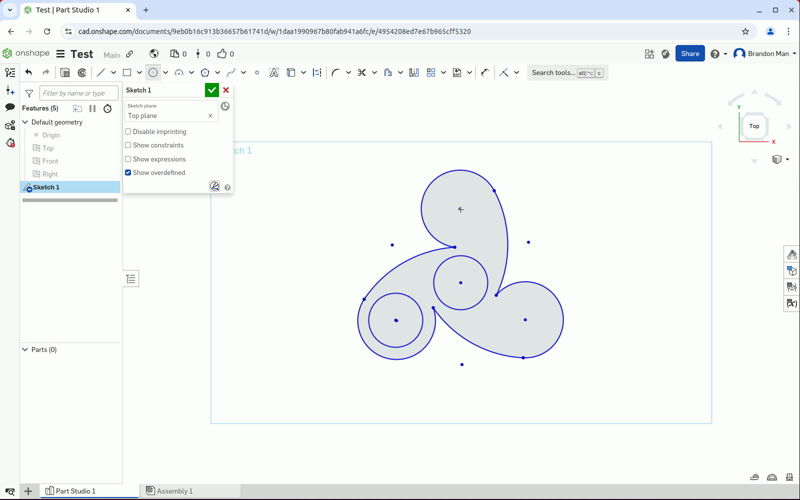
scroll(6)
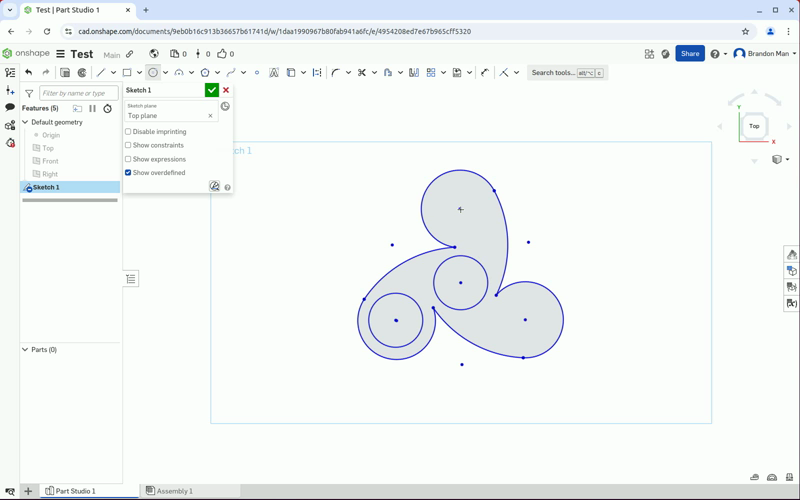
scroll(6)
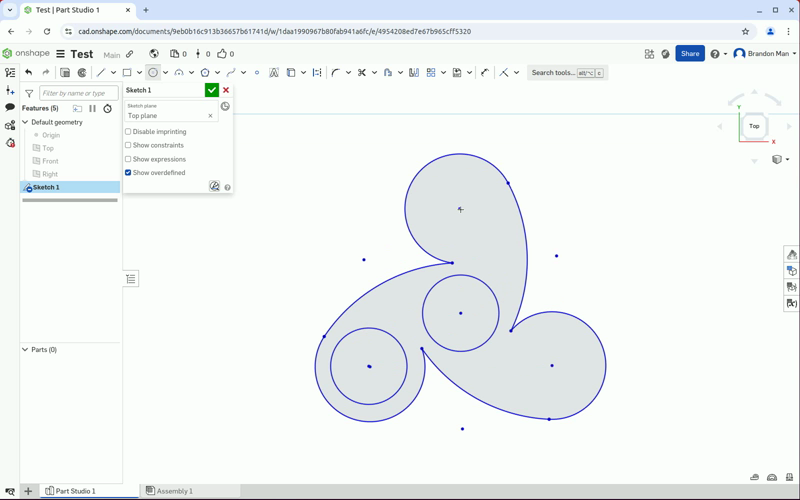
scroll(6)
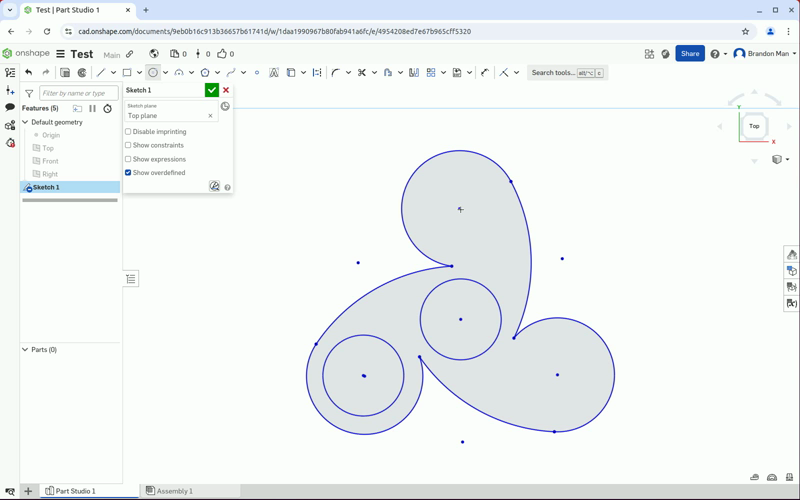
scroll(6)
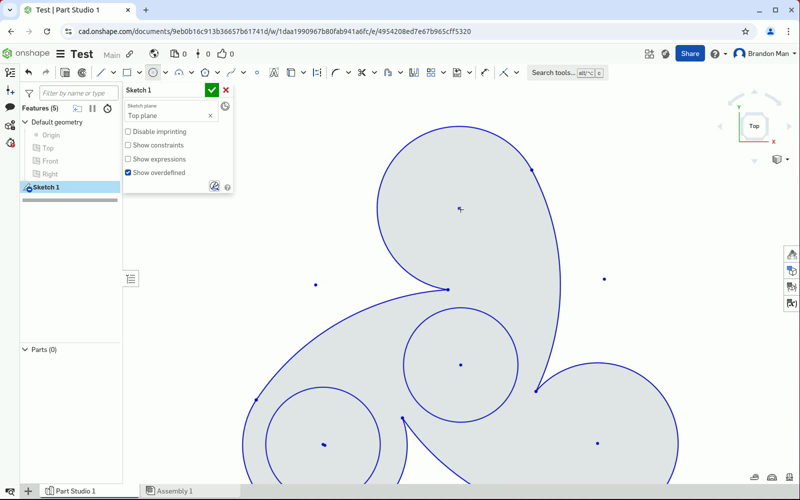
scroll(6)
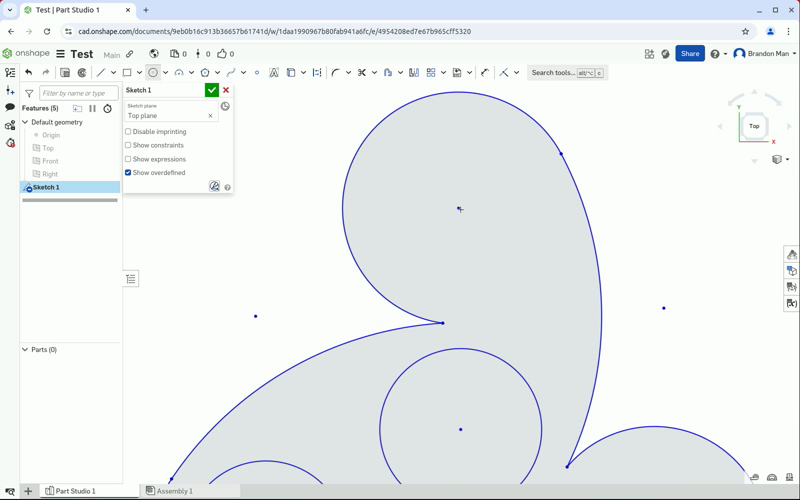
scroll(6)
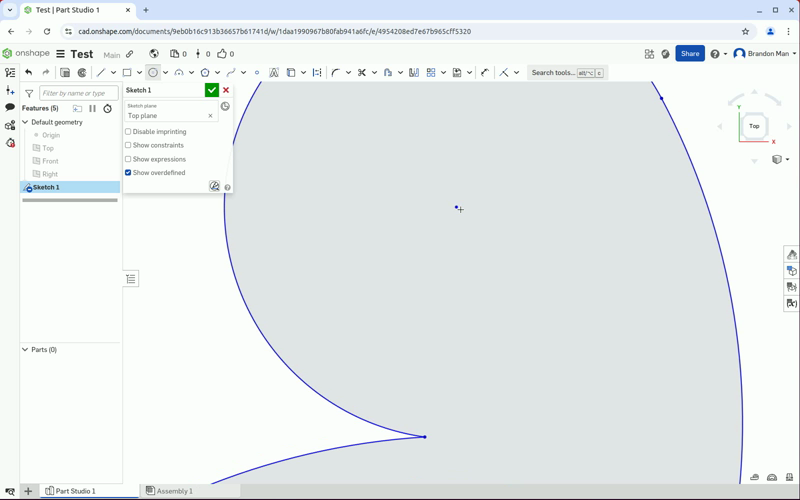
scroll(6)
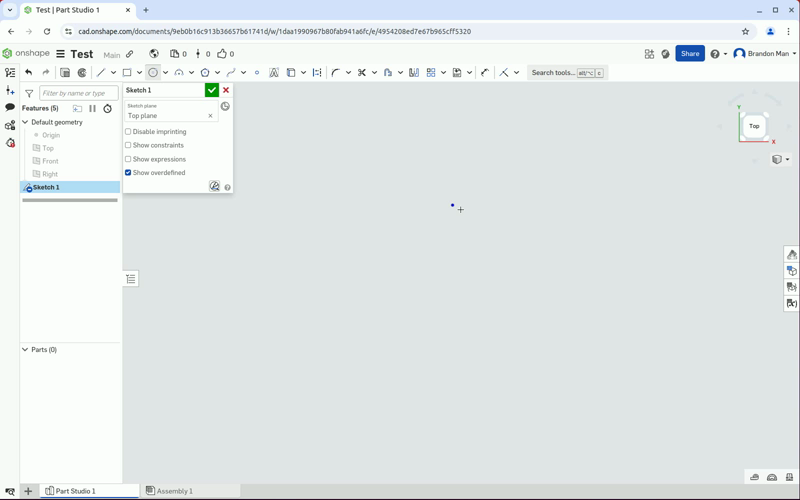
click(460, 209)
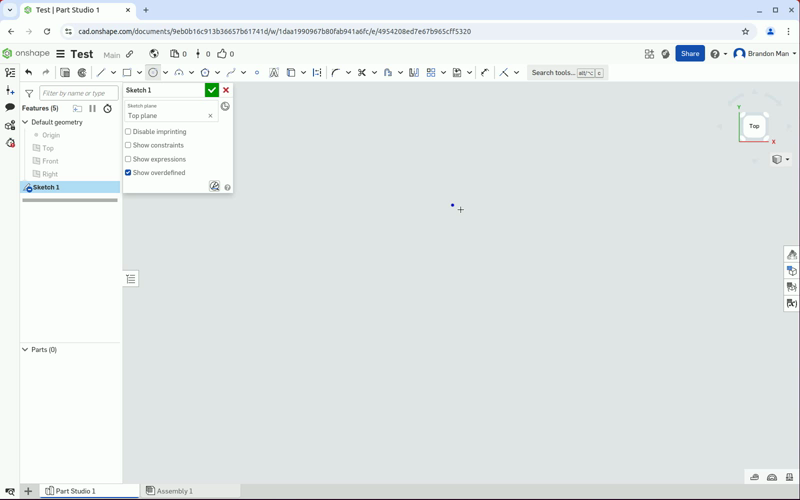
scroll(-6)
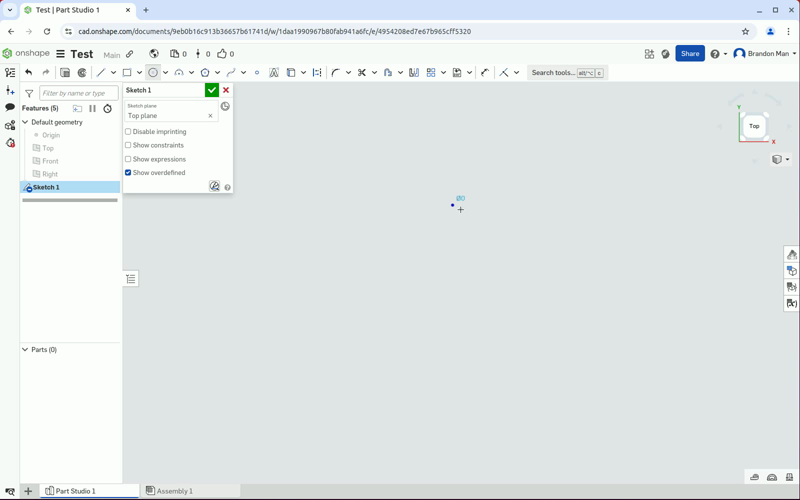
scroll(-6)
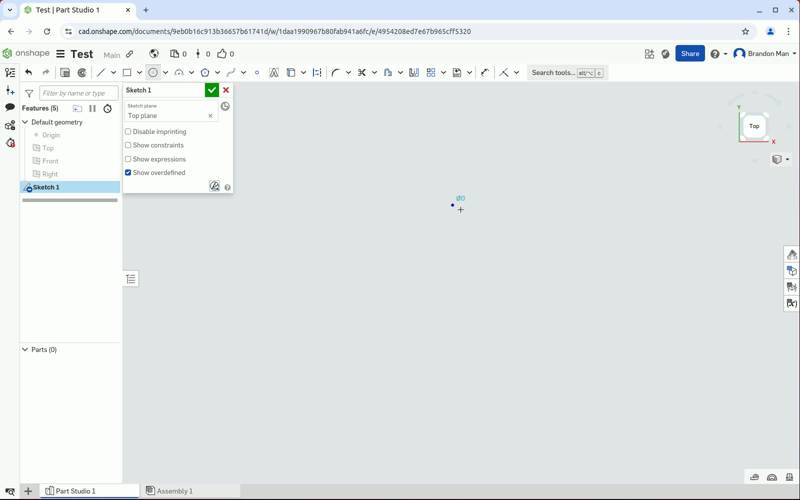
scroll(-6)
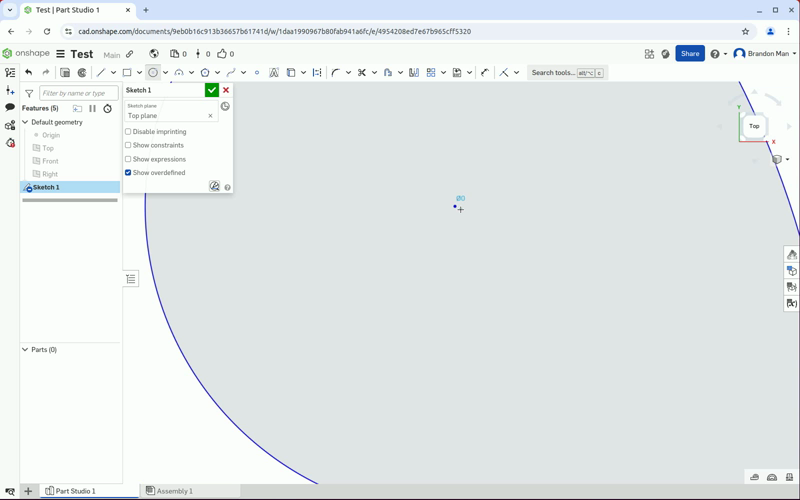
scroll(-6)
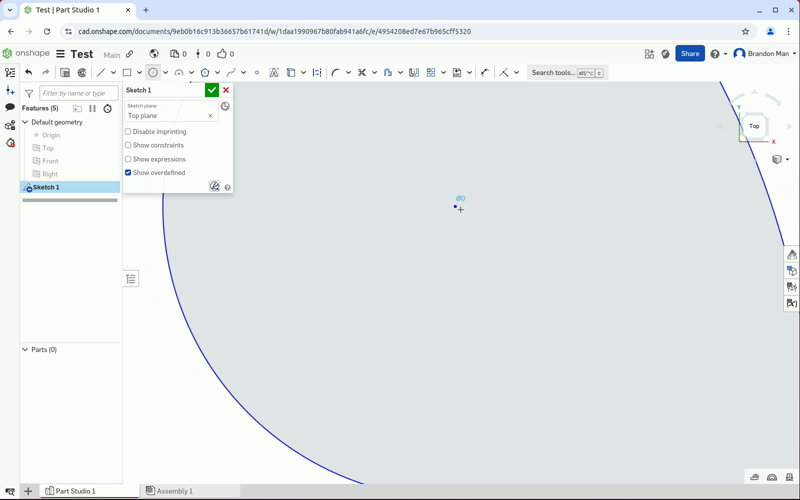
scroll(-6)
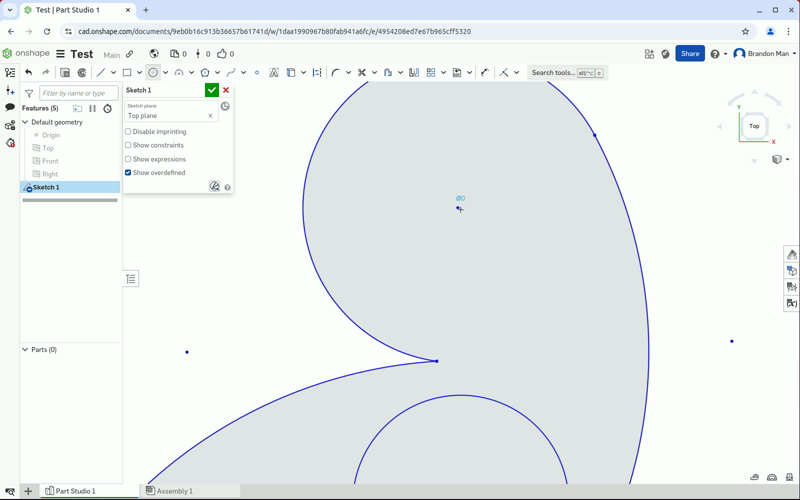
scroll(-6)
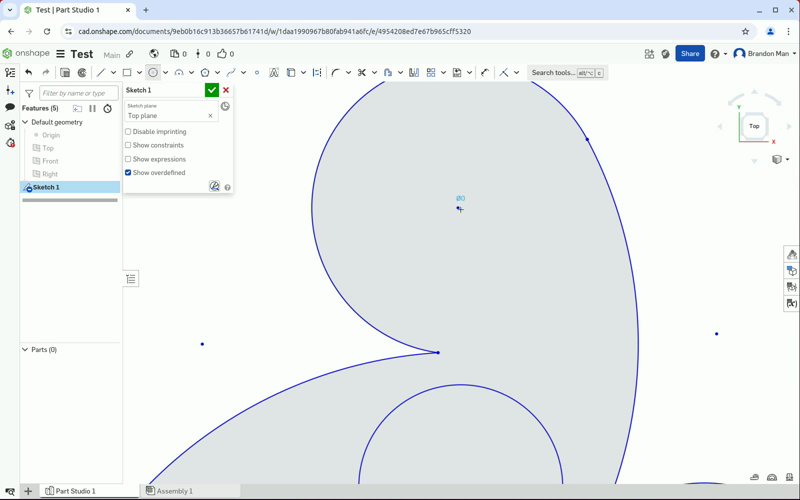
scroll(-6)
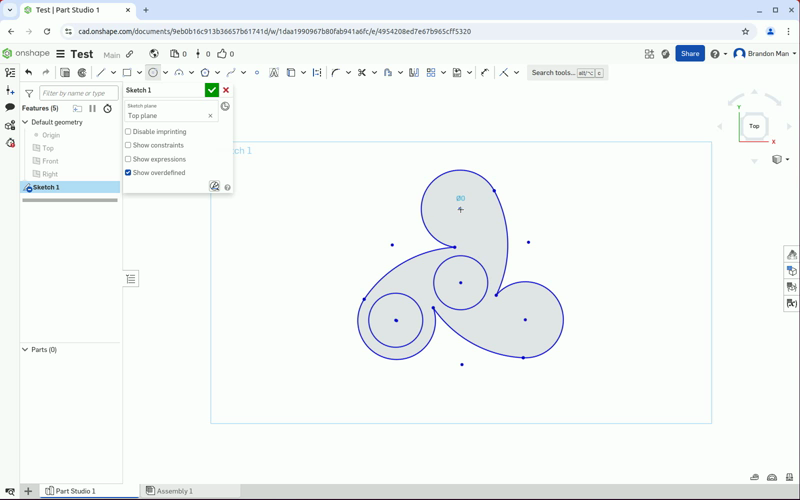
key_up(shift)
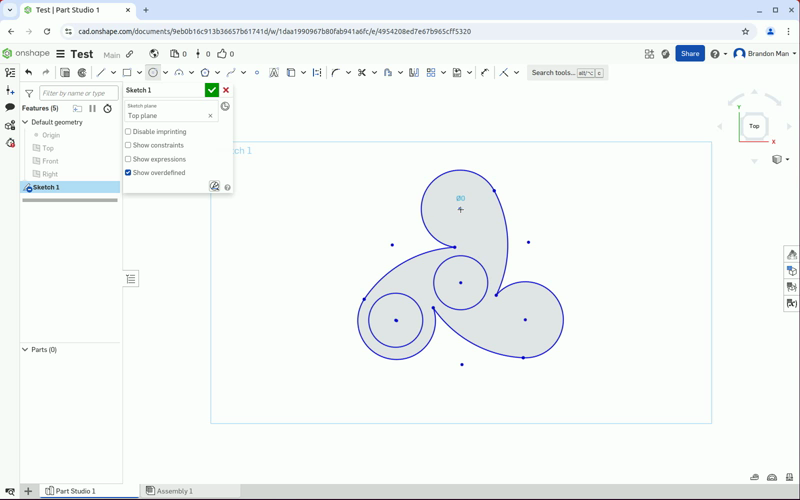
mouse_move(487, 209)
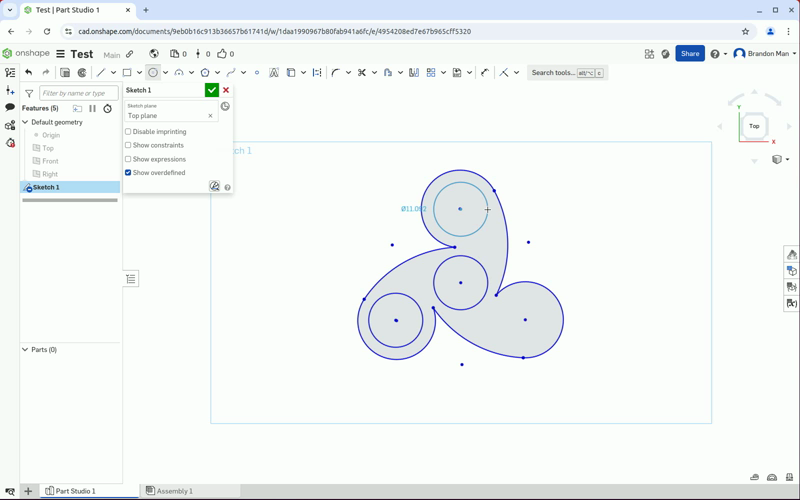
click(487, 209)
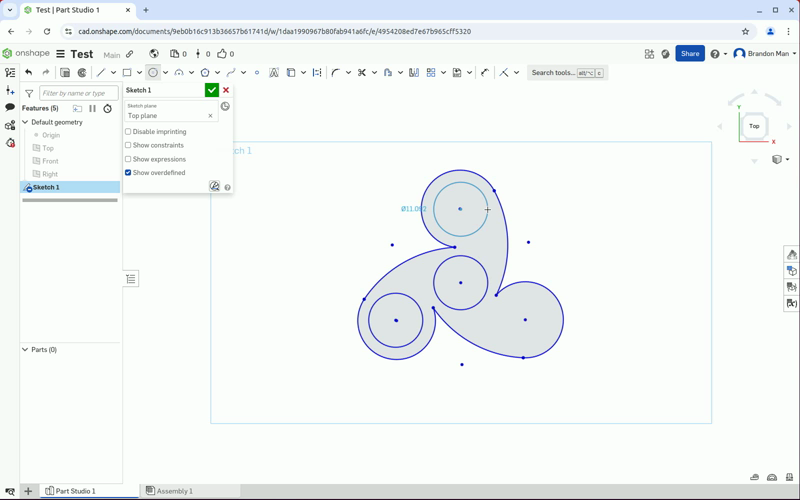
key(esc)
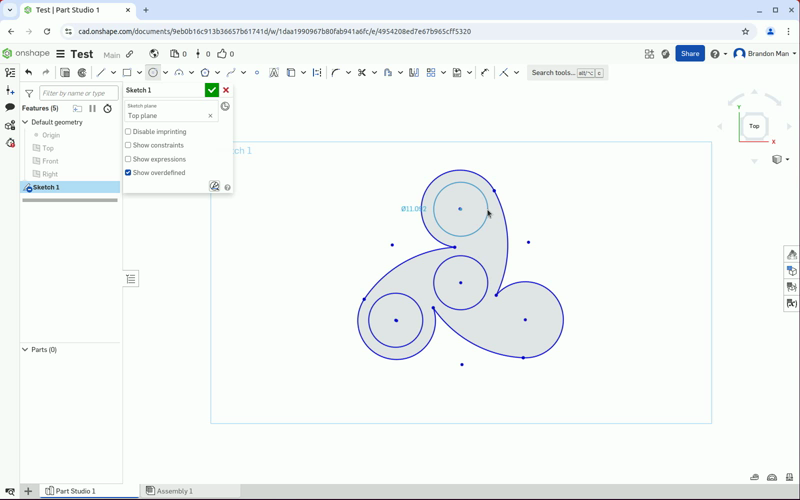
key(c)
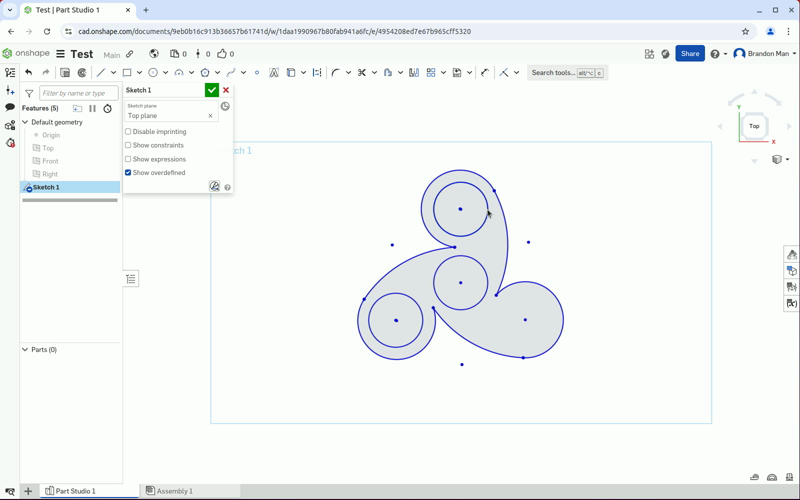
key_down(shift)
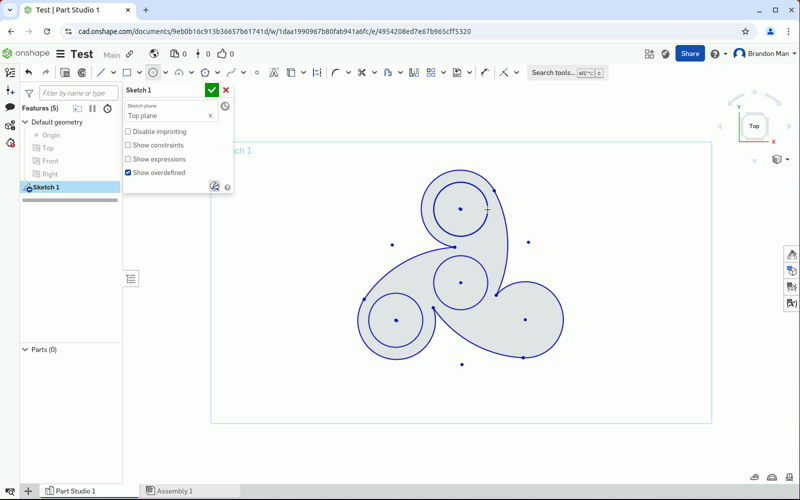
mouse_move(525, 320)
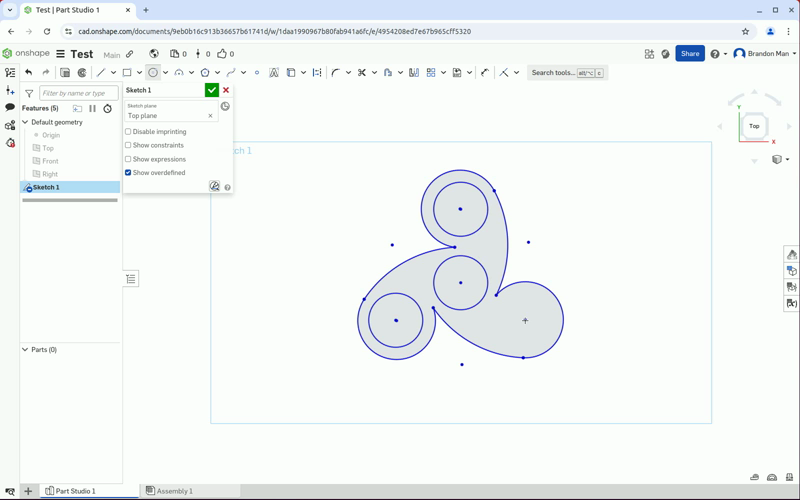
scroll(6)
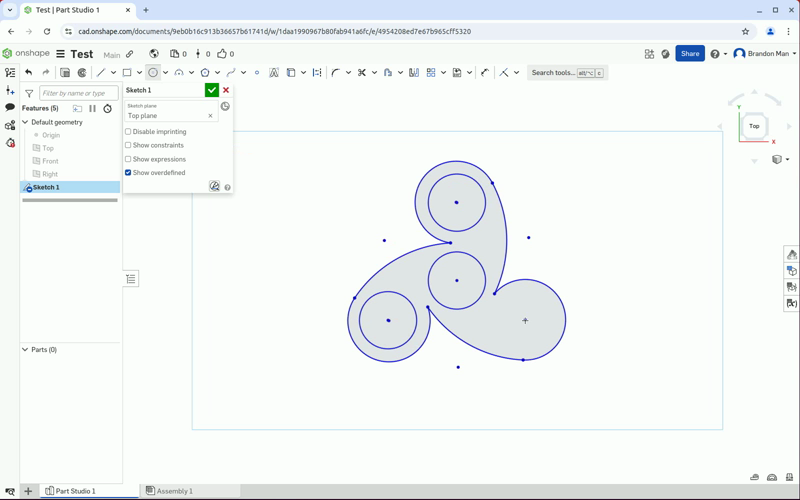
scroll(6)
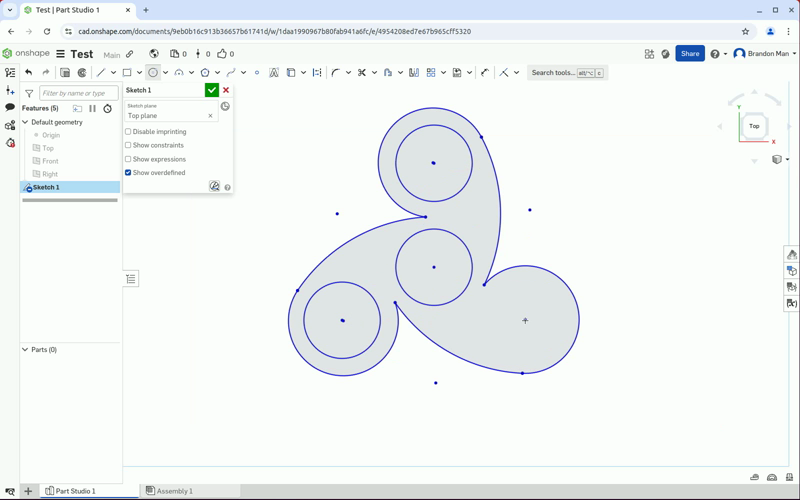
scroll(6)
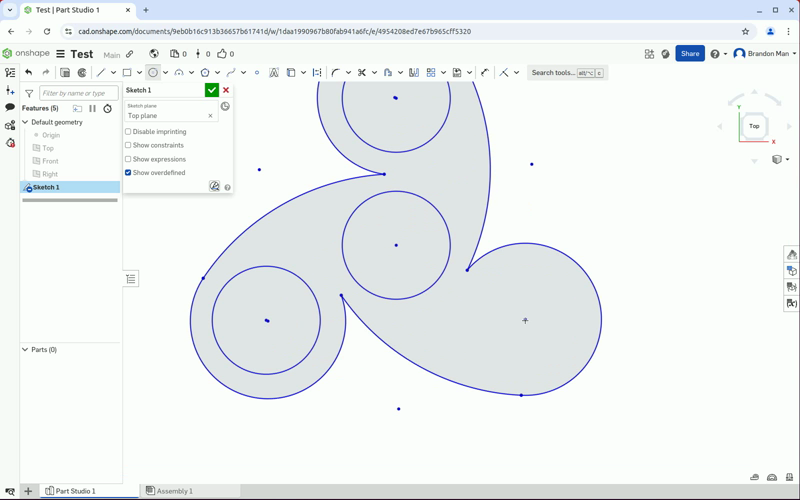
scroll(6)
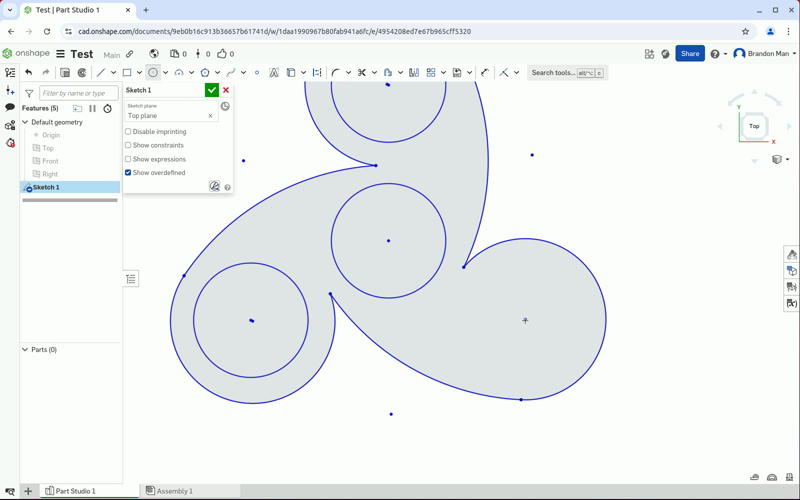
scroll(6)
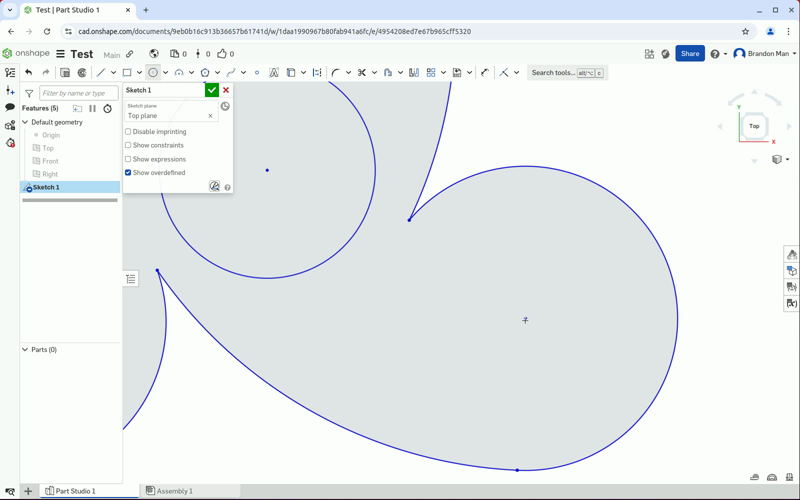
scroll(6)
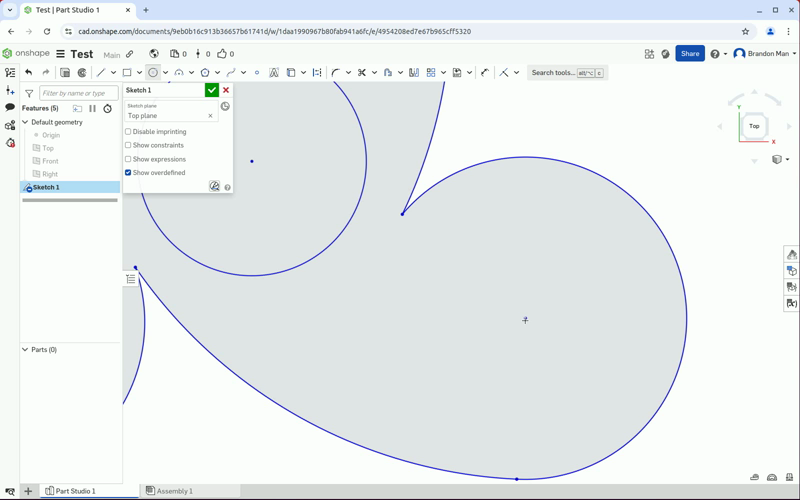
scroll(6)
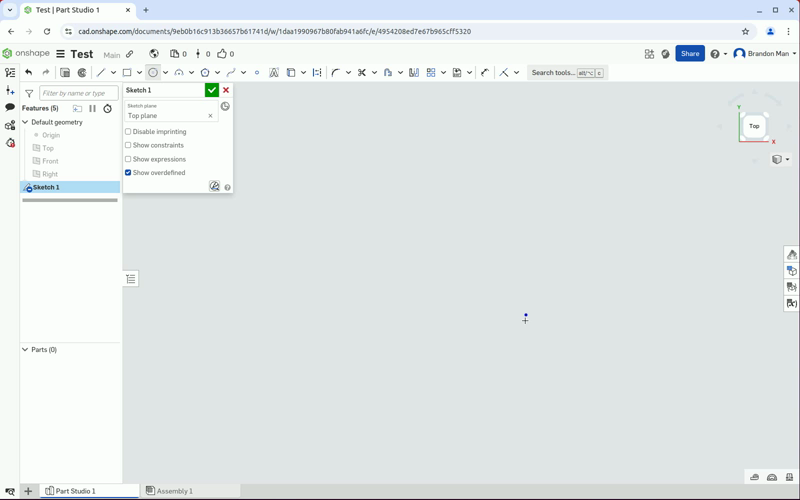
click(525, 320)
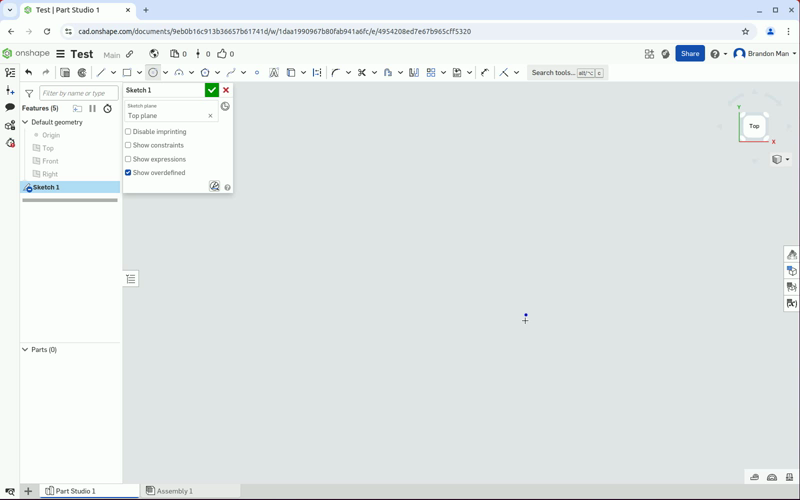
scroll(-6)
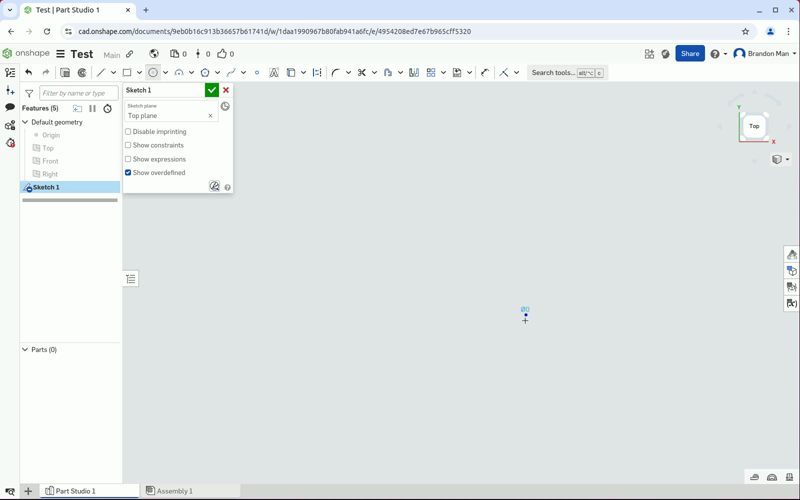
scroll(-6)
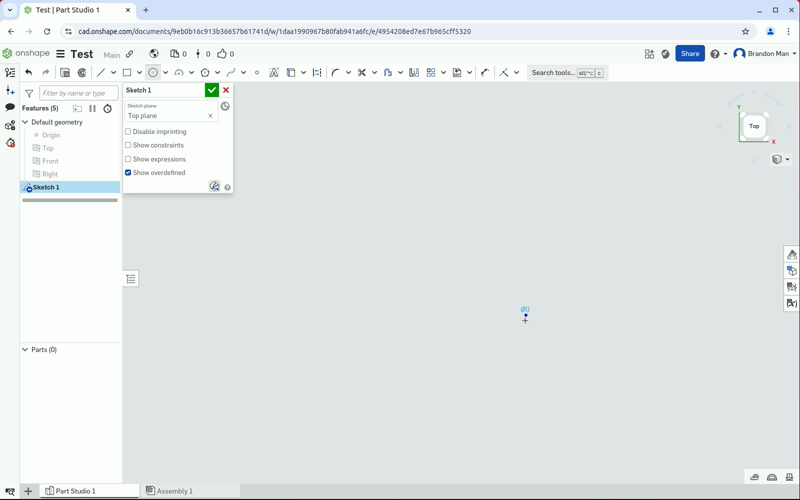
scroll(-6)
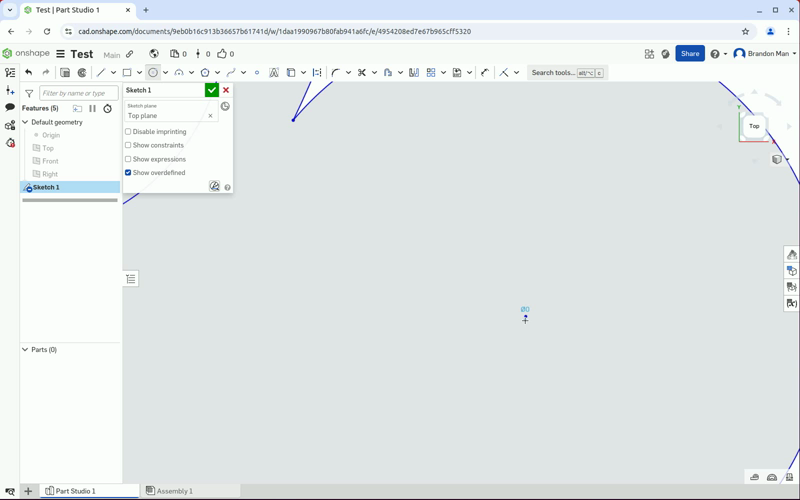
scroll(-6)
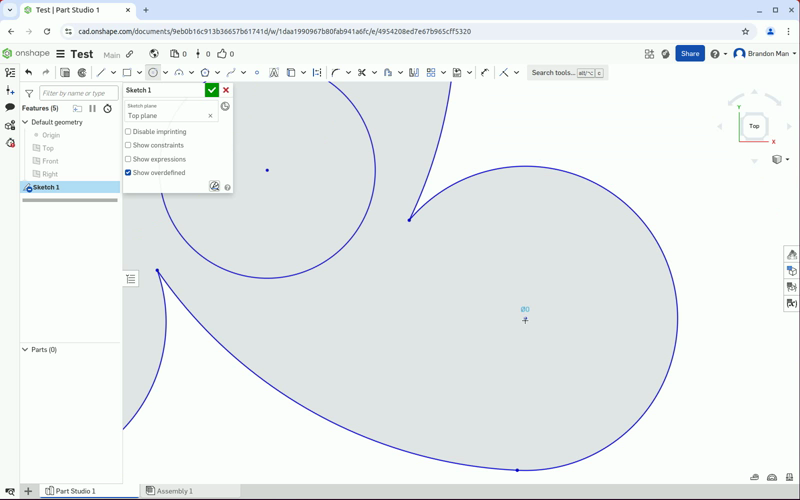
scroll(-6)
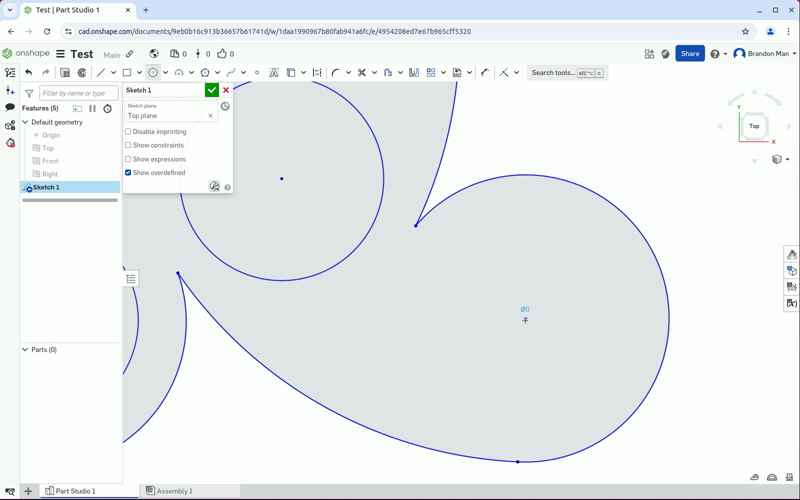
scroll(-6)
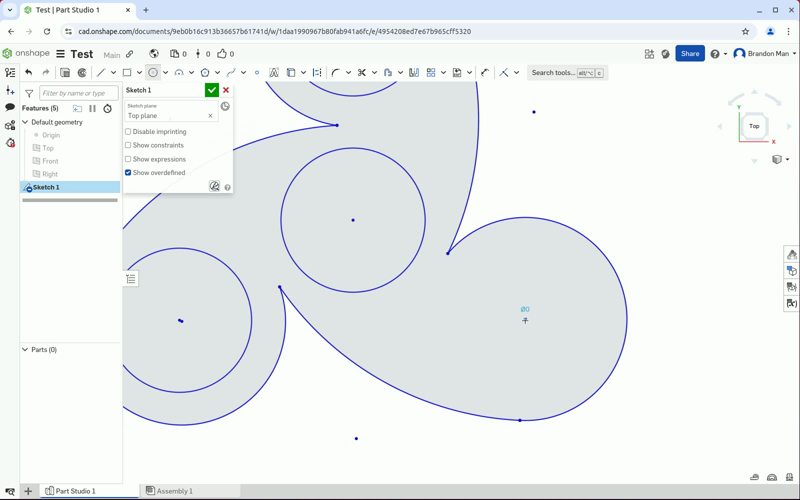
scroll(-6)
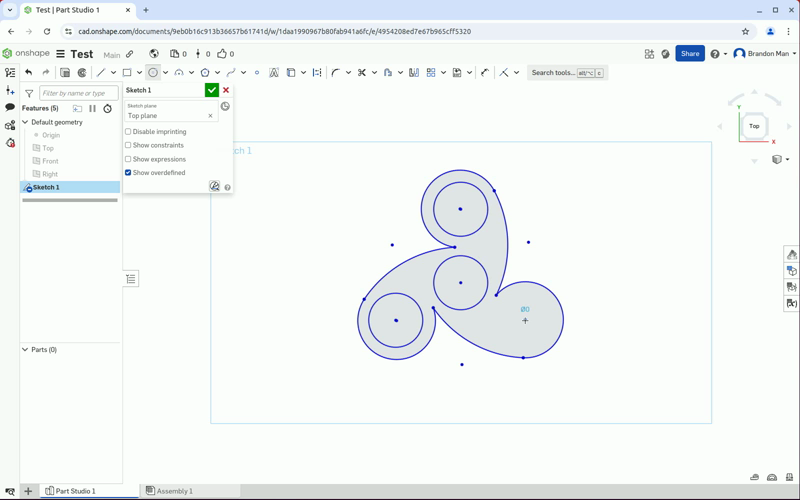
key_up(shift)
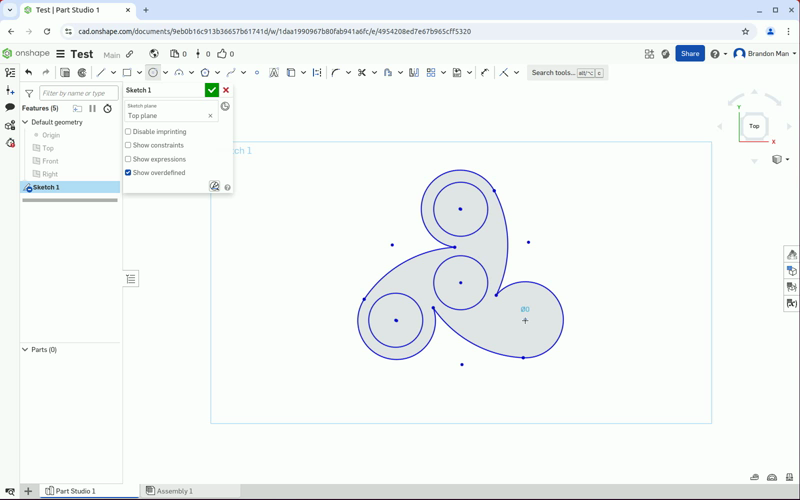
mouse_move(552, 320)
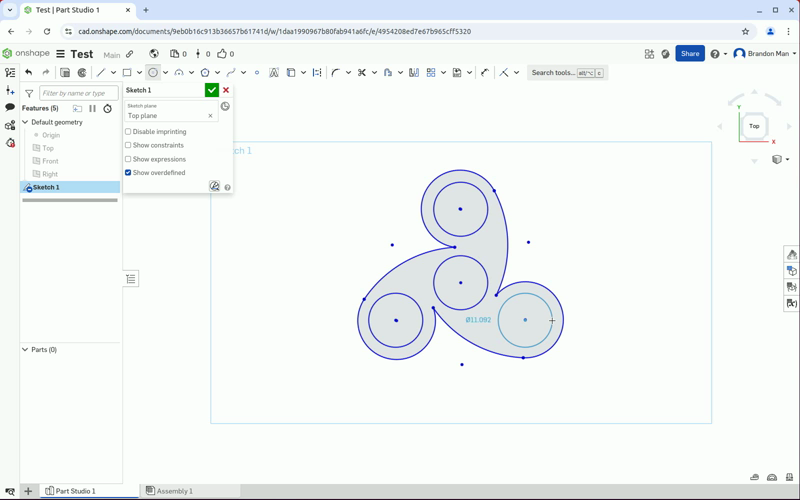
click(552, 320)
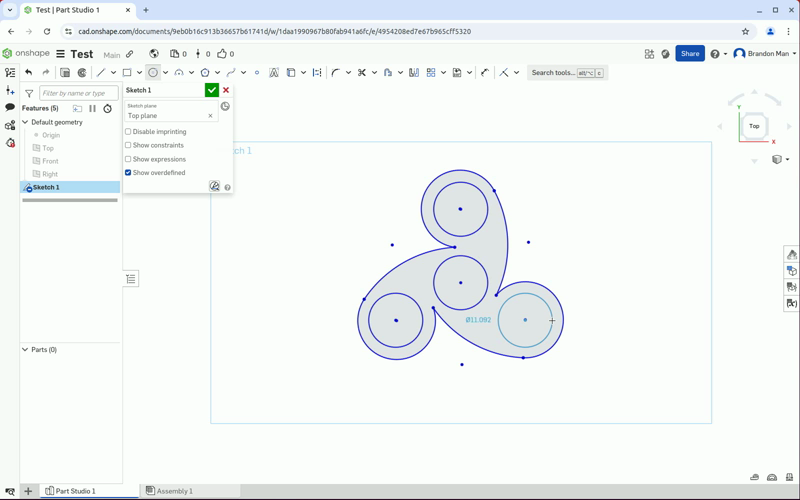
key(esc)
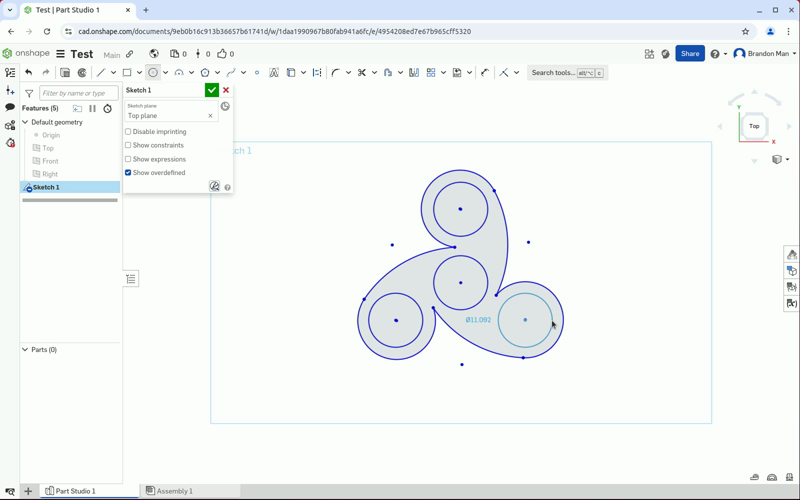
mouse_move(482, 336)
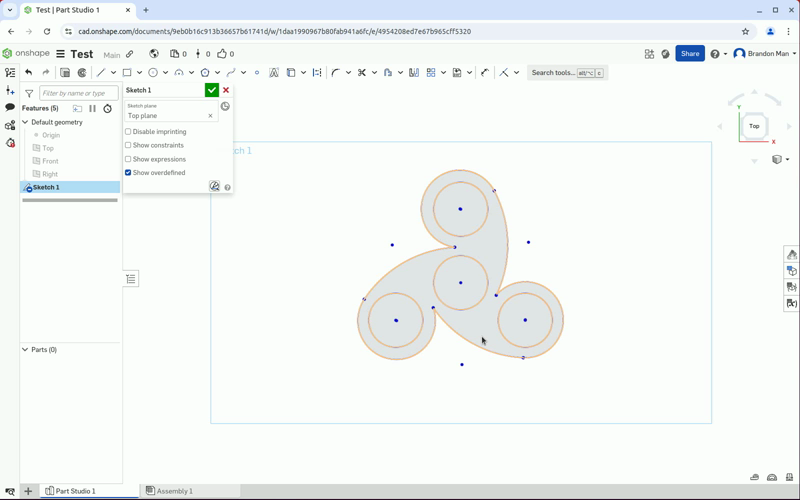
click(482, 336)
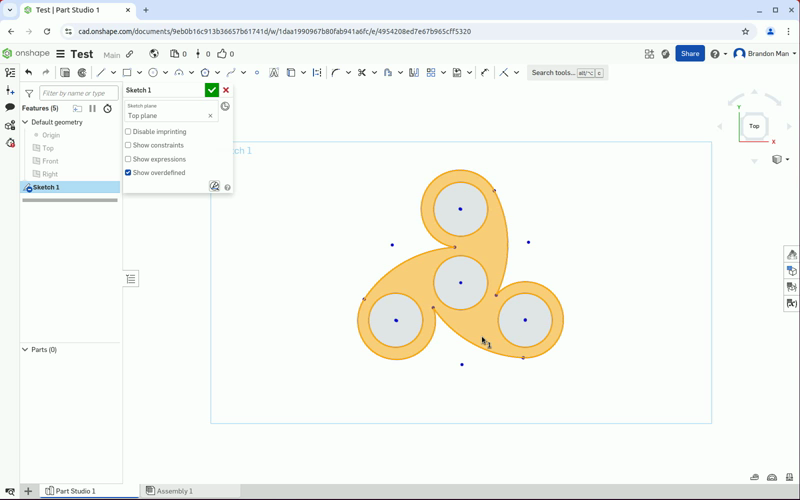
mouse_move(73, 352)
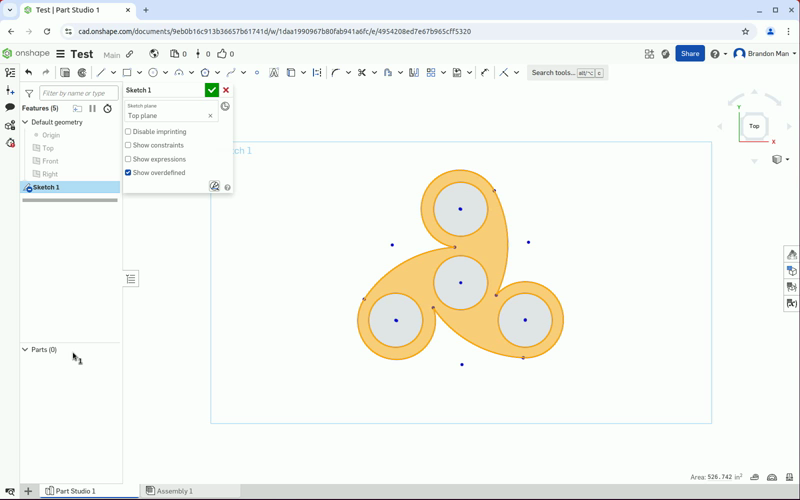
key(shift+y)
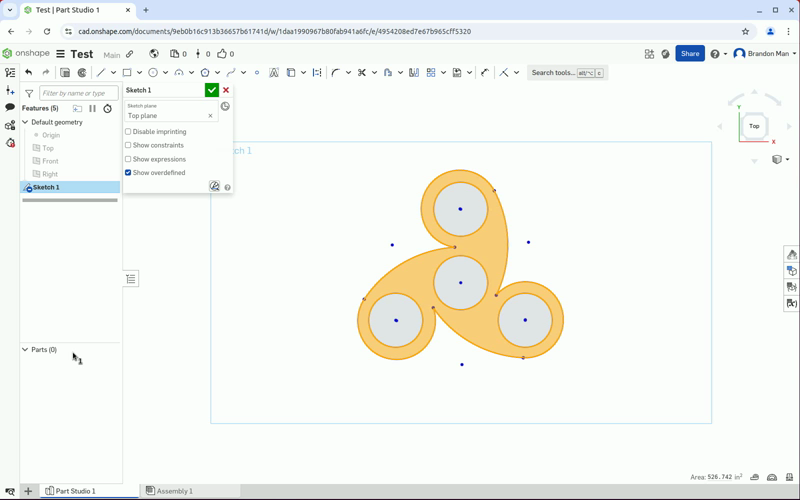
key(shift+e)
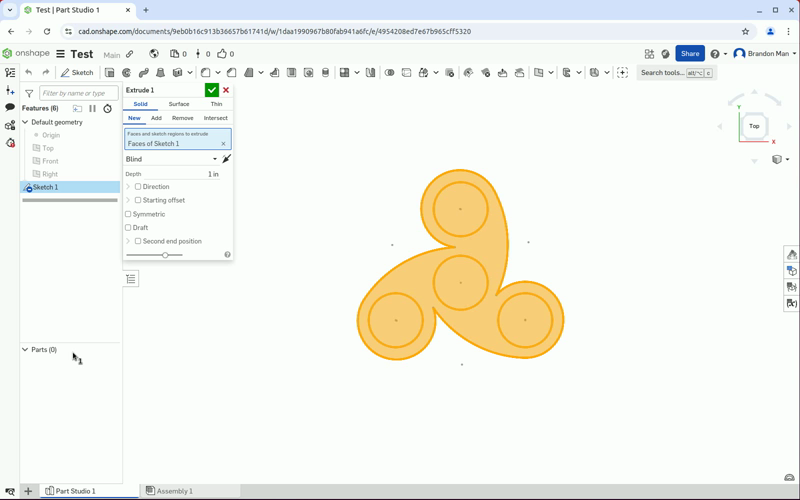
mouse_move(143, 106)
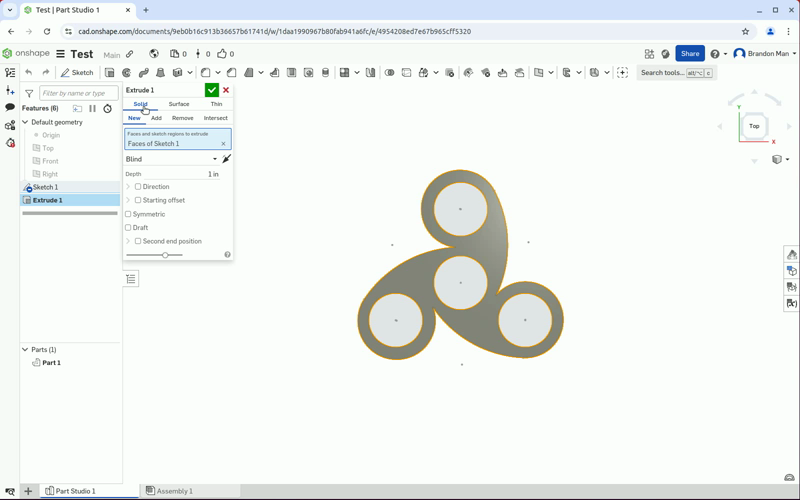
click(143, 106)
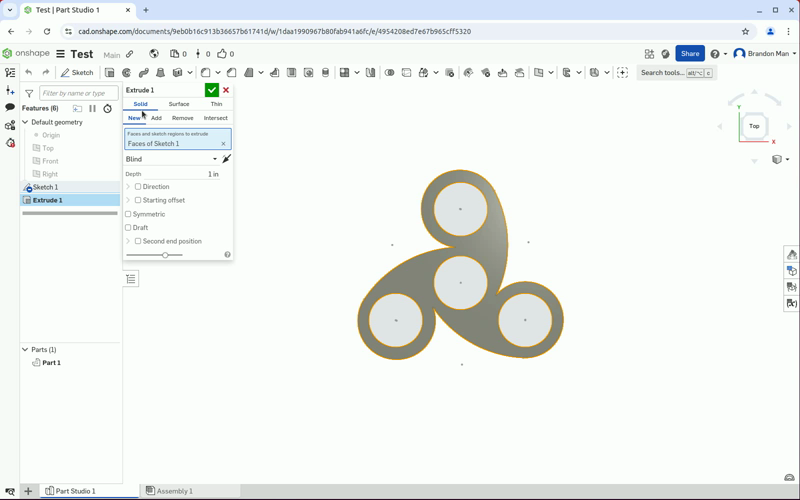
mouse_move(137, 120)
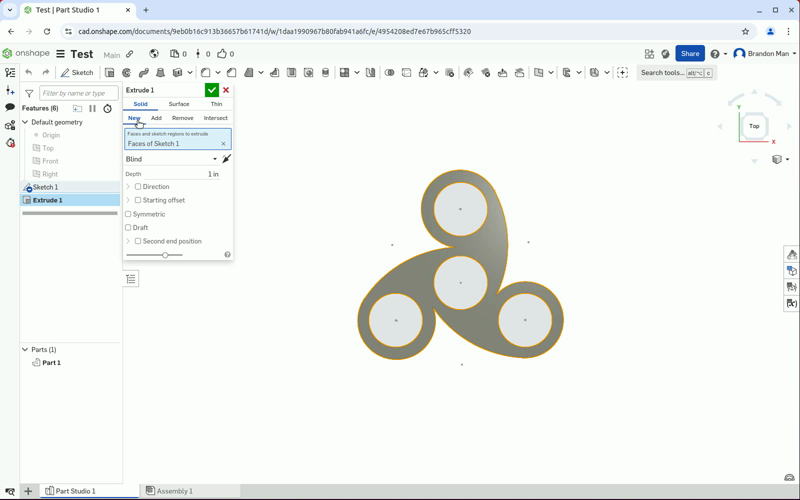
click(137, 120)
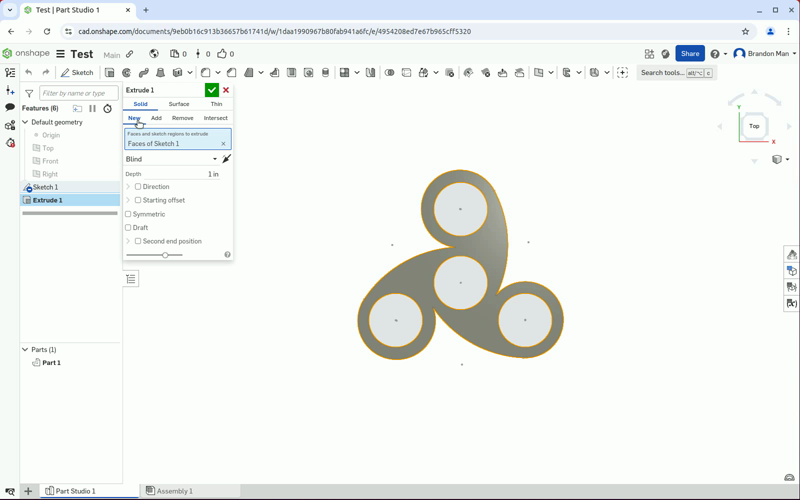
key(tab, 4)
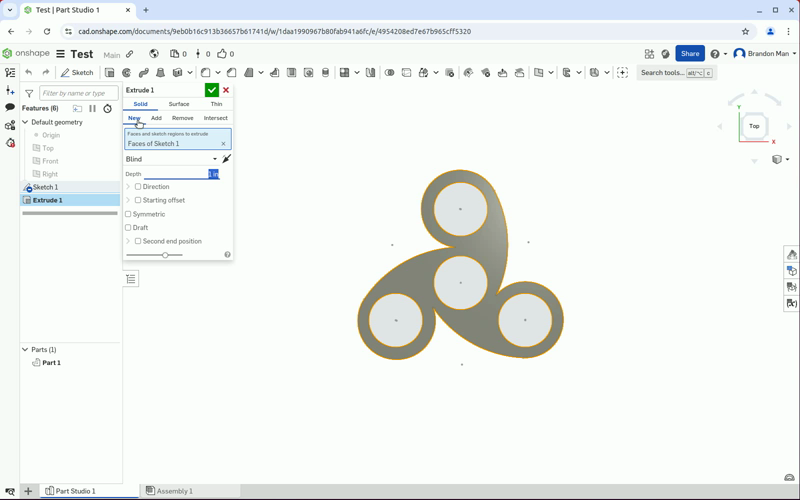
text(3.611)
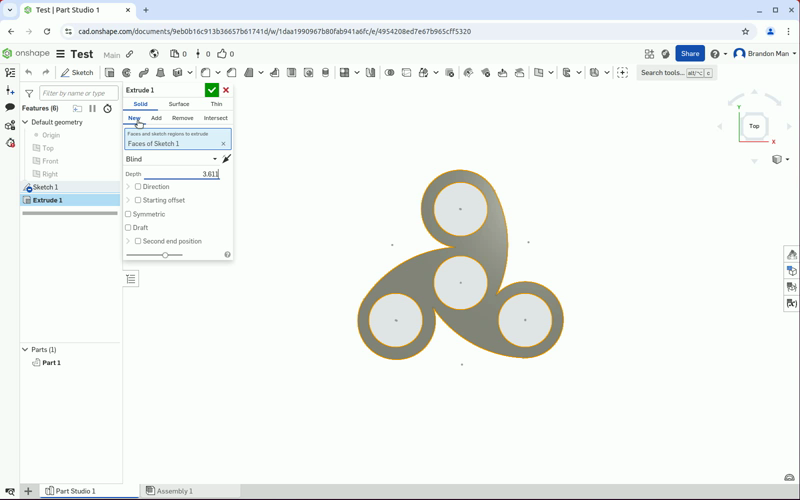
key(enter)
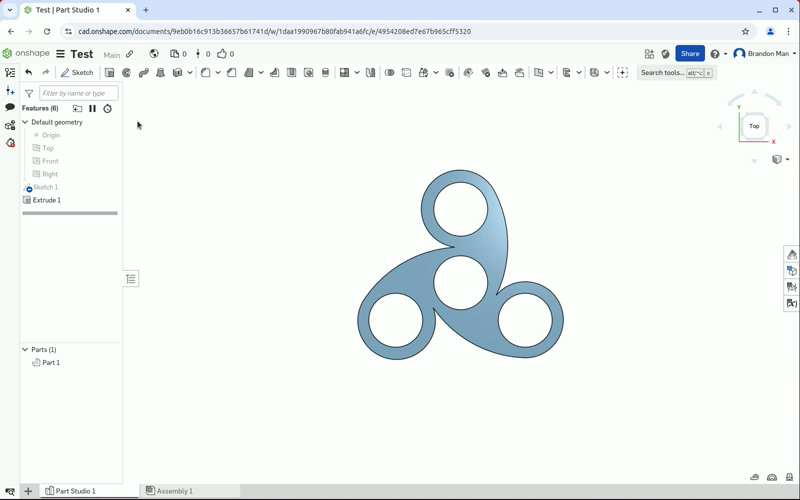
key(shift+h)
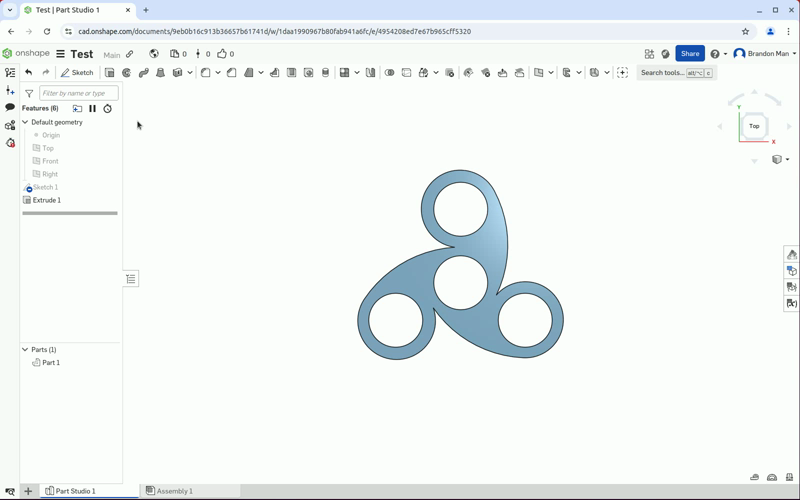
key(shift+h)
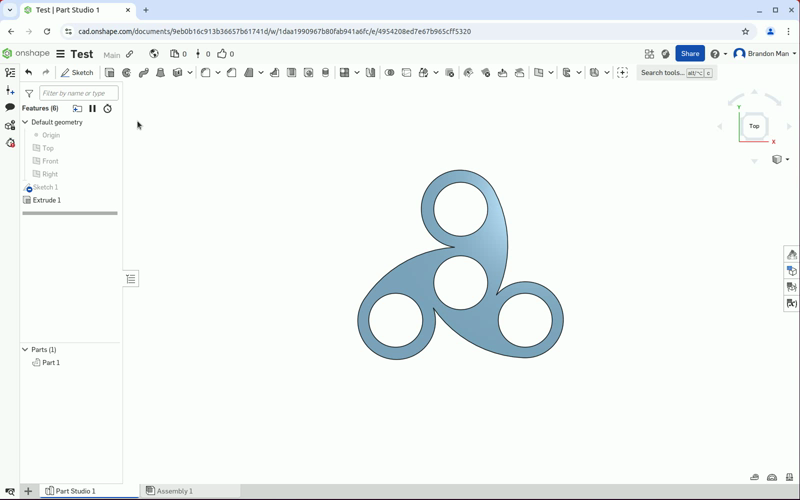
mouse_move(73, 189)
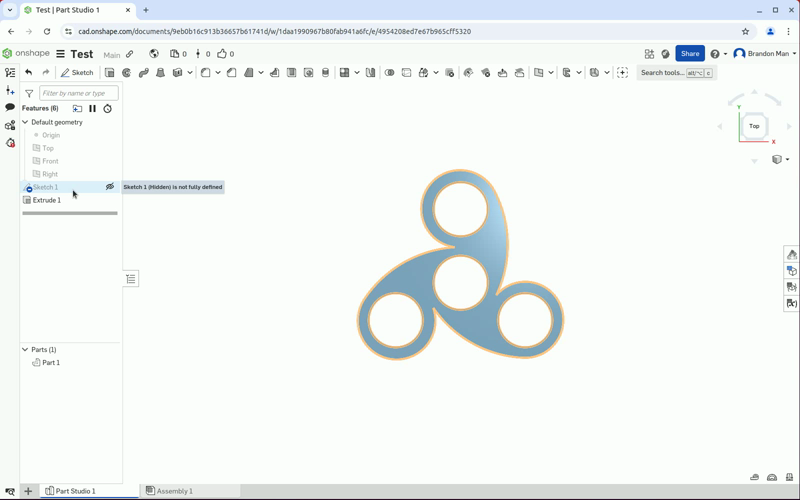
click(73, 189)
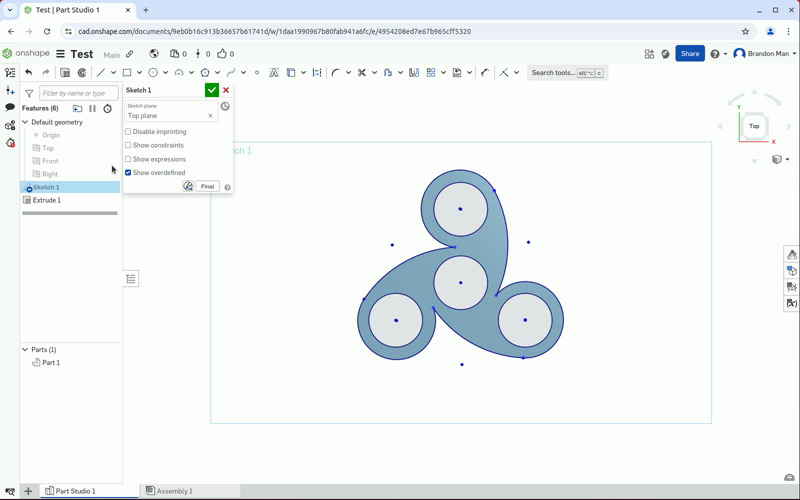
mouse_move(229, 92)
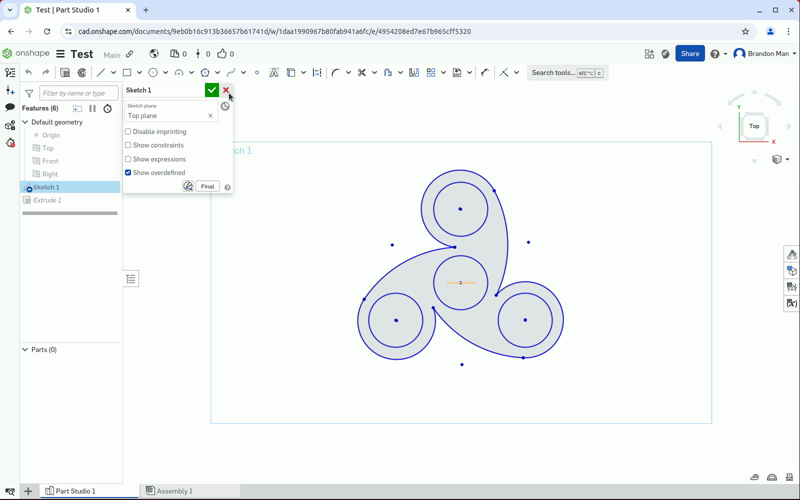
click(229, 92)
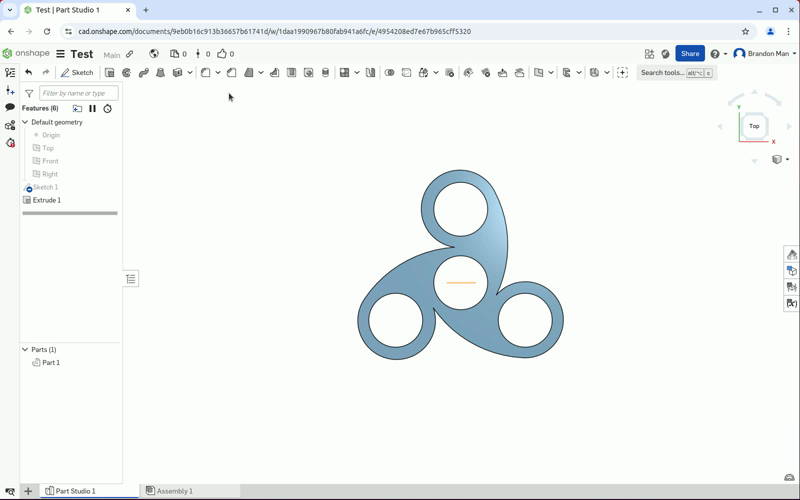
mouse_move(541, 75)
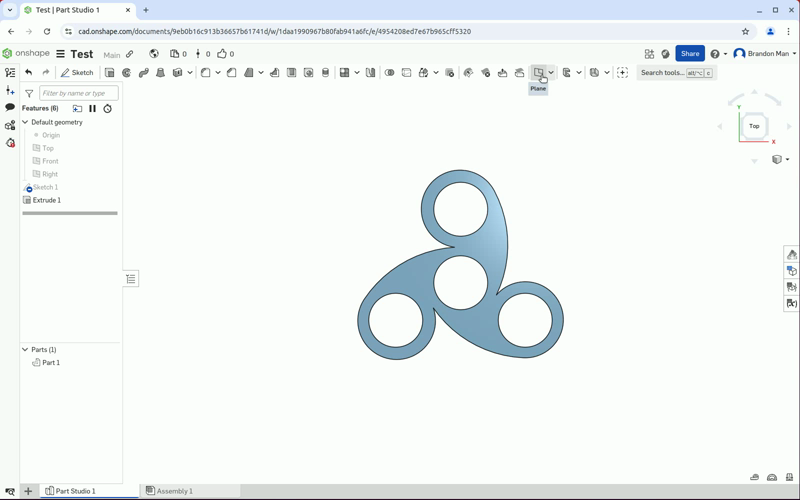
click(541, 75)
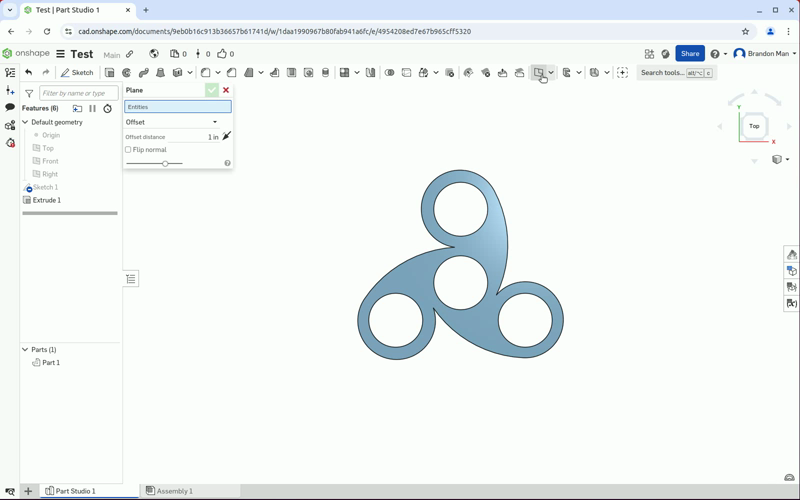
mouse_move(73, 150)
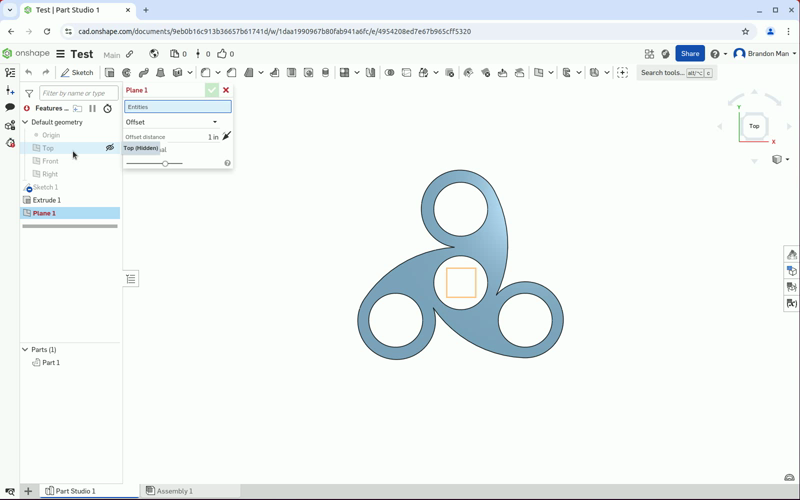
click(73, 150)
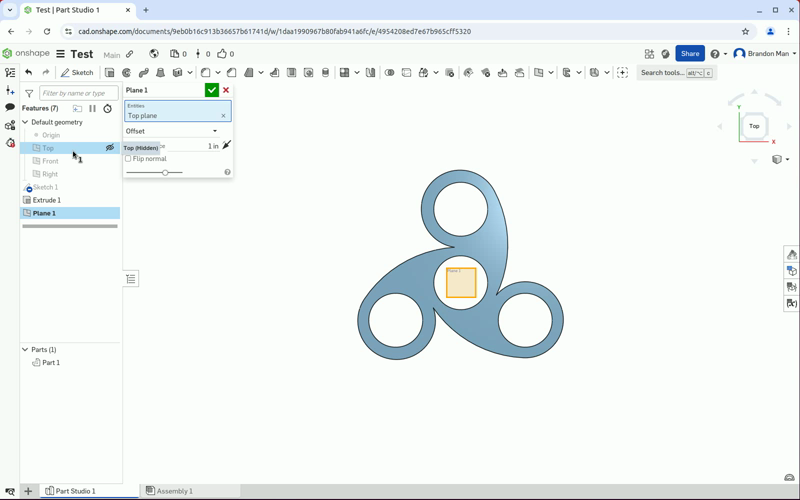
key(tab, 2)
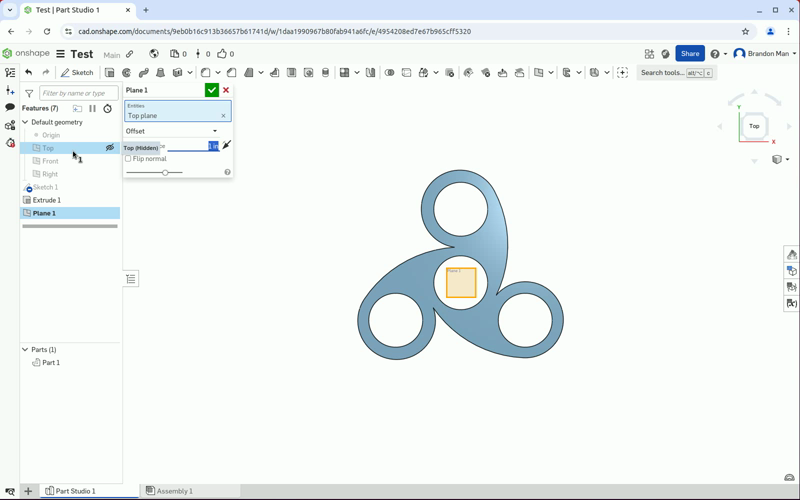
text(3.605)
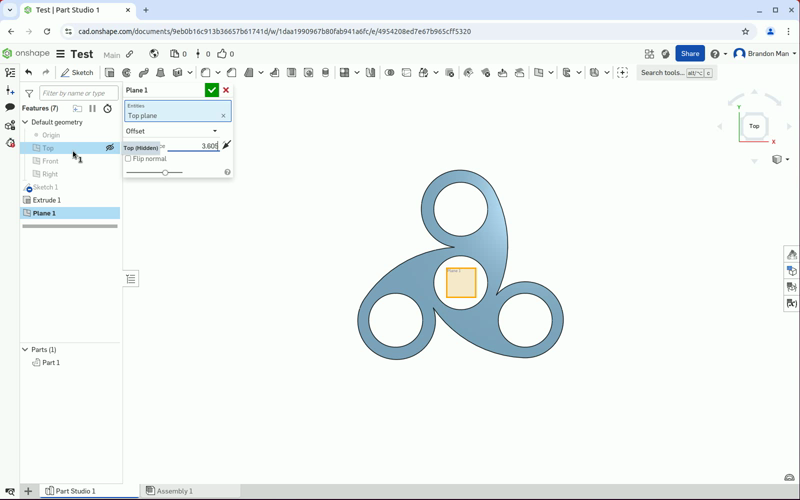
key(enter, 2)
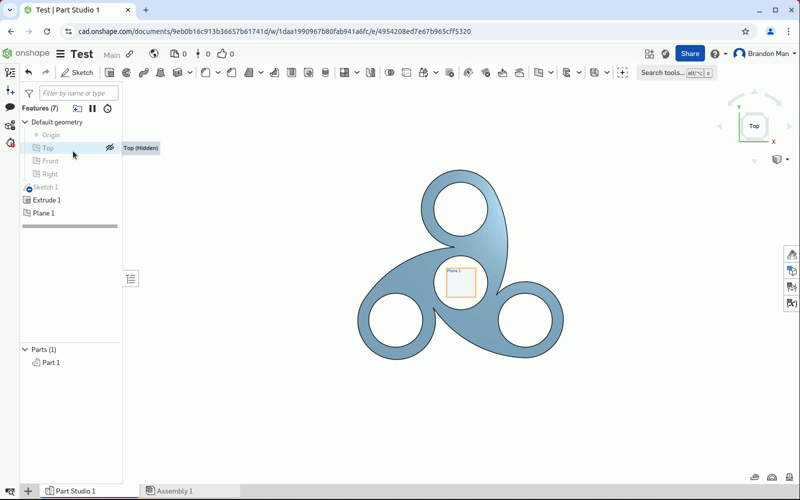
key(shift+s)
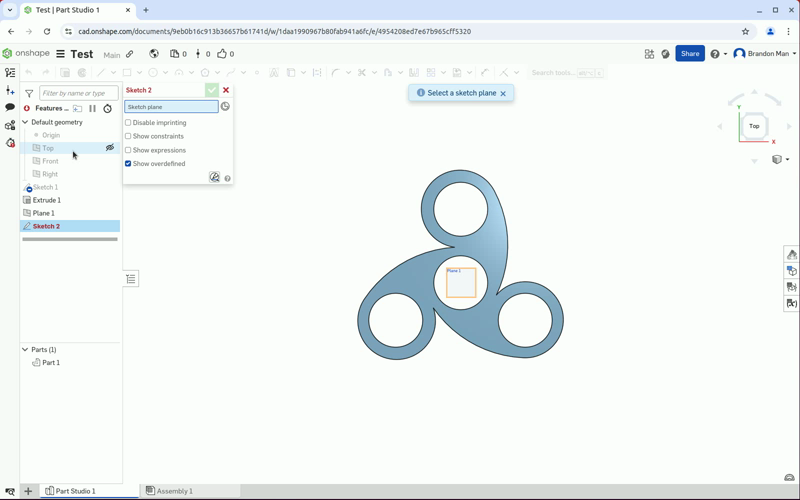
mouse_move(73, 215)
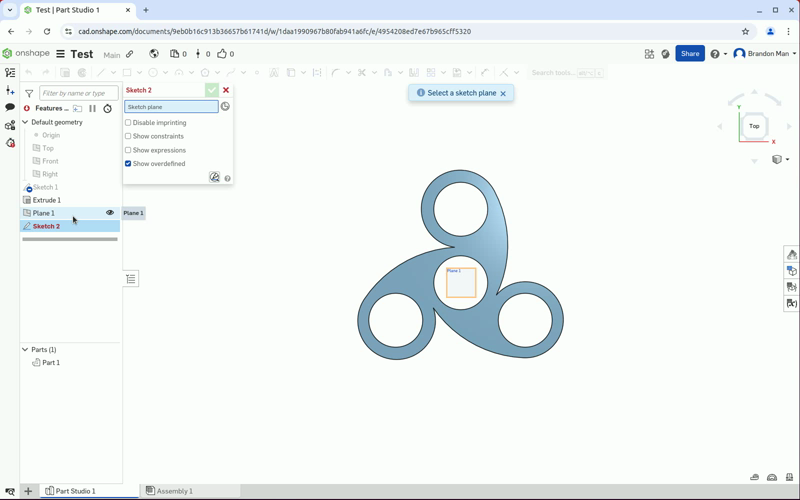
click(73, 215)
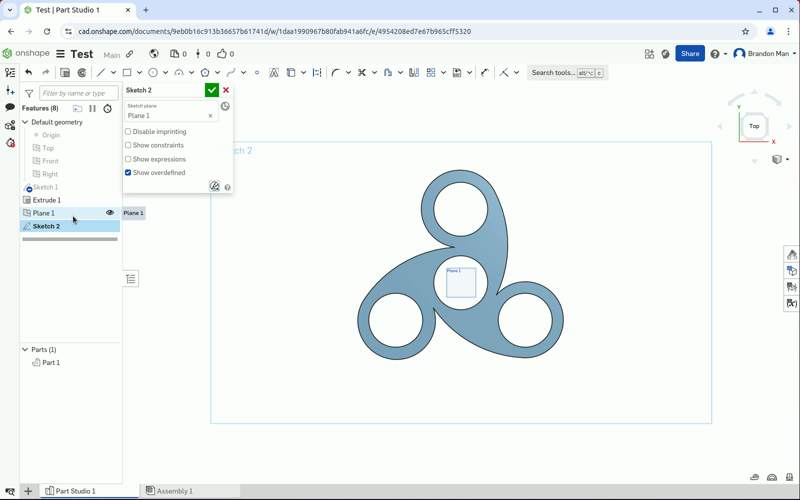
mouse_move(73, 352)
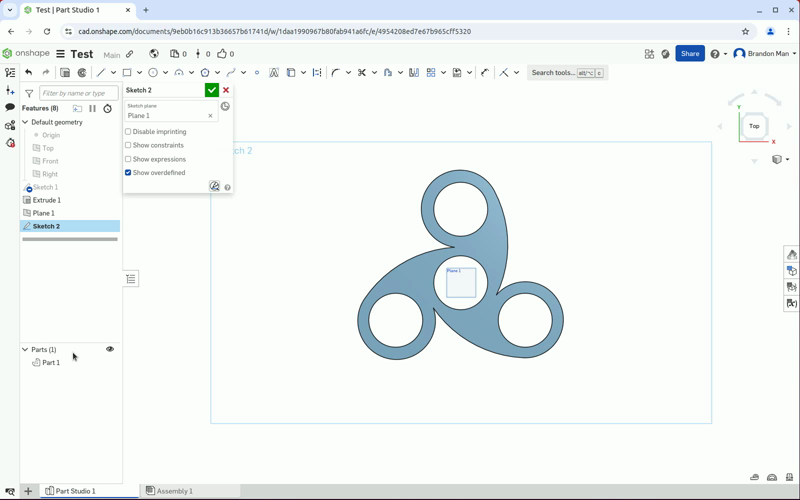
key(y)
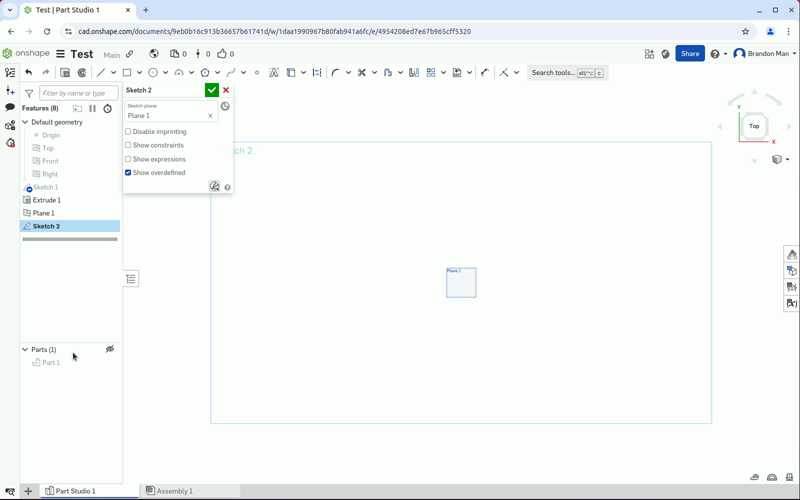
key(a)
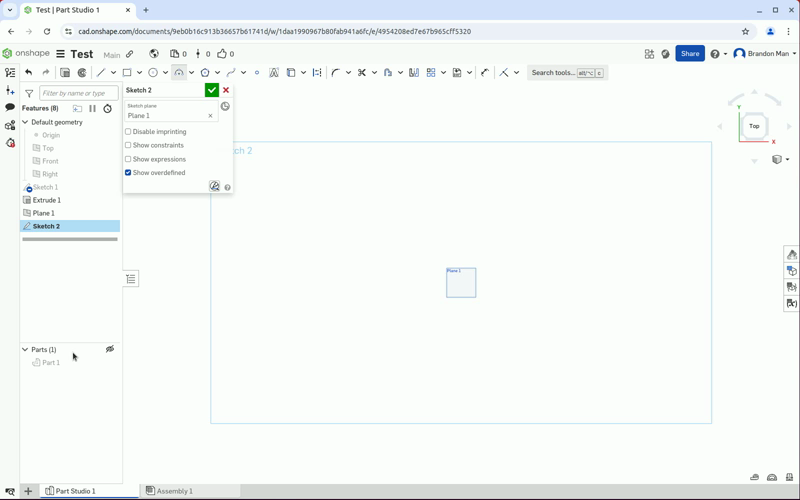
key_down(shift)
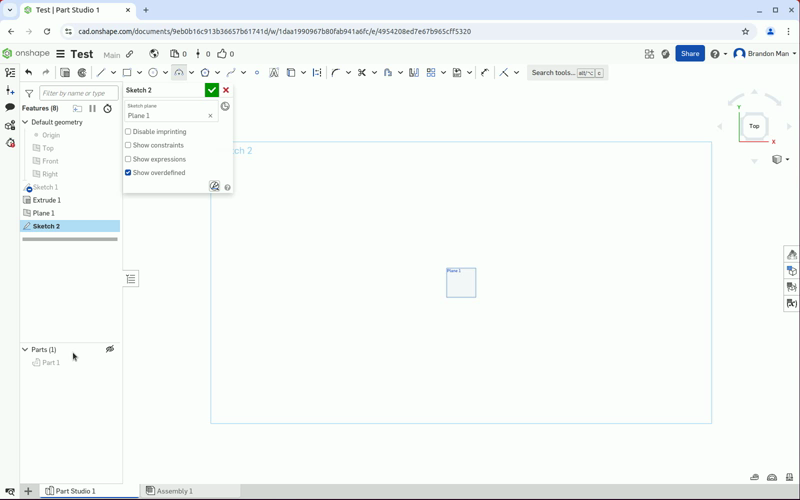
mouse_move(470, 245)
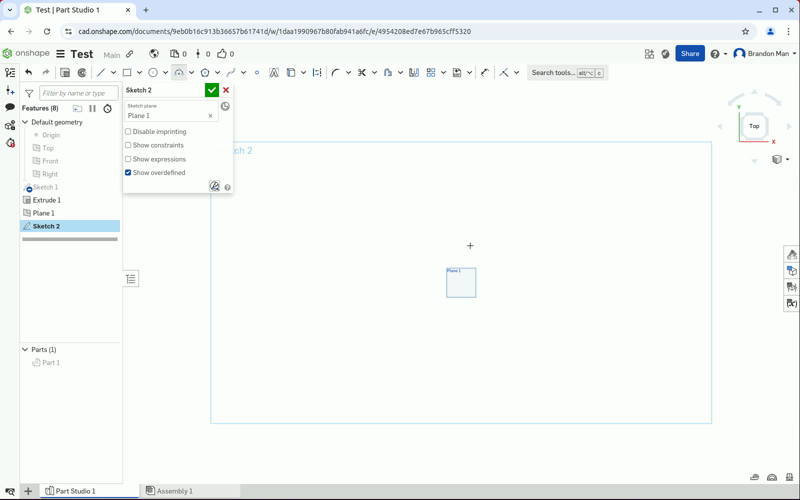
click(470, 245)
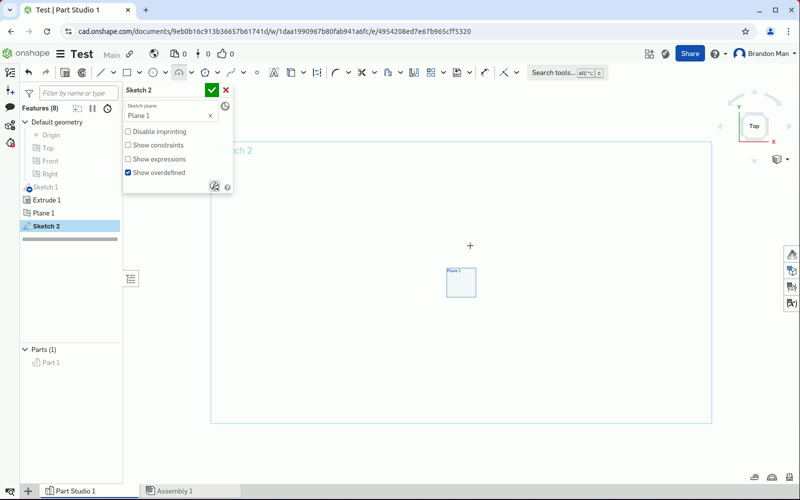
key_up(shift)
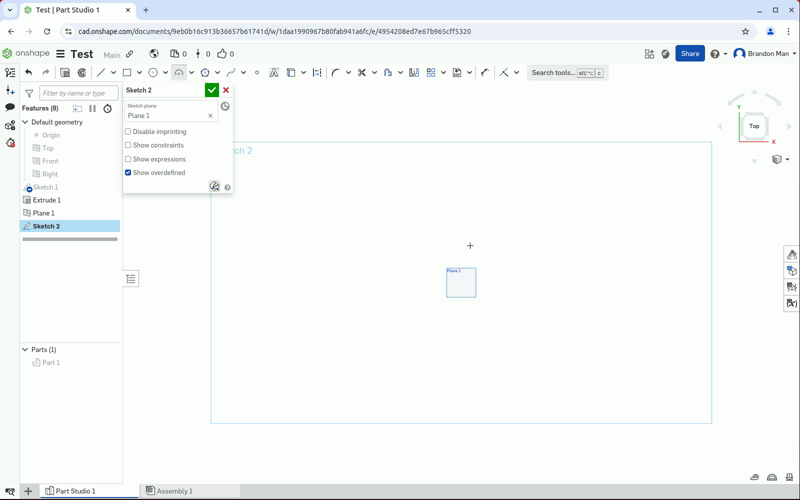
key_down(shift)
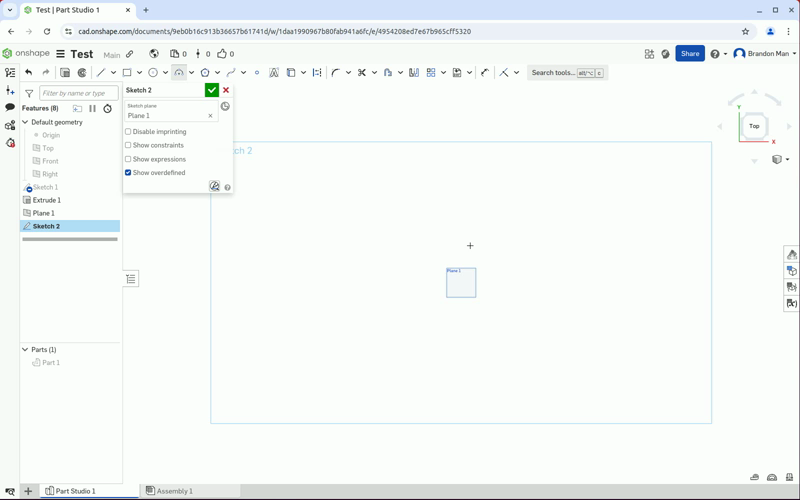
mouse_move(495, 266)
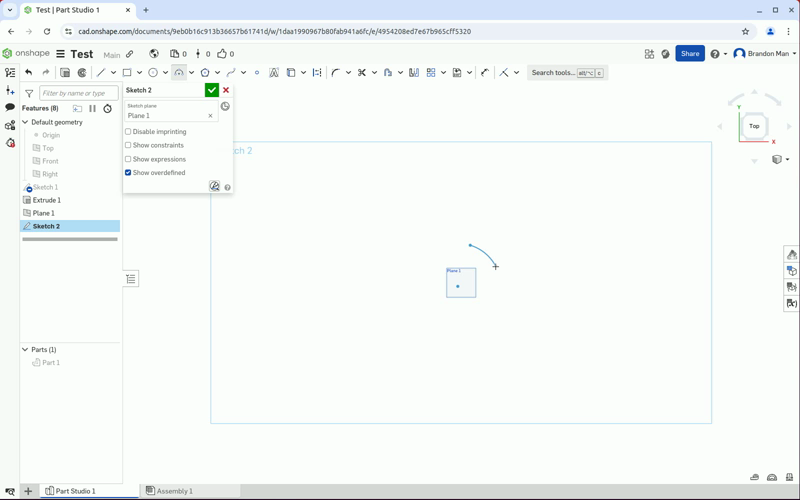
click(495, 266)
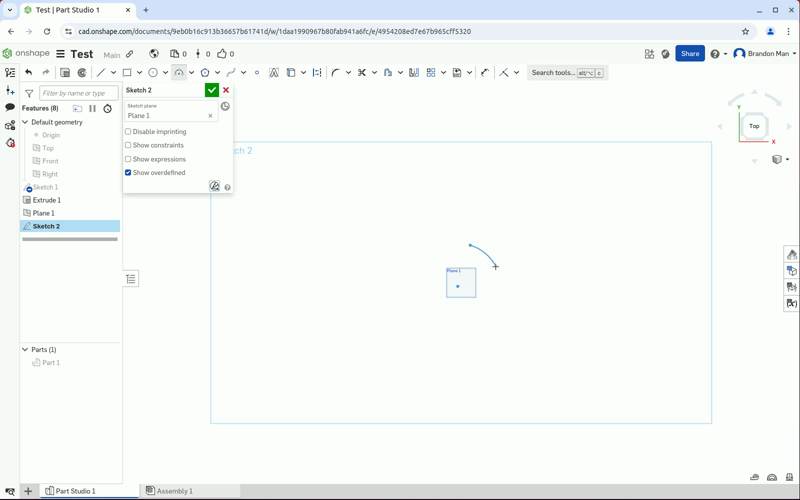
mouse_move(485, 252)
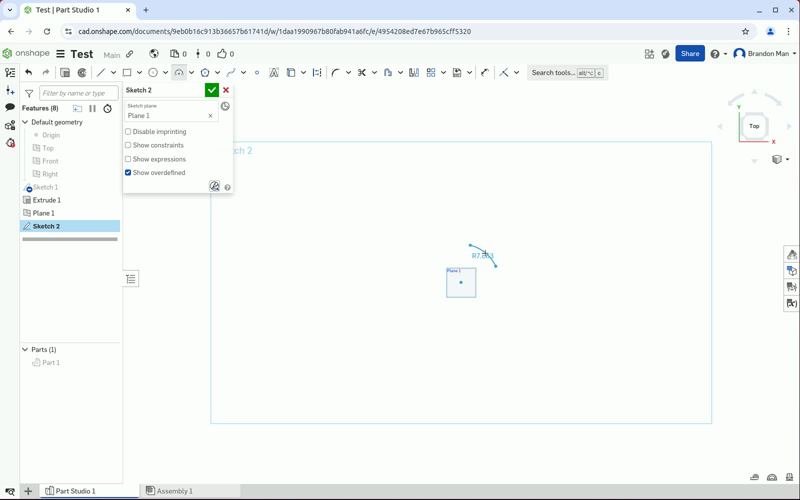
click(485, 252)
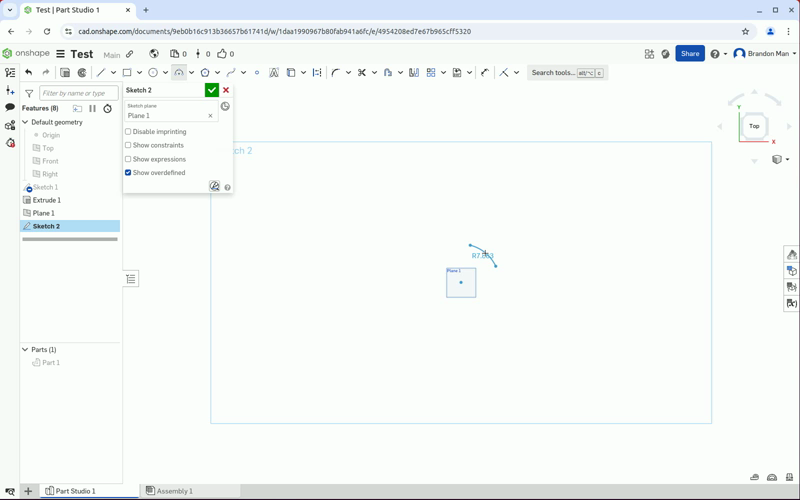
key_up(shift)
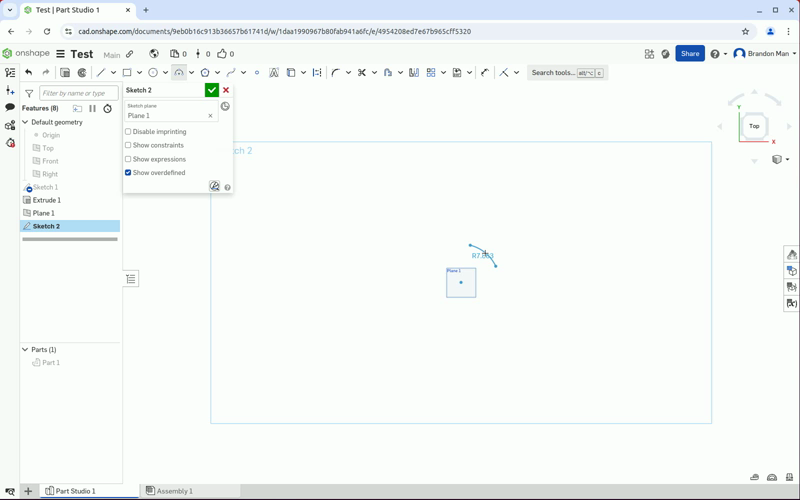
mouse_move(495, 266)
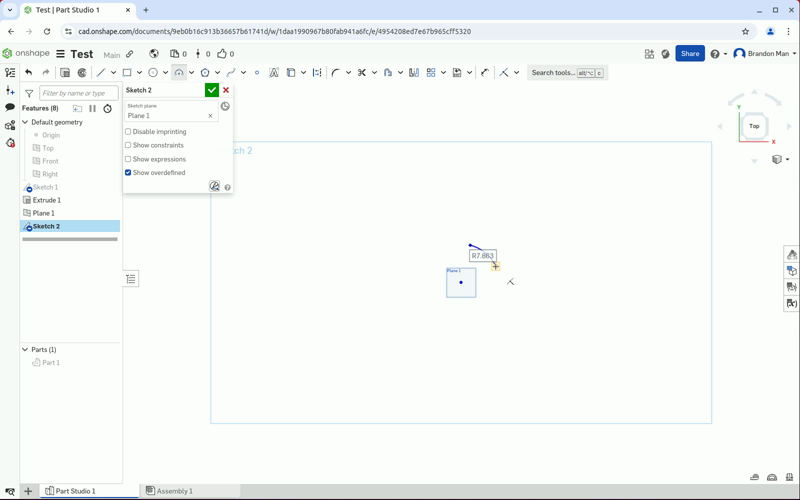
click(495, 266)
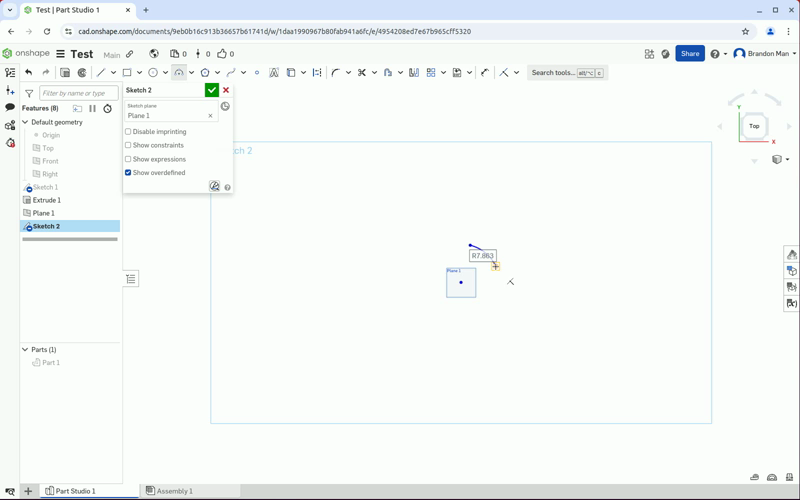
key_down(shift)
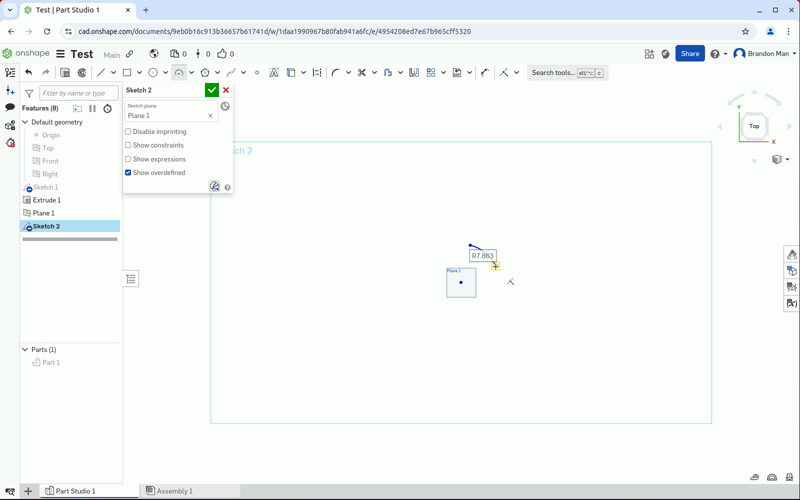
mouse_move(496, 223)
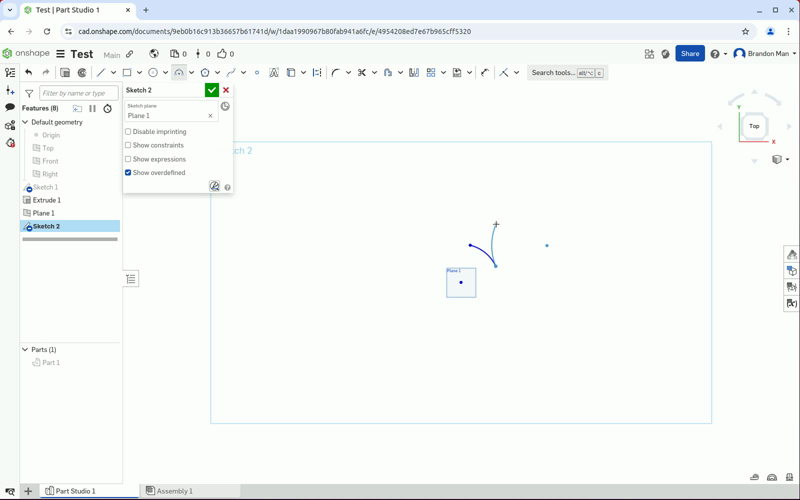
click(496, 223)
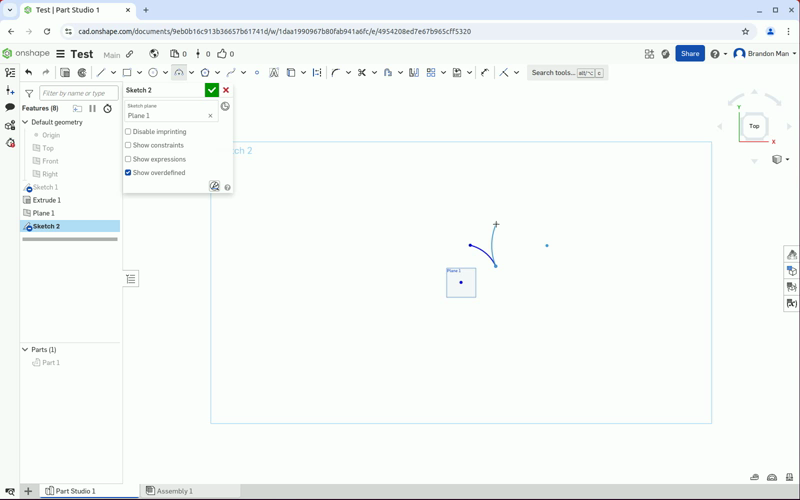
mouse_move(498, 244)
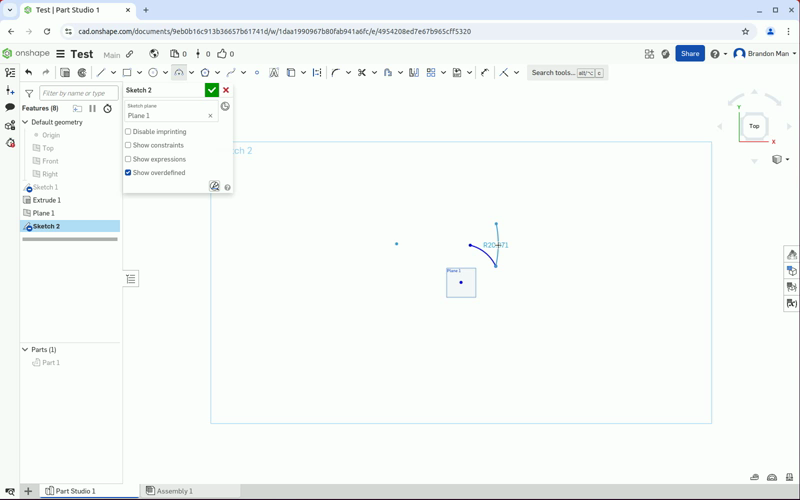
click(498, 244)
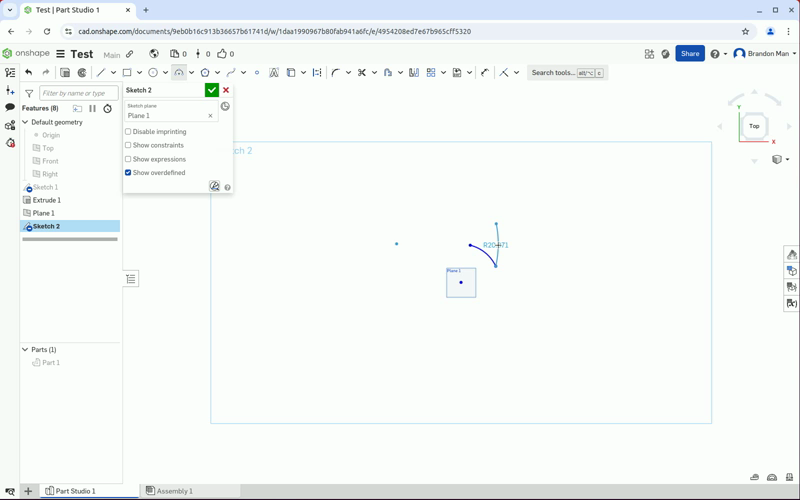
key_up(shift)
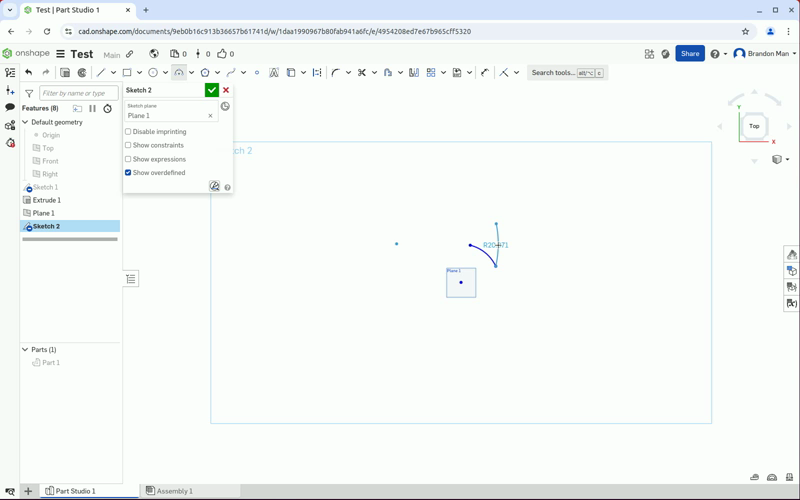
mouse_move(496, 223)
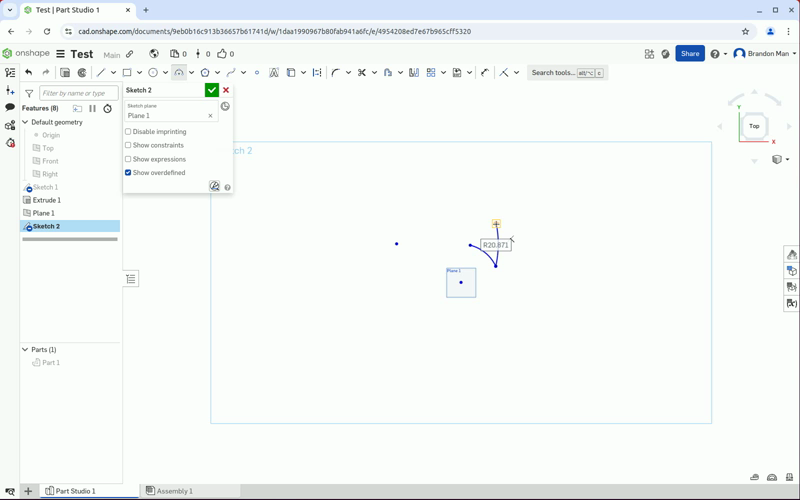
click(496, 223)
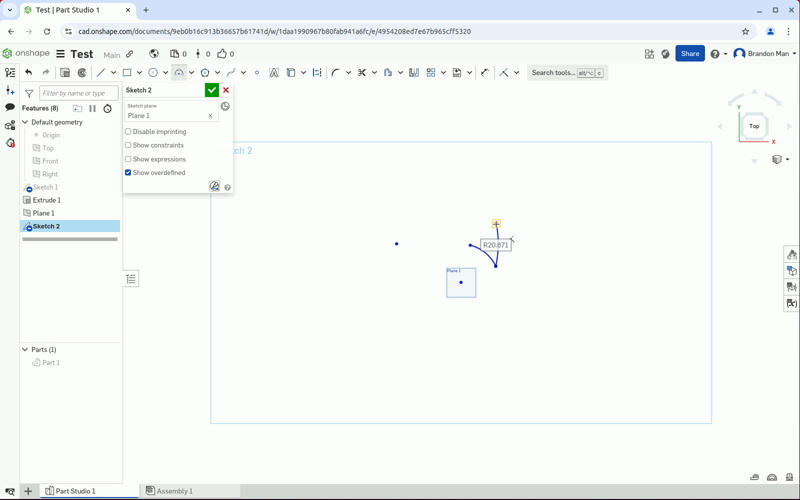
mouse_move(470, 245)
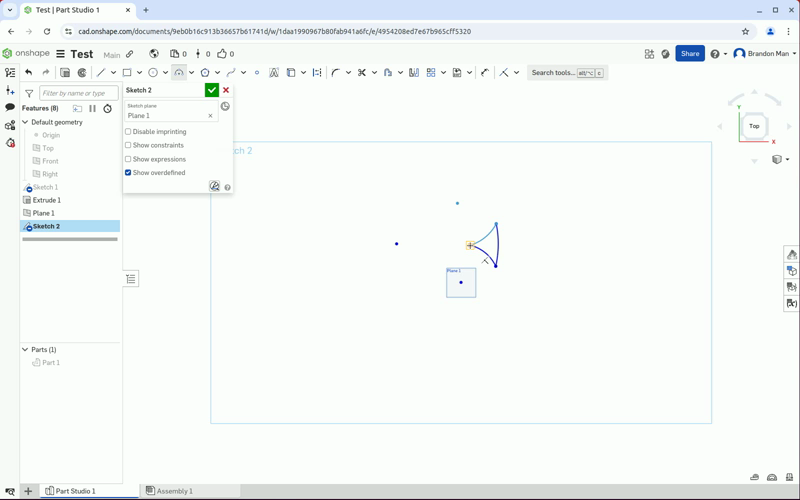
click(470, 245)
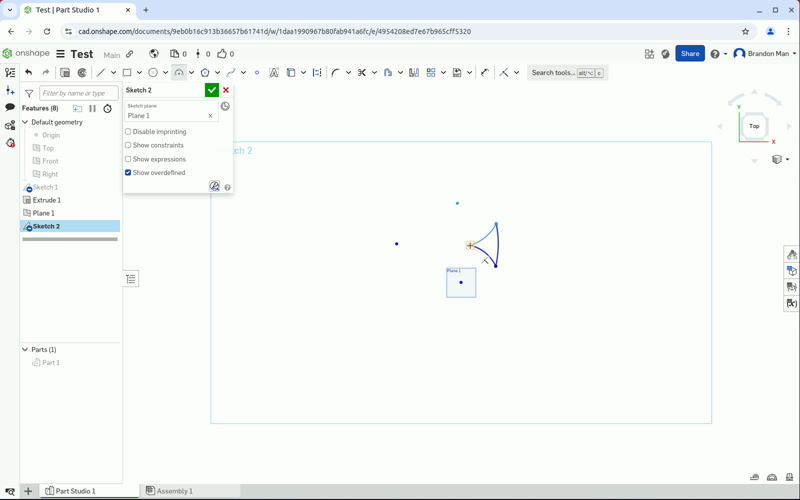
key_down(shift)
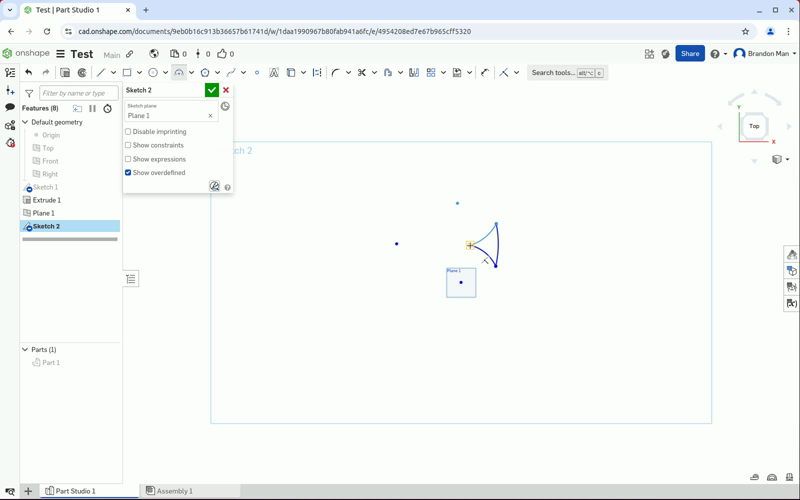
mouse_move(485, 237)
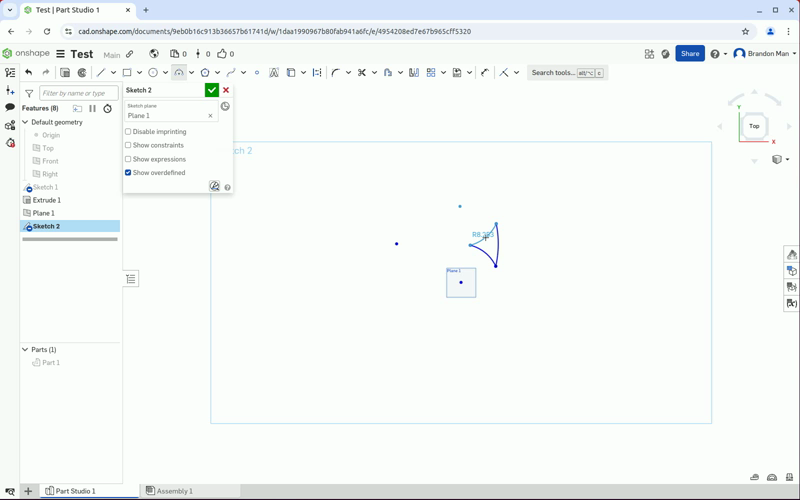
click(485, 237)
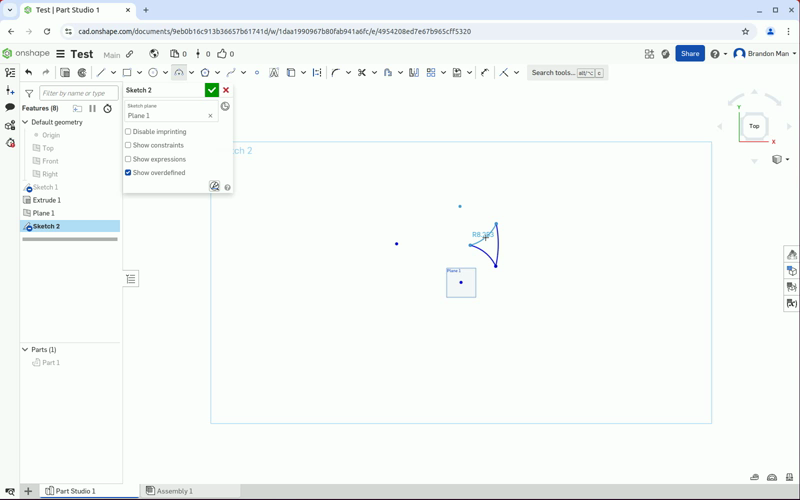
key_up(shift)
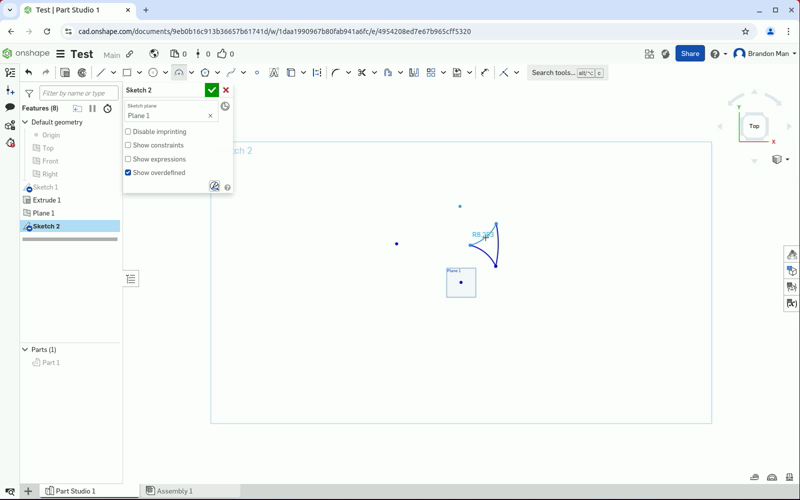
key(esc)
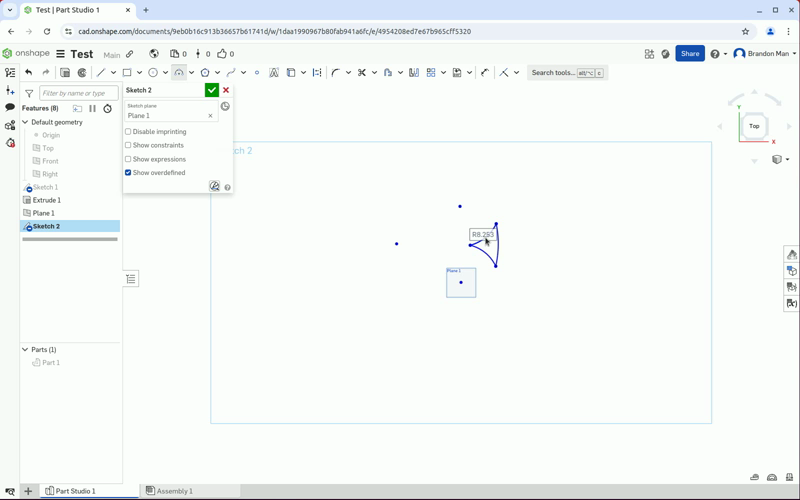
mouse_move(475, 249)
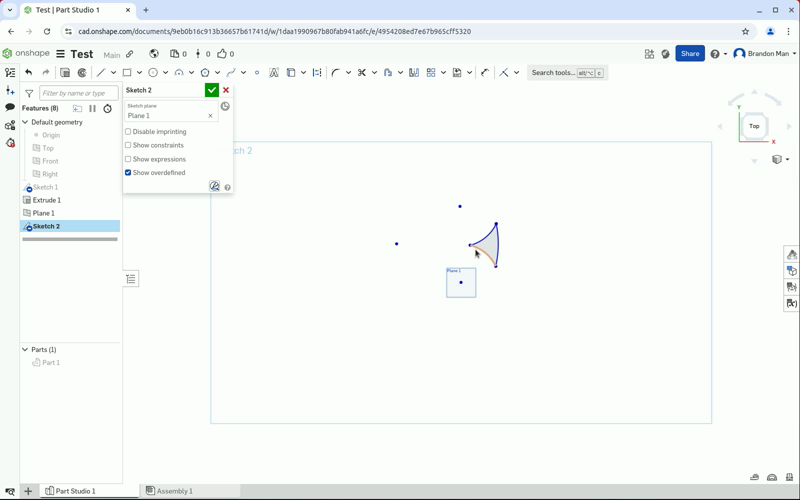
scroll(6)
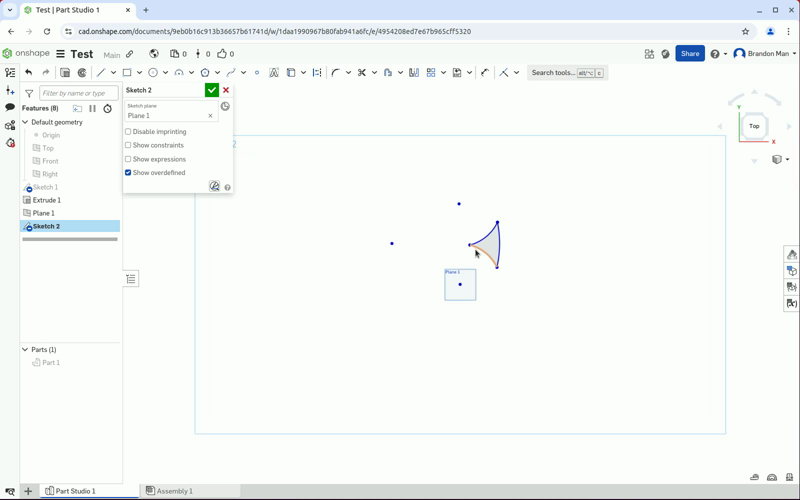
scroll(6)
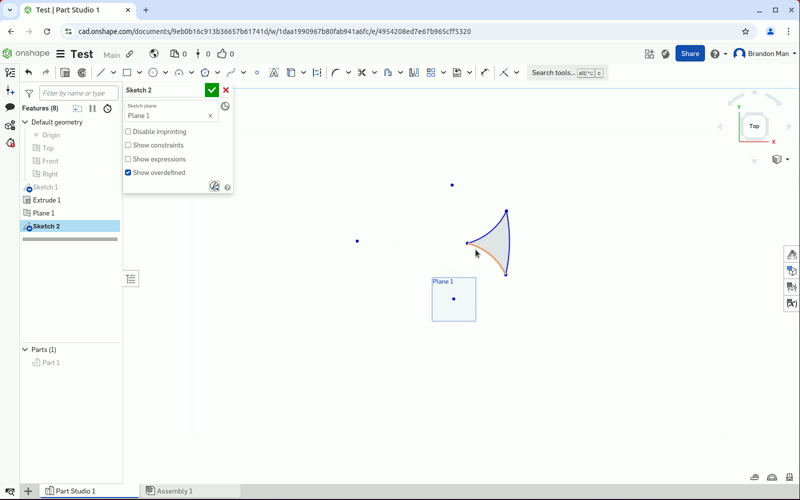
scroll(6)
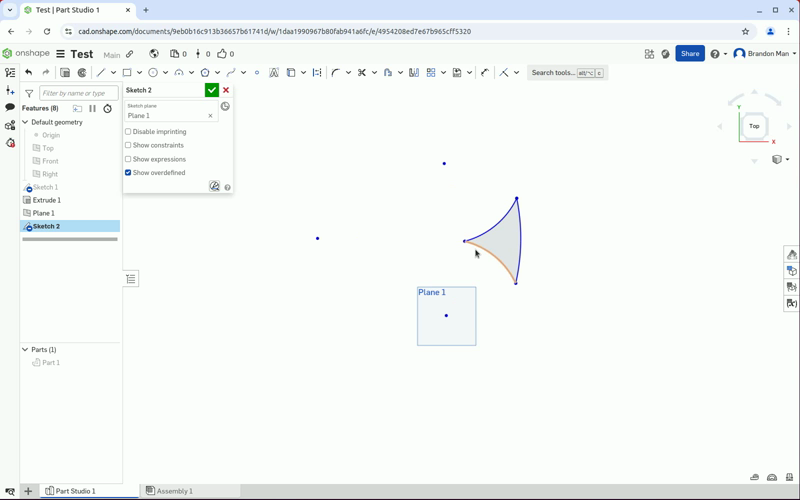
scroll(6)
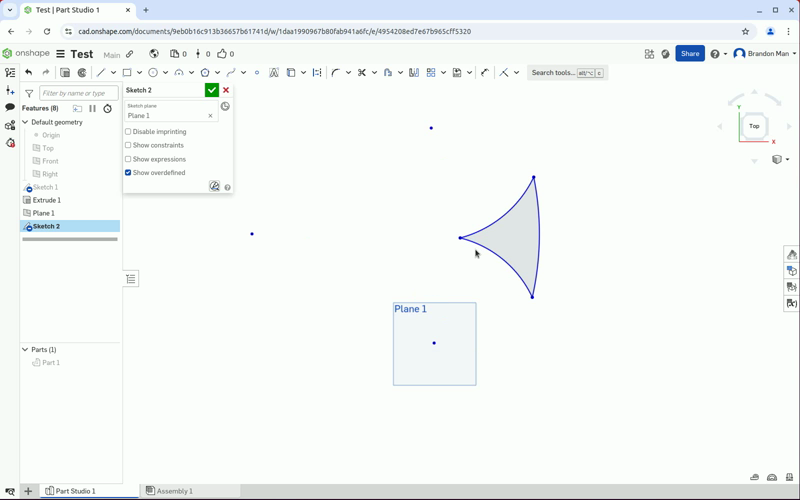
scroll(6)
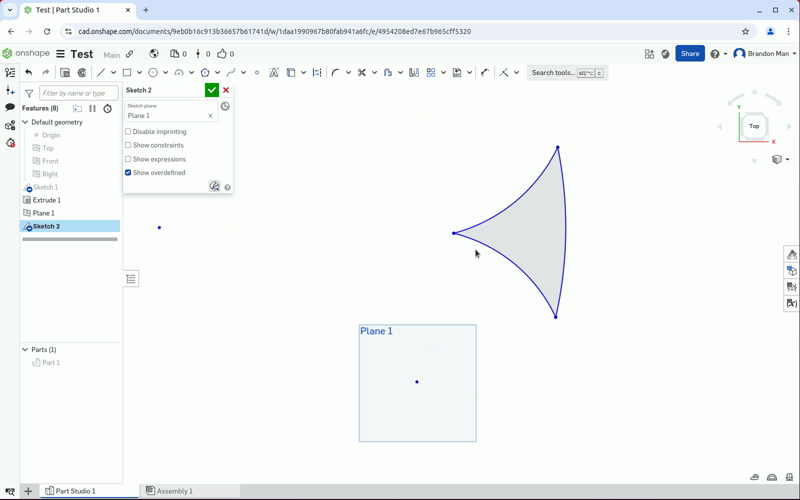
scroll(6)
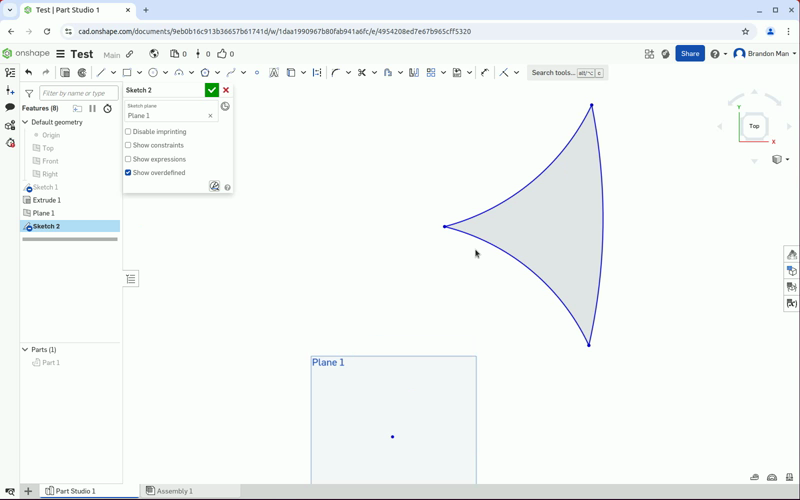
scroll(6)
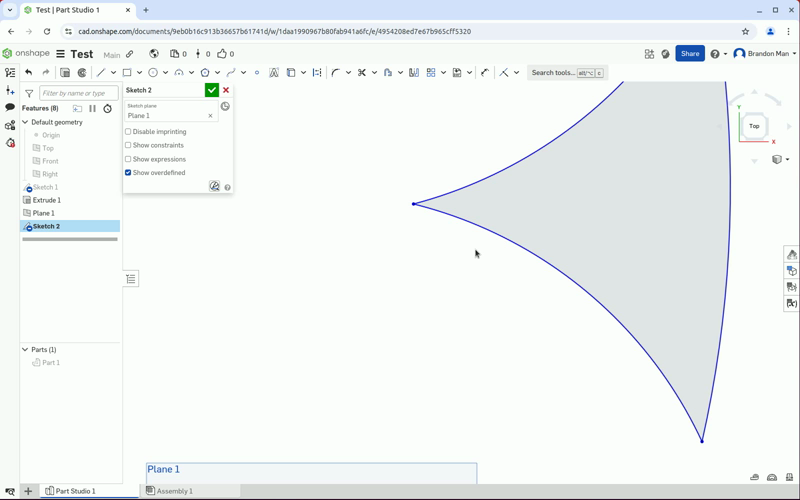
click(475, 249)
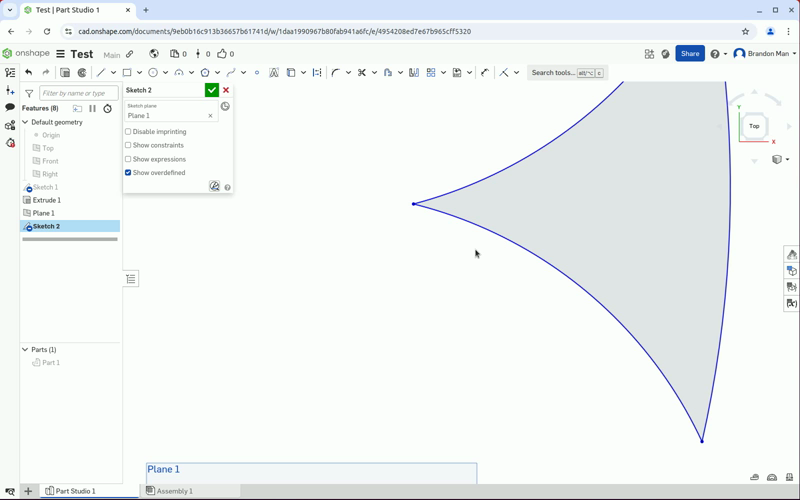
scroll(-6)
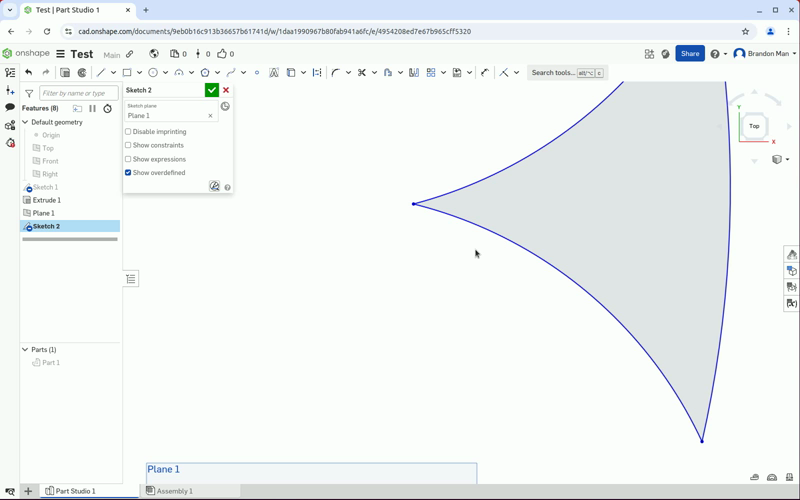
scroll(-6)
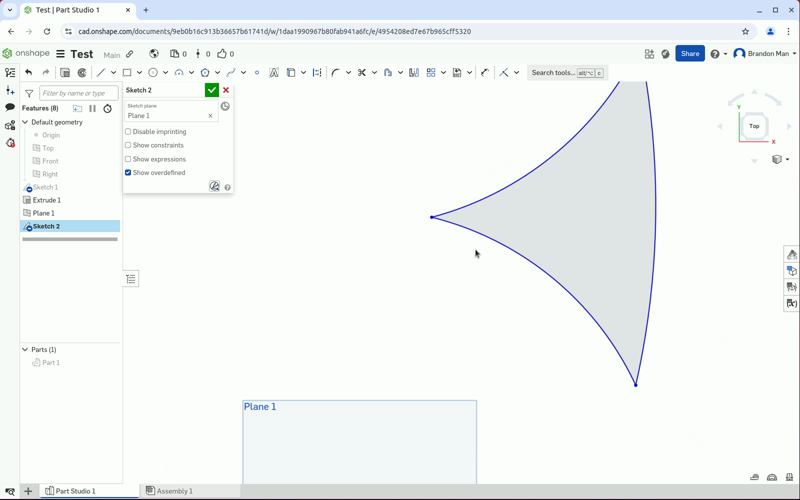
scroll(-6)
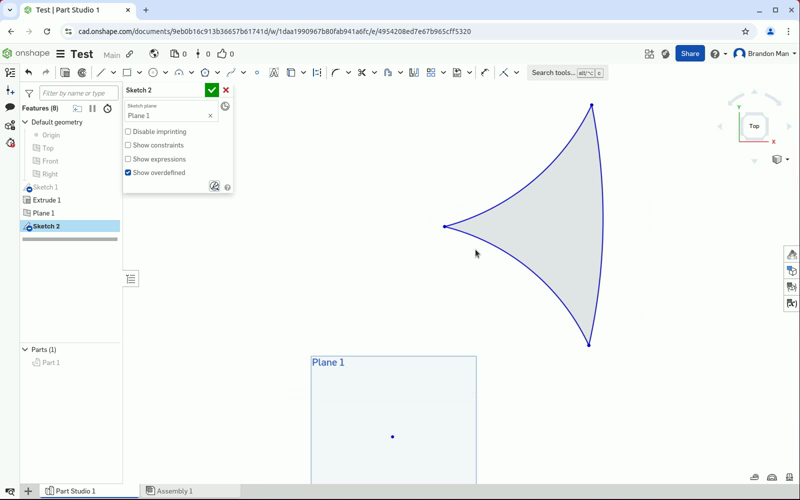
scroll(-6)
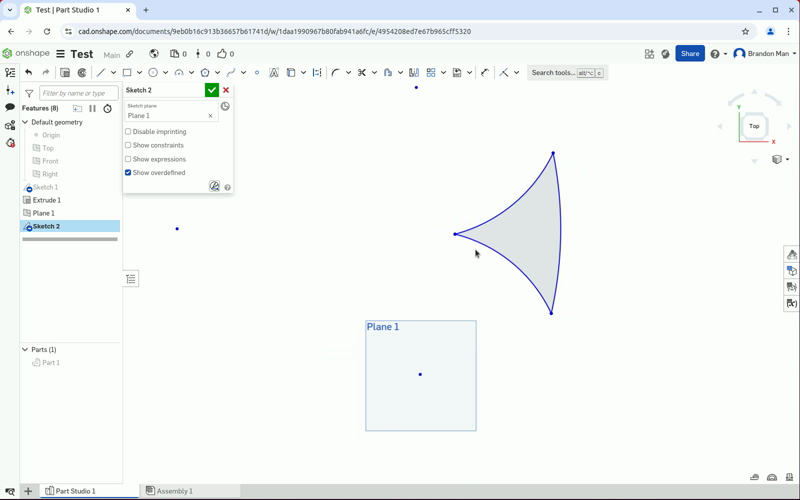
scroll(-6)
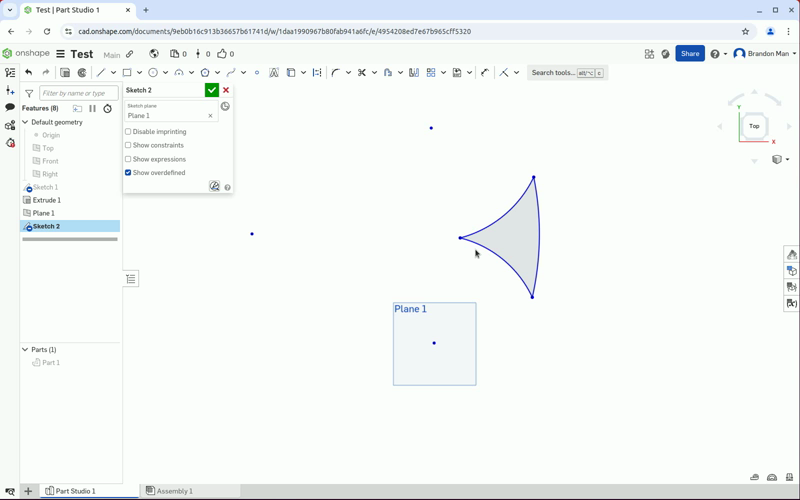
scroll(-6)
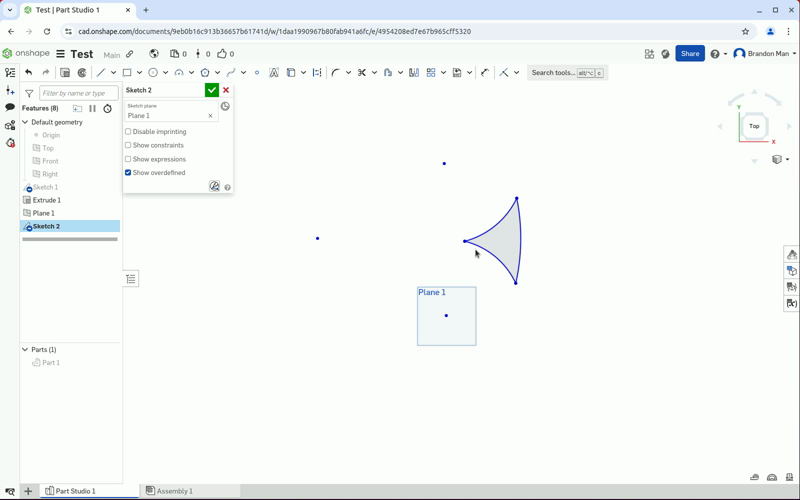
scroll(-6)
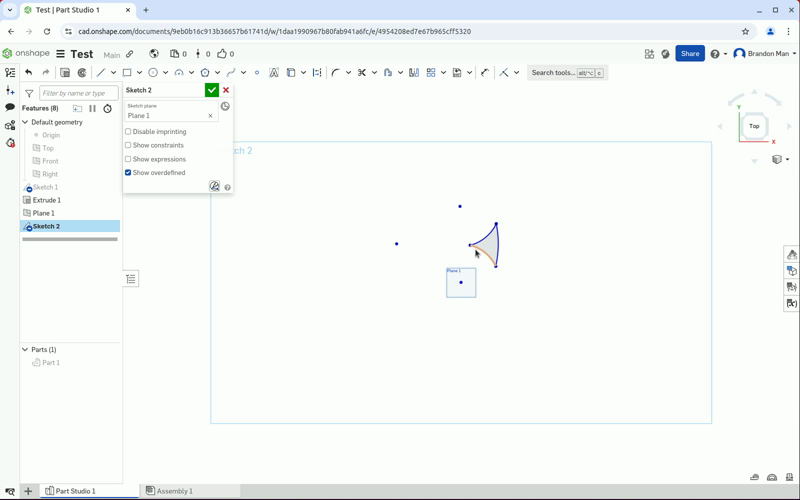
mouse_move(73, 352)
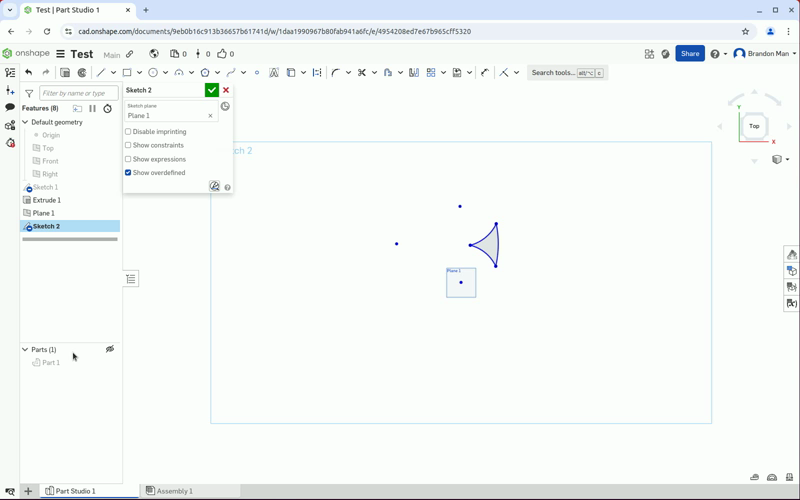
key(shift+y)
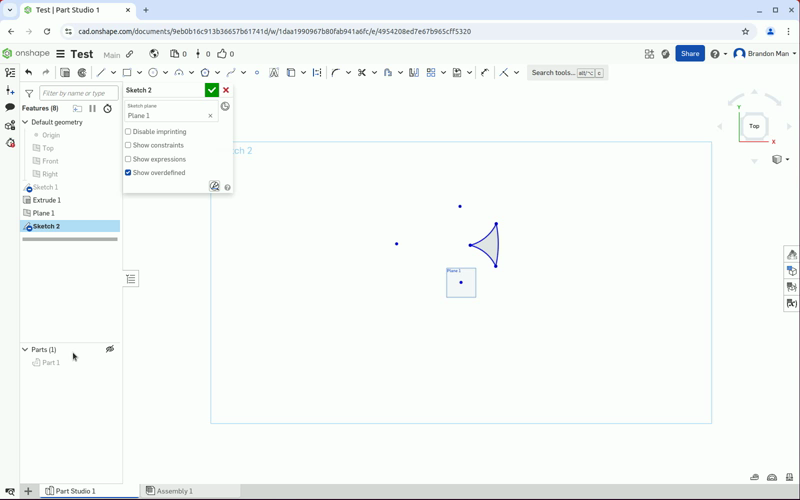
key(shift+e)
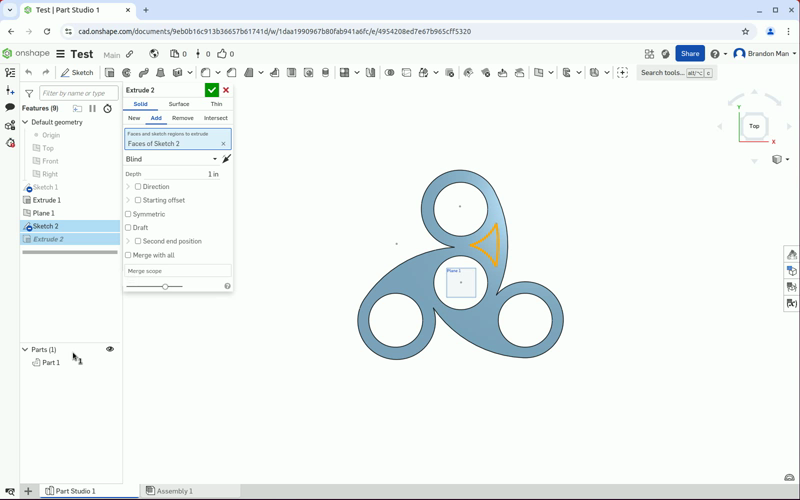
mouse_move(143, 106)
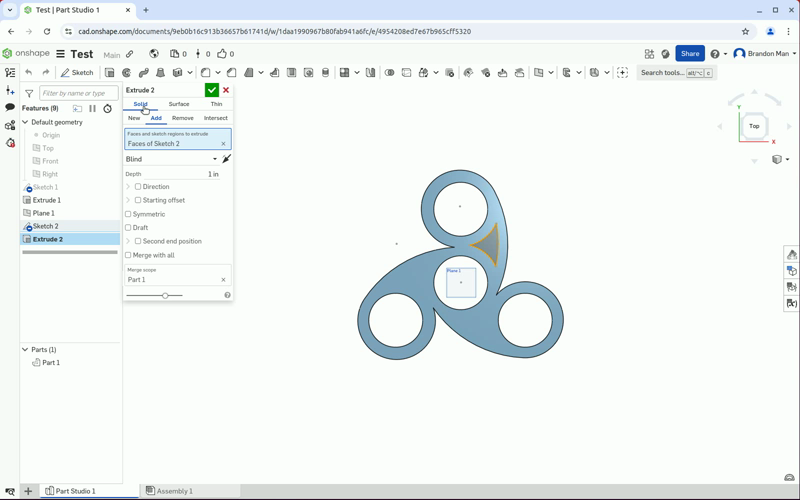
click(143, 106)
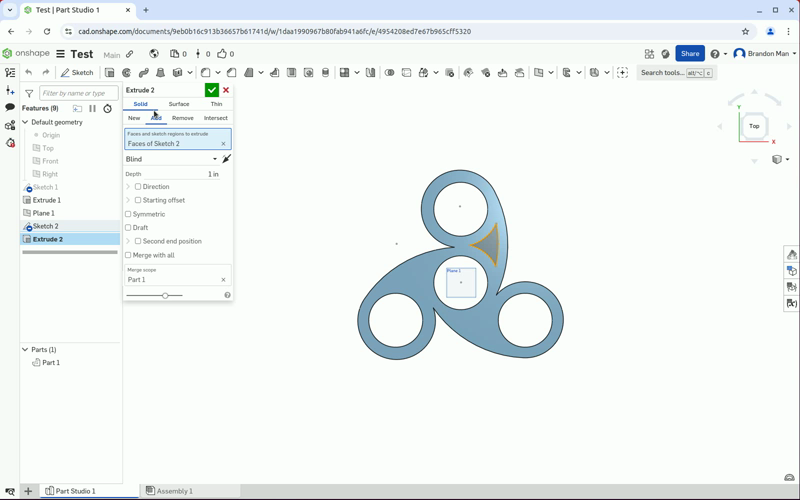
mouse_move(186, 120)
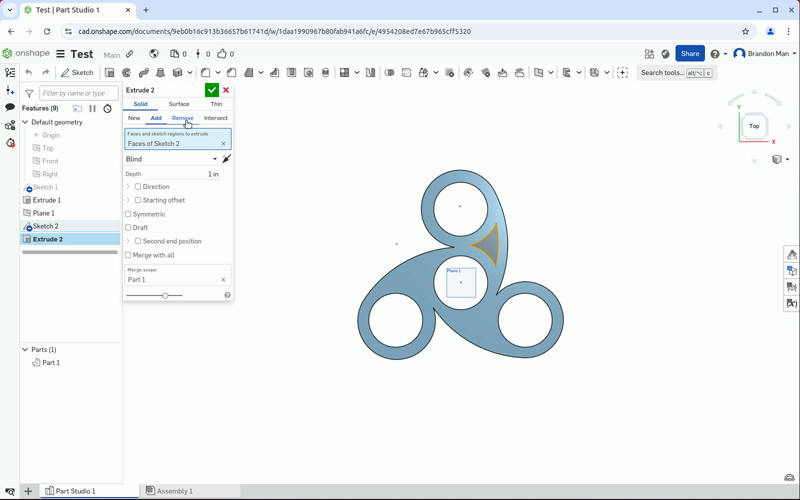
click(186, 120)
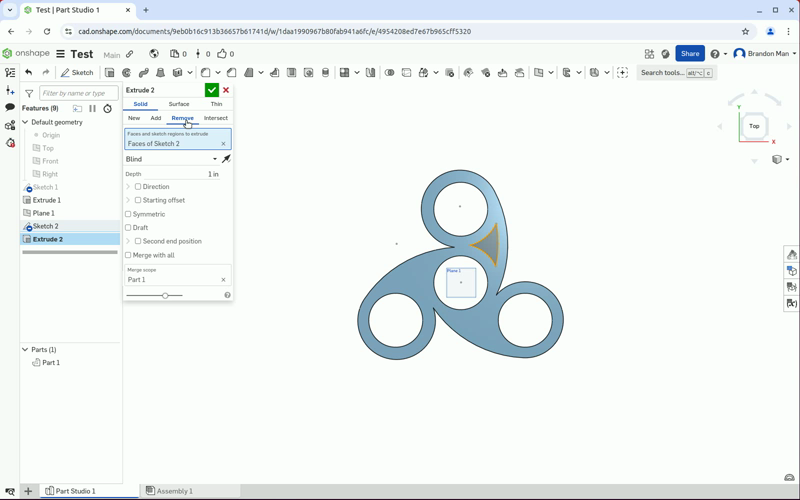
key(tab, 4)
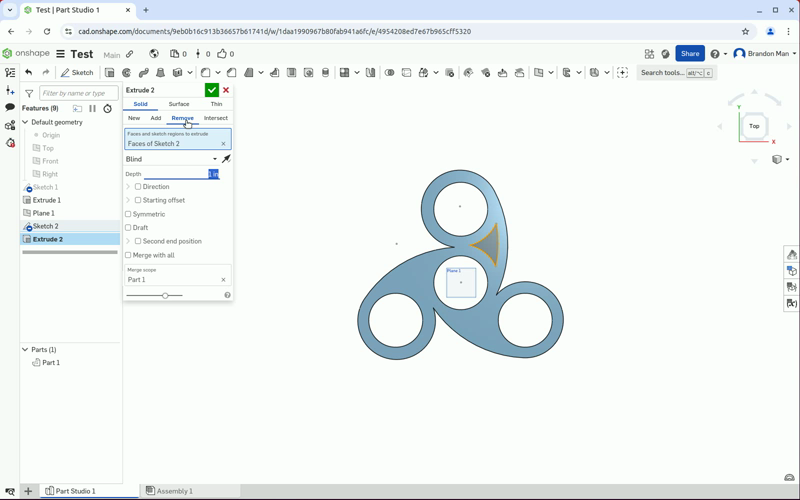
text(13.239)
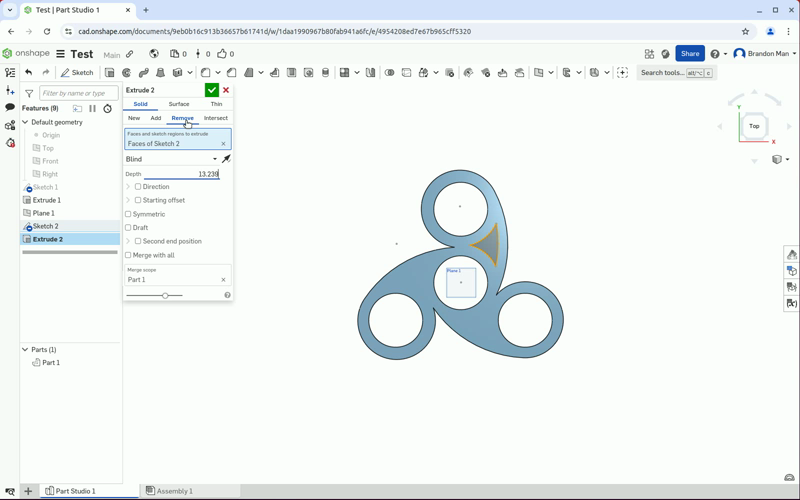
key(tab, 6)
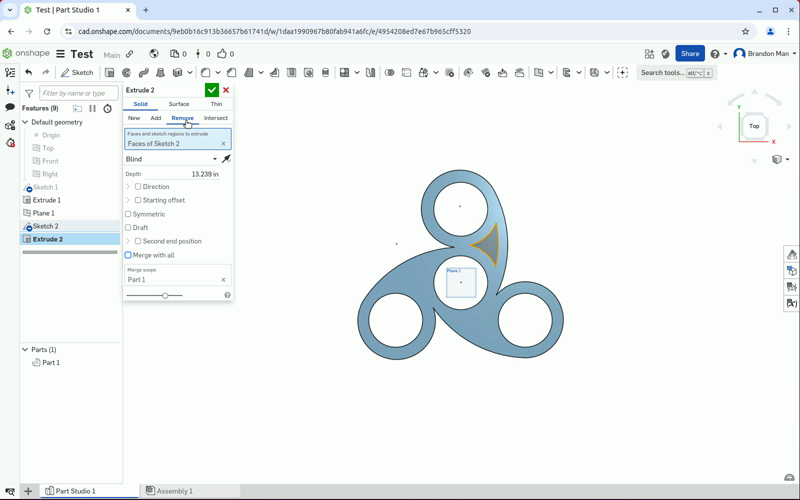
key(space)
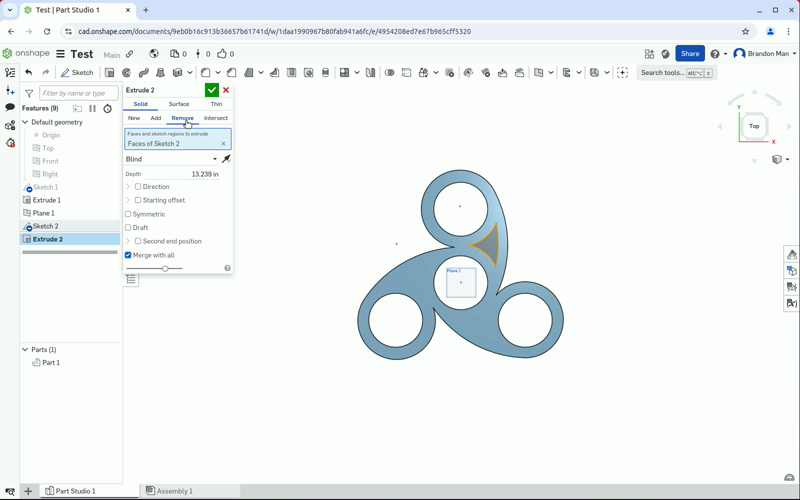
key(enter)
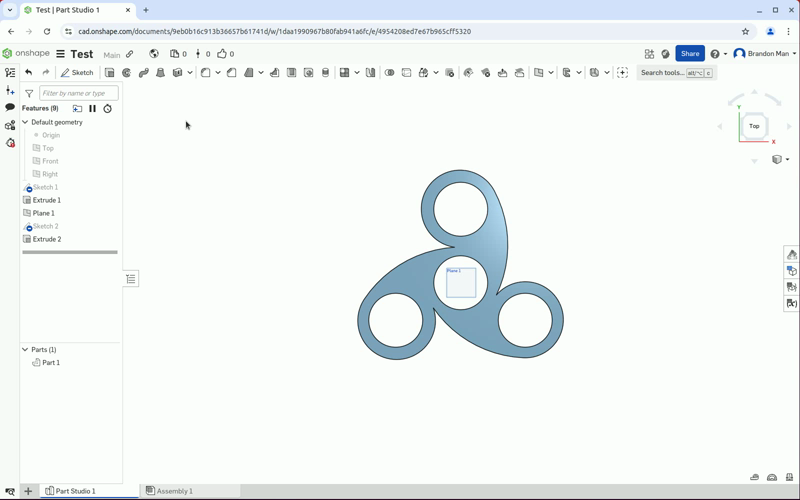
key(shift+h)
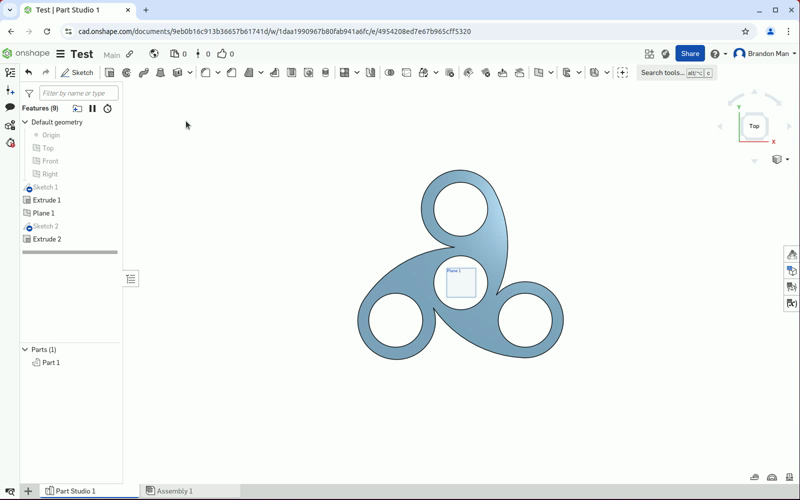
key(shift+h)
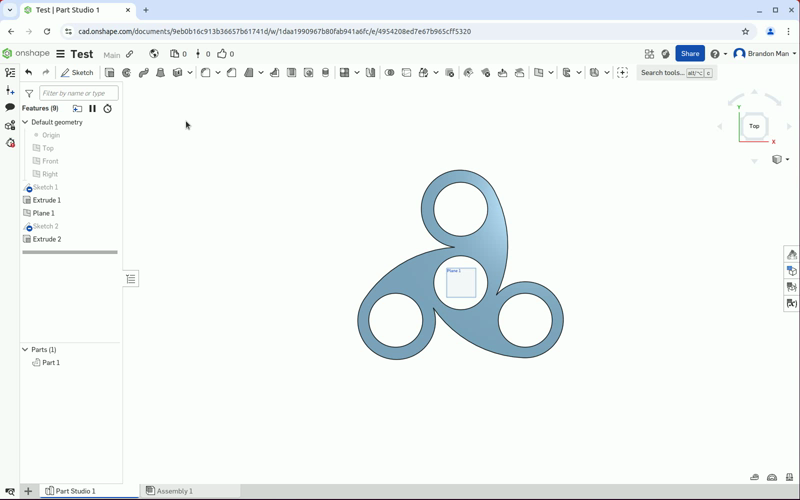
mouse_move(73, 189)
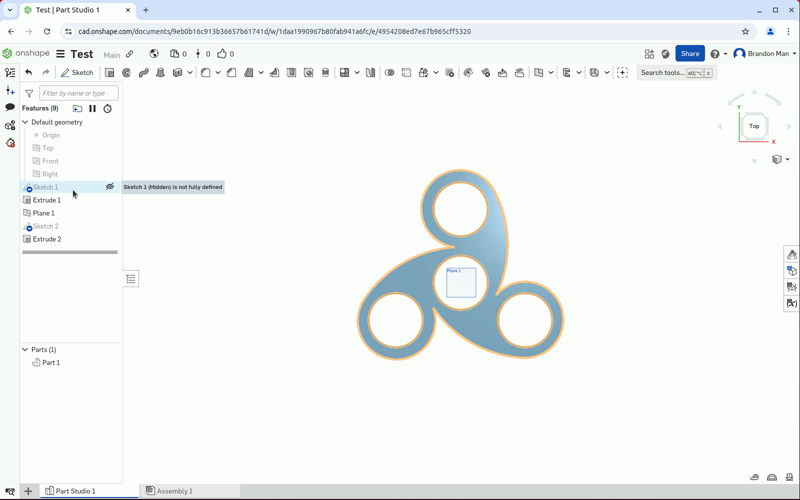
click(73, 189)
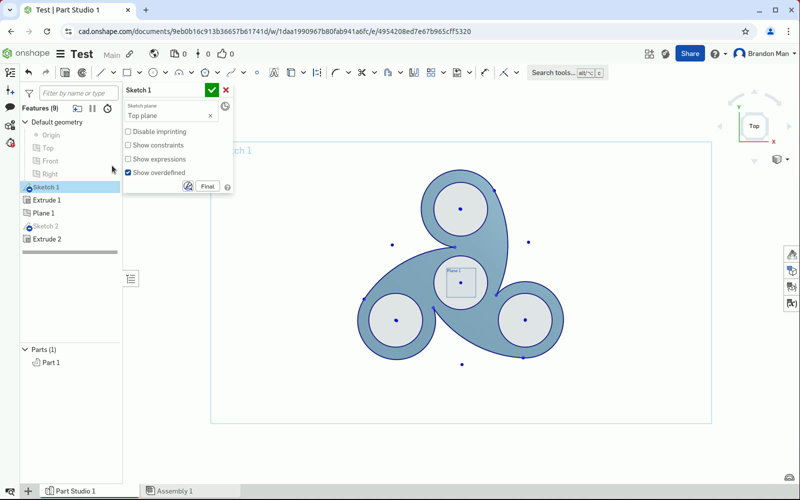
mouse_move(229, 92)
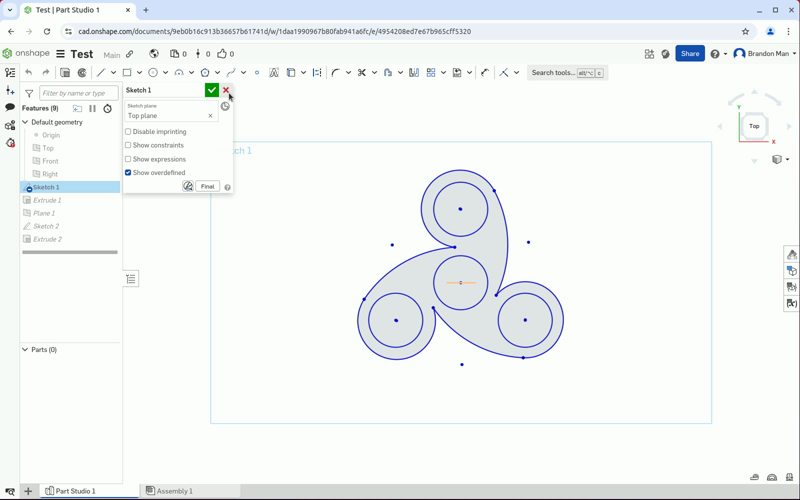
click(229, 92)
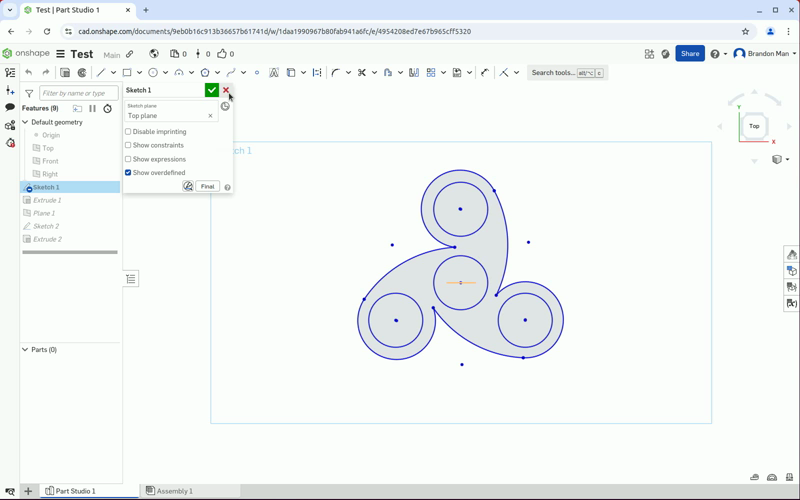
key(shift+s)
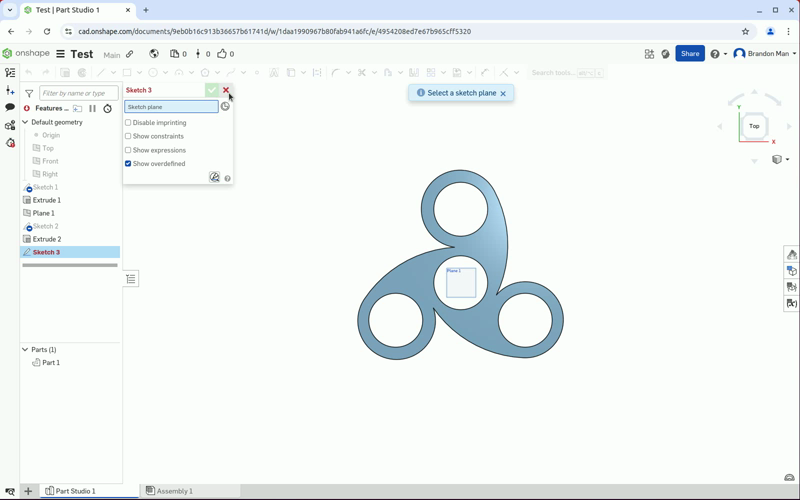
mouse_move(73, 215)
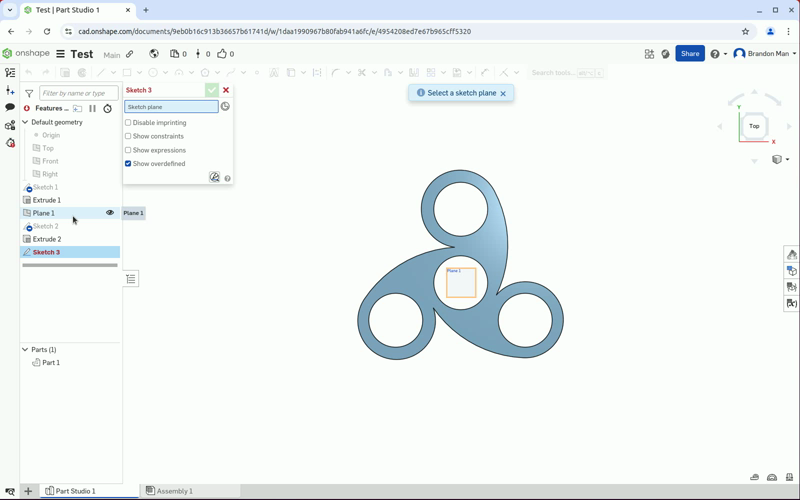
click(73, 215)
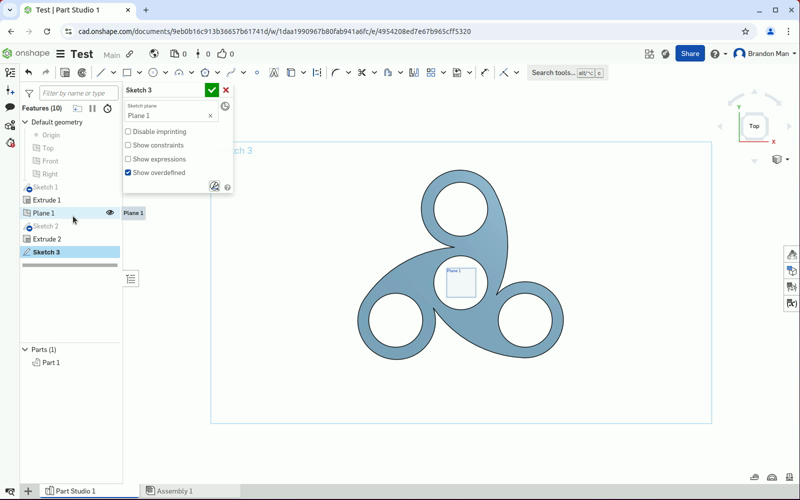
mouse_move(73, 352)
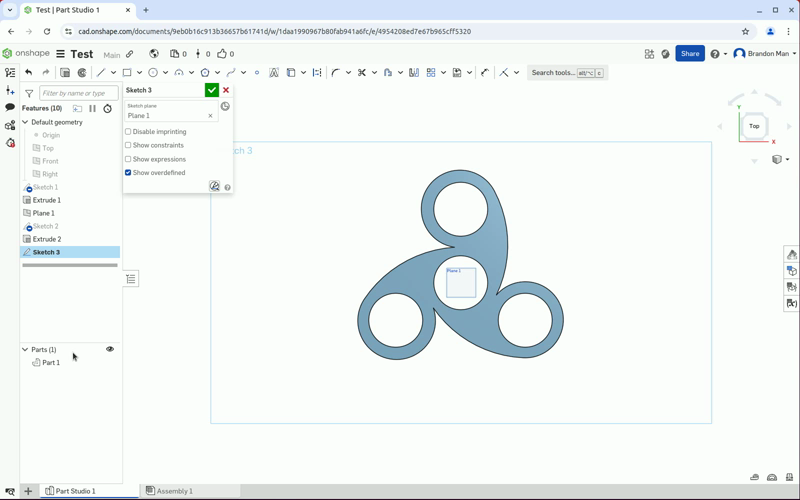
key(y)
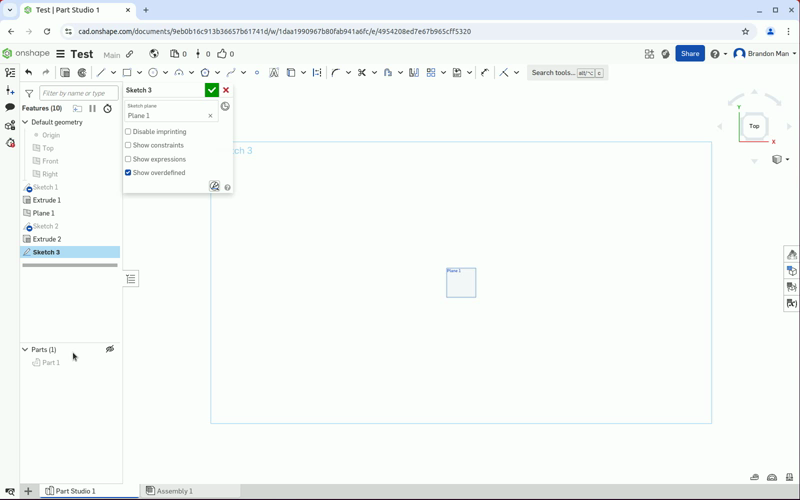
key(a)
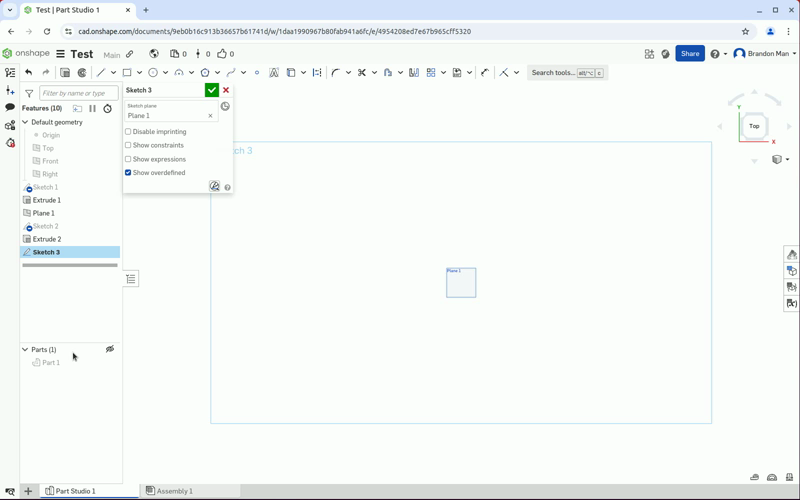
key_down(shift)
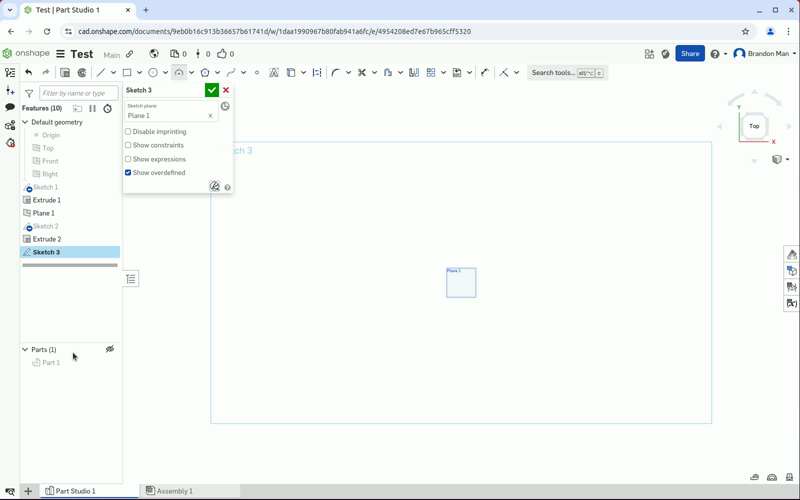
mouse_move(392, 281)
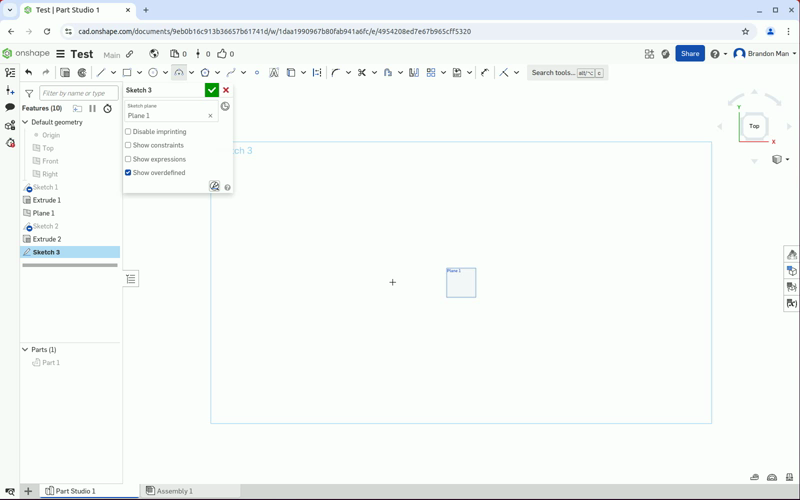
click(392, 281)
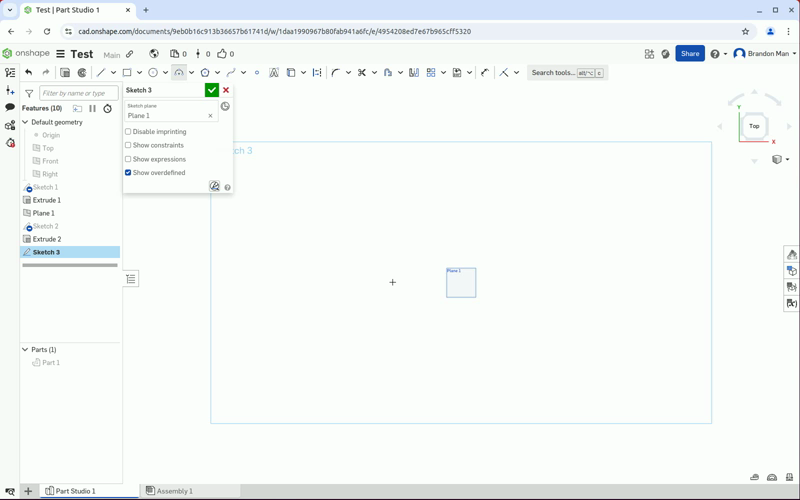
key_up(shift)
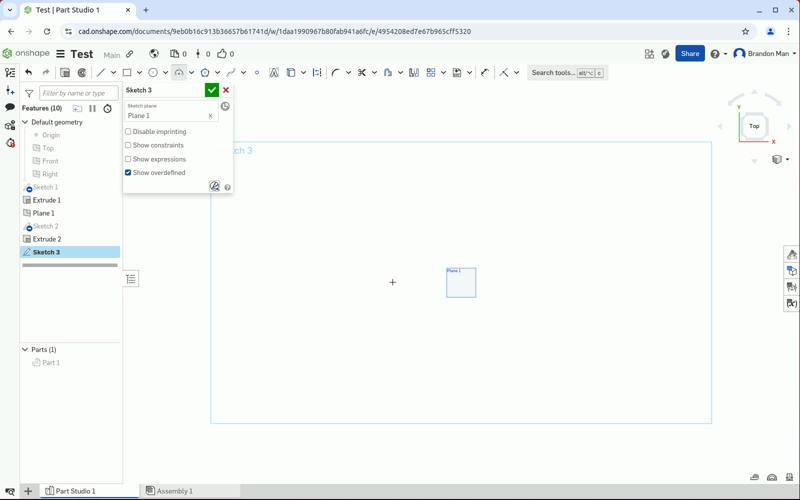
key_down(shift)
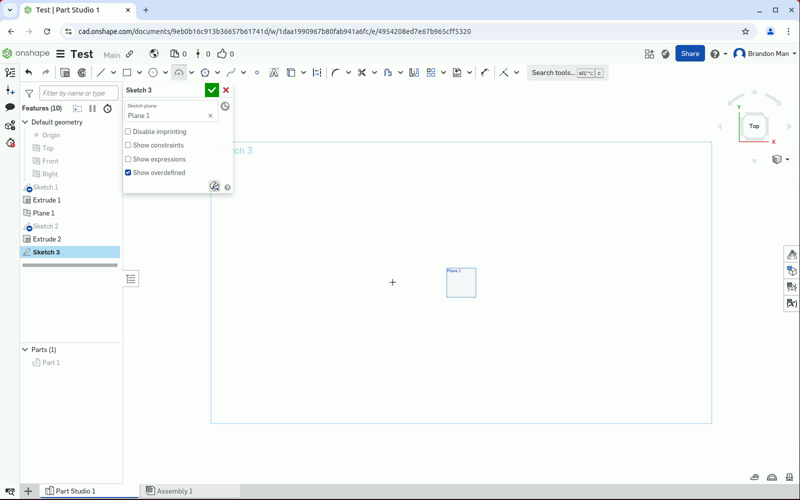
mouse_move(424, 293)
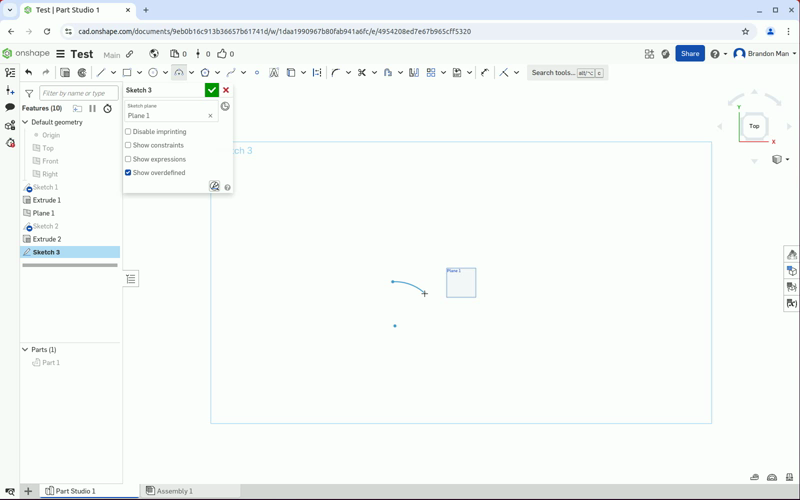
click(424, 293)
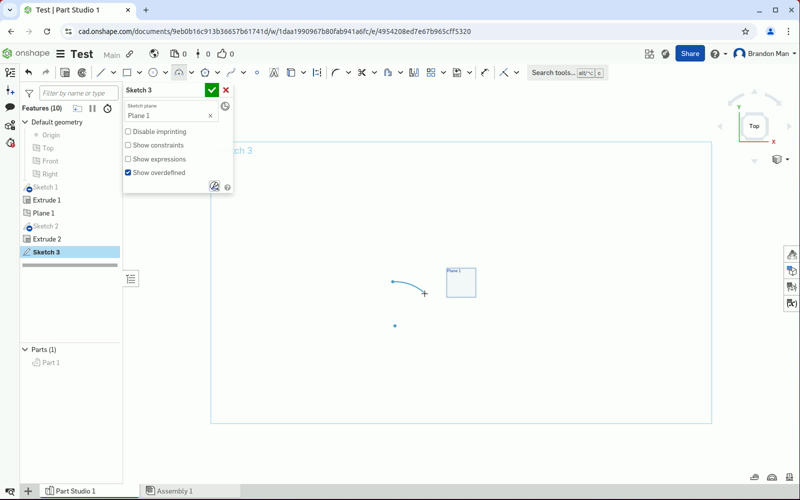
mouse_move(410, 283)
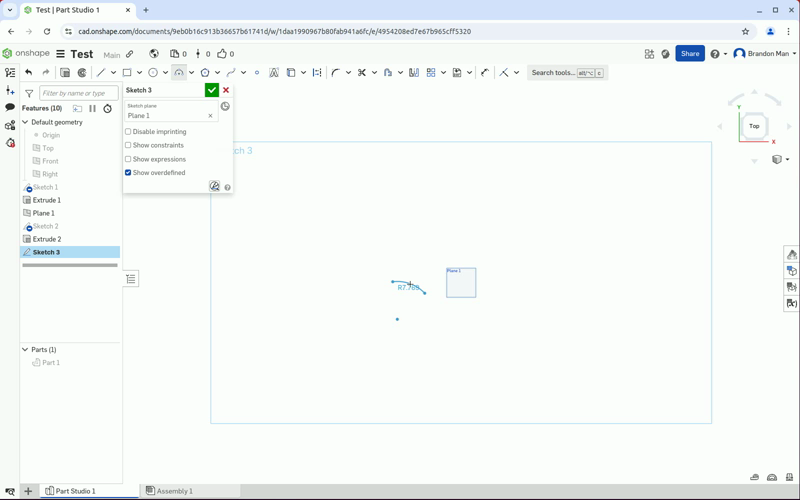
click(410, 283)
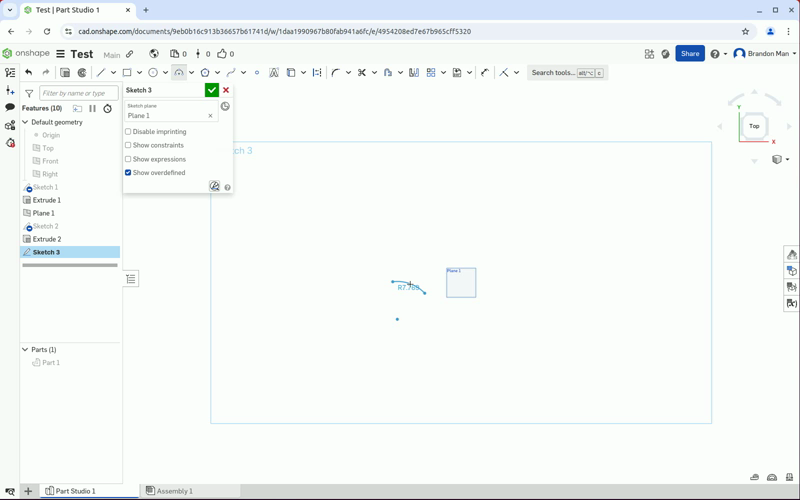
key_up(shift)
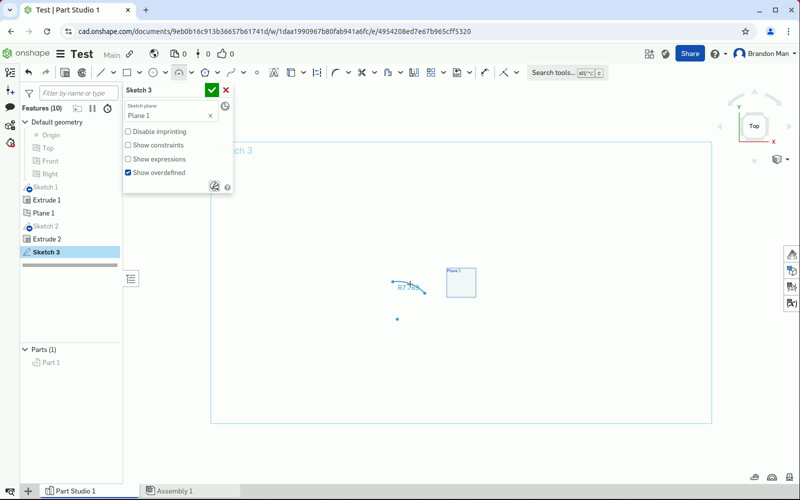
mouse_move(424, 293)
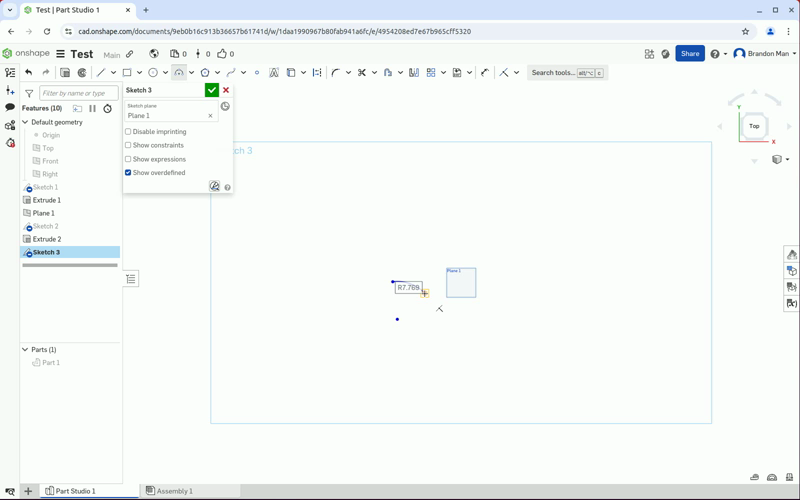
click(424, 293)
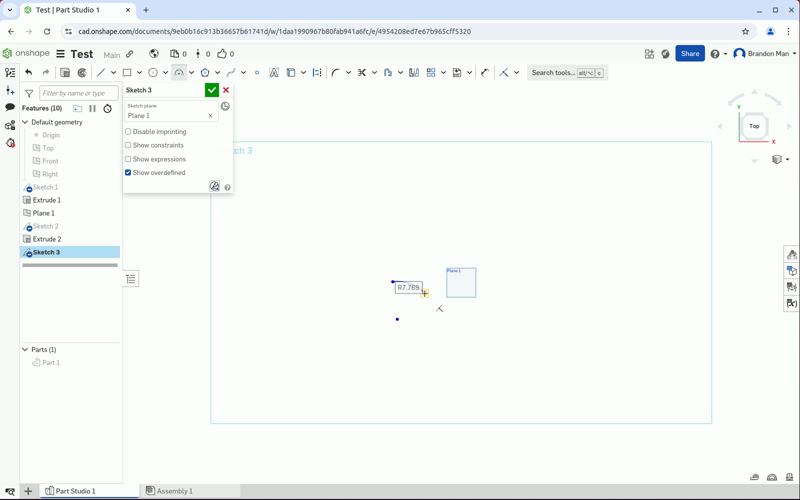
key_down(shift)
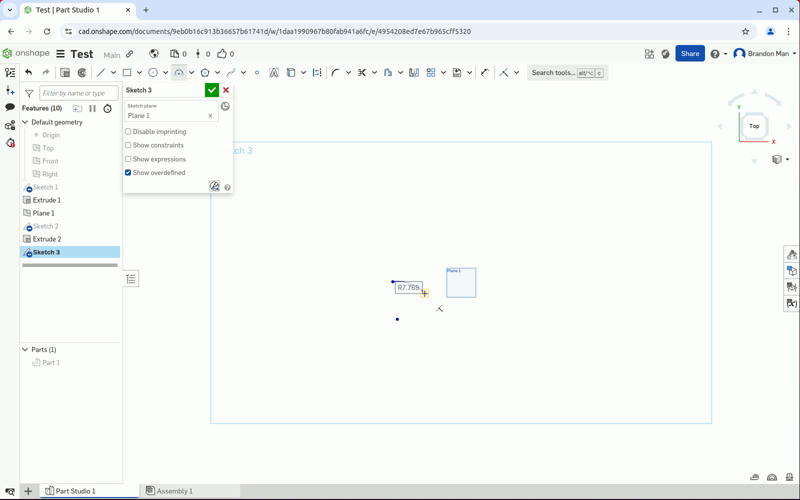
mouse_move(429, 261)
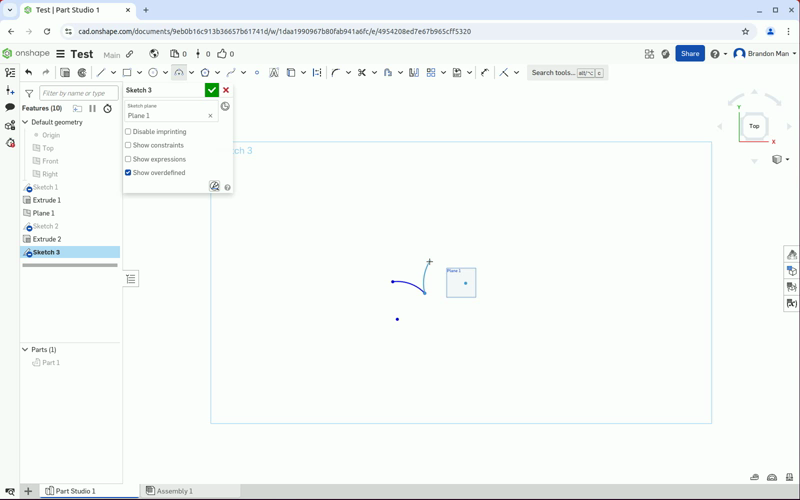
click(429, 261)
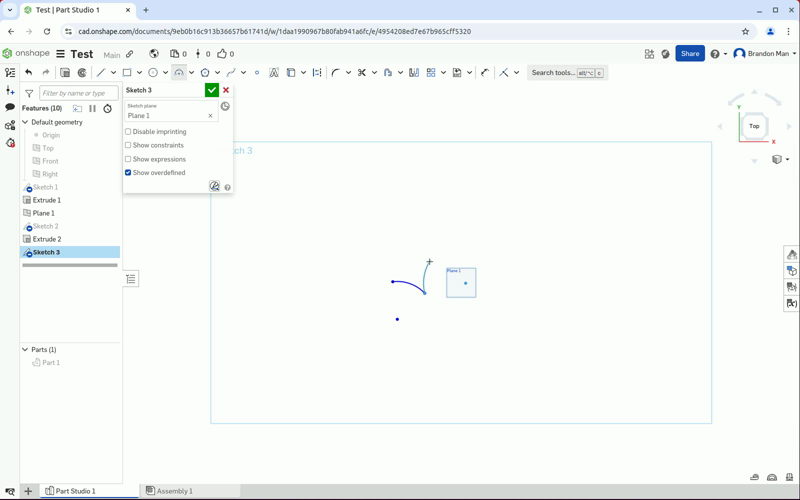
mouse_move(423, 276)
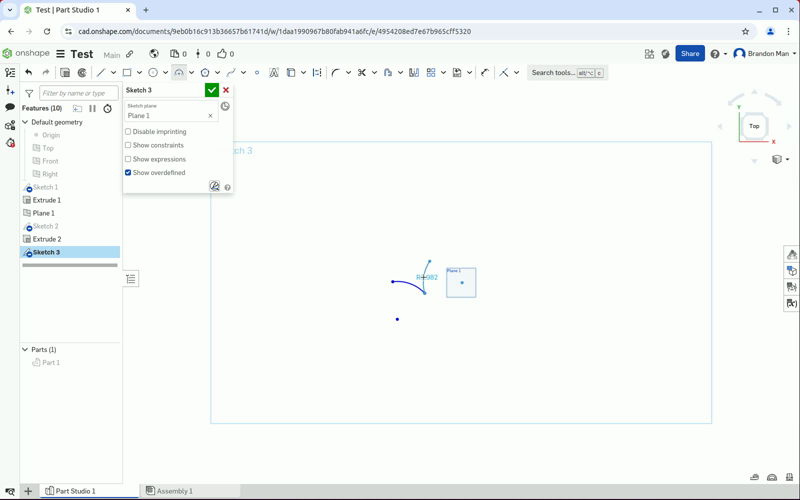
click(423, 276)
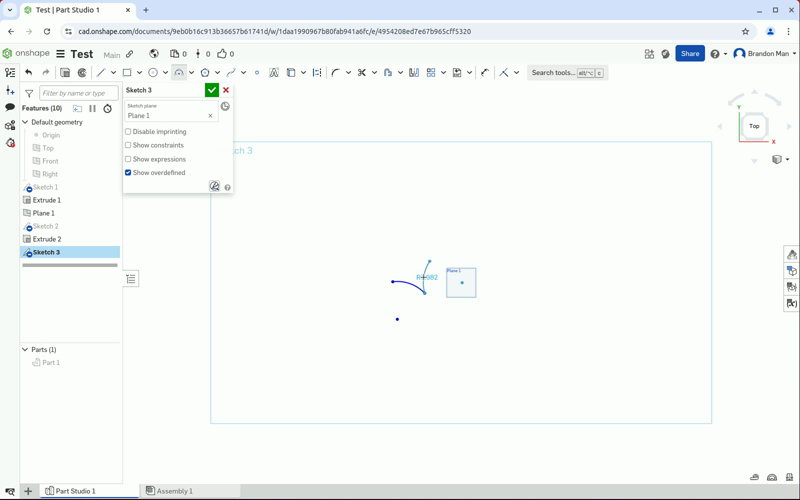
key_up(shift)
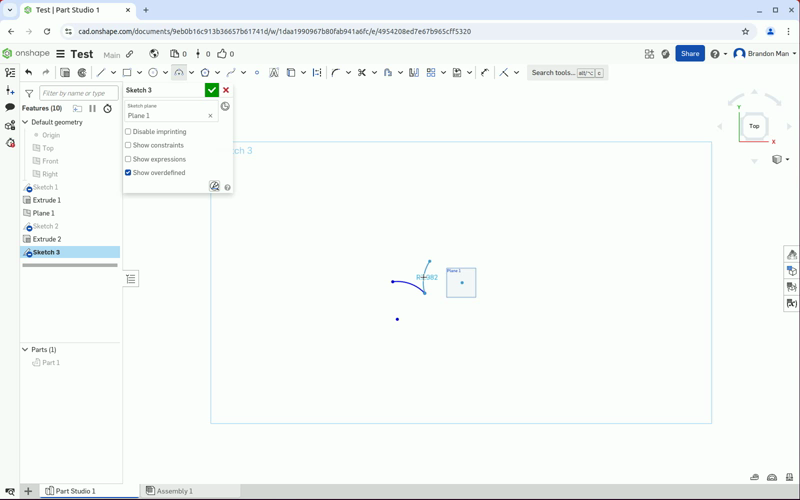
mouse_move(429, 261)
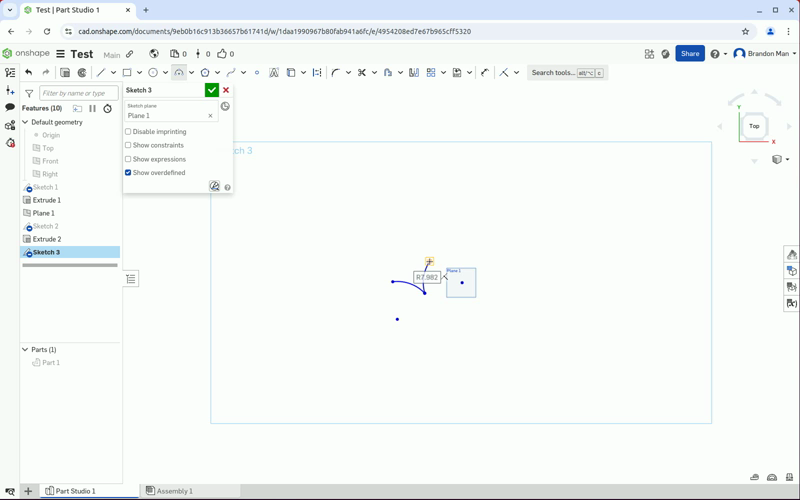
click(429, 261)
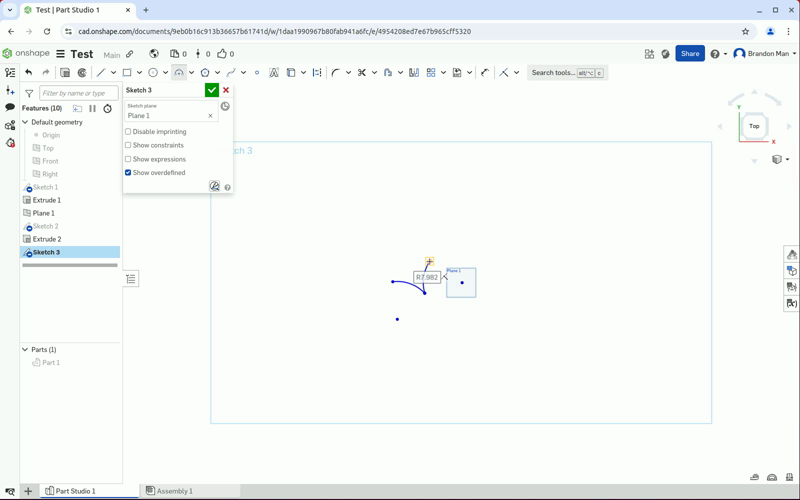
mouse_move(392, 281)
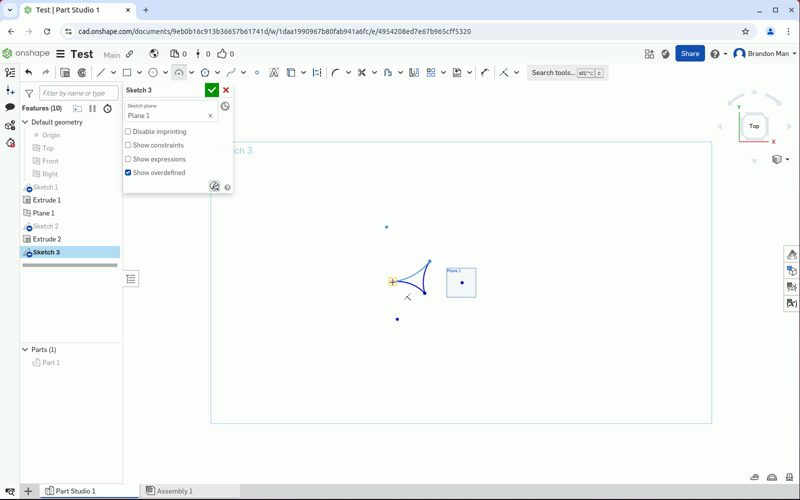
click(392, 281)
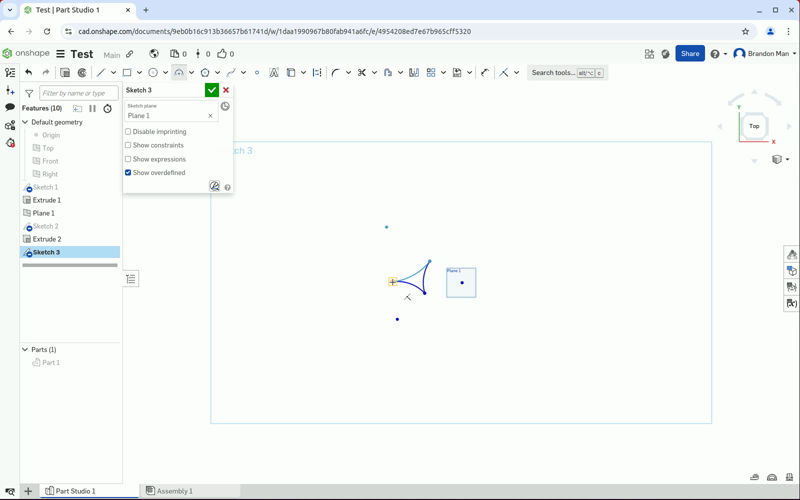
key_down(shift)
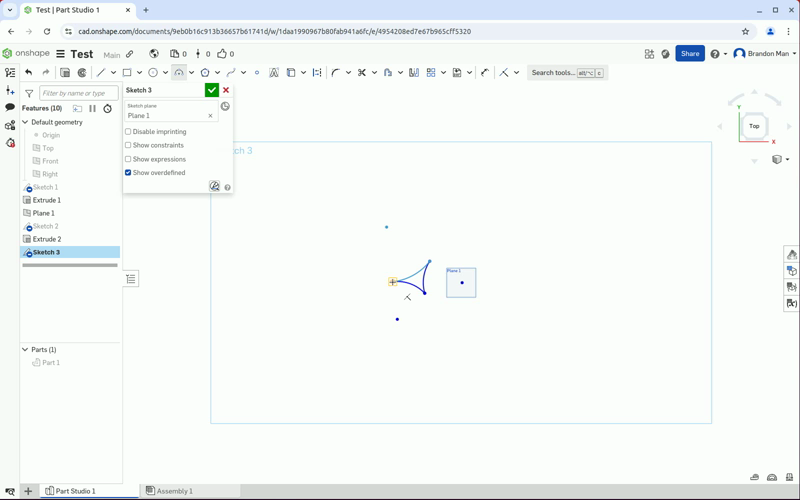
mouse_move(410, 269)
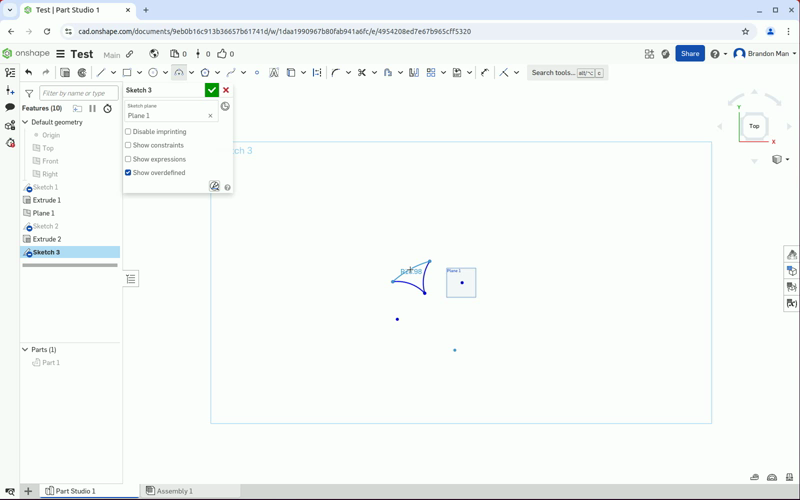
click(410, 269)
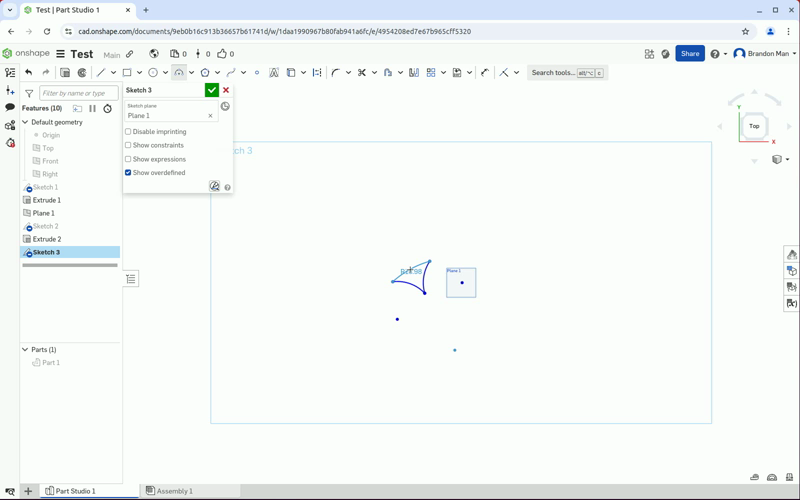
key_up(shift)
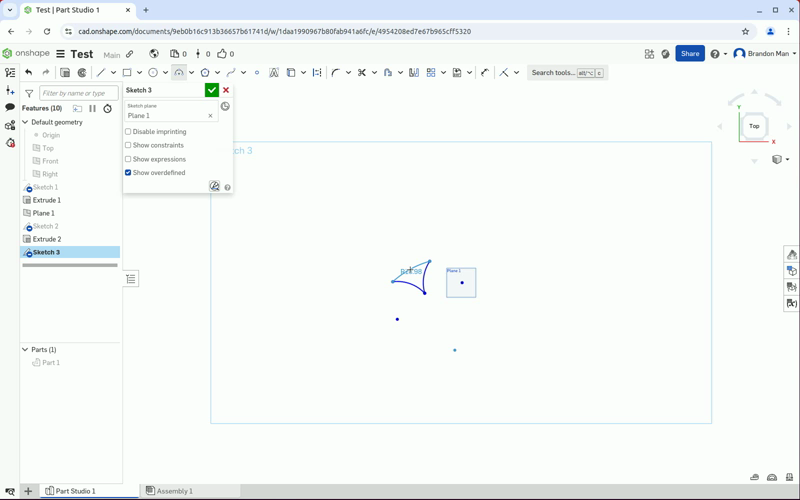
key(esc)
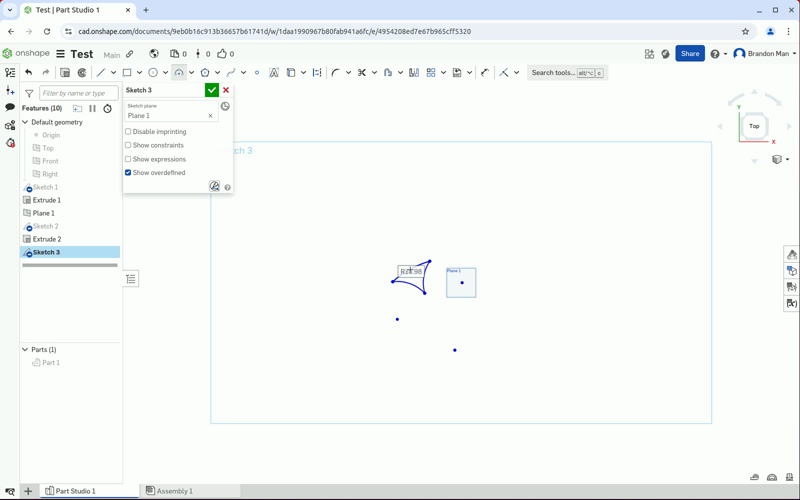
mouse_move(419, 277)
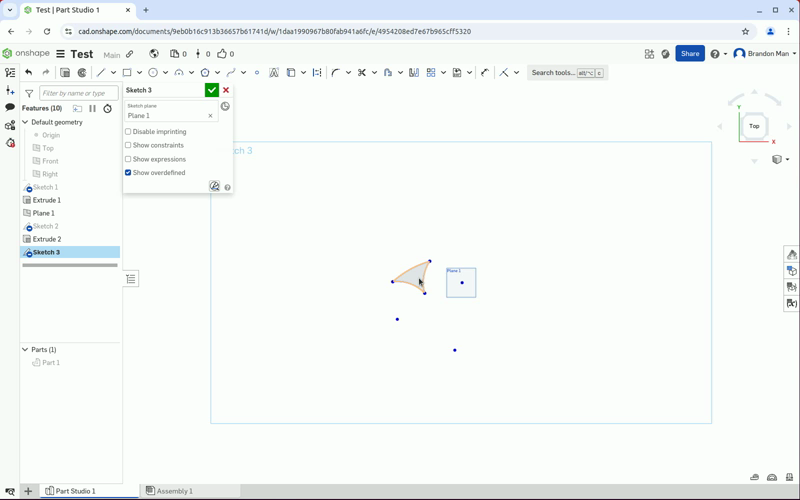
scroll(6)
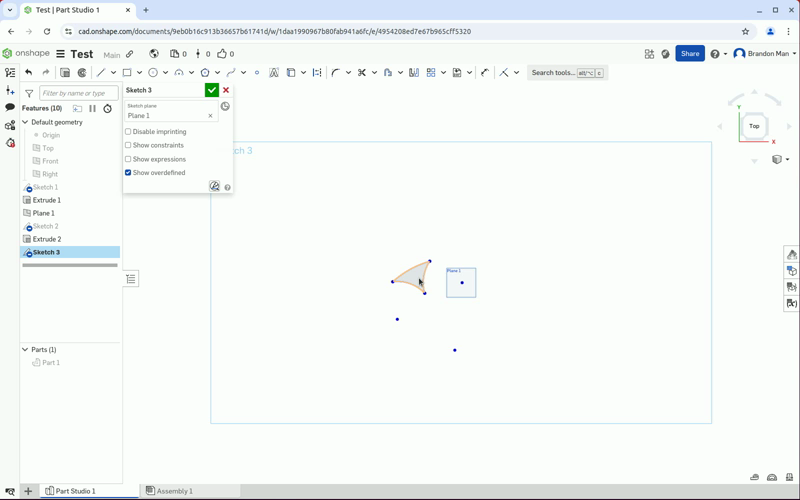
scroll(6)
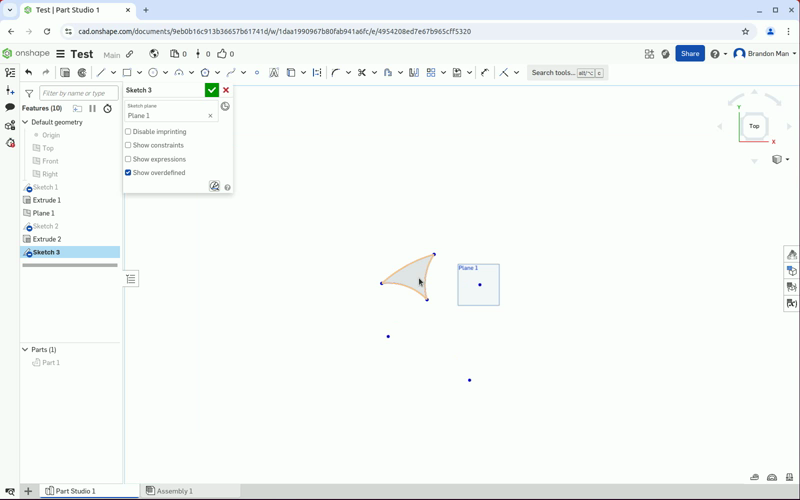
scroll(6)
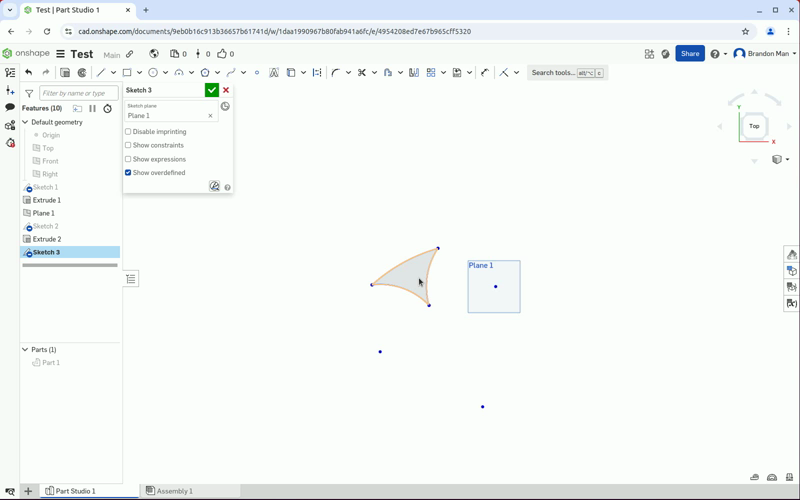
scroll(6)
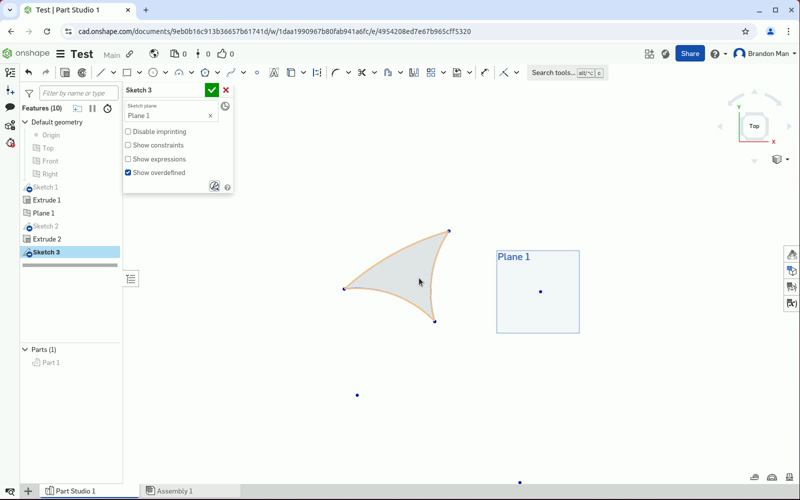
scroll(6)
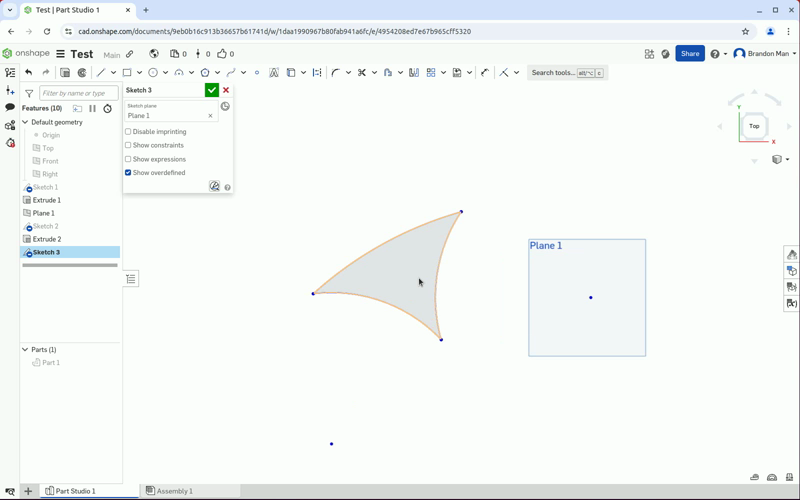
scroll(6)
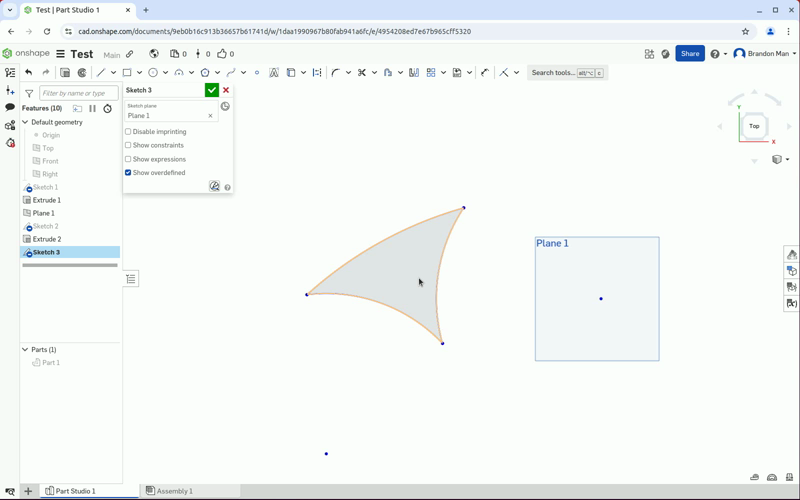
scroll(6)
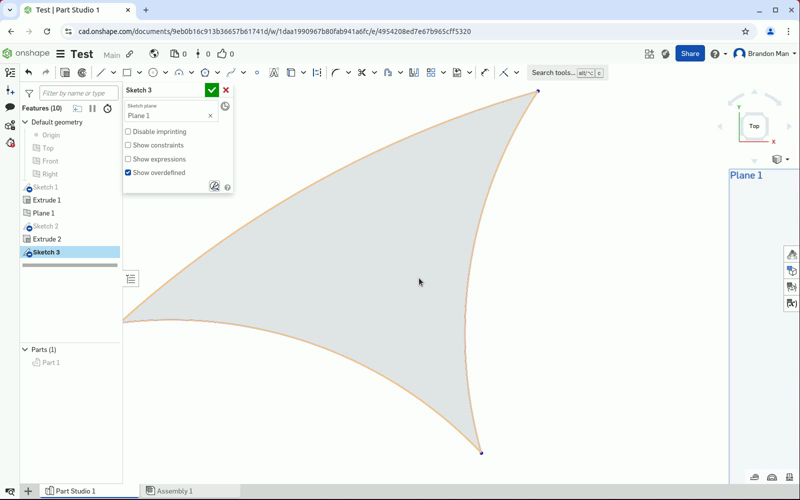
click(419, 277)
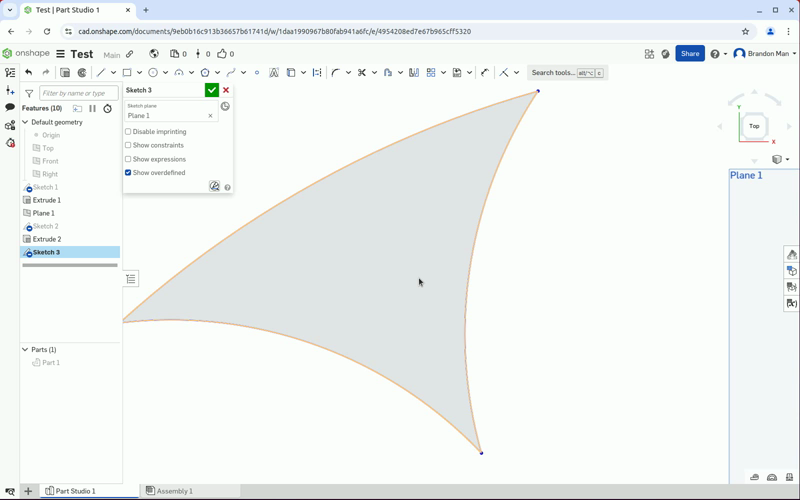
scroll(-6)
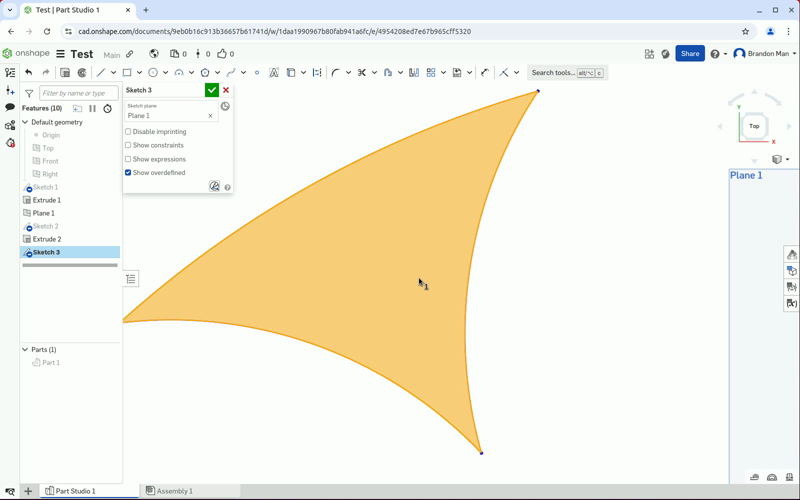
scroll(-6)
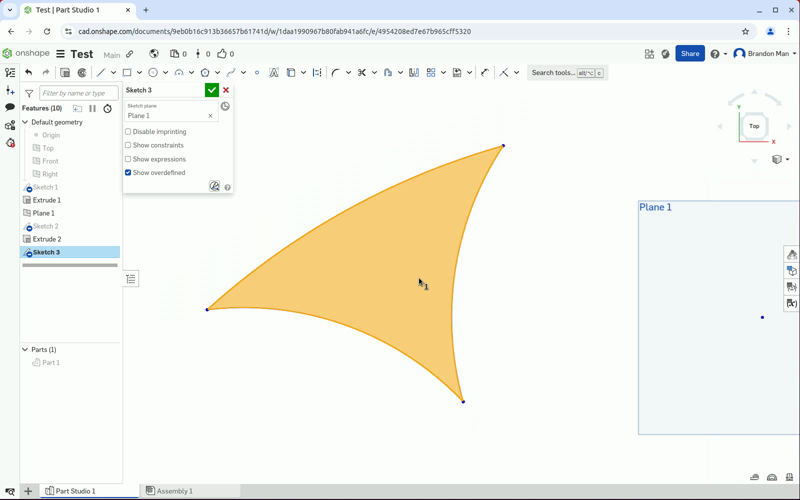
scroll(-6)
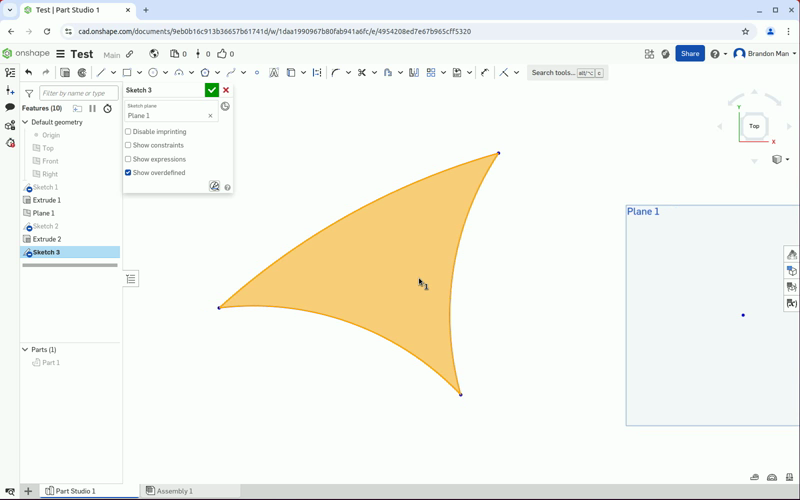
scroll(-6)
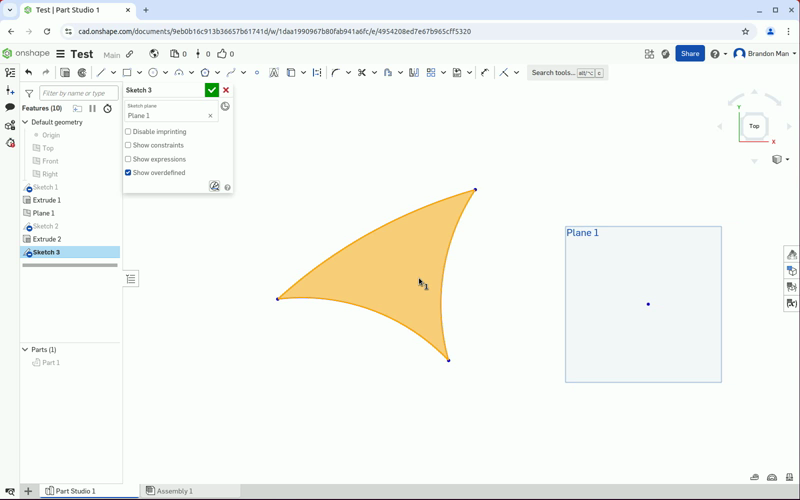
scroll(-6)
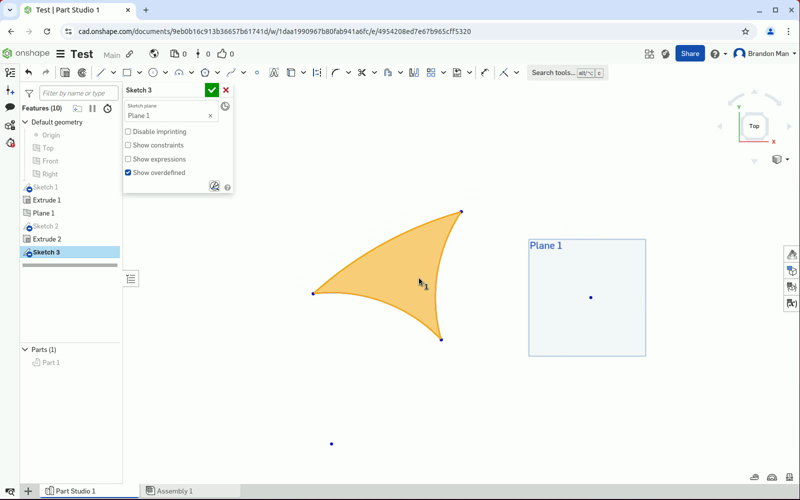
scroll(-6)
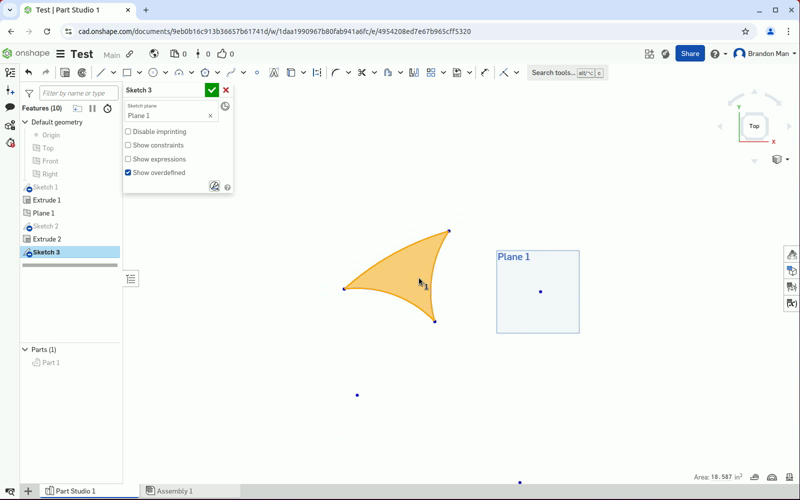
scroll(-6)
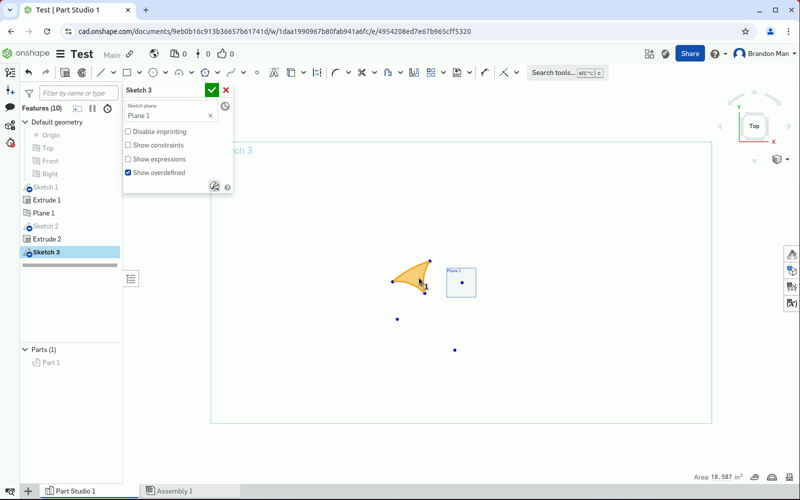
mouse_move(73, 352)
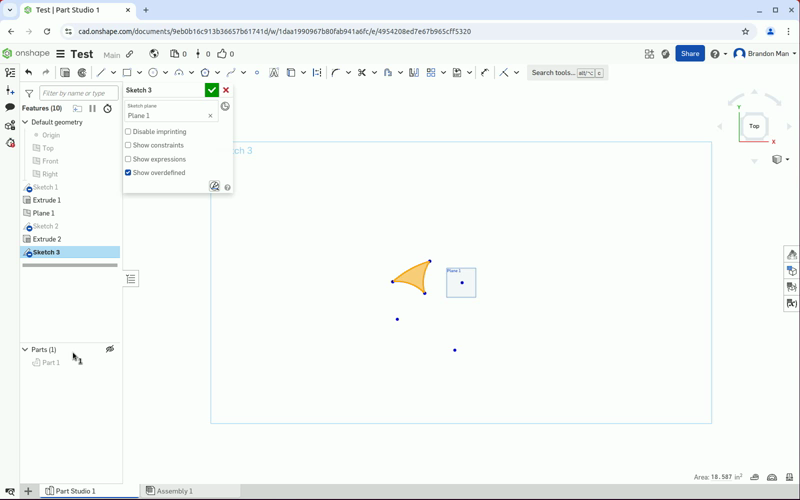
key(shift+y)
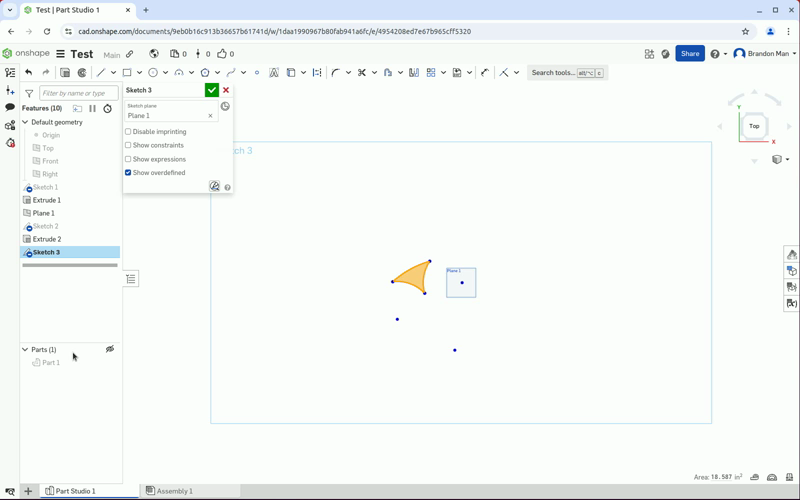
key(shift+e)
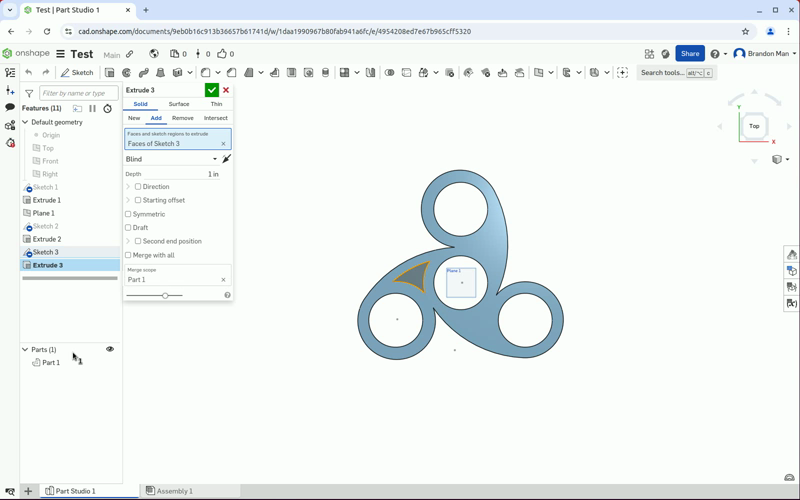
mouse_move(143, 106)
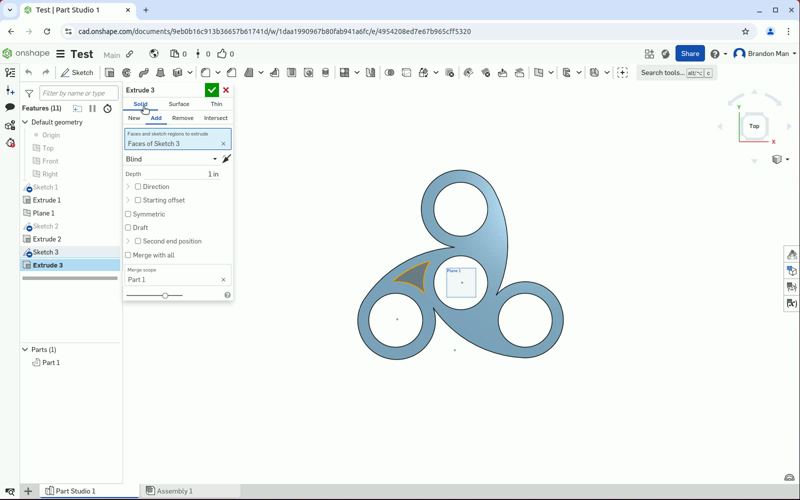
click(143, 106)
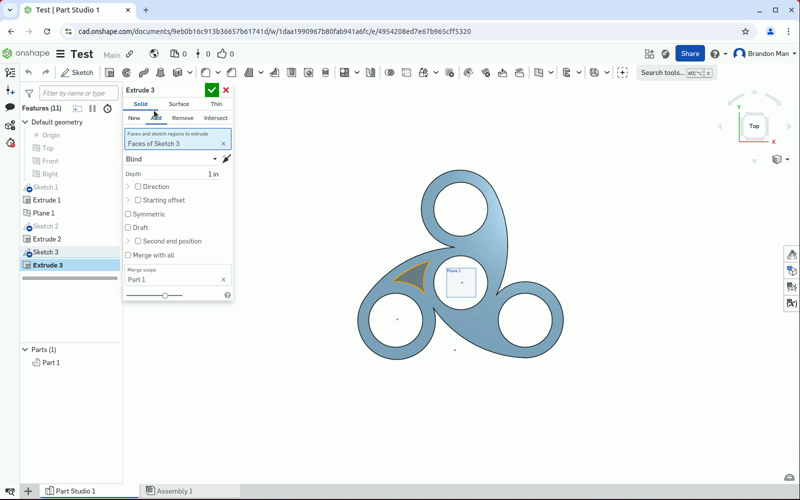
mouse_move(186, 120)
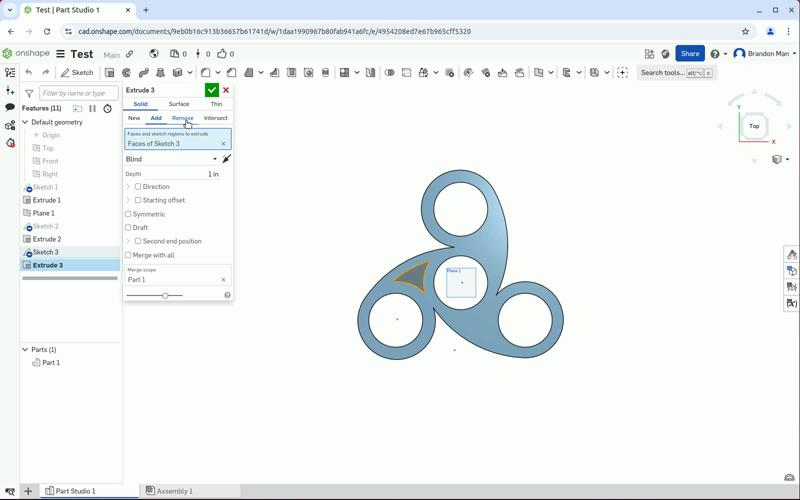
click(186, 120)
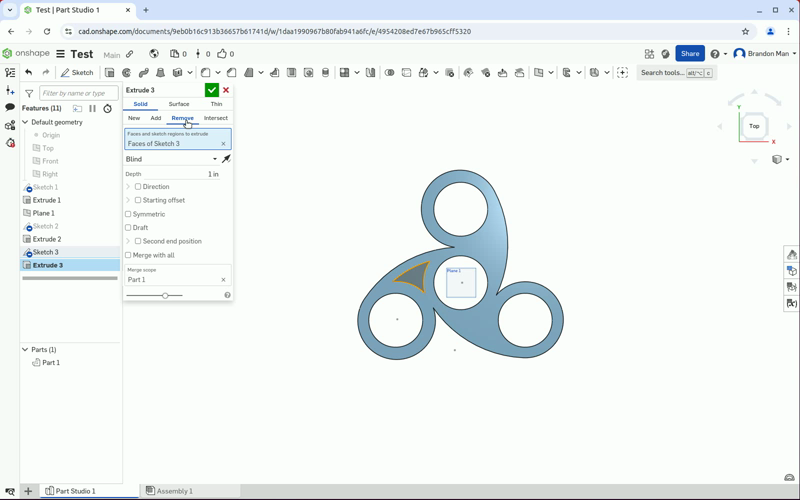
key(tab, 4)
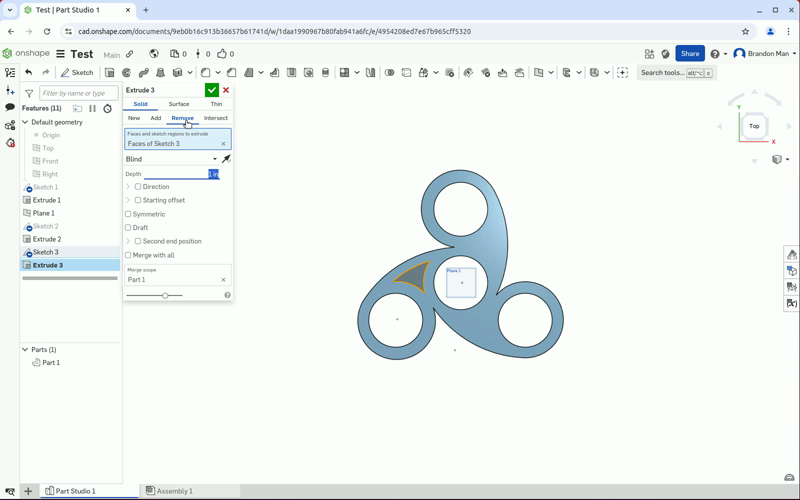
text(13.239)
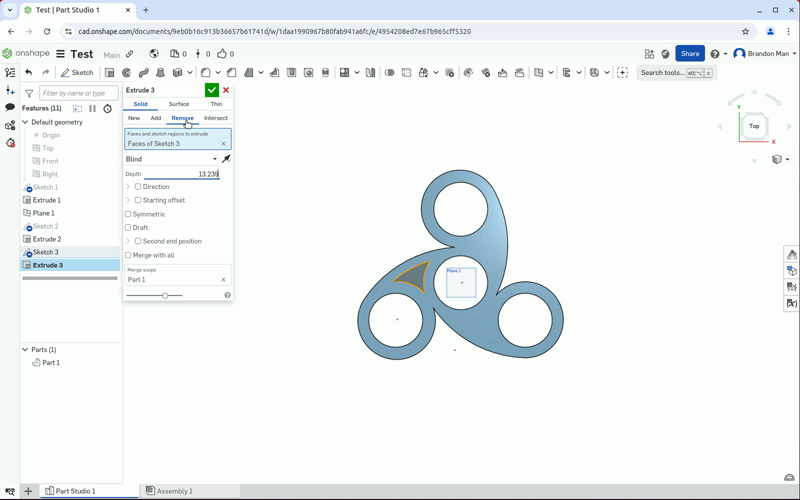
key(tab, 6)
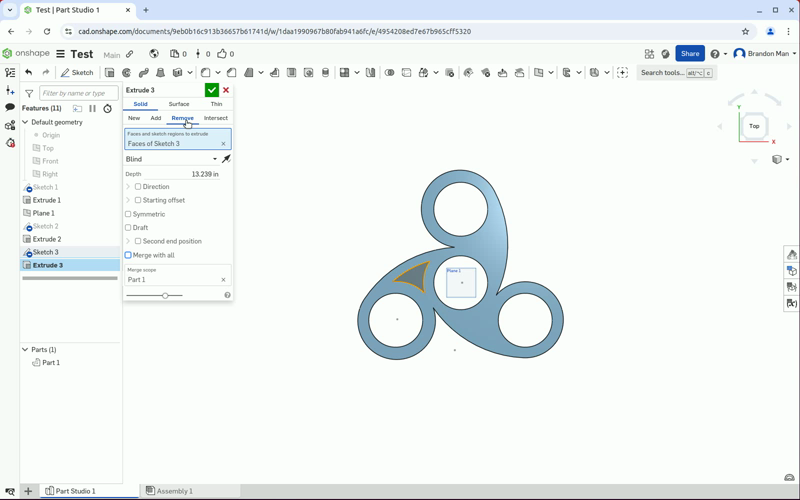
key(space)
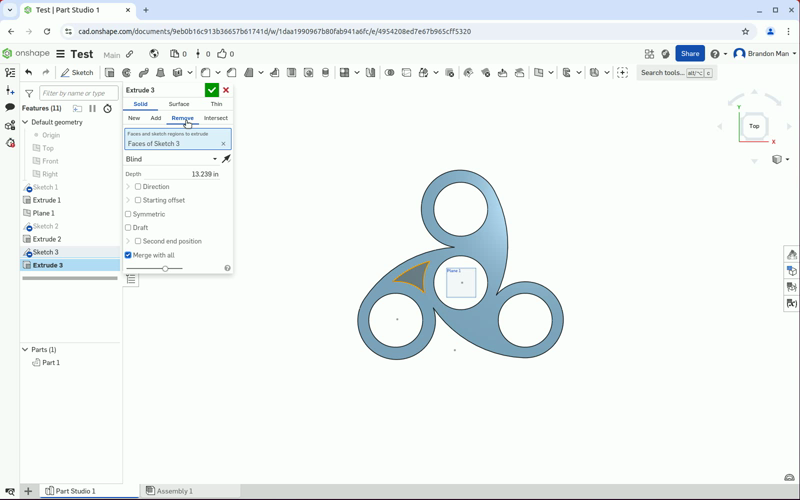
key(enter)
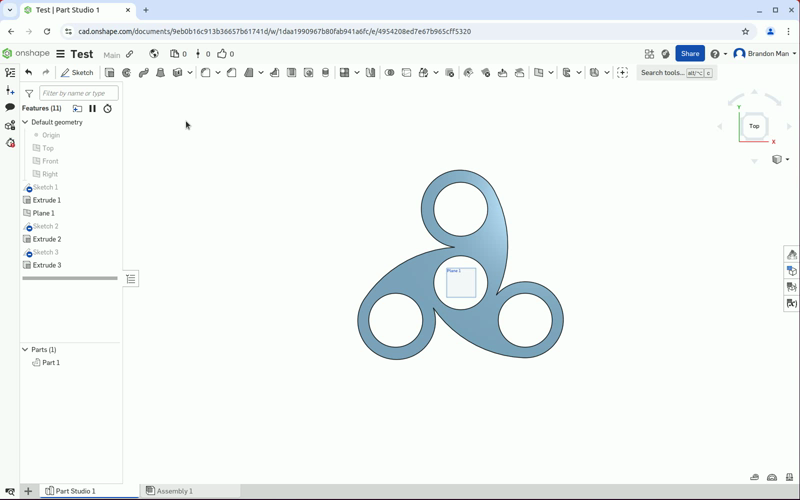
key(shift+h)
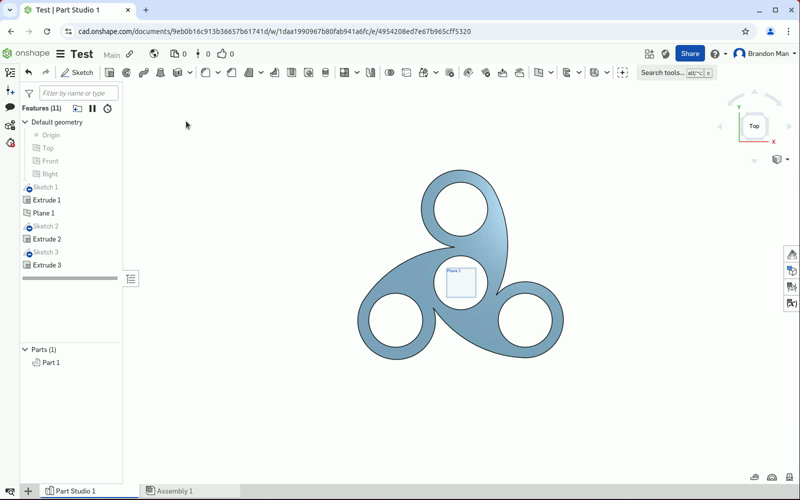
key(shift+h)
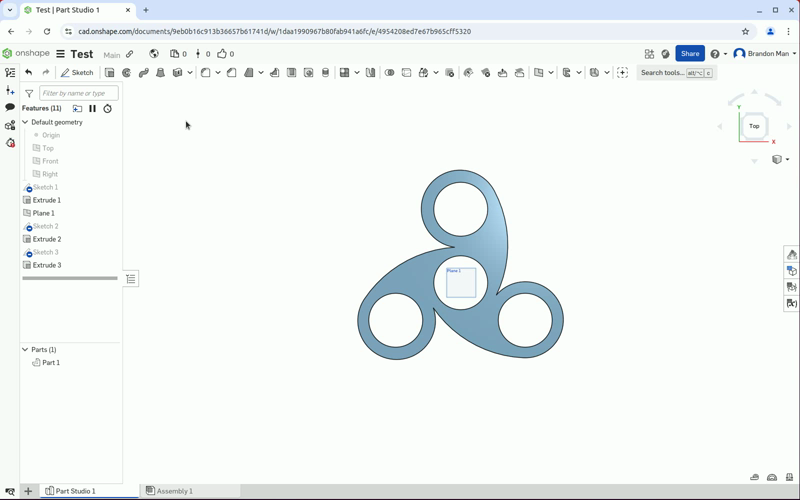
mouse_move(73, 189)
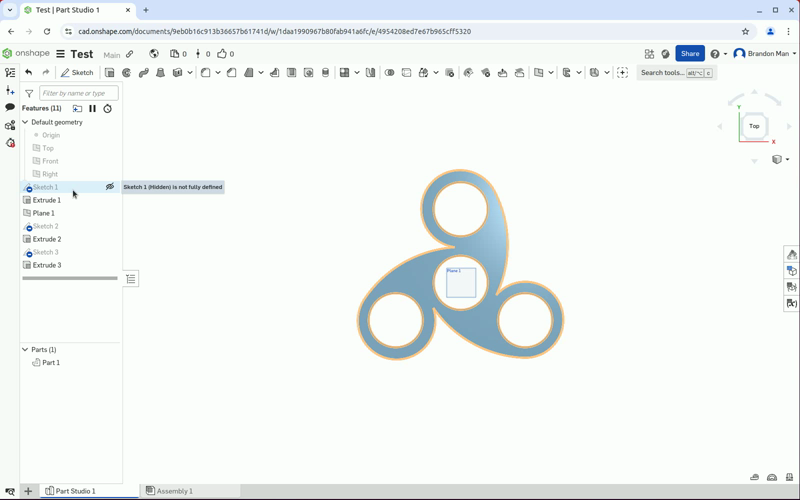
click(73, 189)
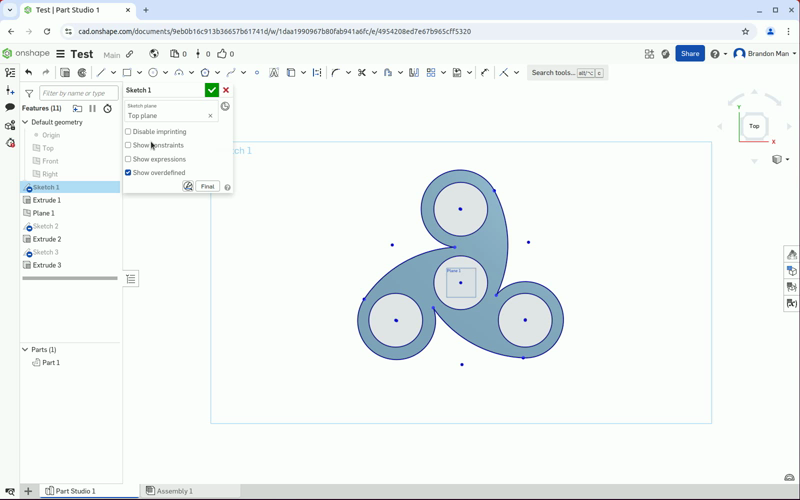
mouse_move(229, 92)
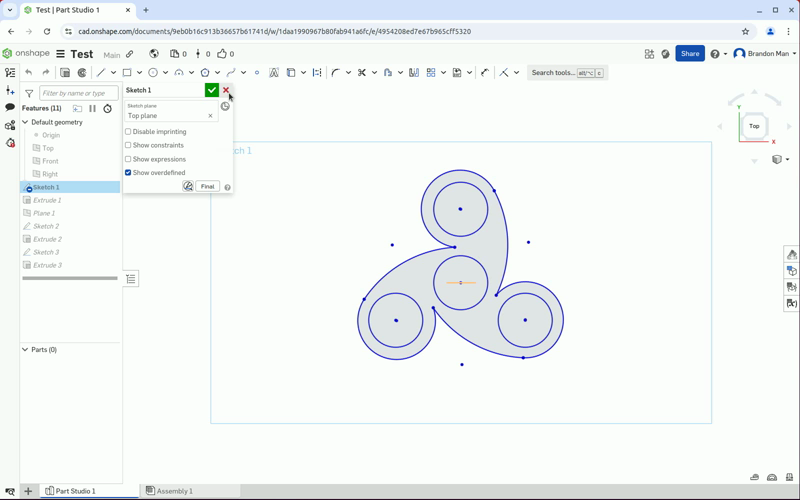
click(229, 92)
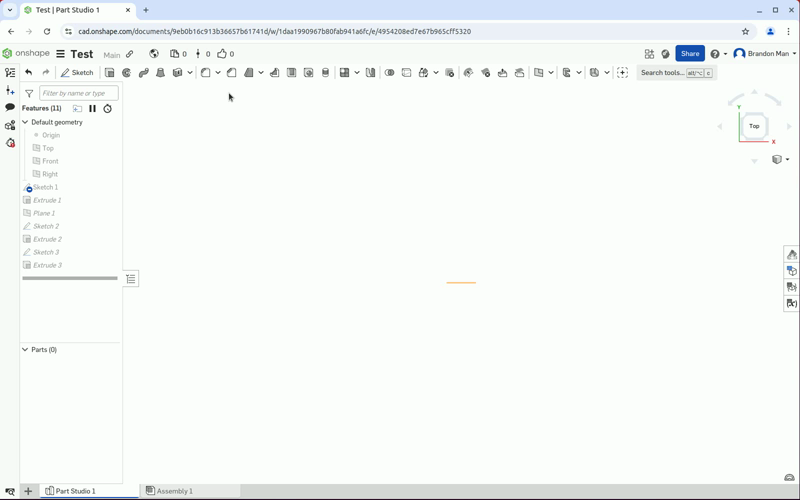
key(shift+s)
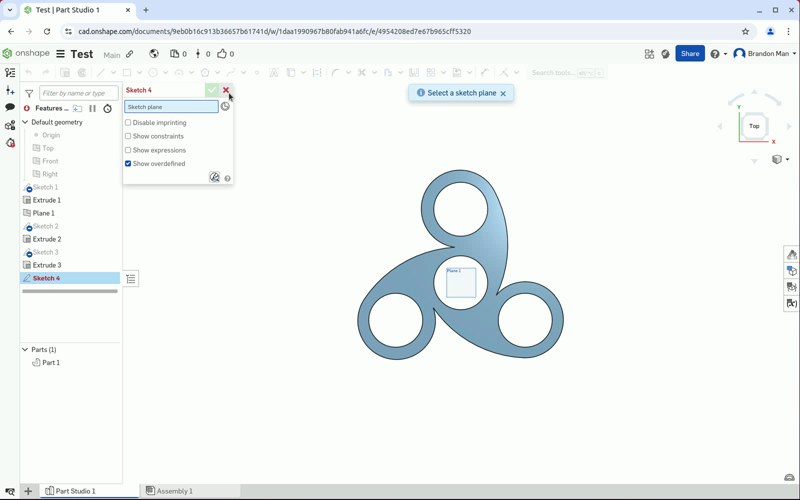
mouse_move(73, 215)
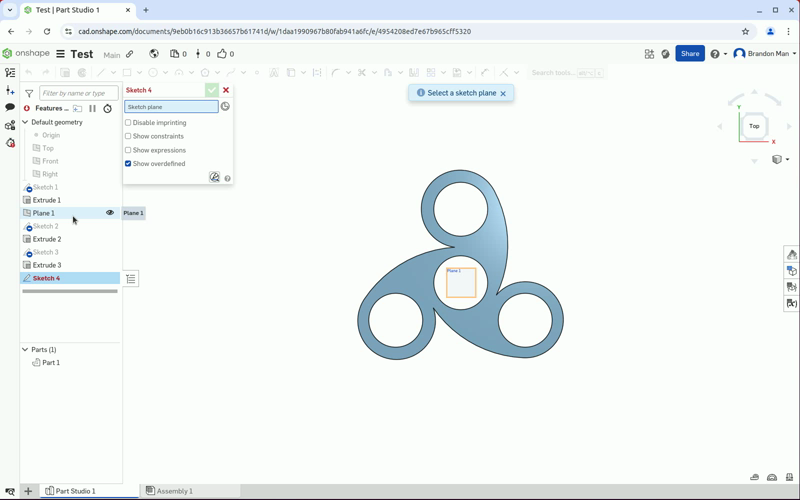
click(73, 215)
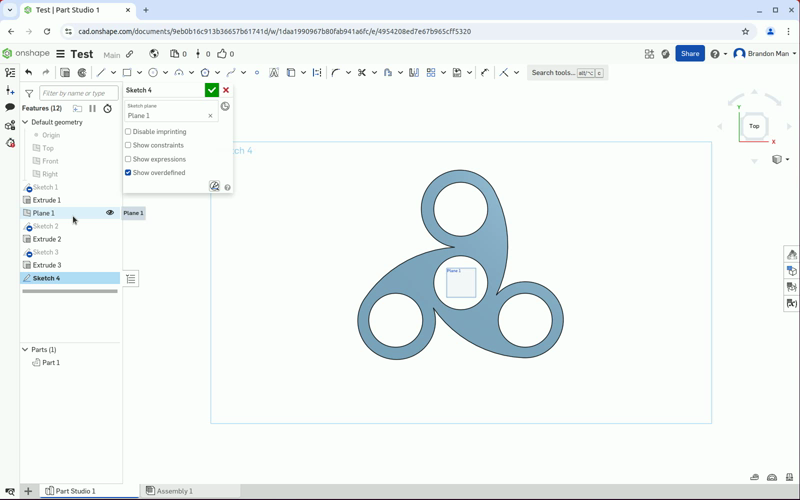
mouse_move(73, 352)
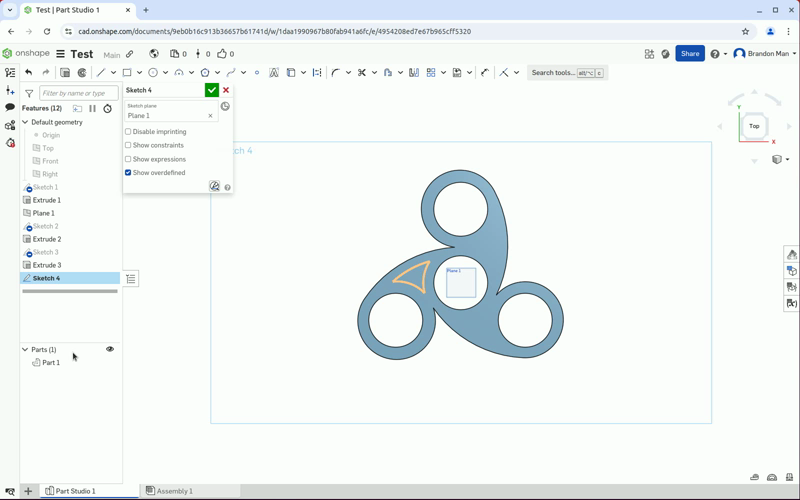
key(y)
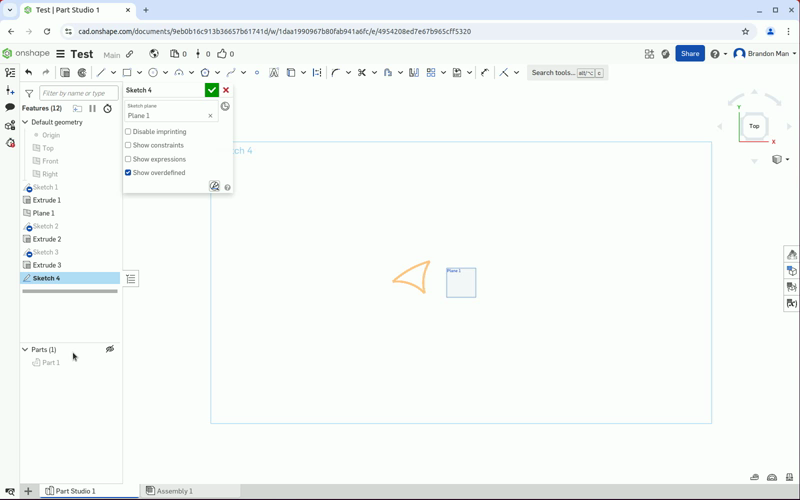
key(a)
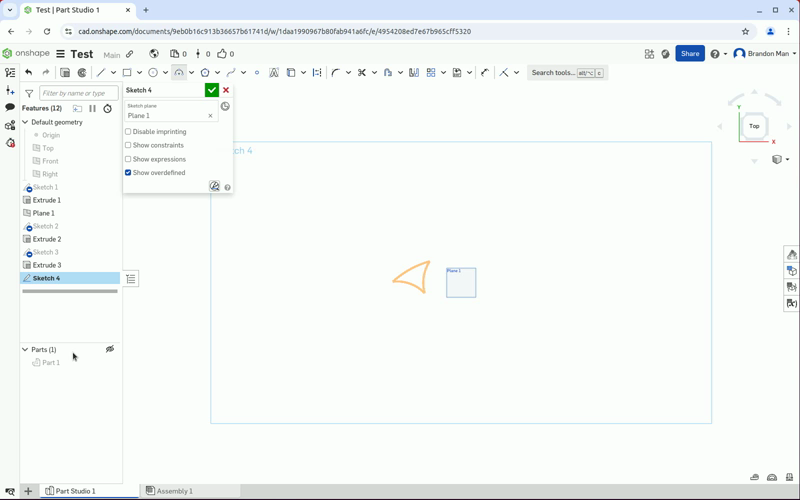
key_down(shift)
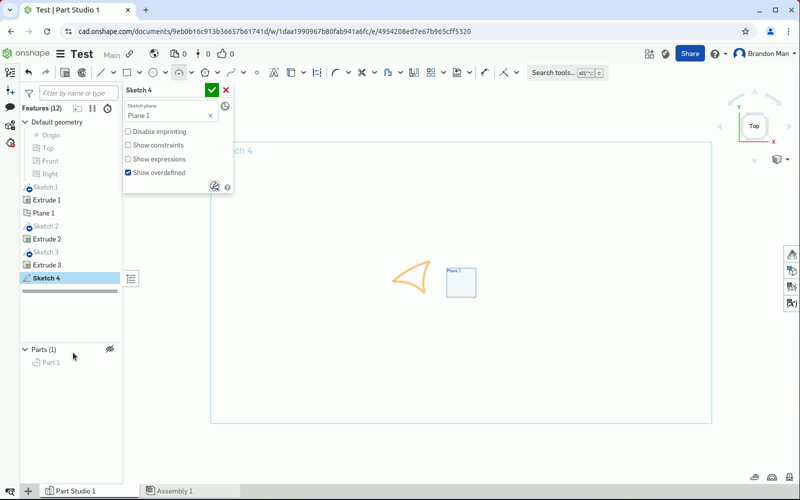
mouse_move(458, 321)
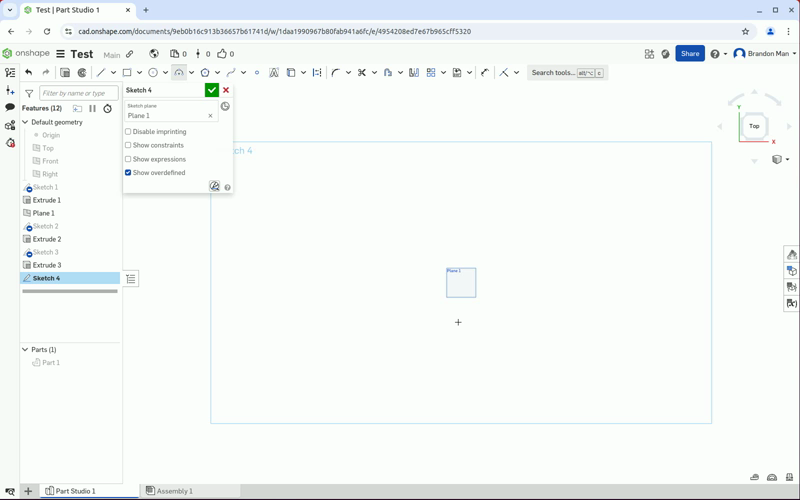
click(458, 321)
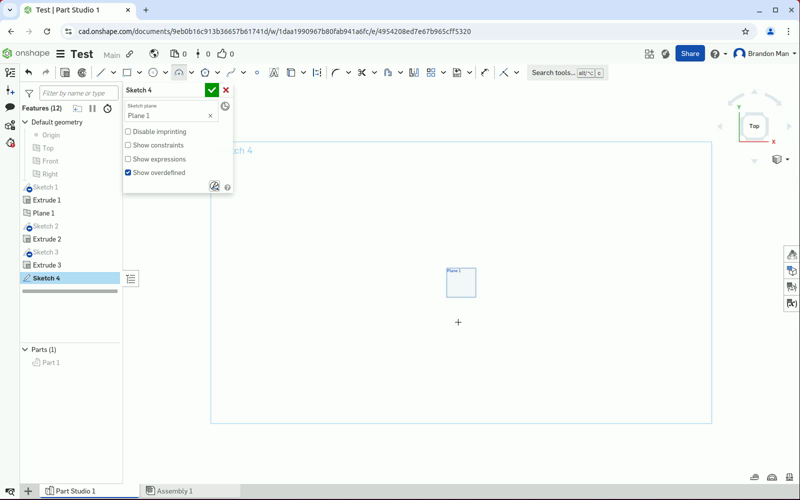
key_up(shift)
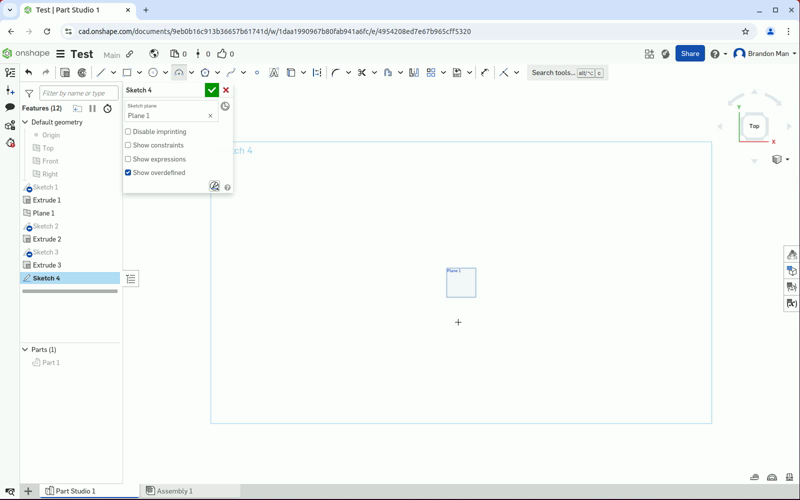
key_down(shift)
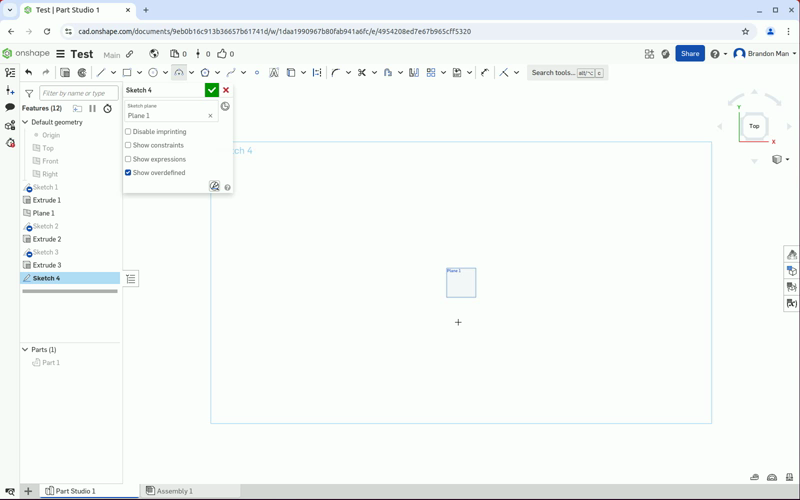
mouse_move(494, 343)
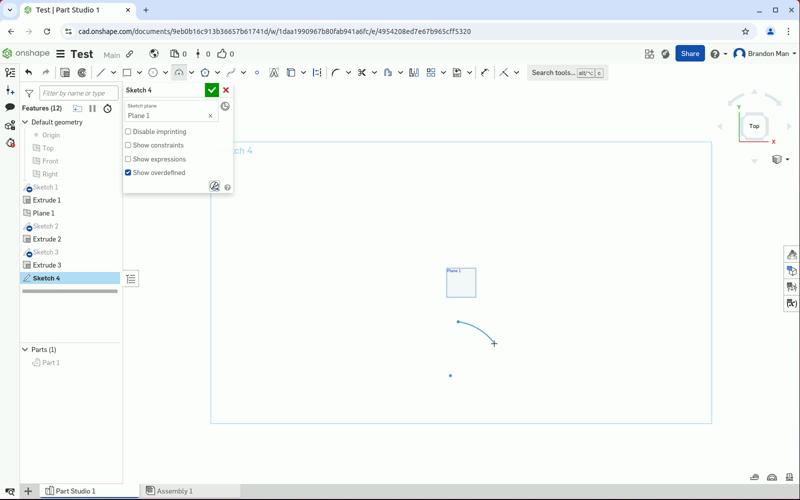
click(494, 343)
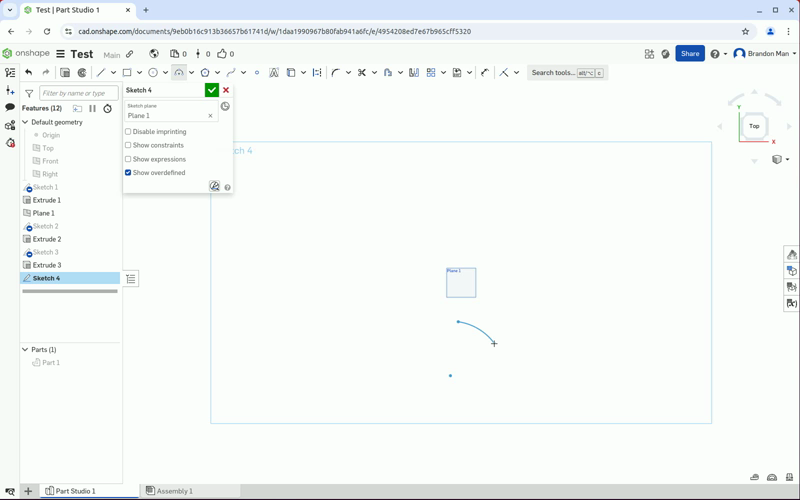
mouse_move(475, 334)
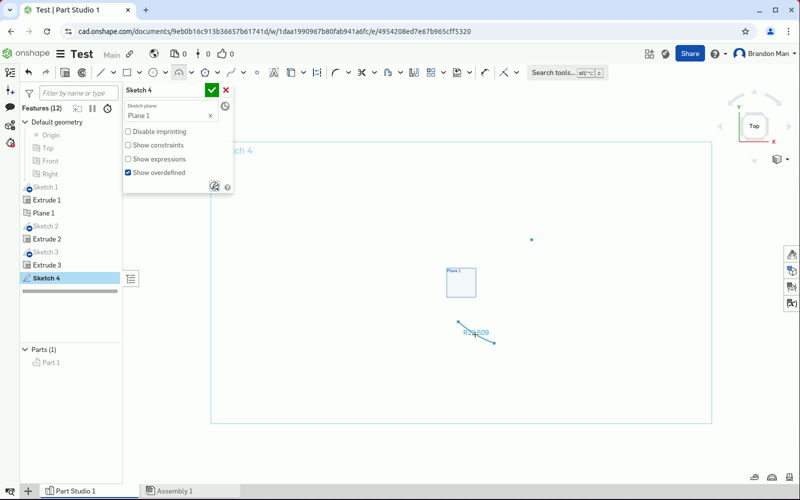
click(475, 334)
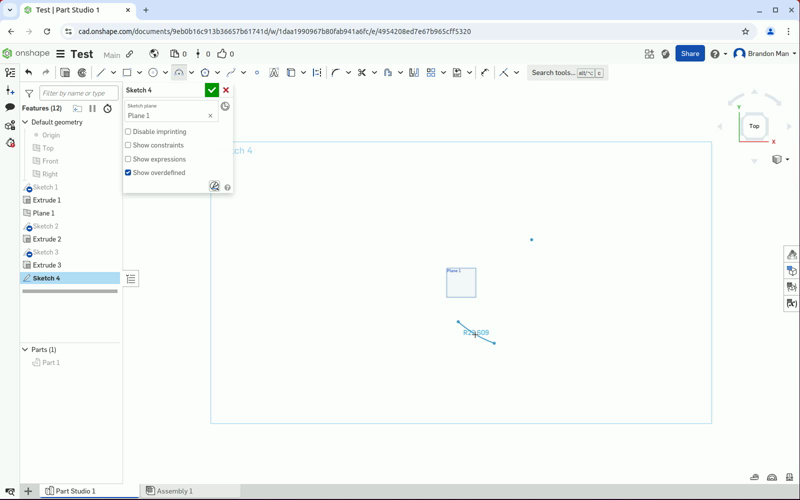
key_up(shift)
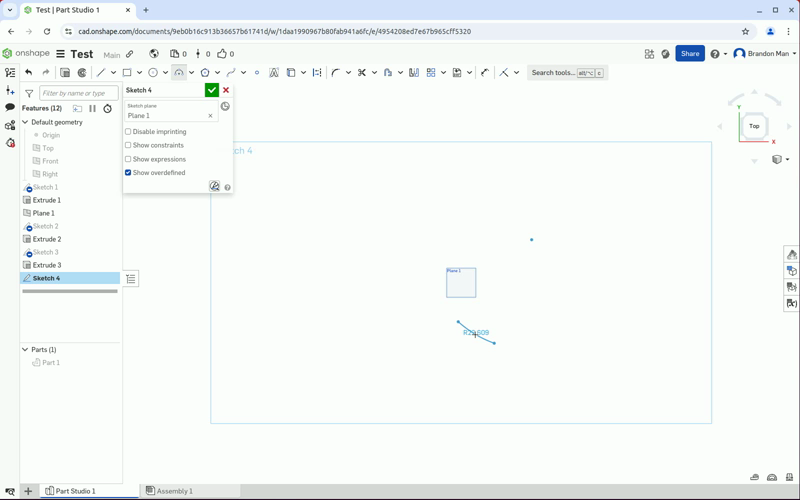
mouse_move(494, 343)
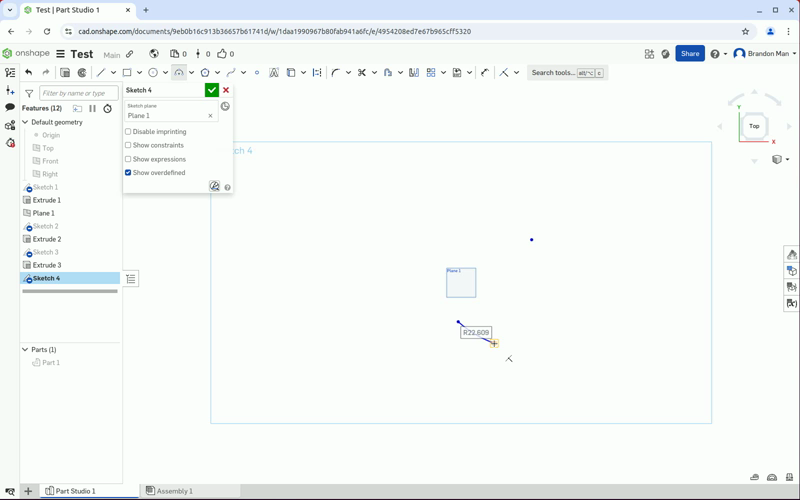
click(494, 343)
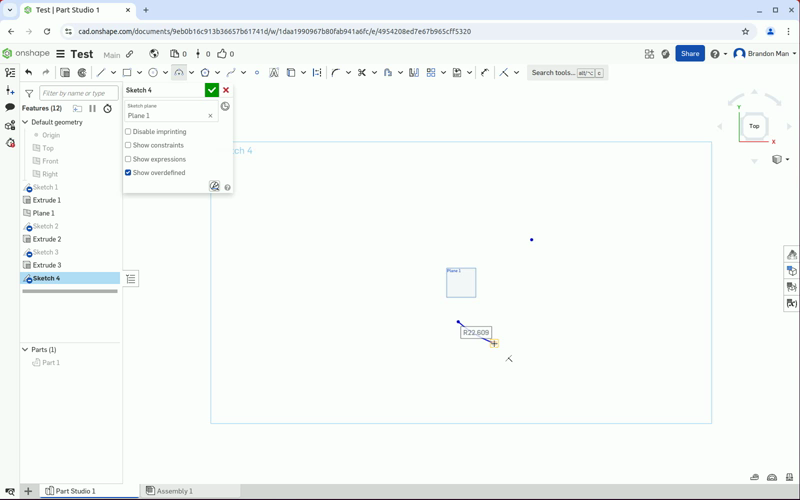
key_down(shift)
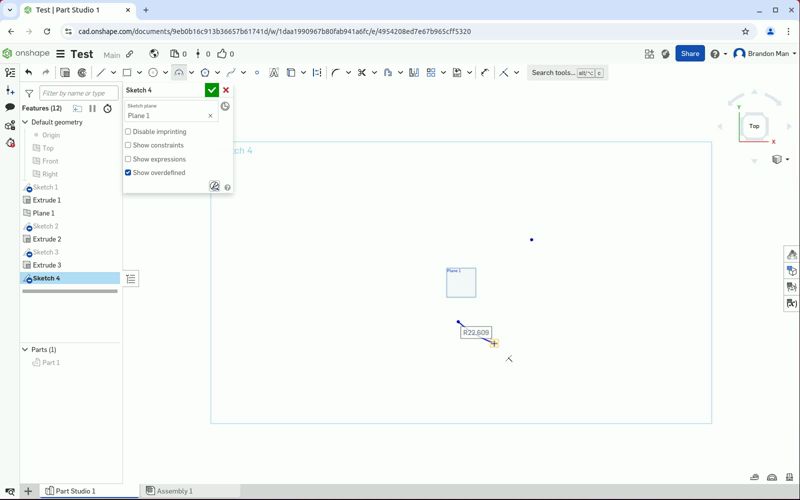
mouse_move(488, 310)
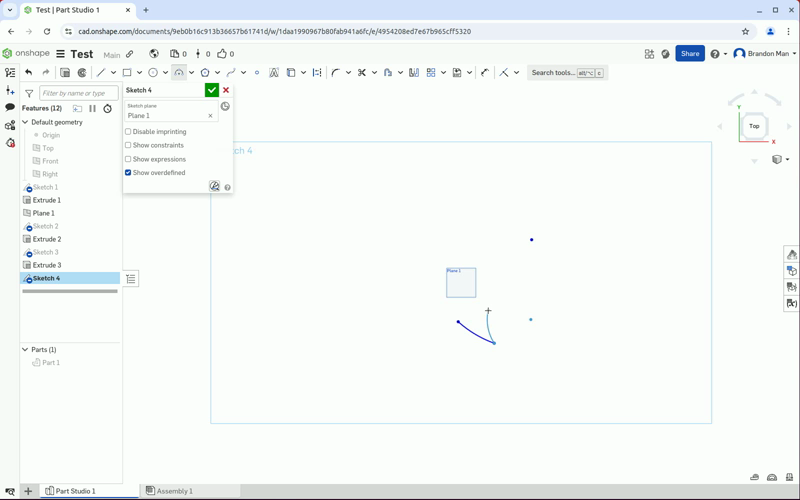
click(488, 310)
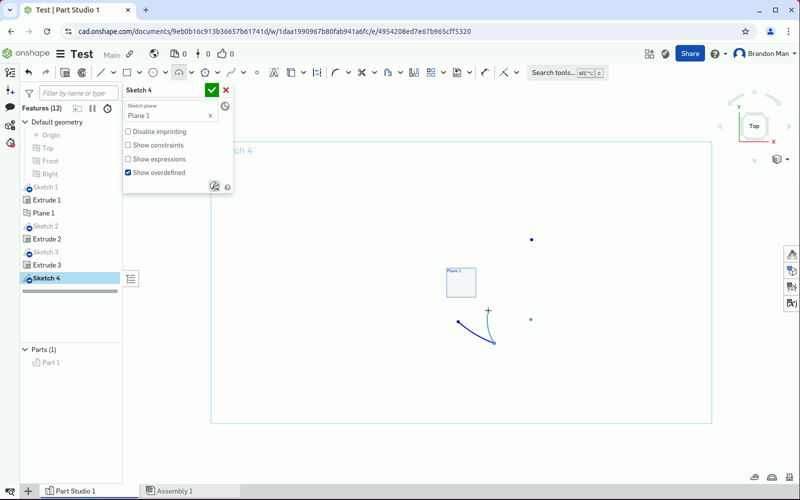
mouse_move(487, 327)
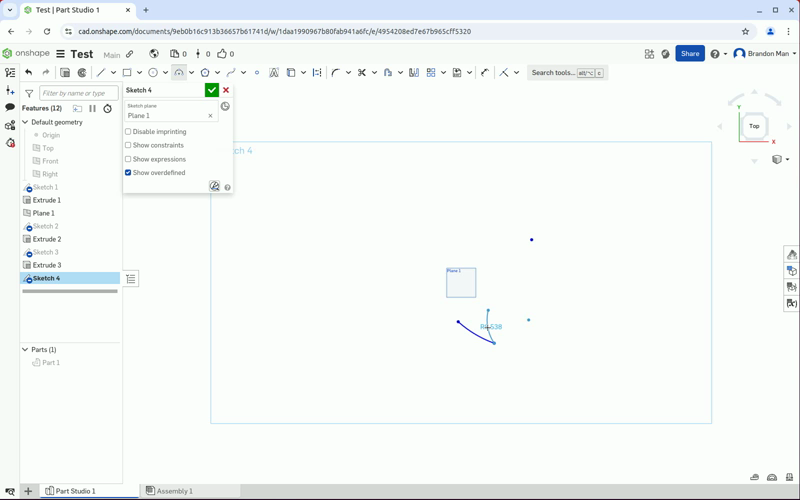
click(487, 327)
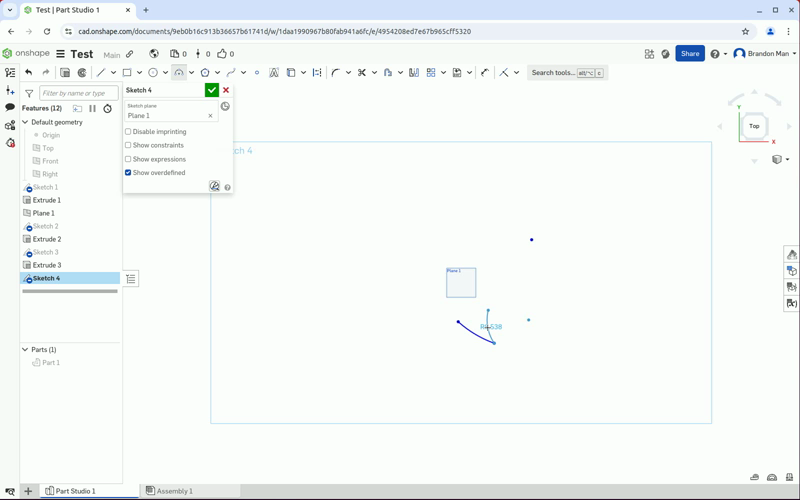
key_up(shift)
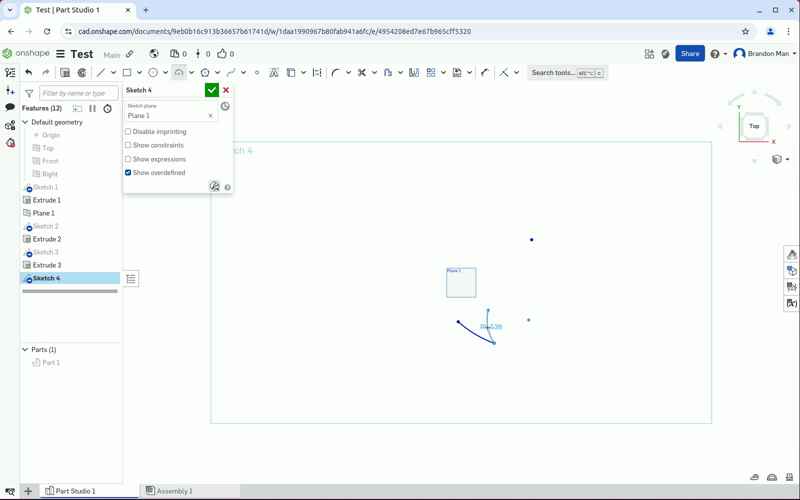
mouse_move(488, 310)
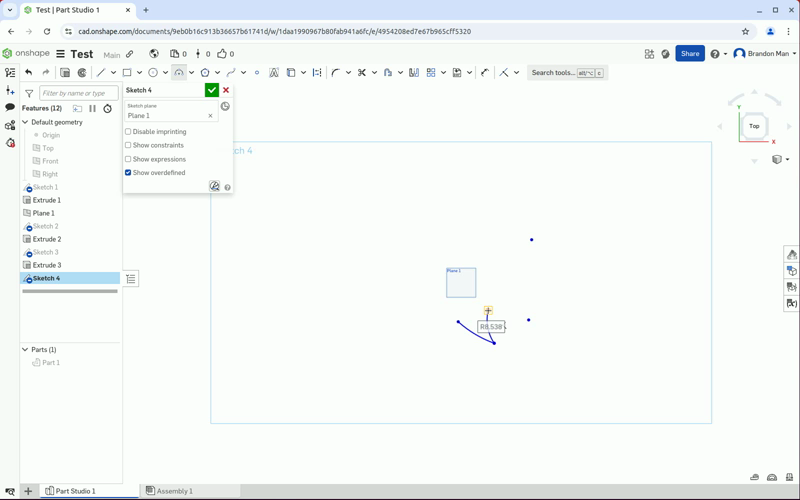
click(488, 310)
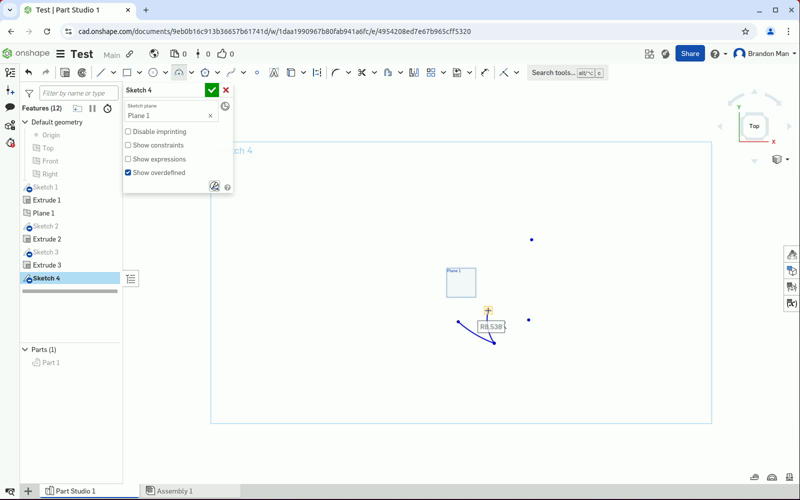
mouse_move(458, 321)
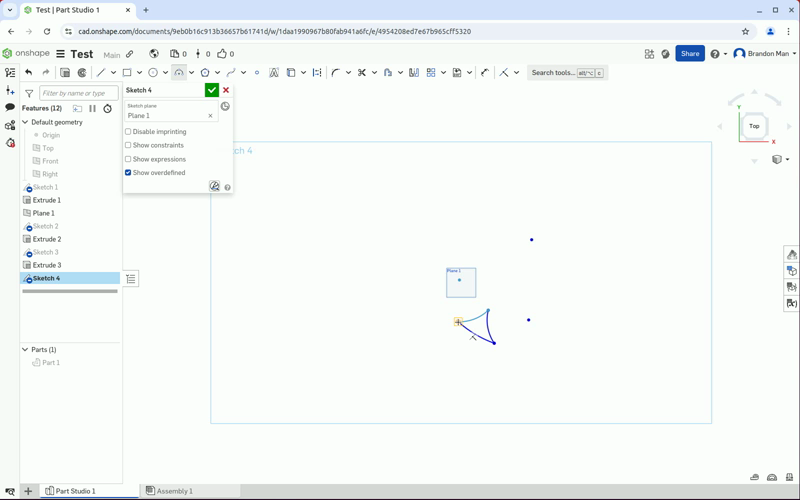
click(458, 321)
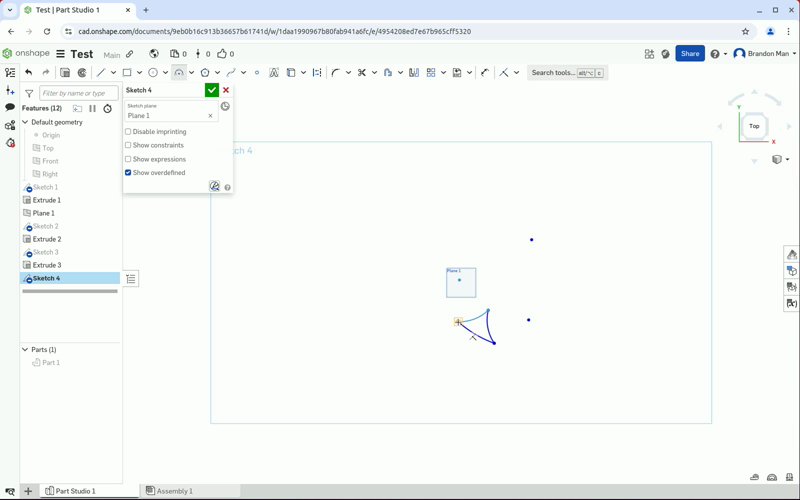
key_down(shift)
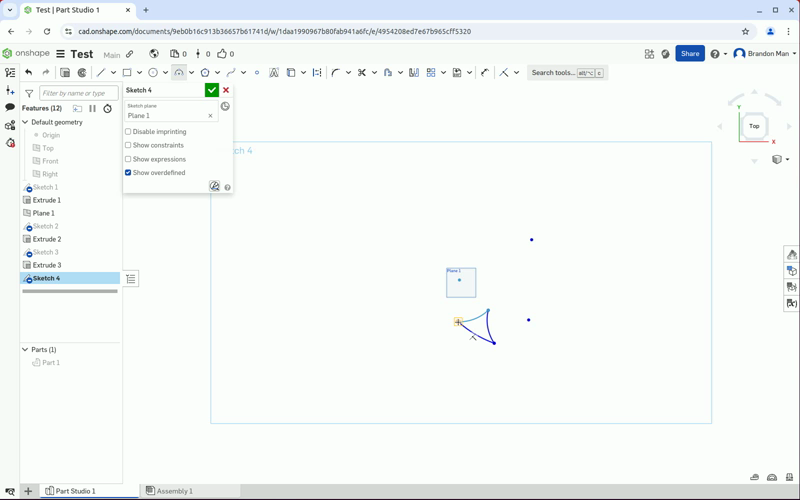
mouse_move(474, 319)
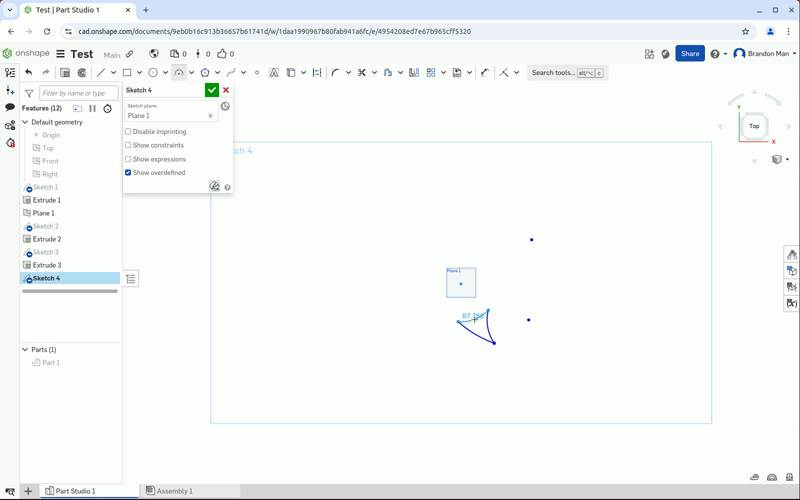
click(474, 319)
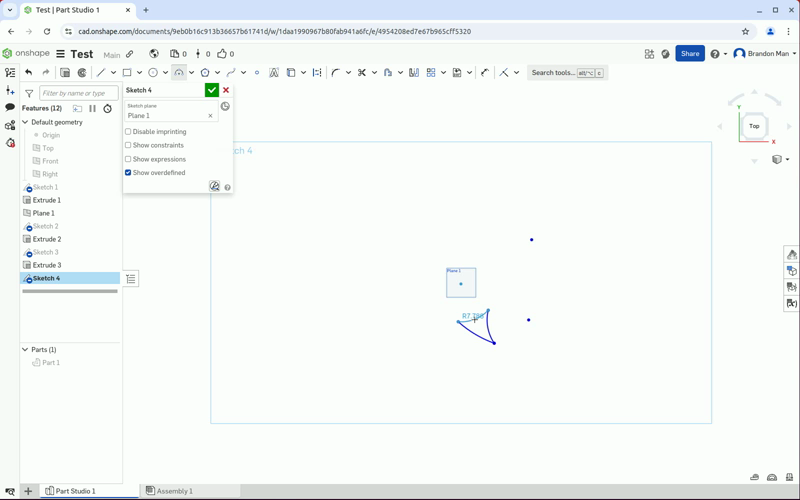
key_up(shift)
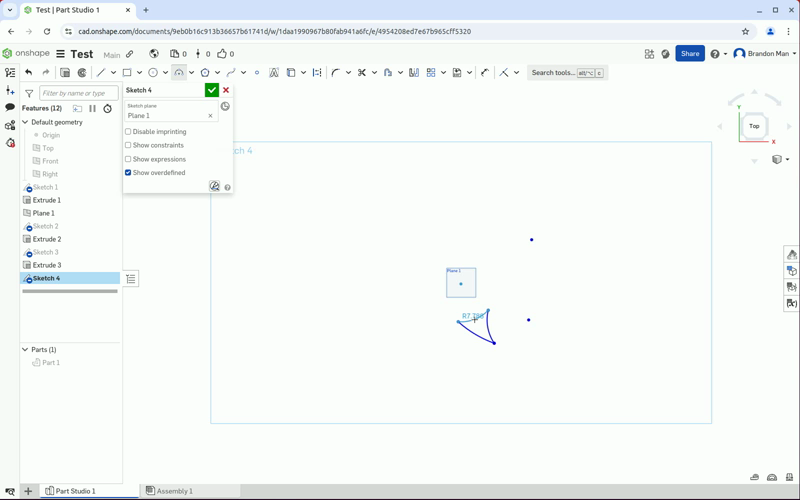
key(esc)
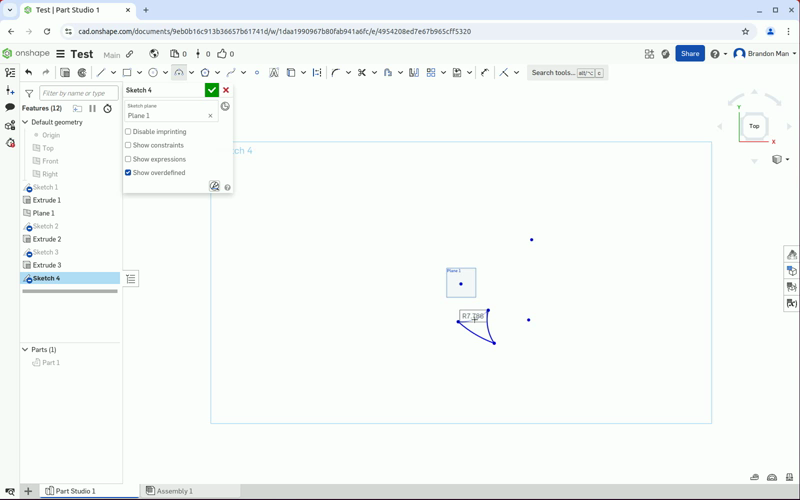
mouse_move(483, 313)
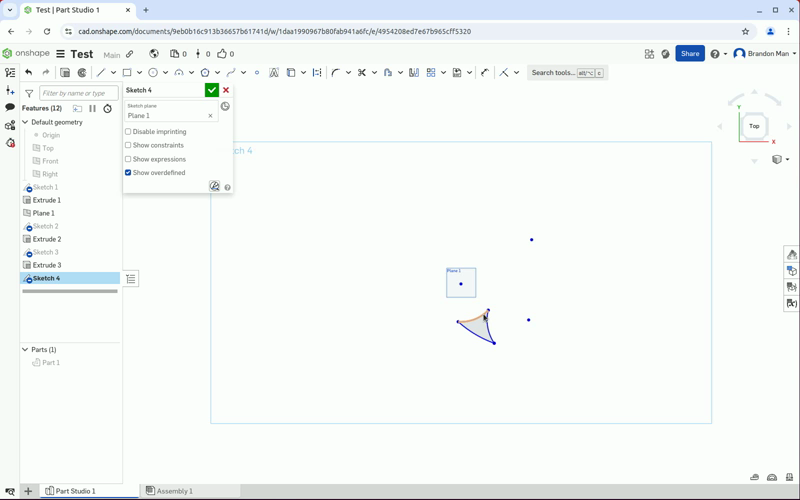
scroll(6)
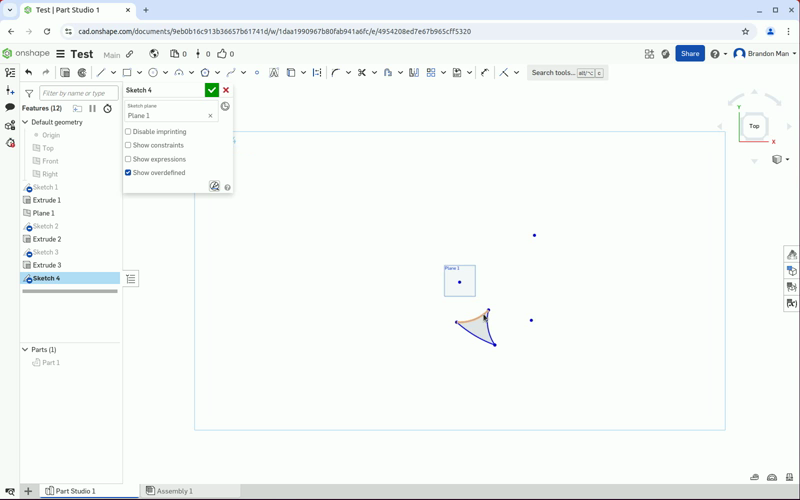
scroll(6)
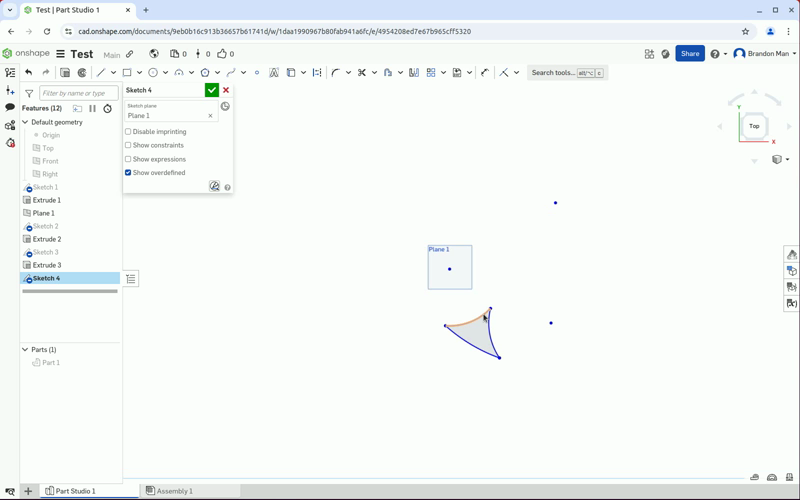
scroll(6)
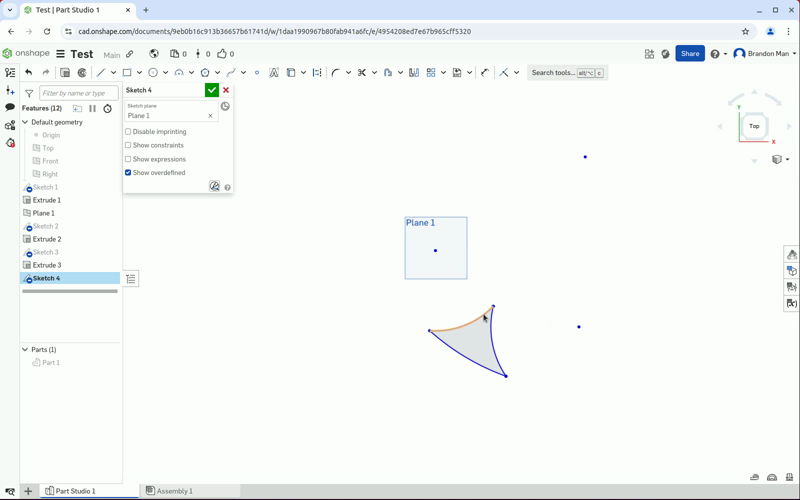
scroll(6)
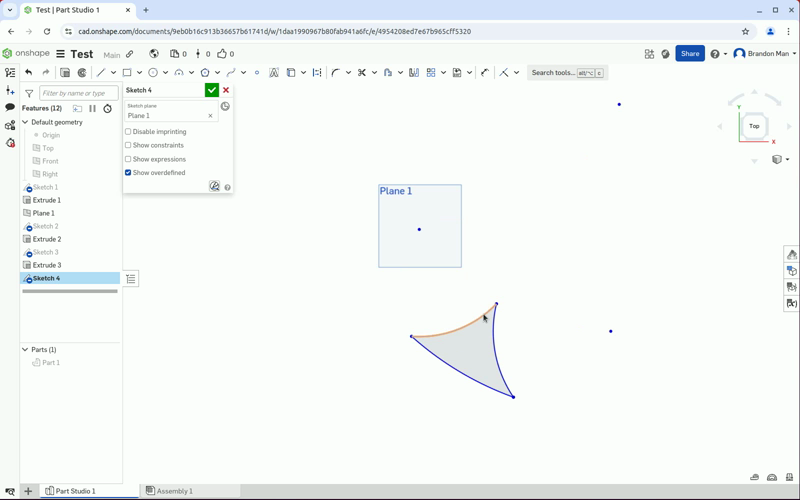
scroll(6)
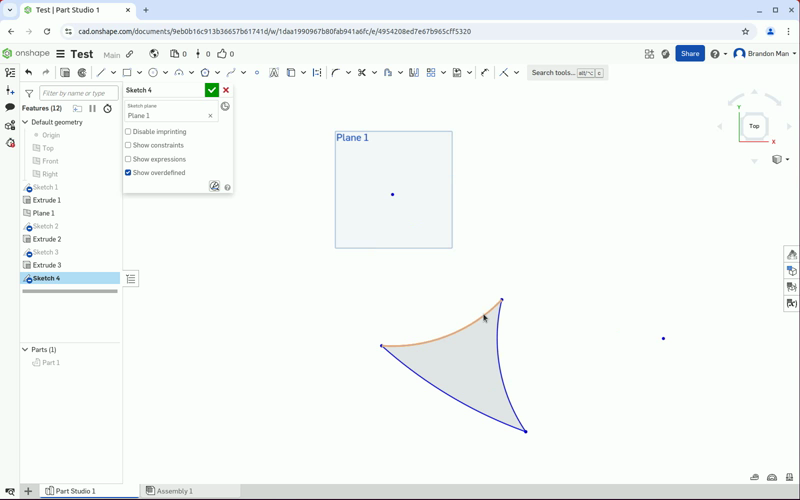
scroll(6)
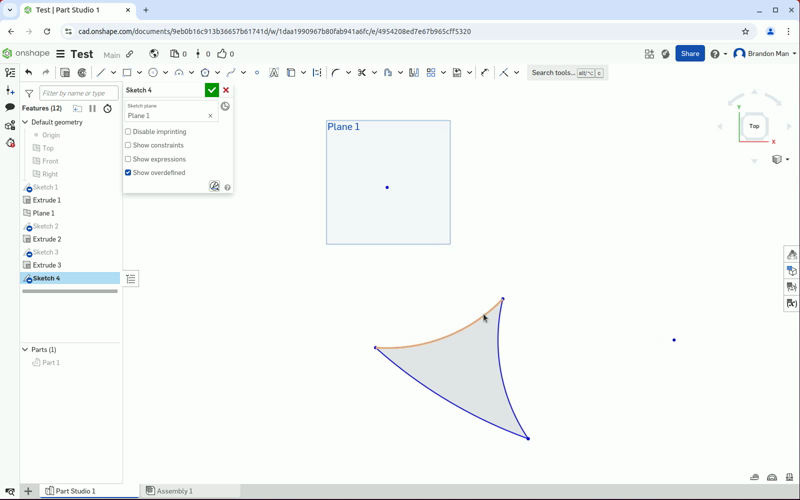
scroll(6)
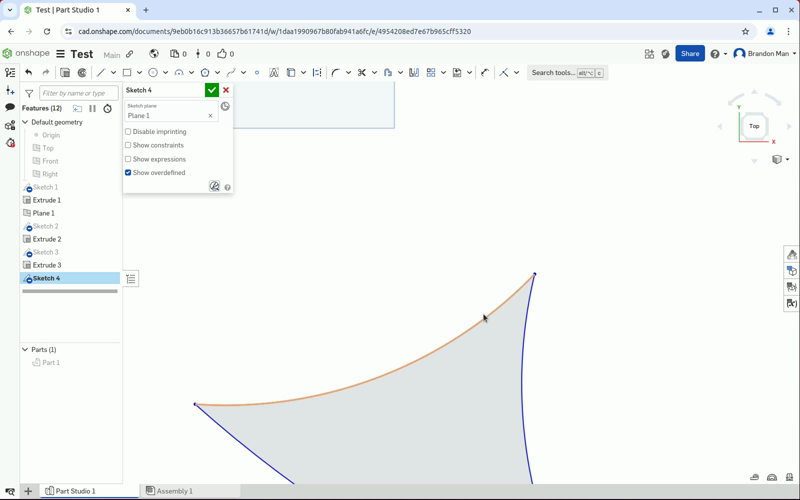
click(483, 313)
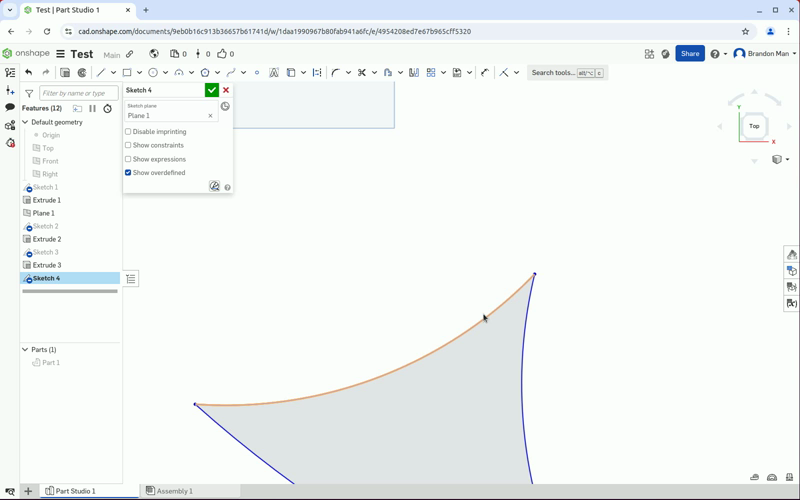
scroll(-6)
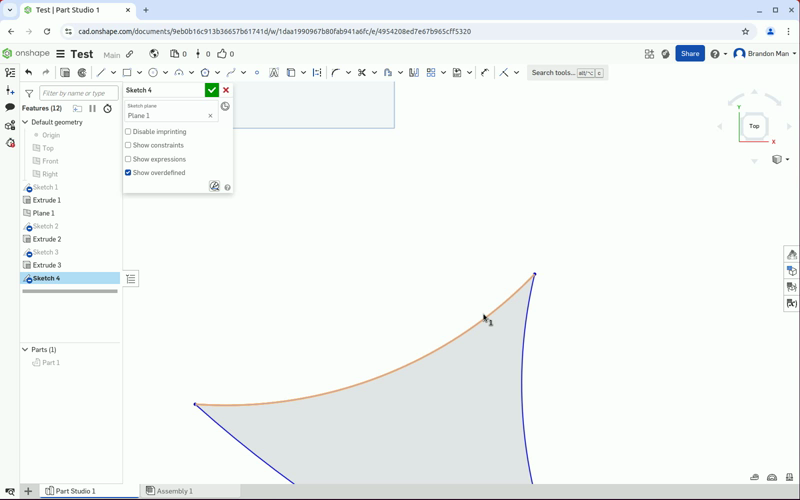
scroll(-6)
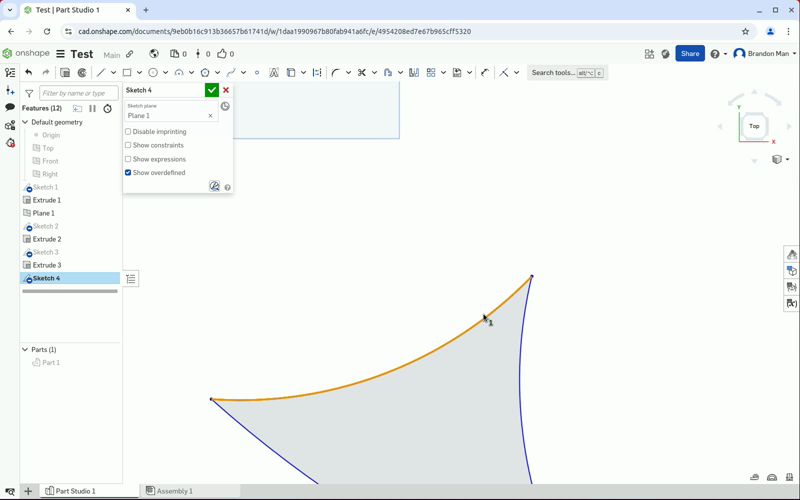
scroll(-6)
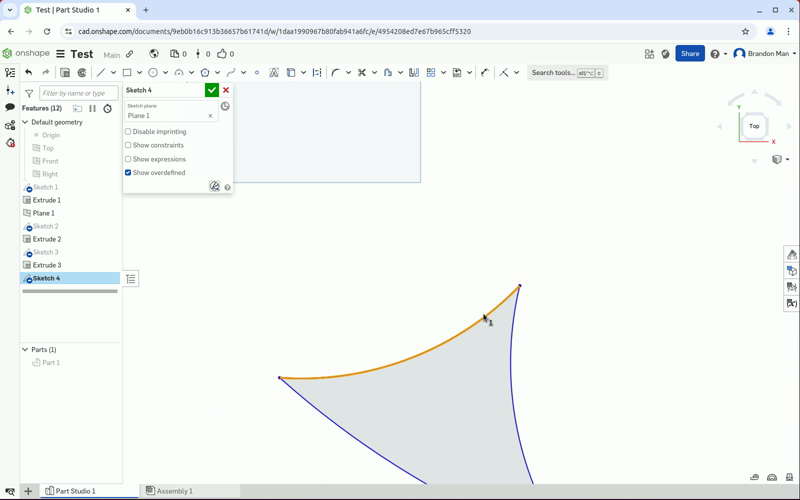
scroll(-6)
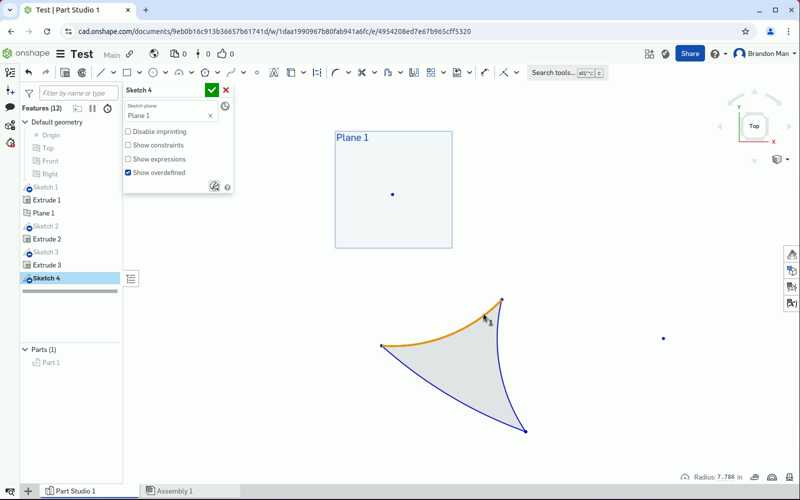
scroll(-6)
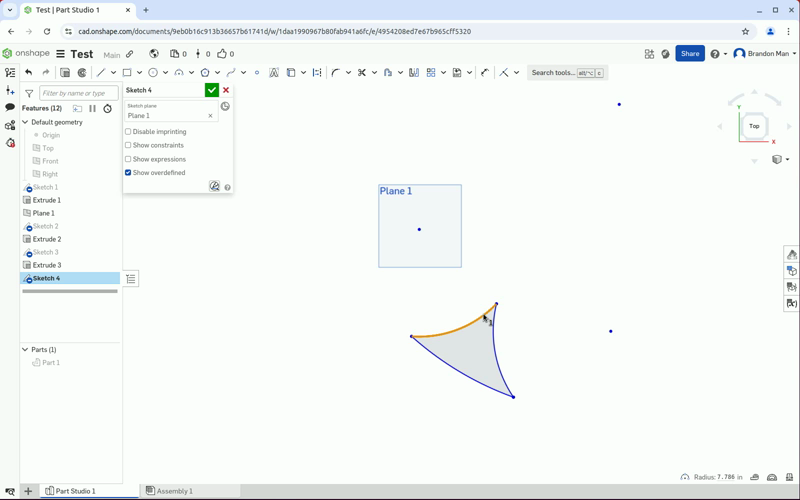
scroll(-6)
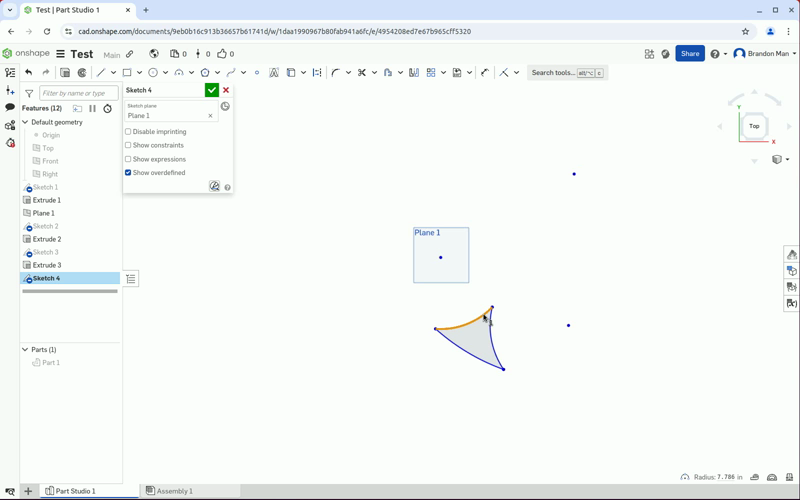
scroll(-6)
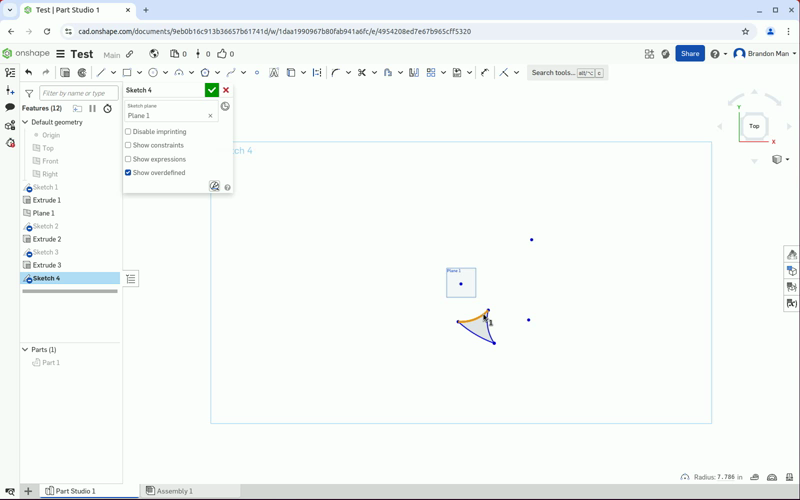
mouse_move(73, 352)
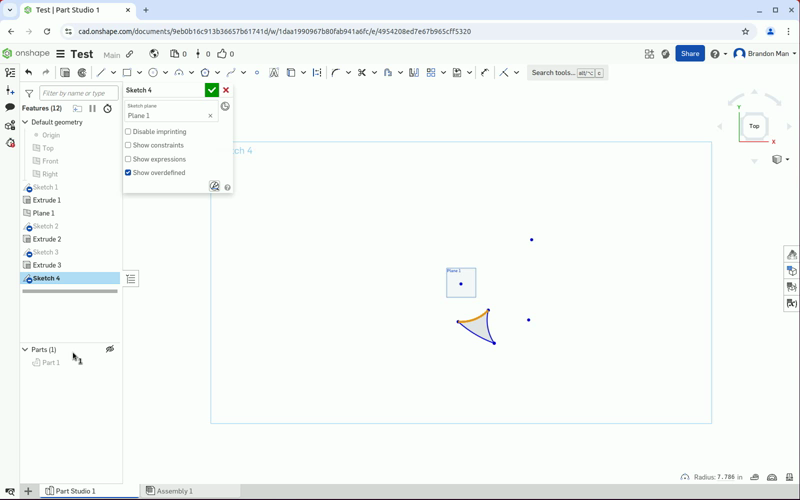
key(shift+y)
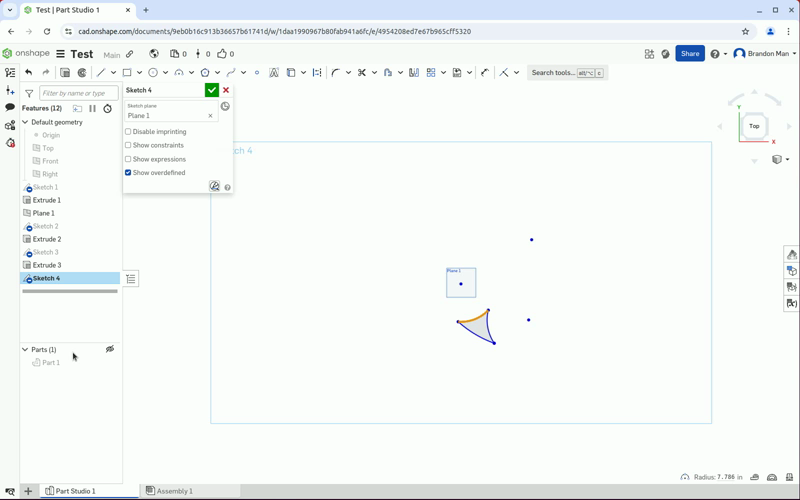
key(shift+e)
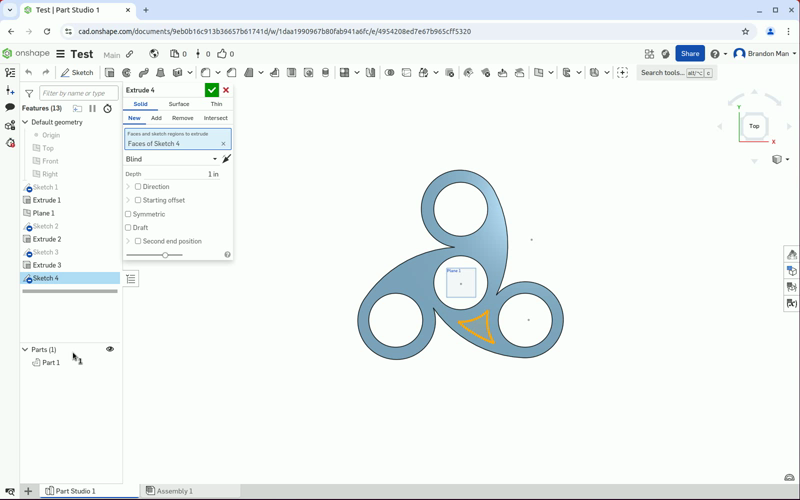
mouse_move(143, 106)
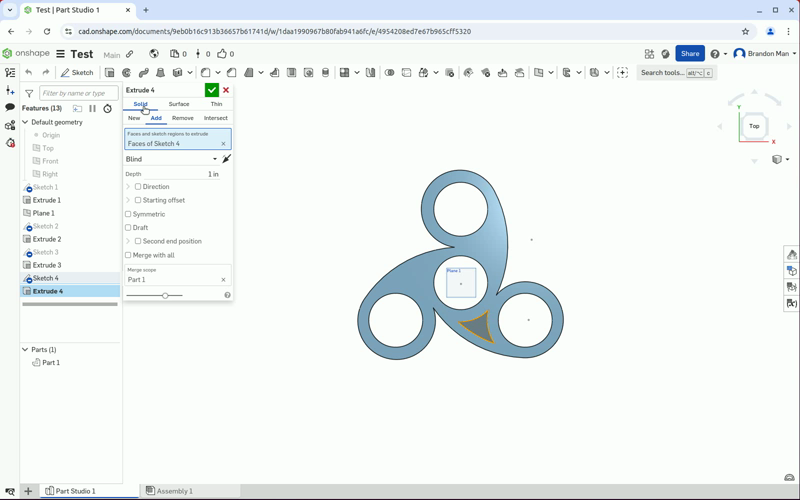
click(143, 106)
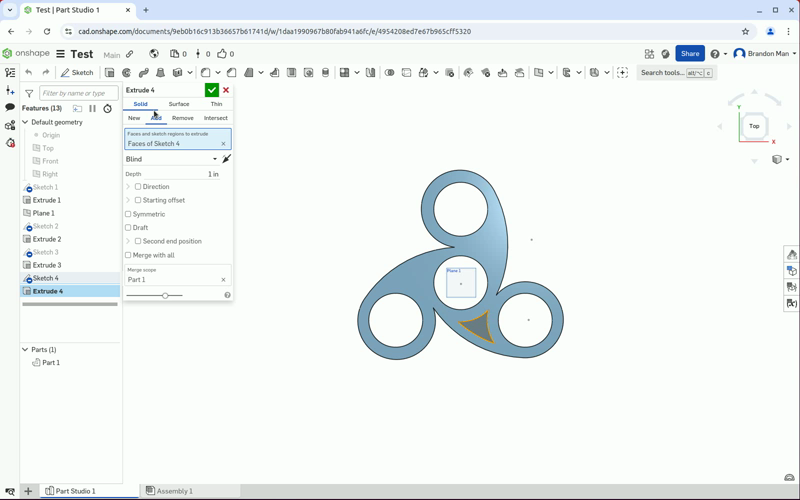
mouse_move(186, 120)
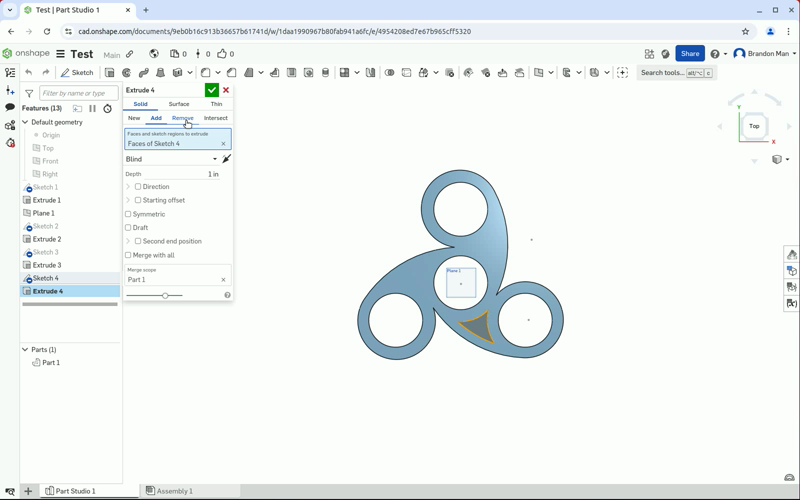
click(186, 120)
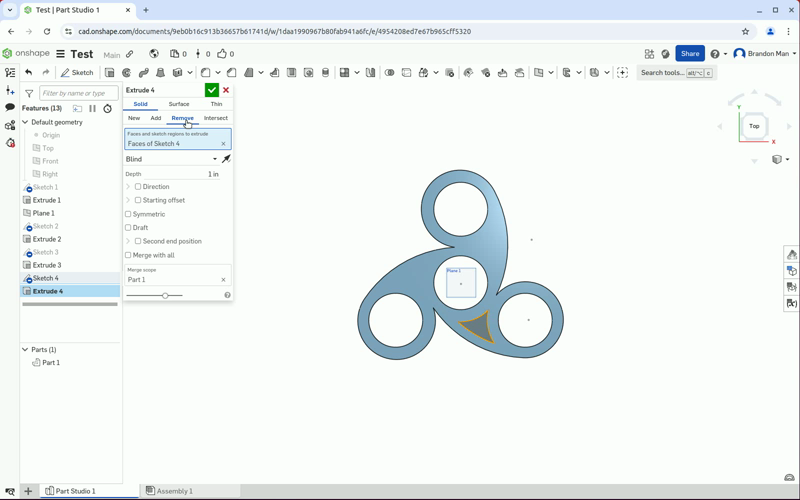
key(tab, 4)
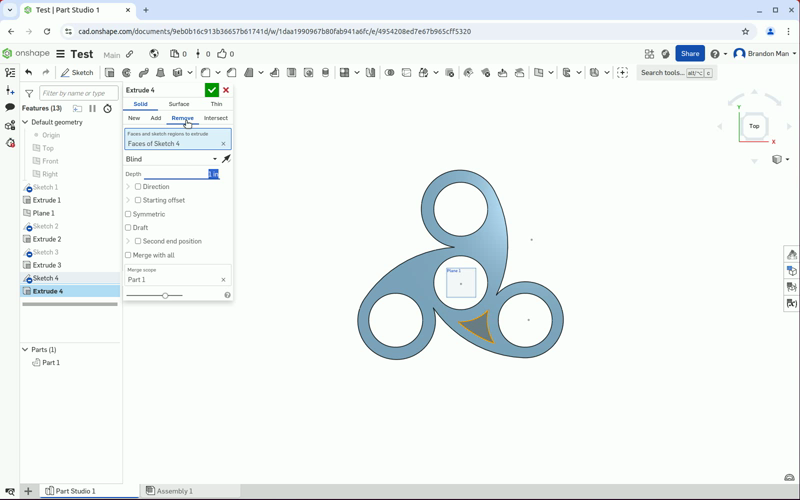
text(13.239)
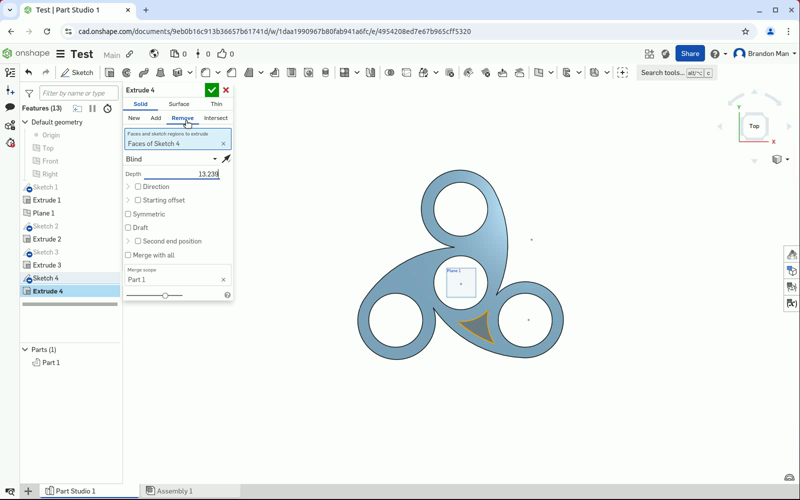
key(tab, 6)
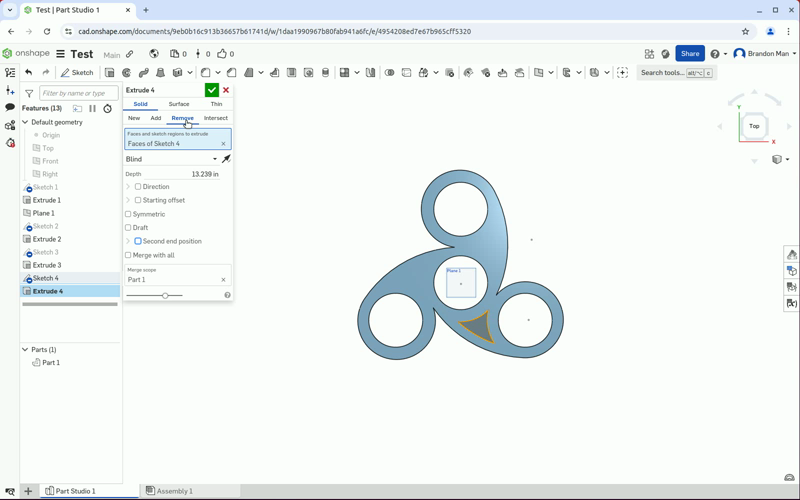
key(space)
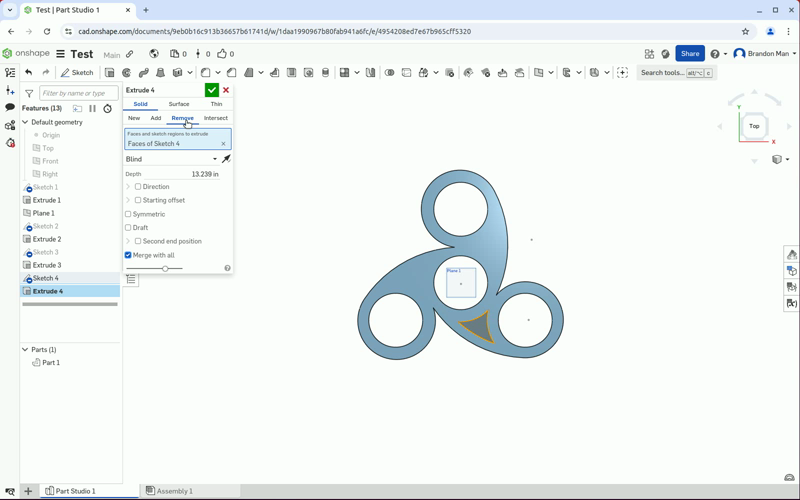
key(enter)
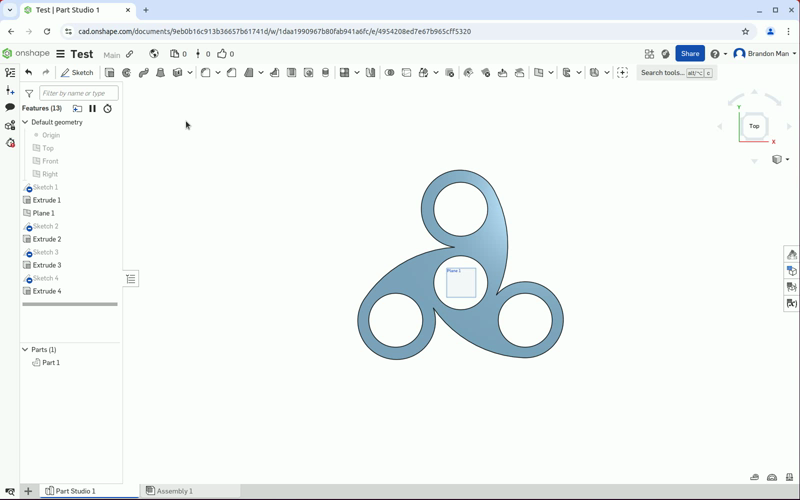
key(shift+h)
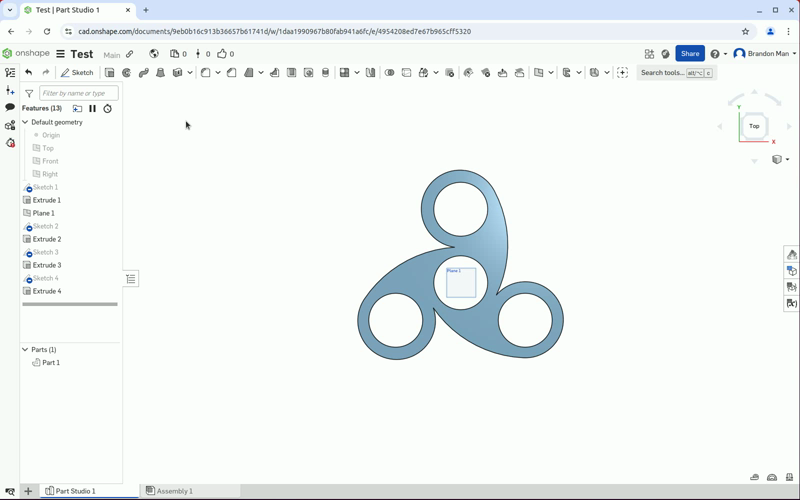
key(shift+h)
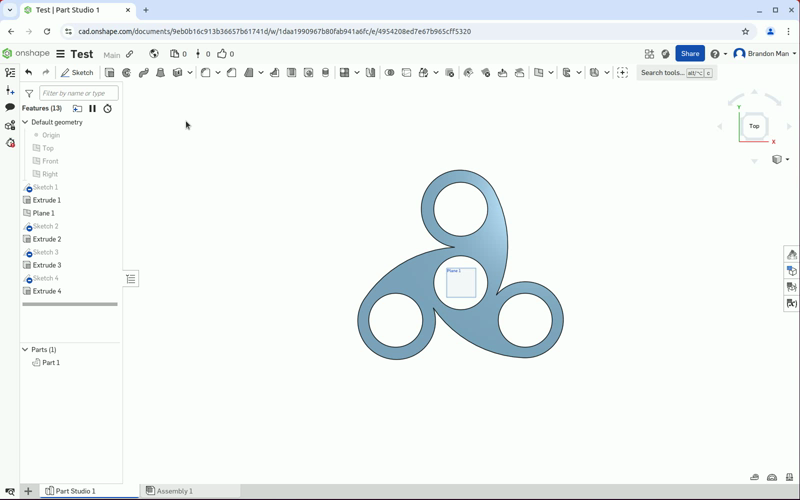
key(shift+7)
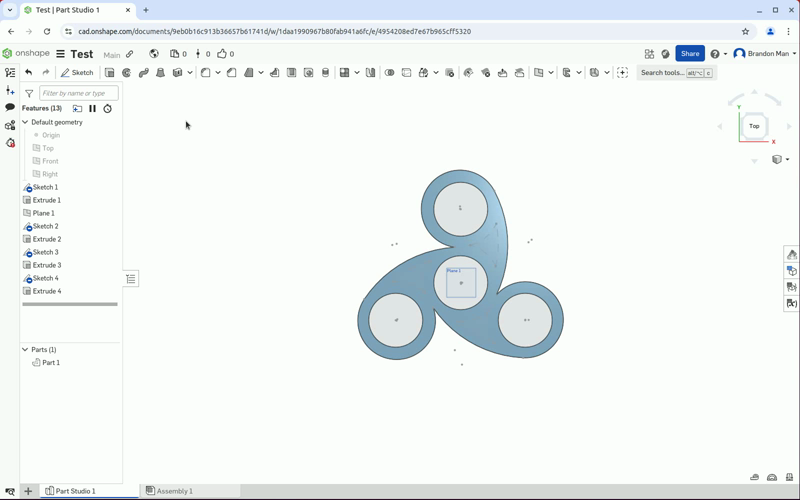
key(up, 3)
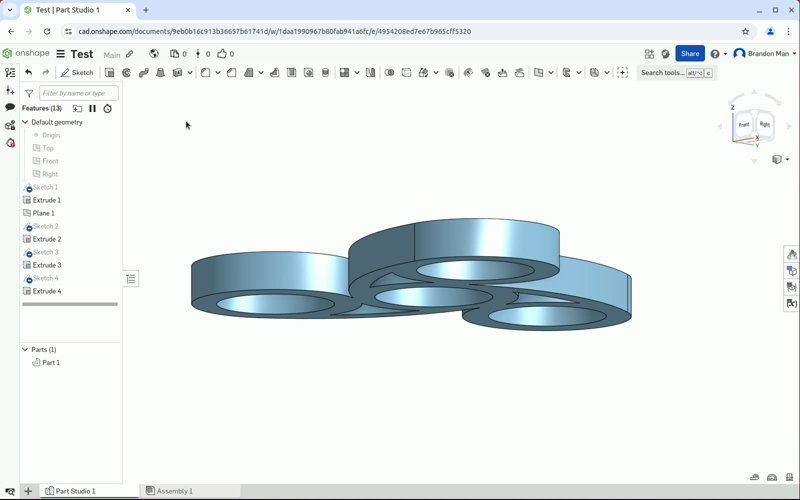
key(left, 3)
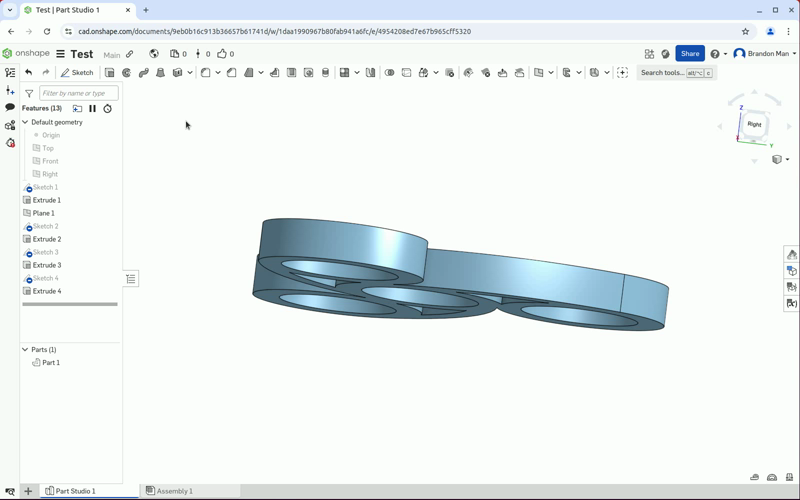
key(right, 3)
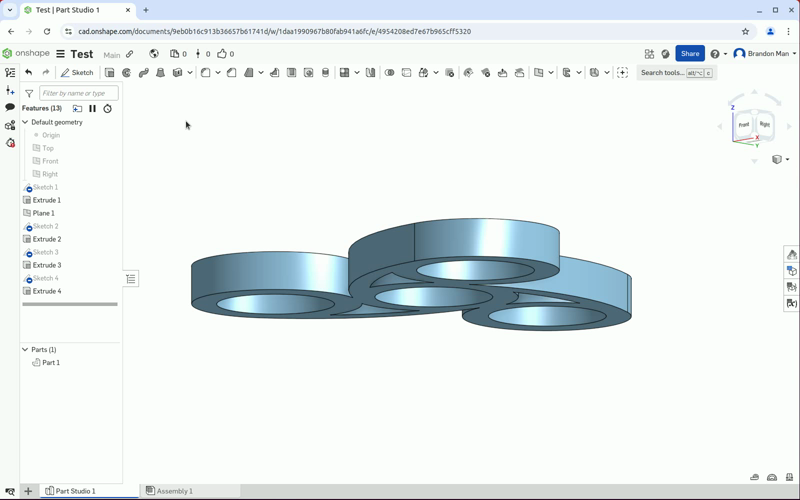
key(down, 3)
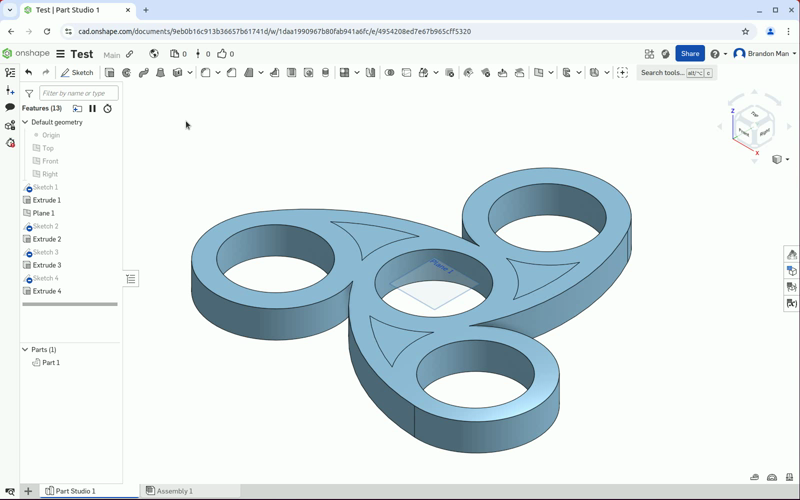
mouse_move(73, 189)
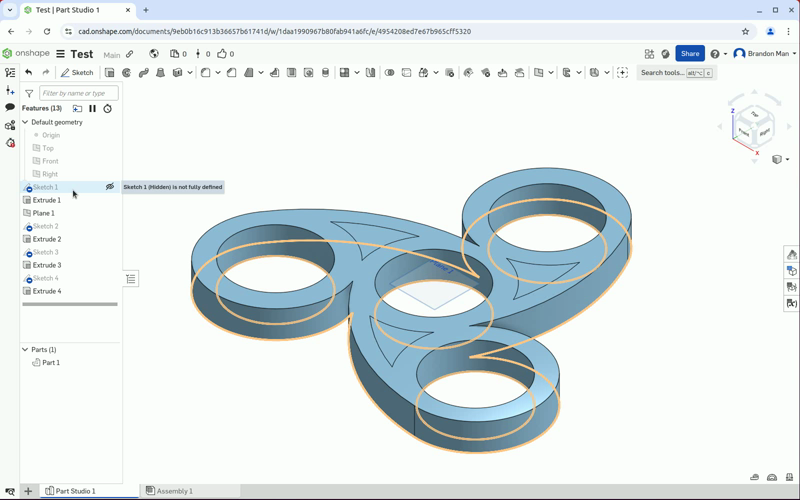
click(73, 189)